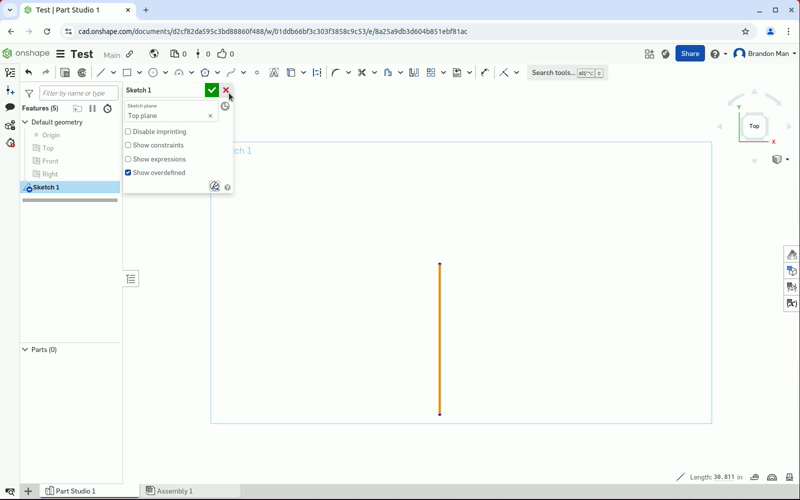
key(shift+h)
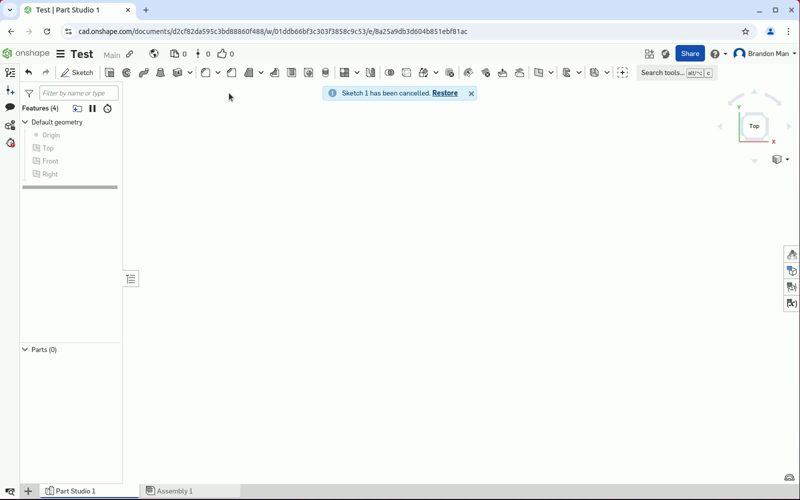
mouse_move(73, 352)
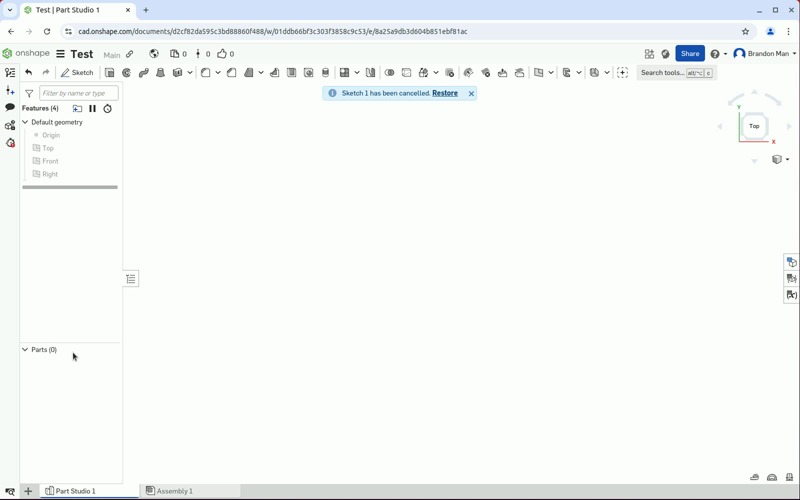
key(y)
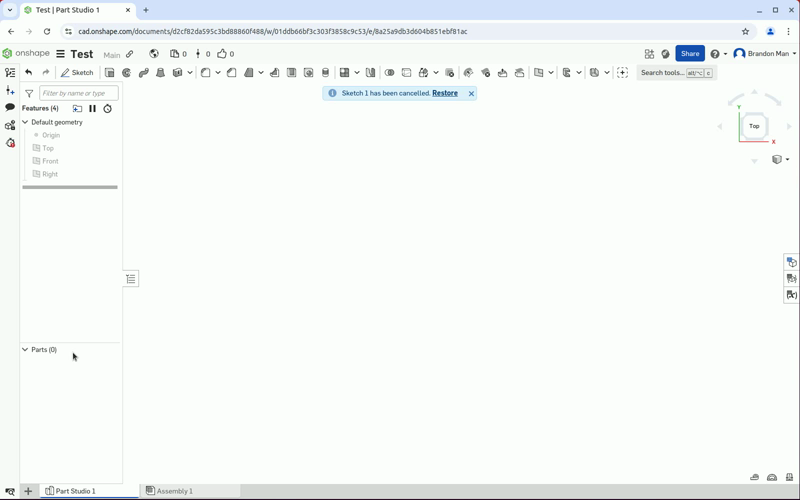
key(shift+p)
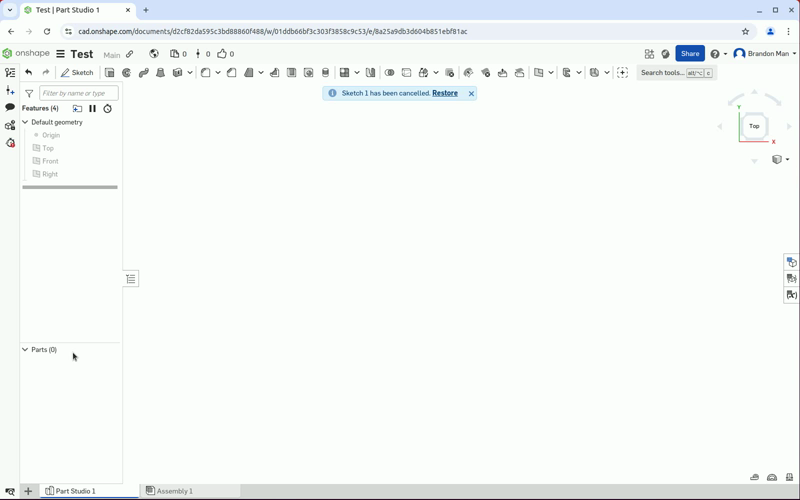
key(space)
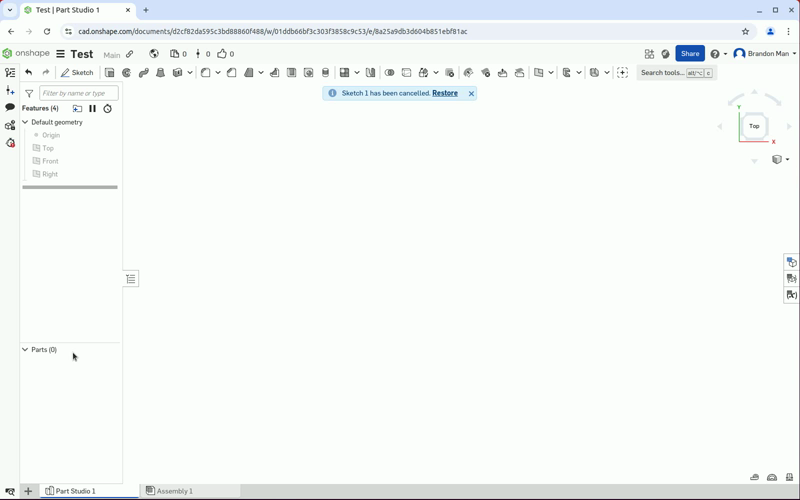
key_down(shift)
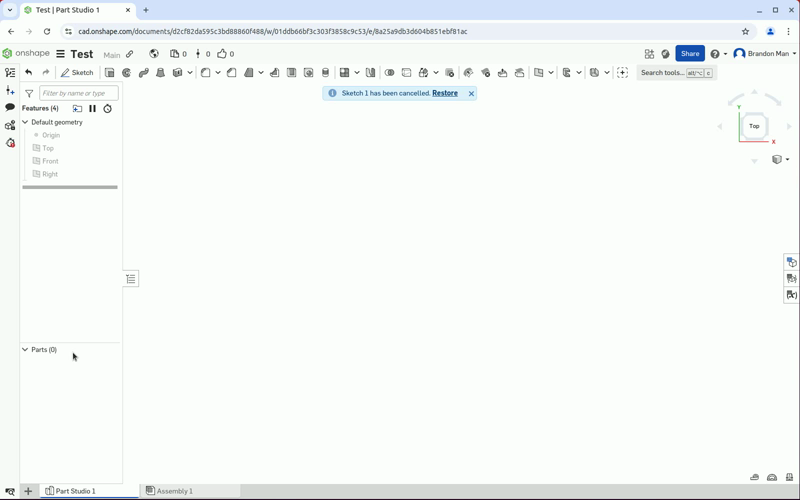
key(up)
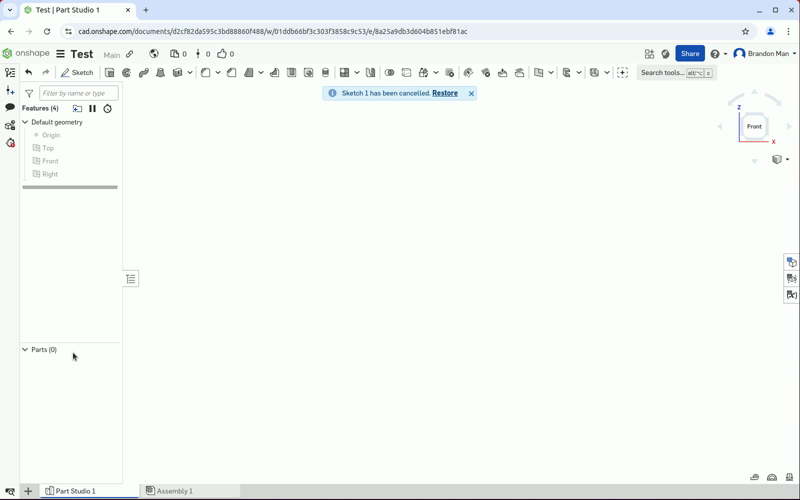
key_up(shift)
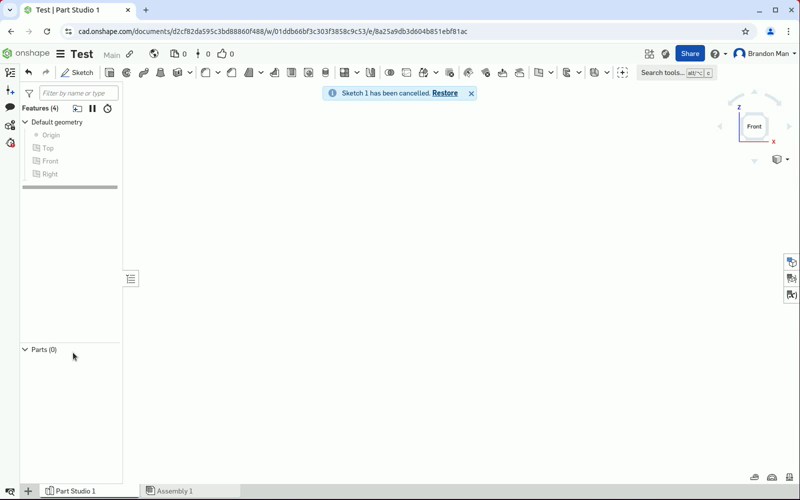
mouse_move(73, 352)
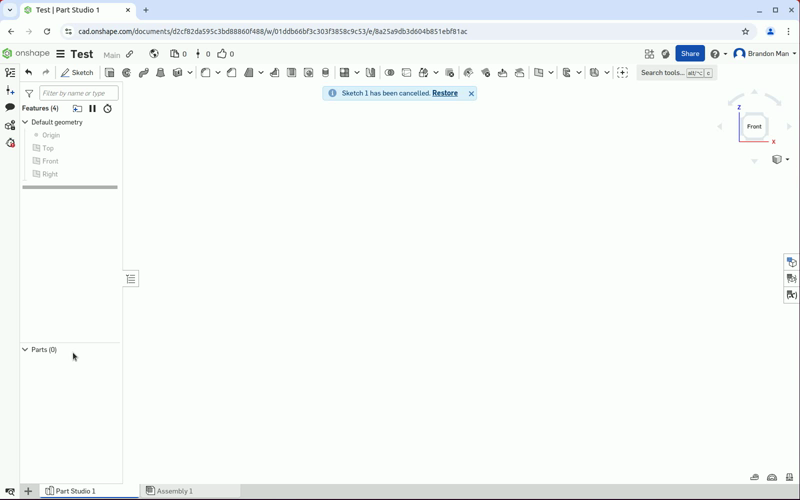
key(shift+y)
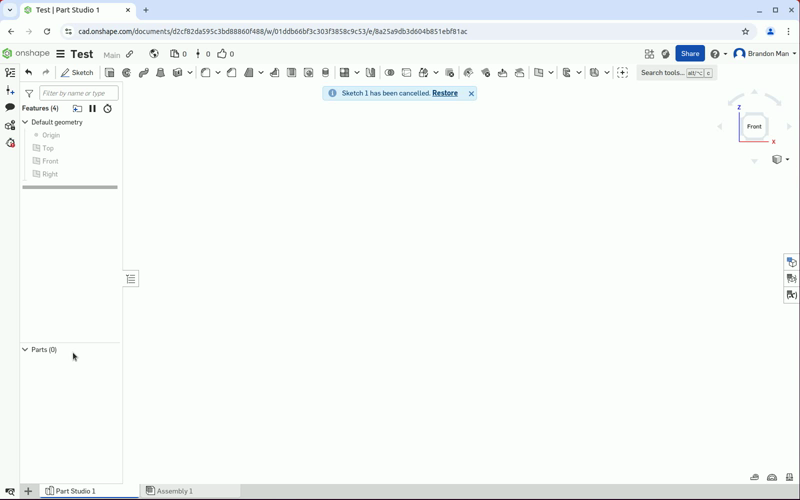
key(shift+s)
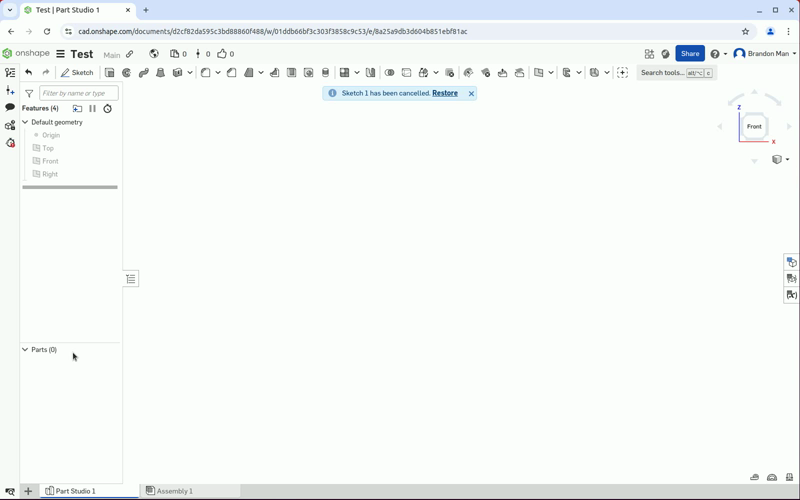
mouse_move(73, 163)
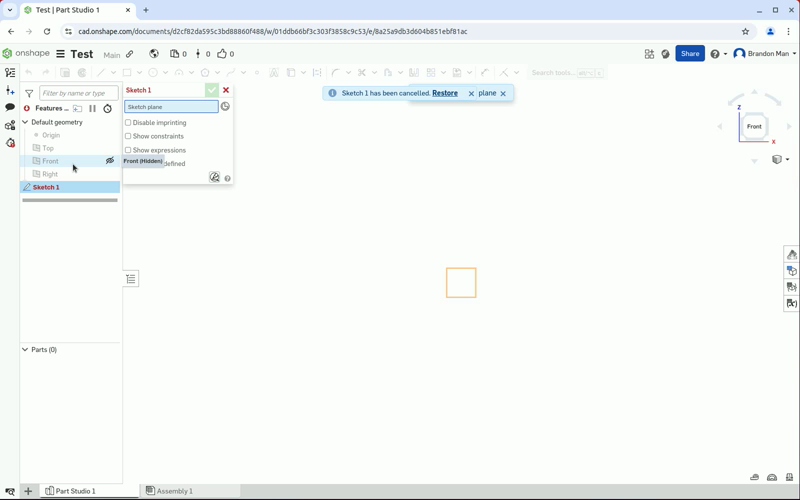
click(73, 163)
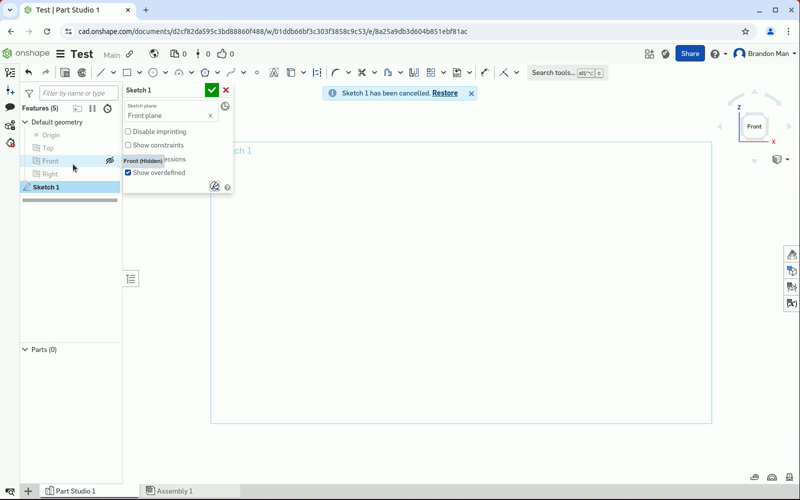
mouse_move(73, 352)
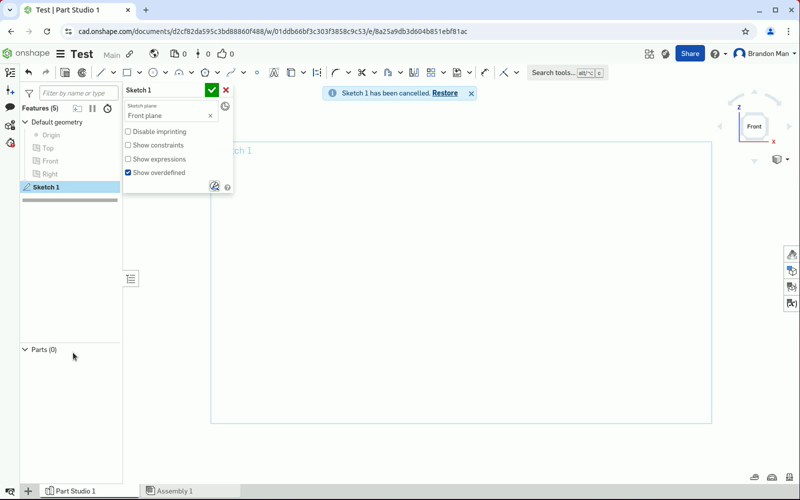
key(y)
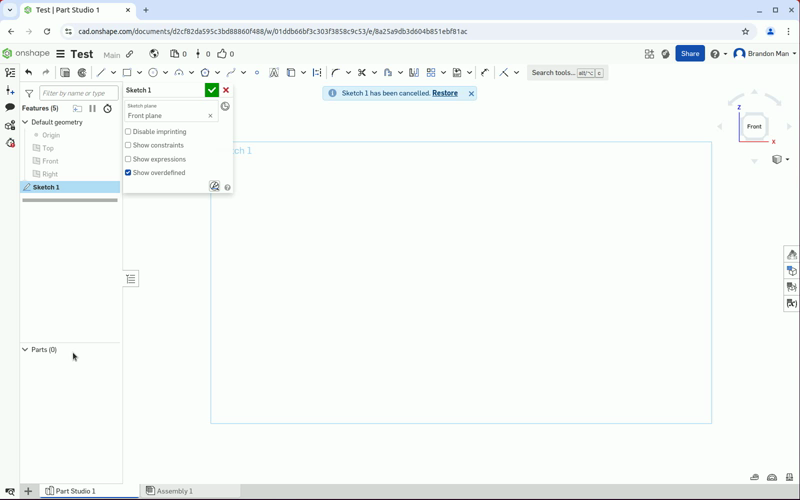
key(l)
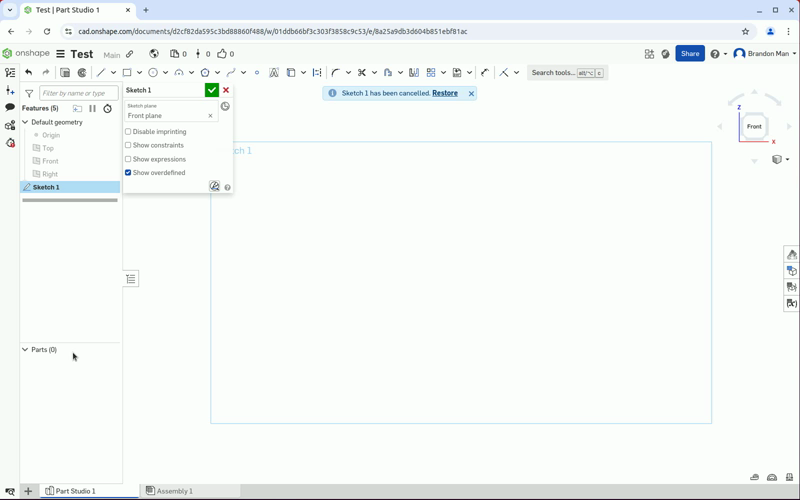
key_down(shift)
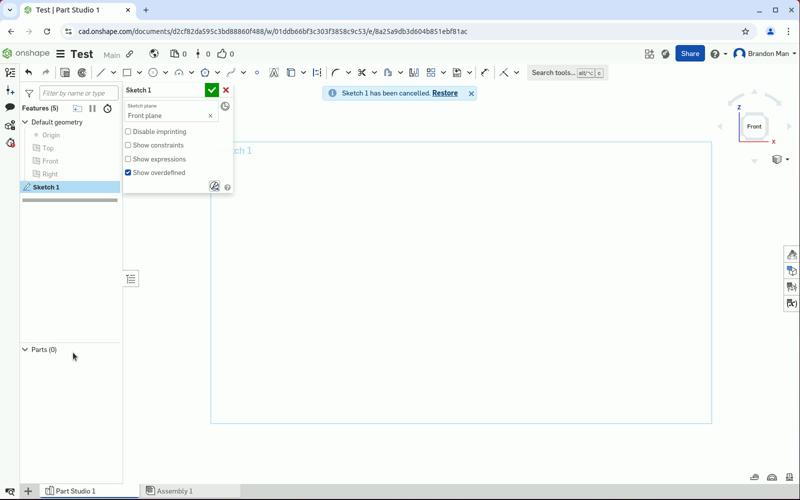
mouse_move(484, 222)
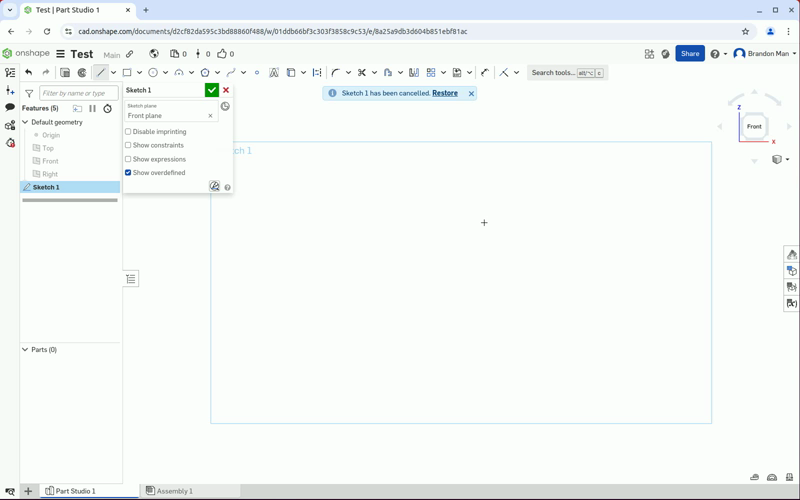
click(484, 222)
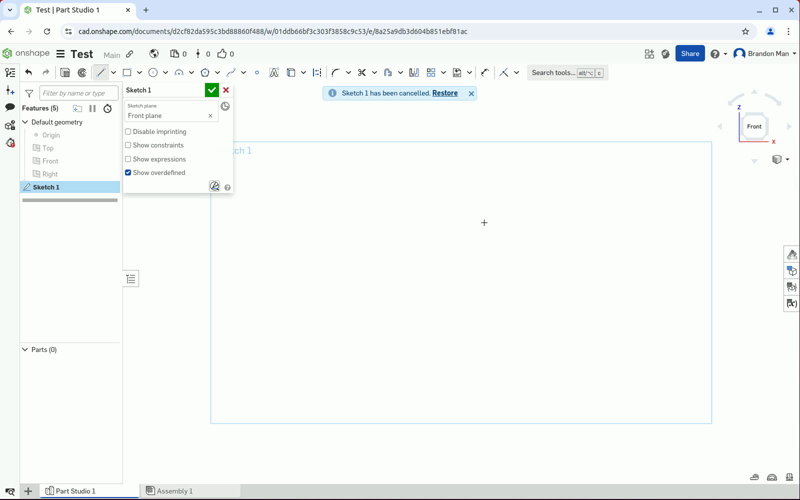
key_up(shift)
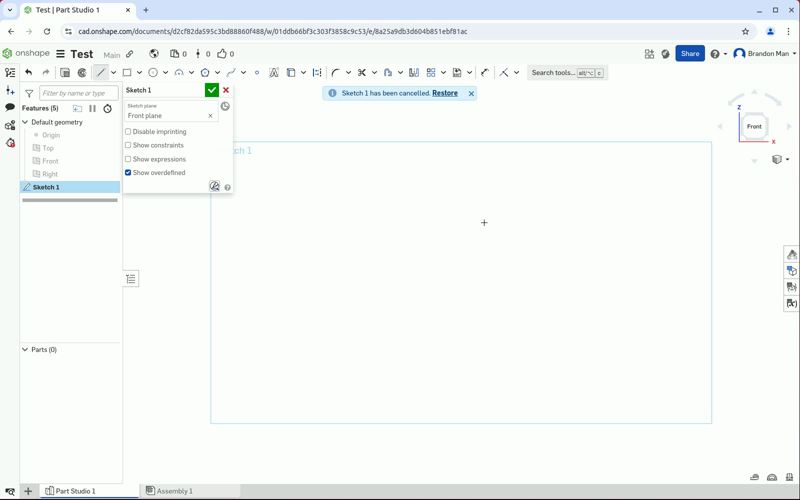
key_down(shift)
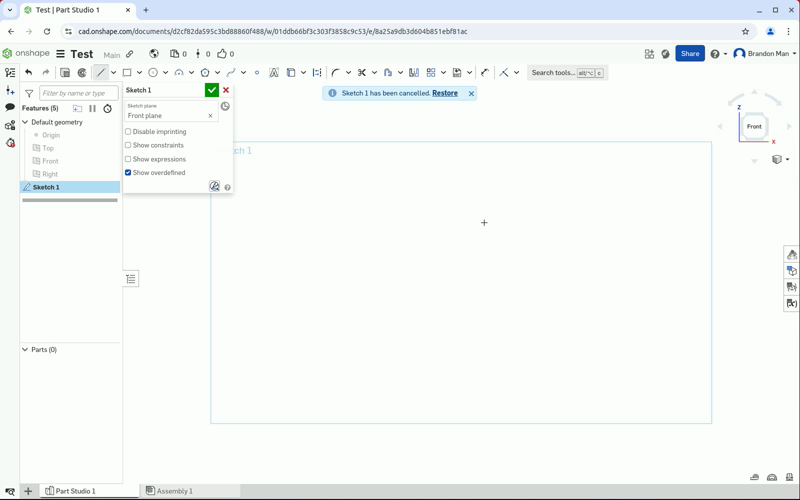
mouse_move(514, 222)
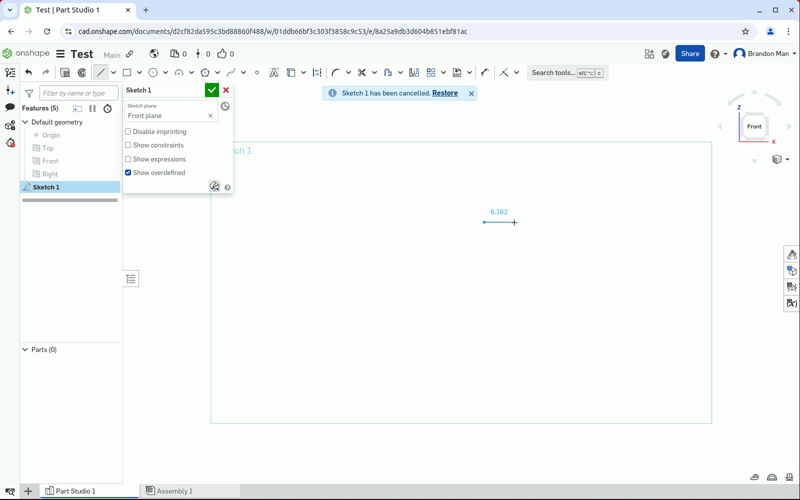
mouse_move(518, 222)
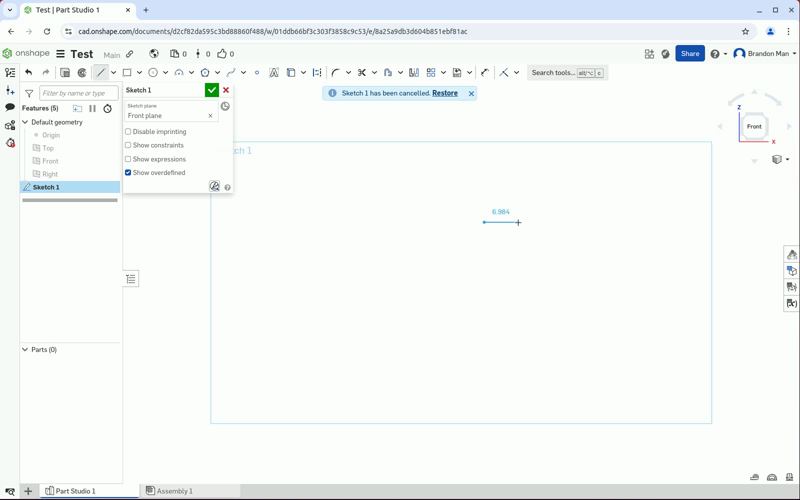
click(518, 222)
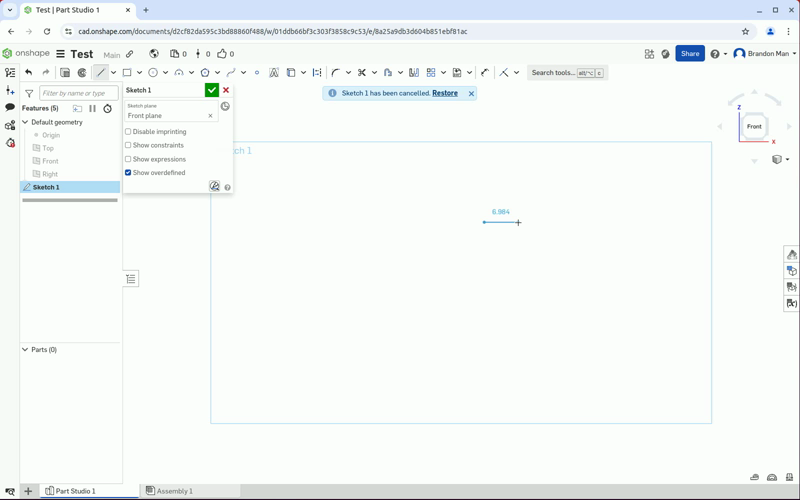
key_up(shift)
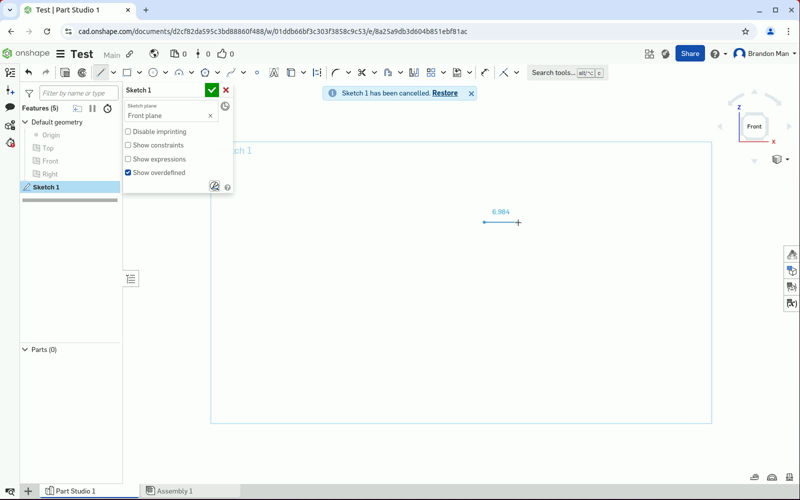
key_down(shift)
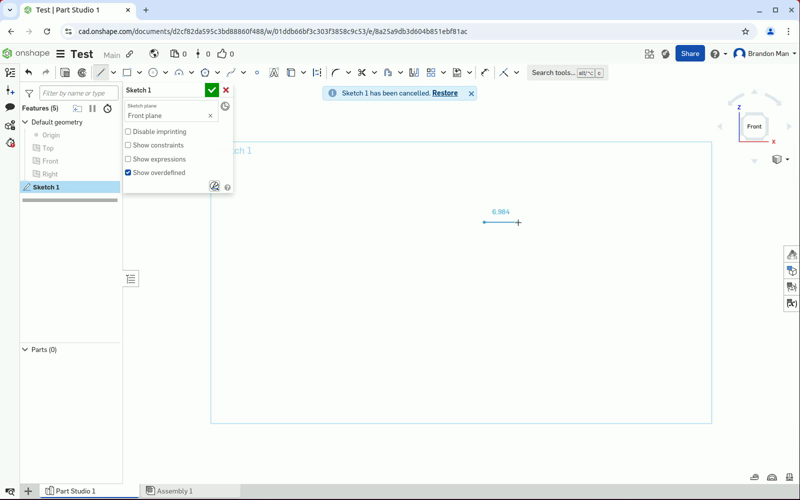
mouse_move(548, 222)
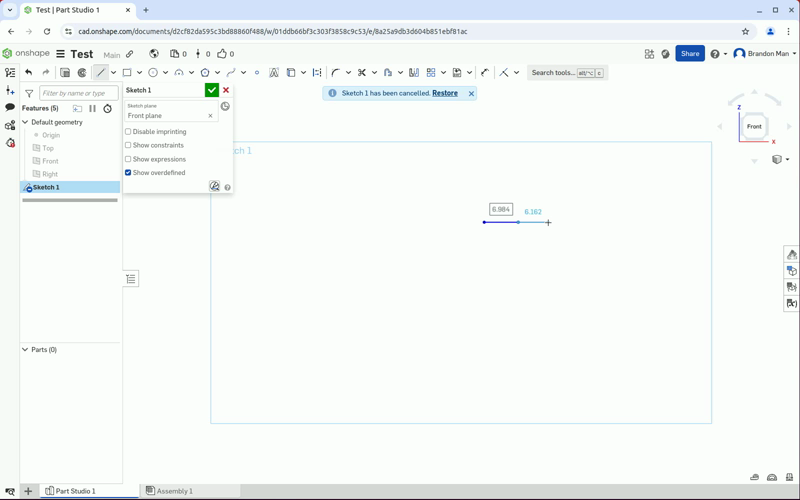
mouse_move(518, 176)
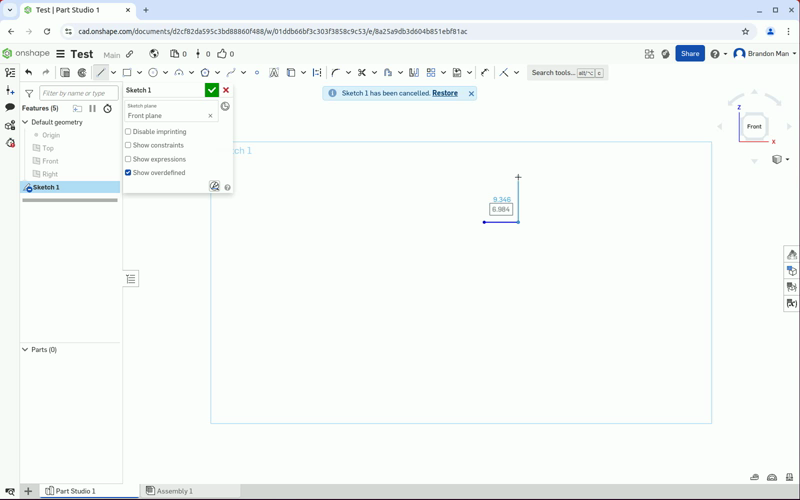
click(518, 176)
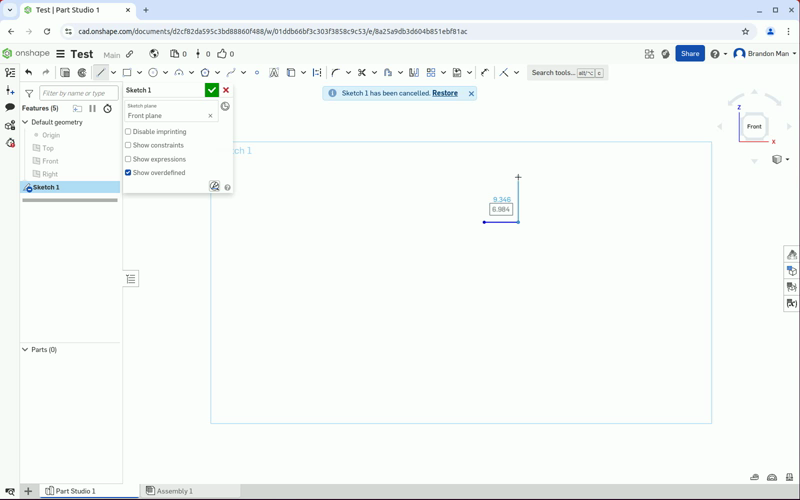
key_up(shift)
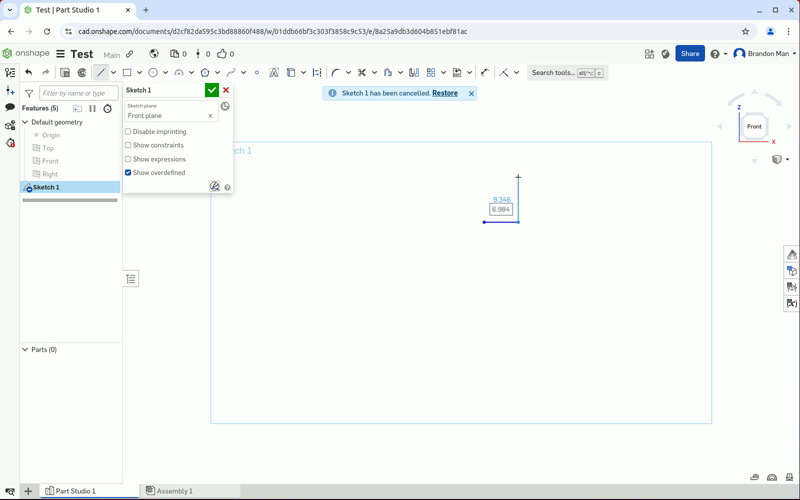
key_down(shift)
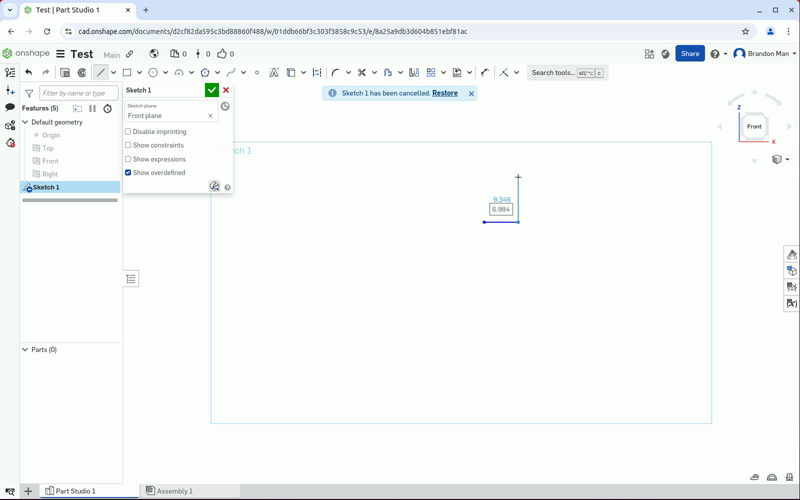
mouse_move(548, 176)
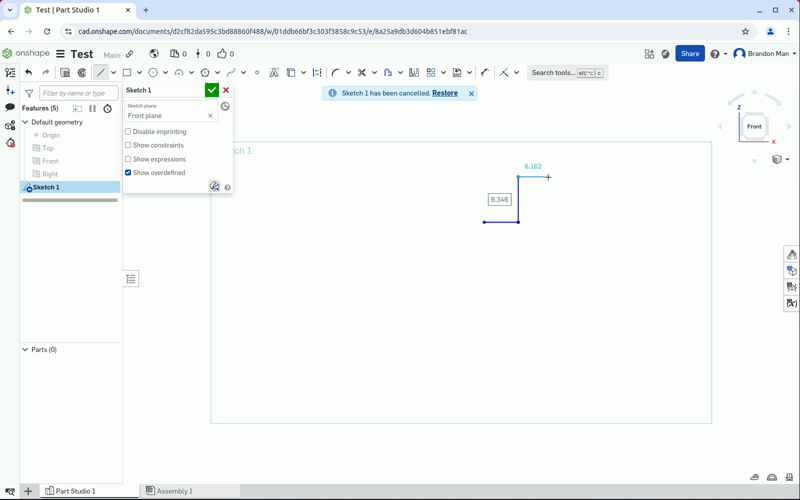
mouse_move(484, 176)
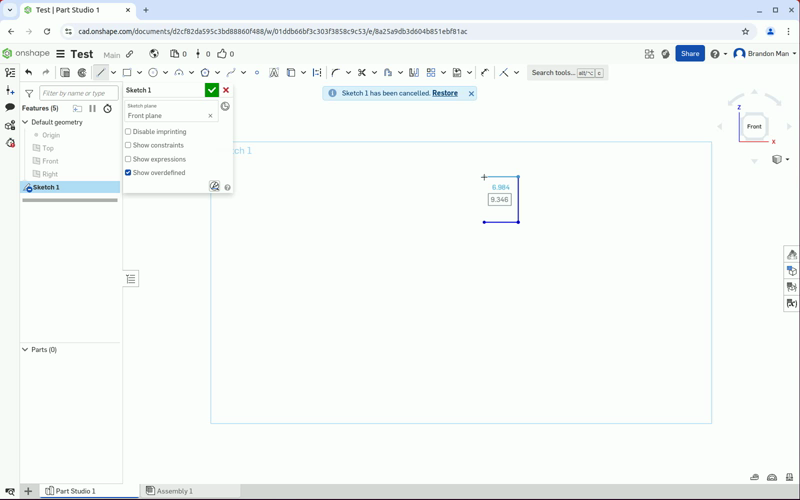
click(484, 176)
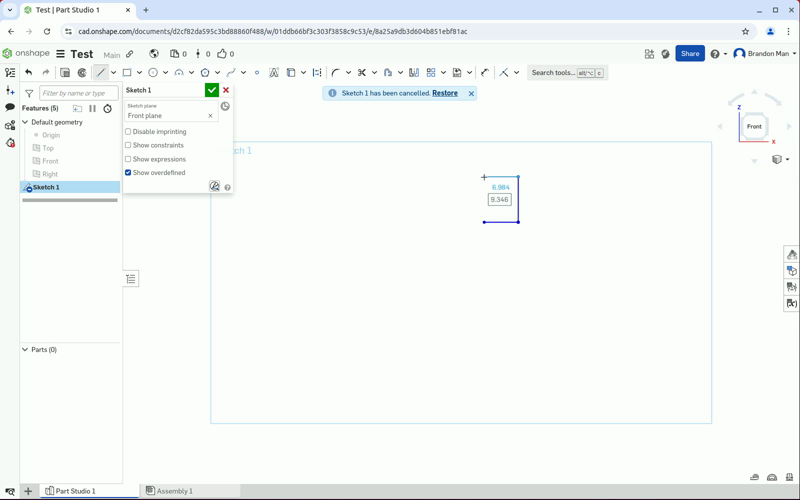
key_up(shift)
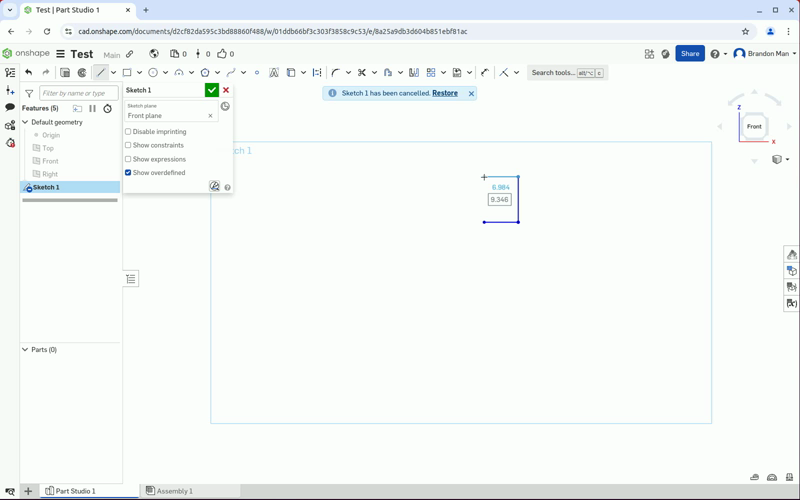
mouse_move(514, 176)
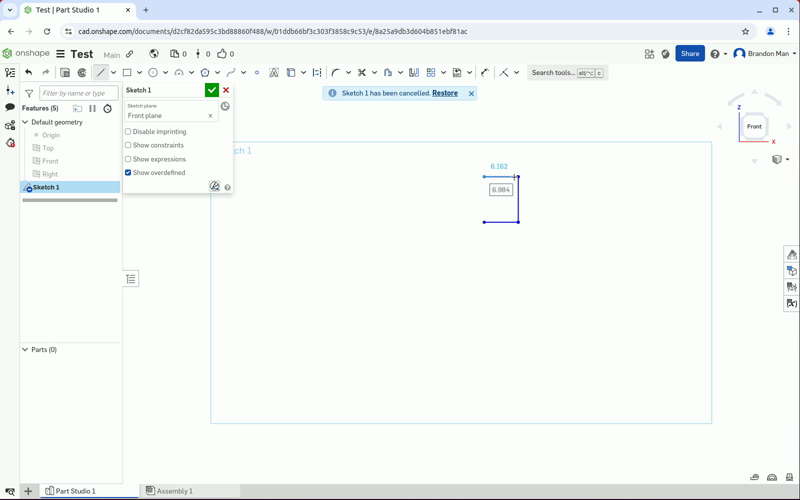
key_down(shift)
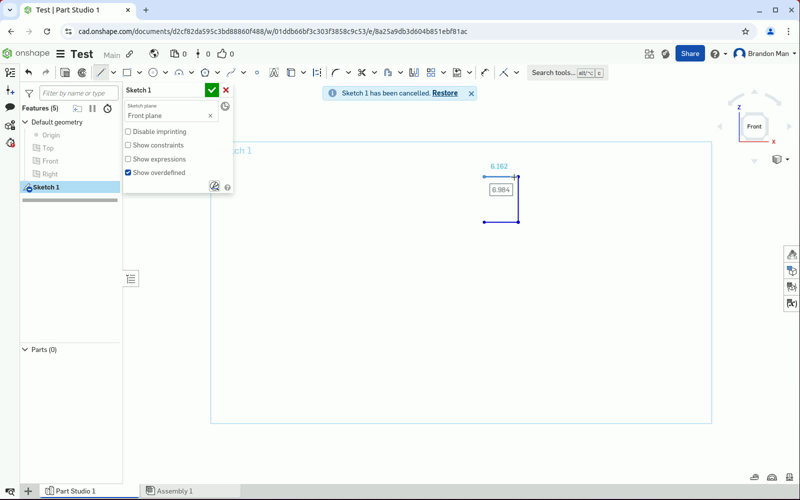
mouse_move(484, 222)
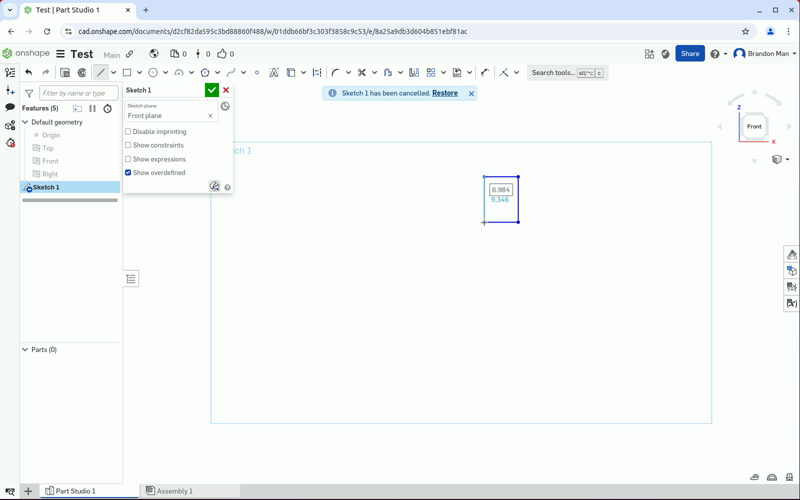
key_up(shift)
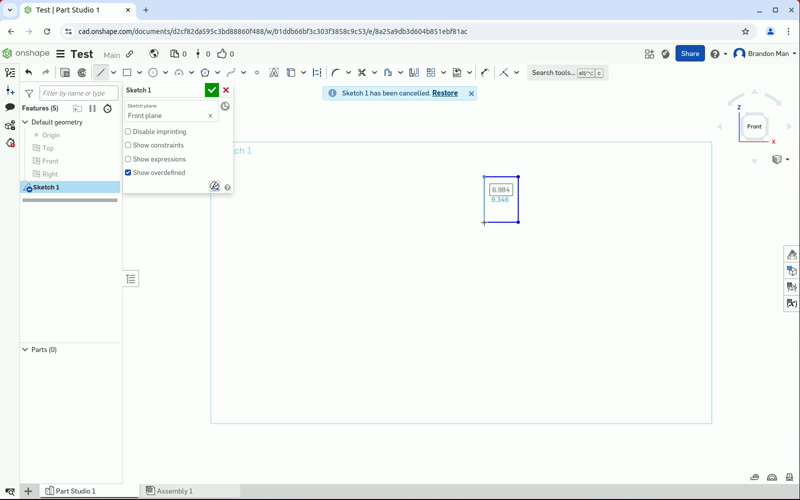
click(484, 222)
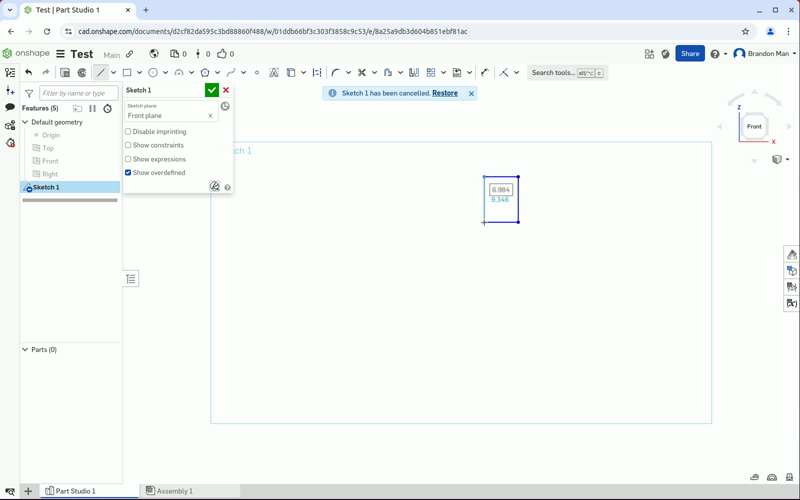
key(esc)
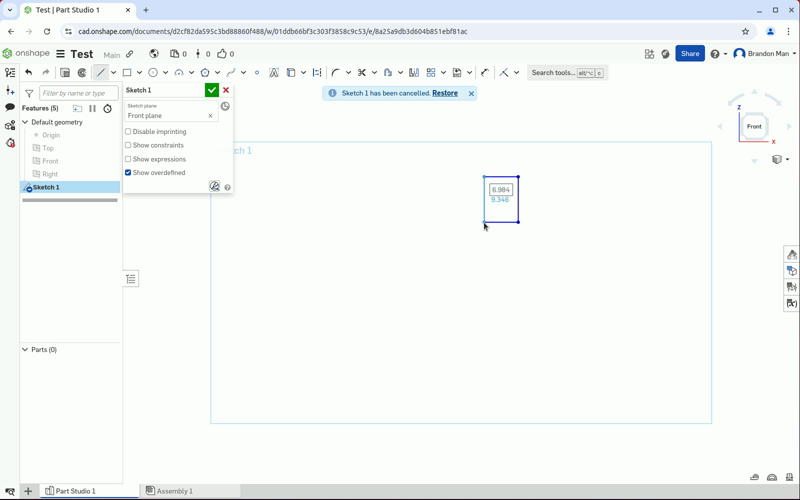
mouse_move(516, 187)
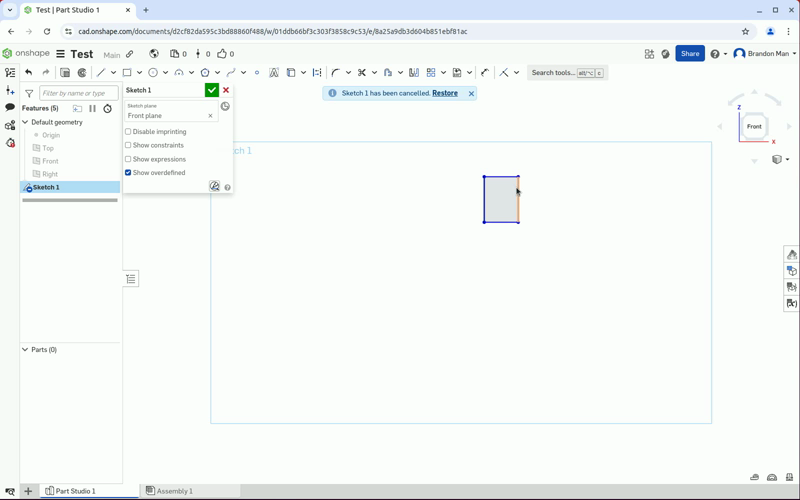
scroll(6)
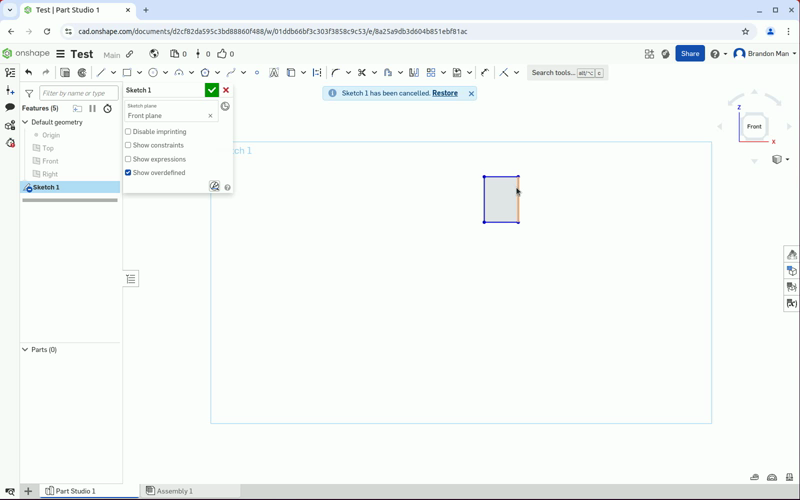
scroll(6)
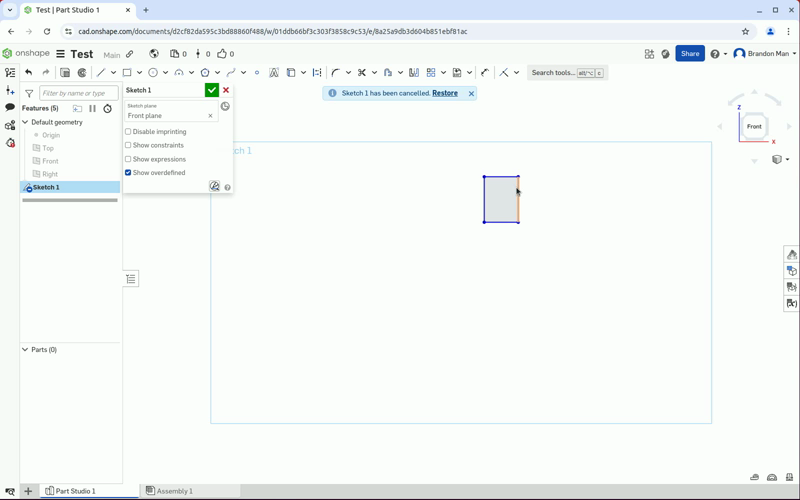
scroll(6)
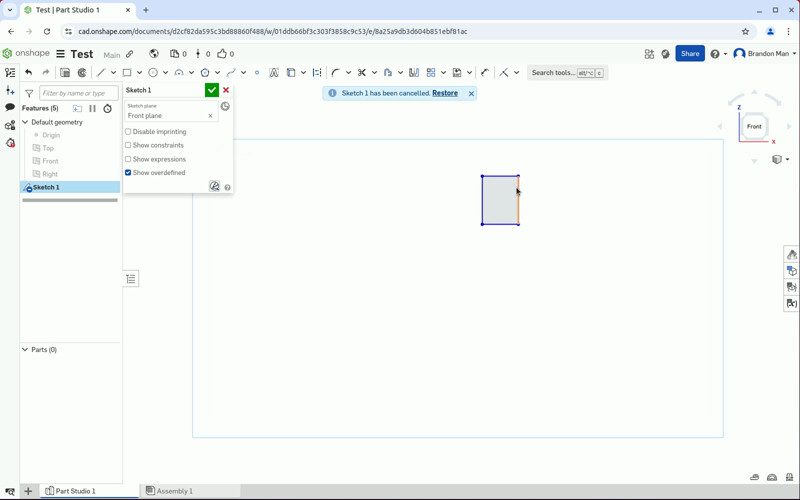
scroll(6)
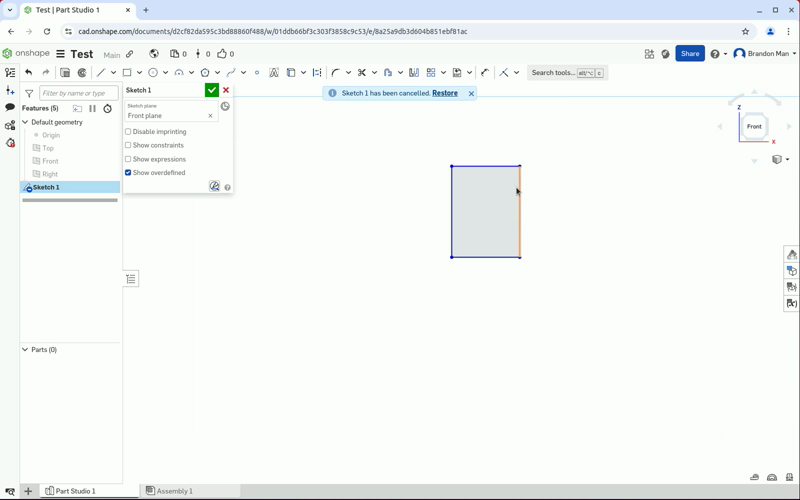
scroll(6)
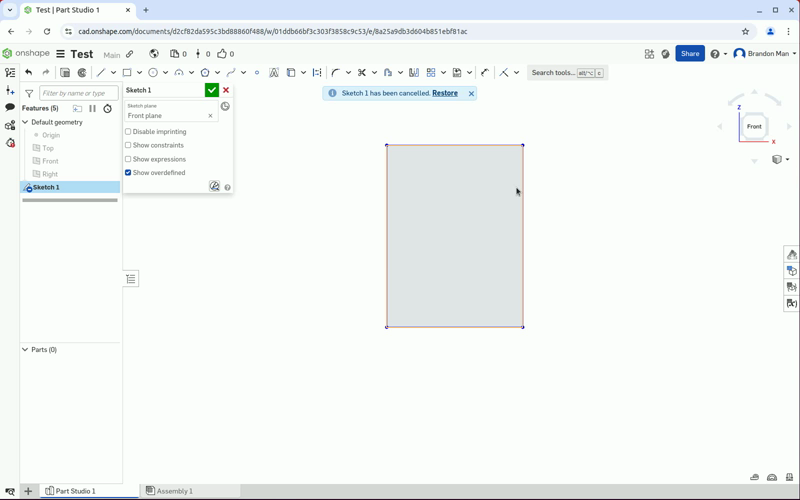
scroll(6)
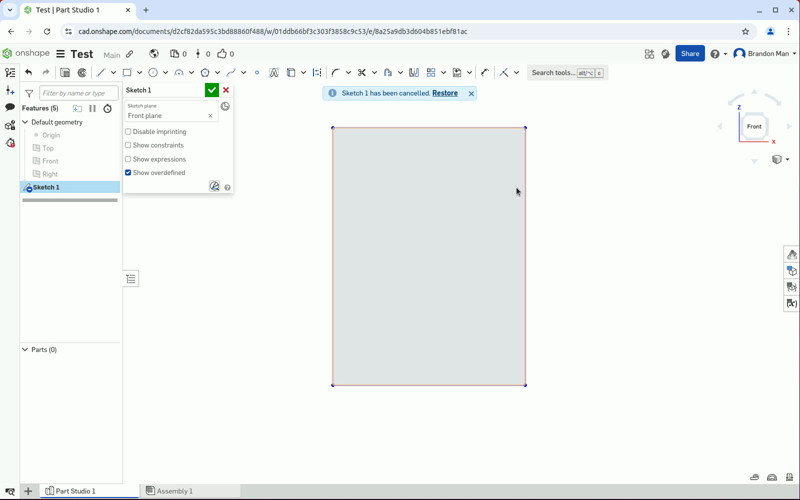
scroll(6)
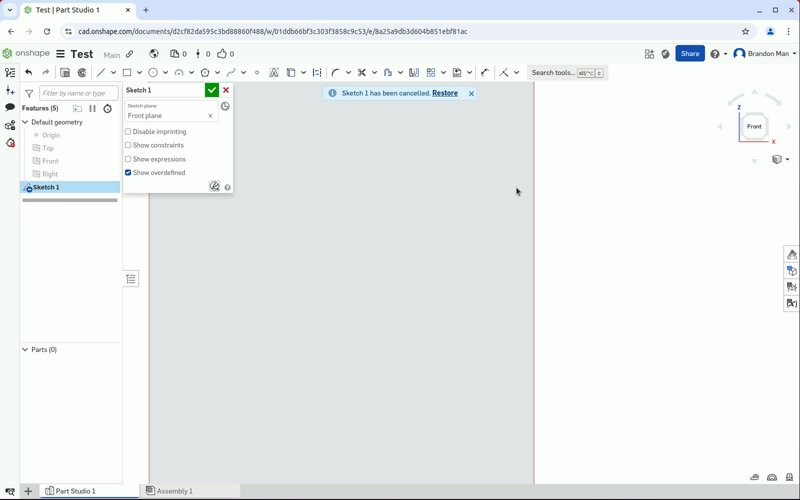
click(516, 187)
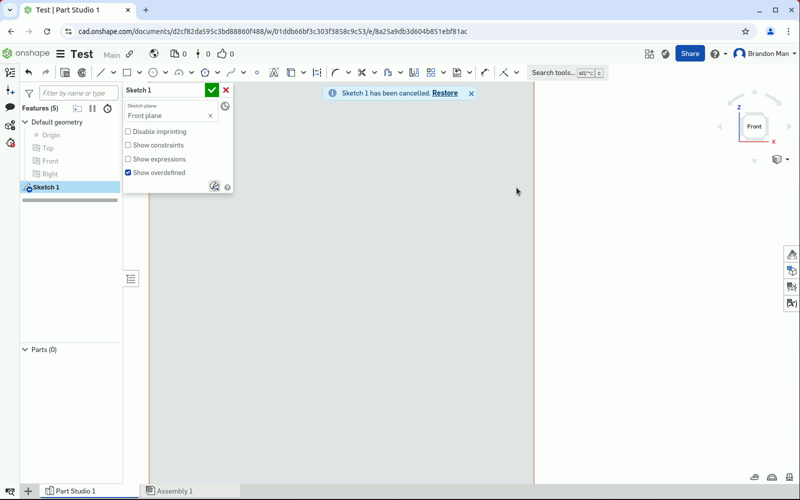
scroll(-6)
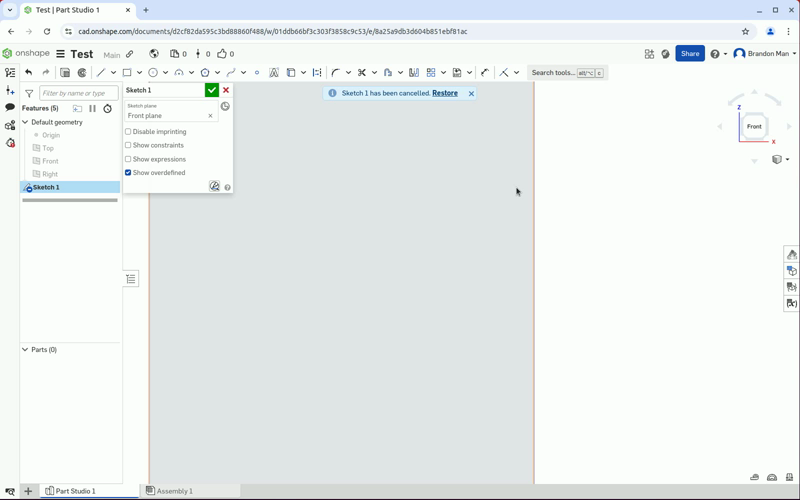
scroll(-6)
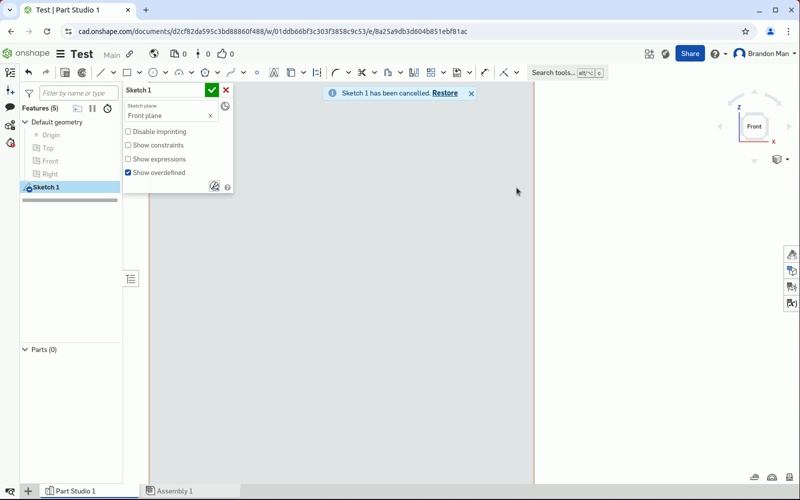
scroll(-6)
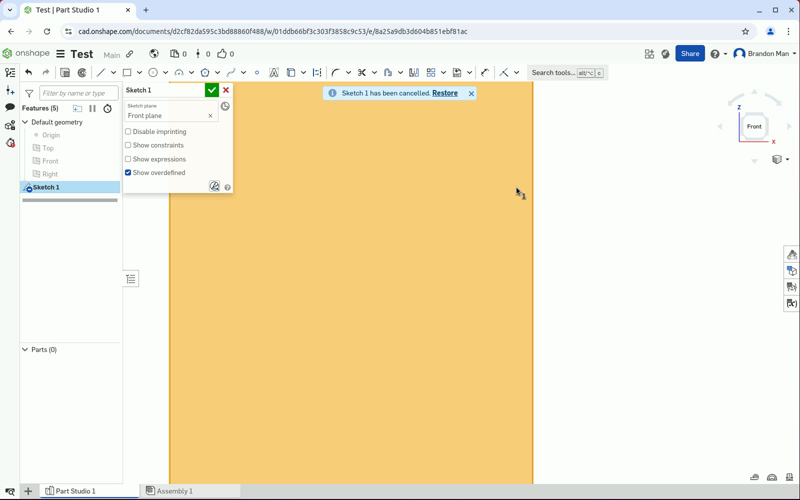
scroll(-6)
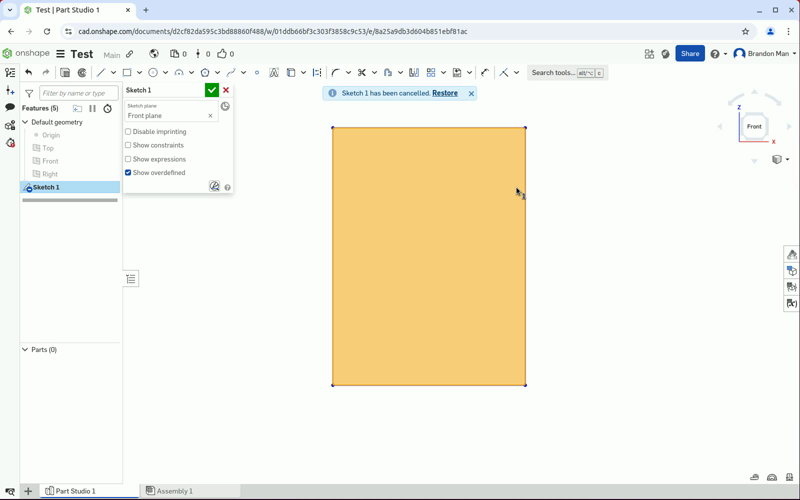
scroll(-6)
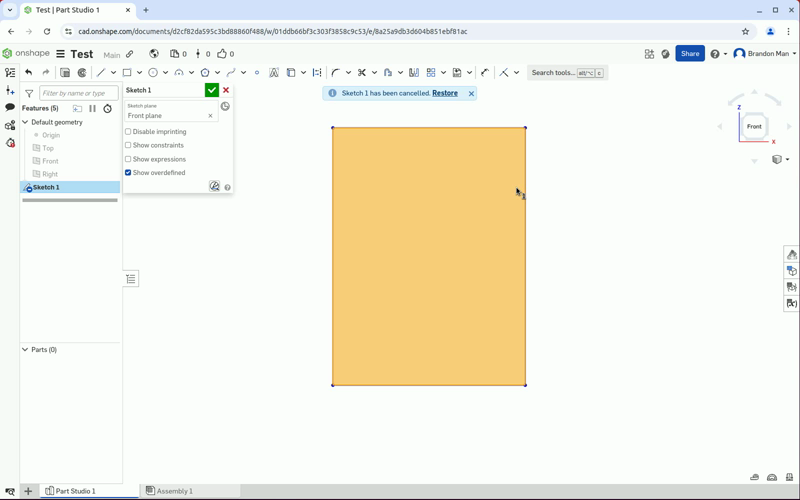
scroll(-6)
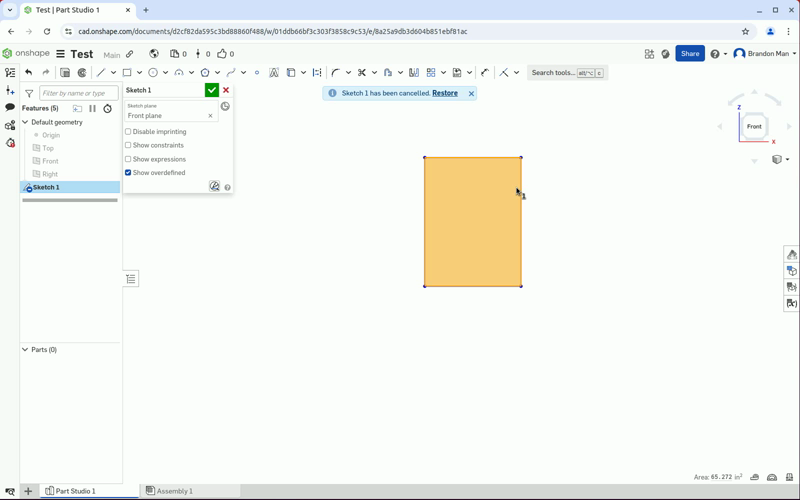
scroll(-6)
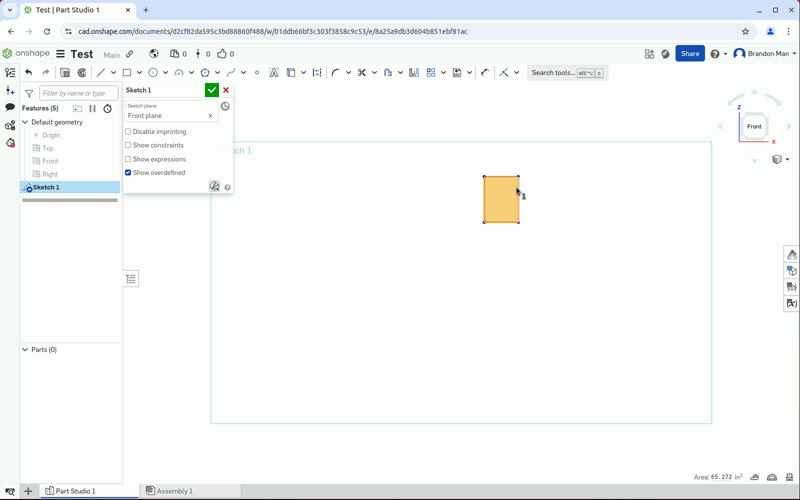
mouse_move(73, 352)
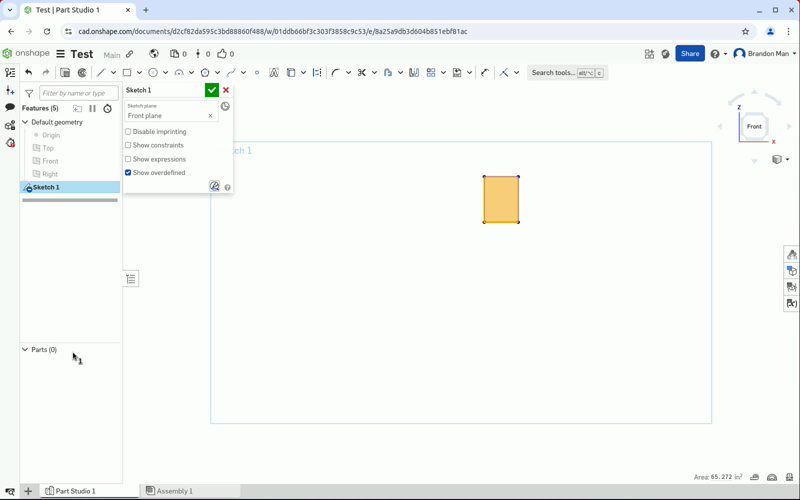
key(shift+y)
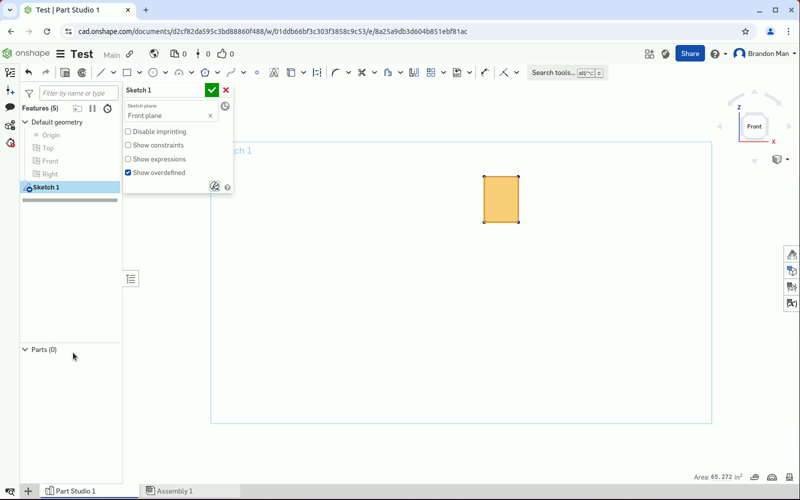
key(shift+e)
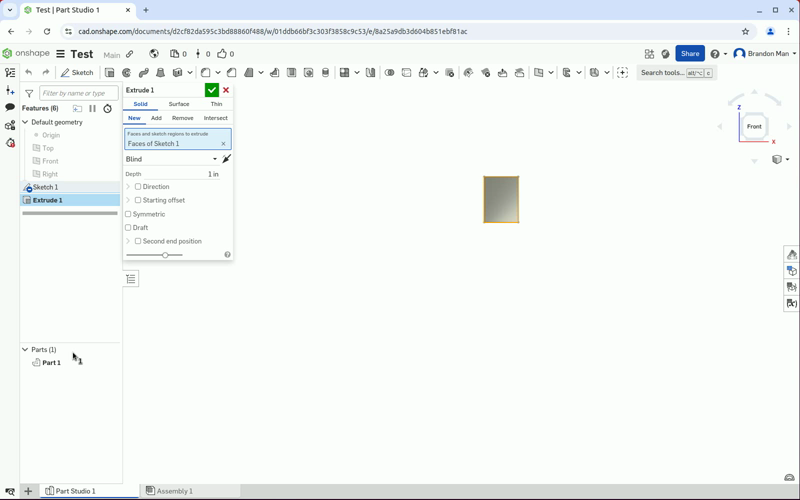
mouse_move(143, 106)
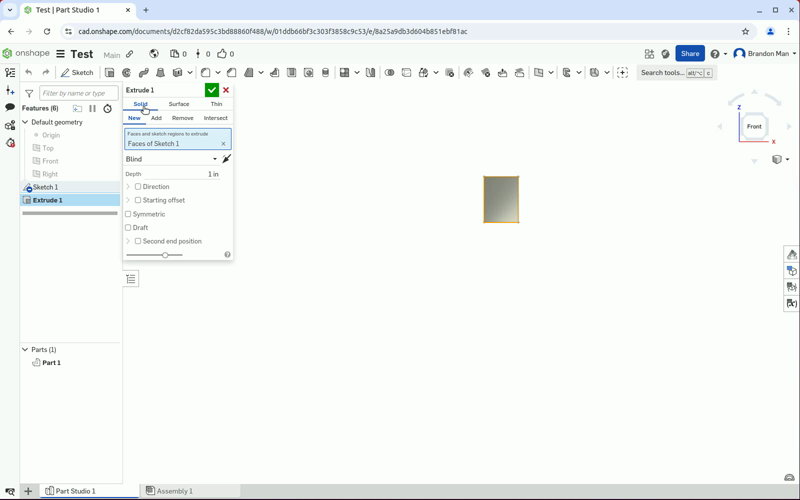
click(143, 106)
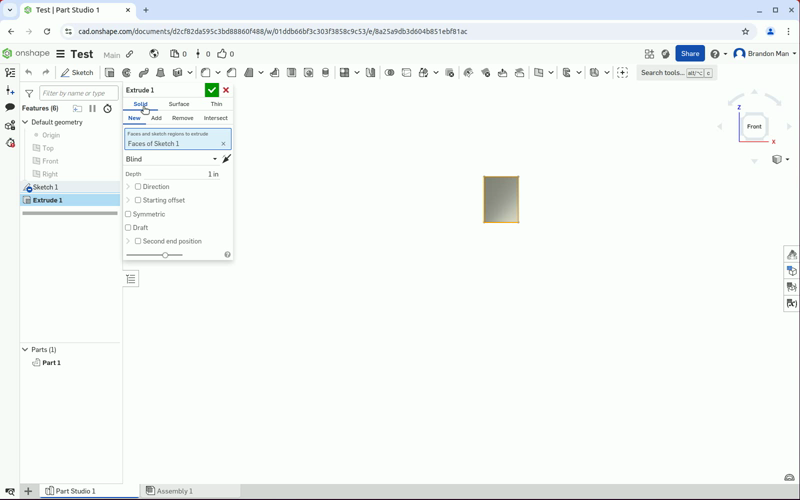
mouse_move(137, 120)
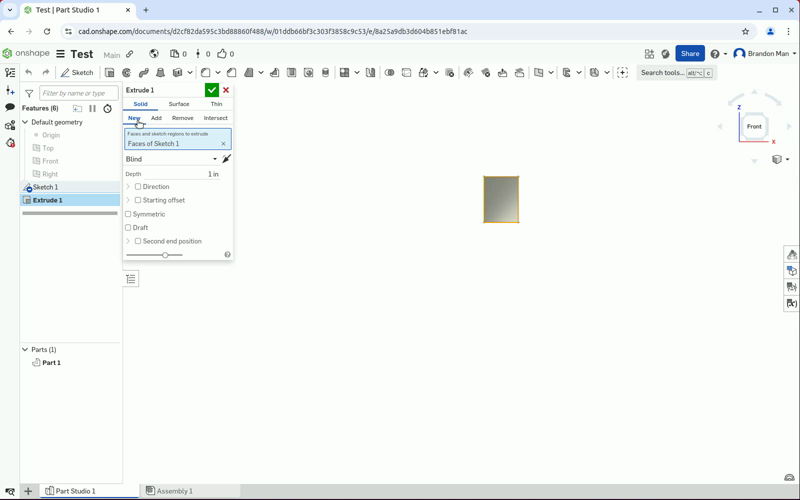
click(137, 120)
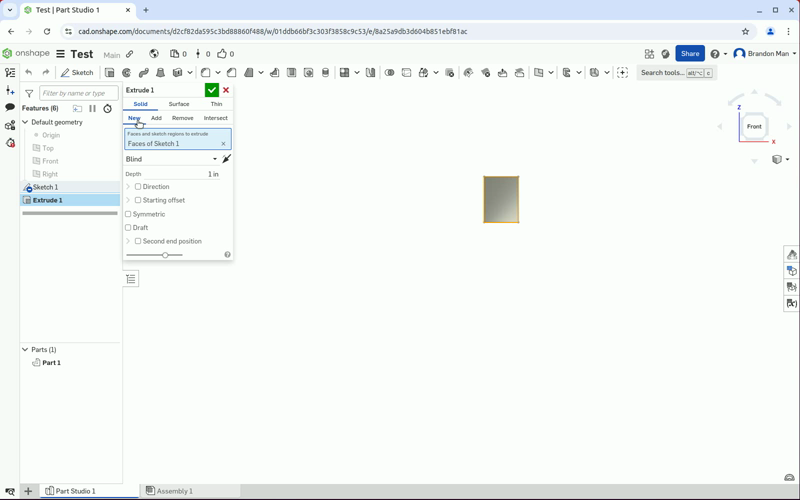
key(tab, 4)
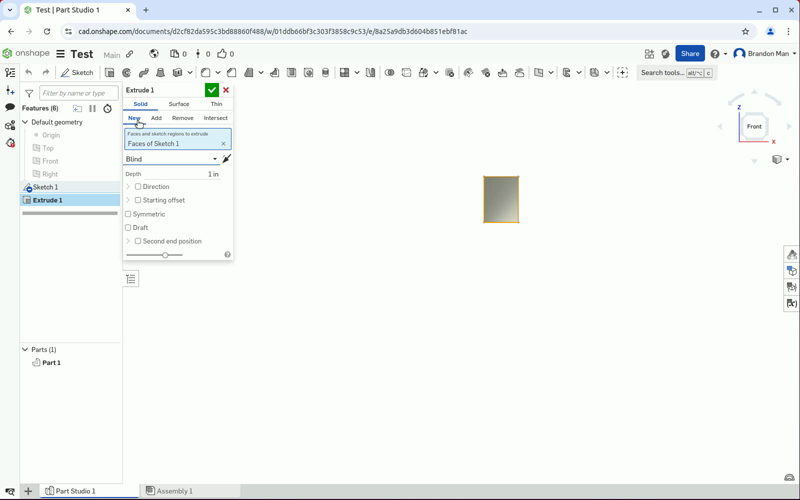
text(4.092)
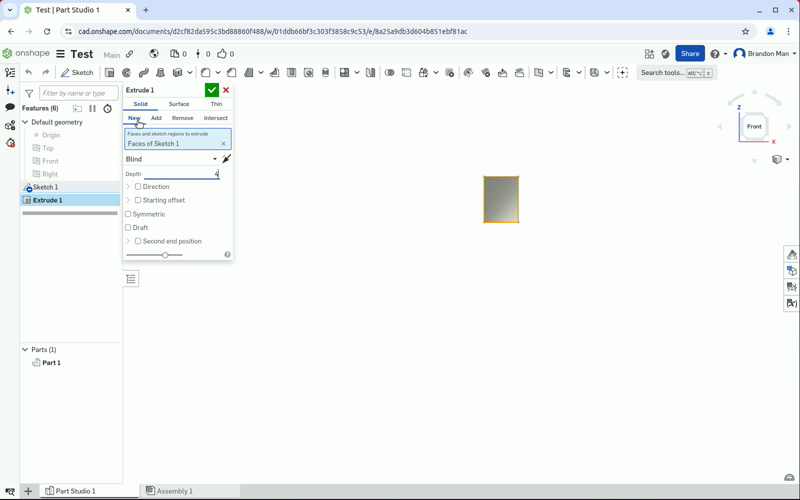
key(enter)
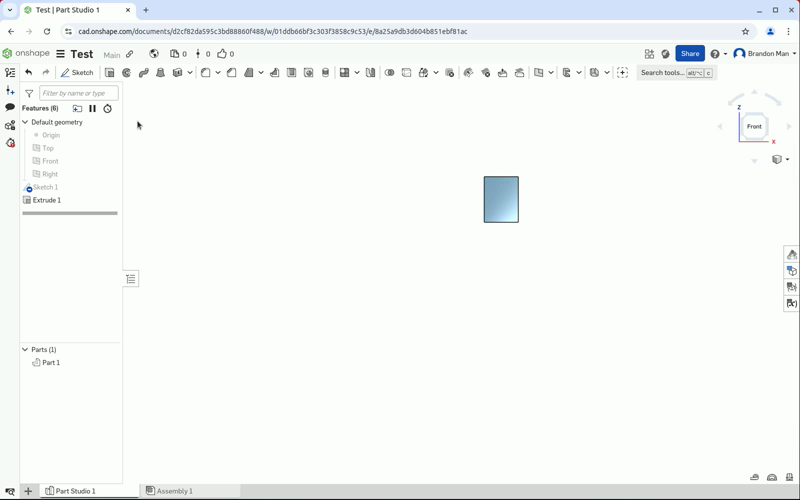
key(shift+h)
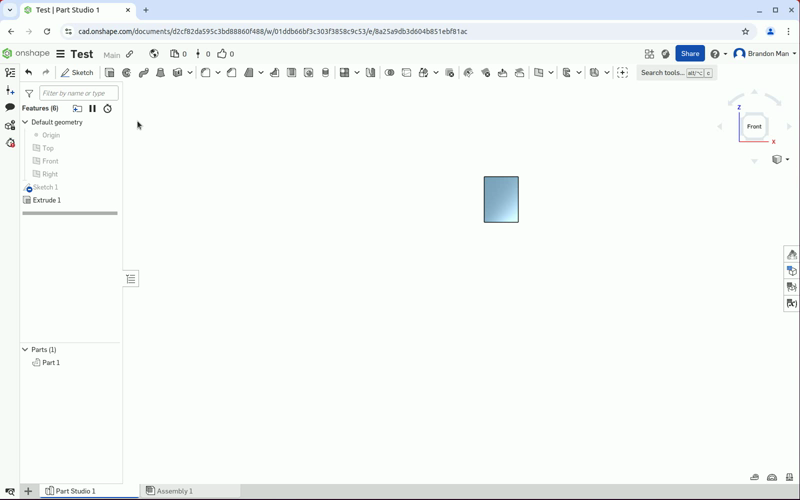
key(shift+h)
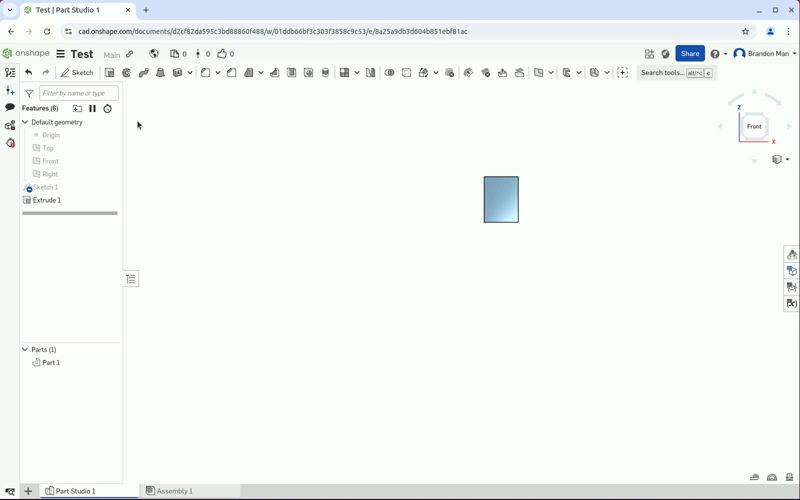
mouse_move(73, 189)
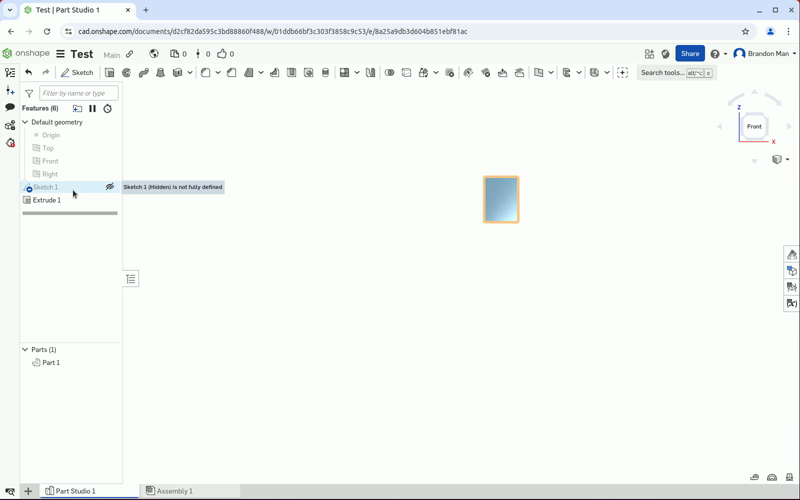
click(73, 189)
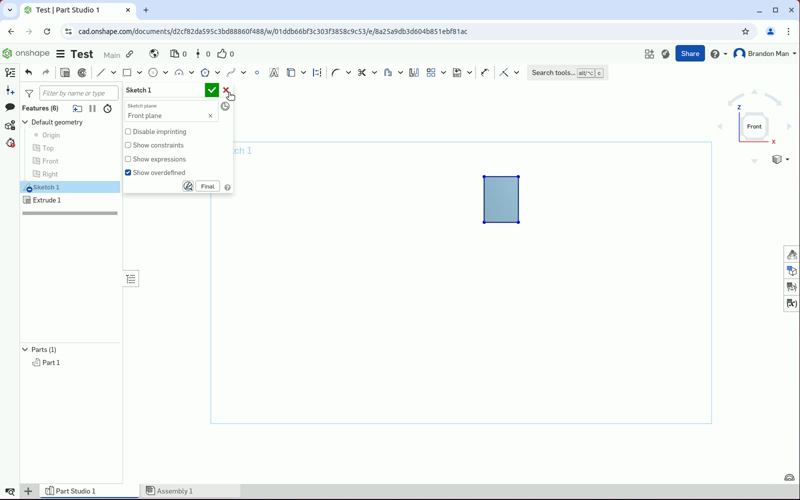
mouse_move(229, 92)
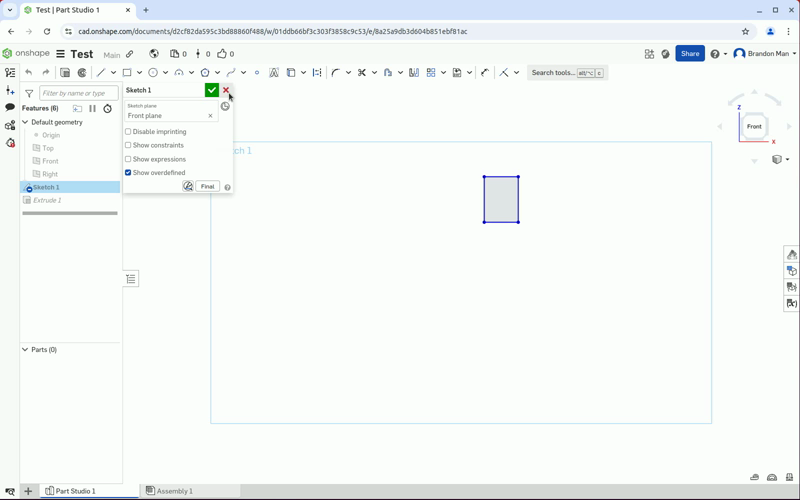
click(229, 92)
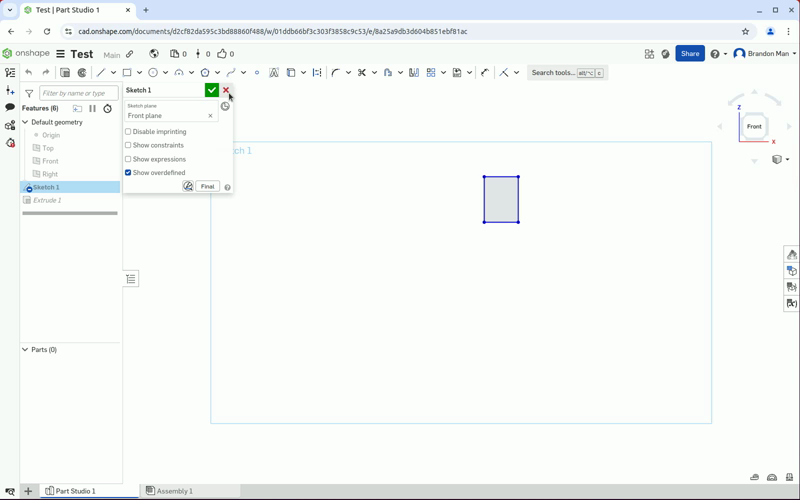
key(shift+s)
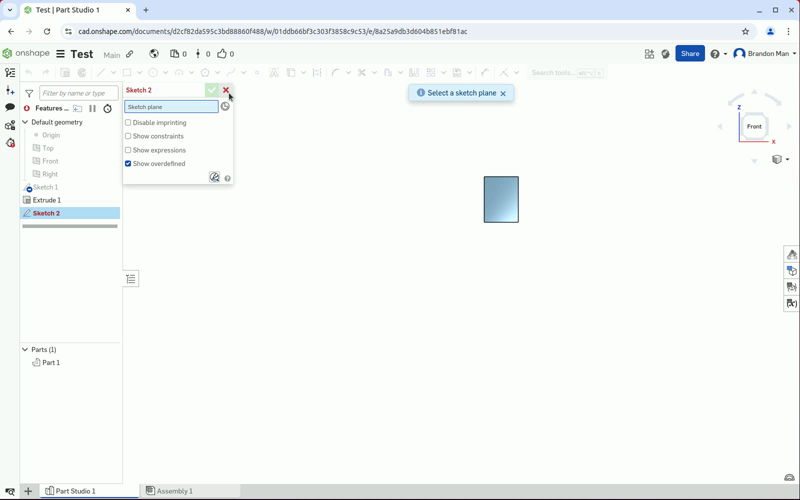
mouse_move(73, 163)
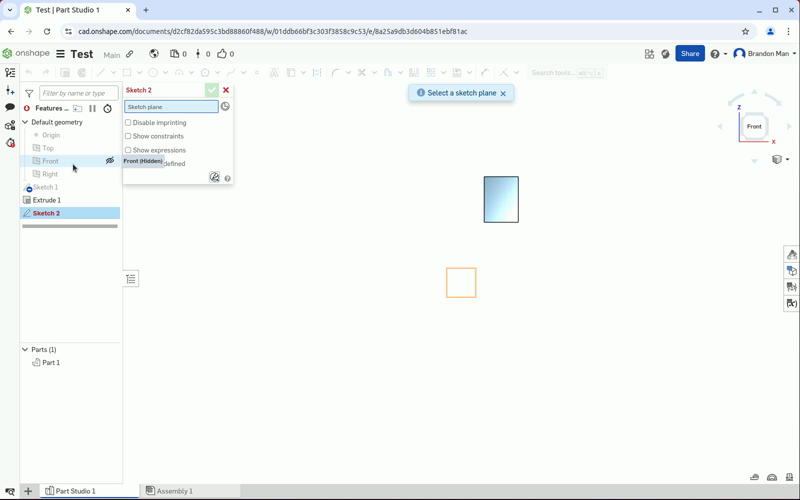
click(73, 163)
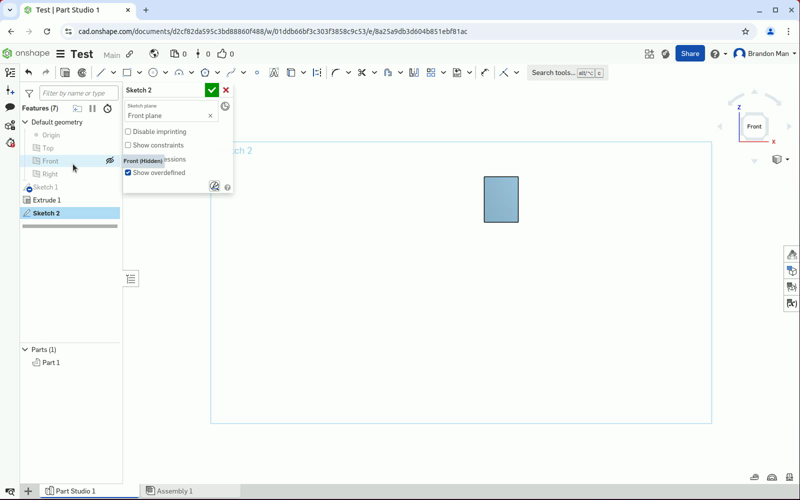
mouse_move(73, 352)
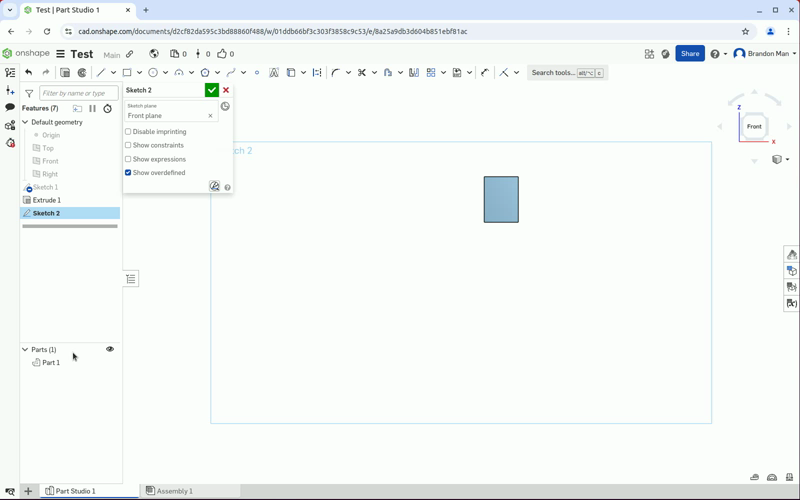
key(y)
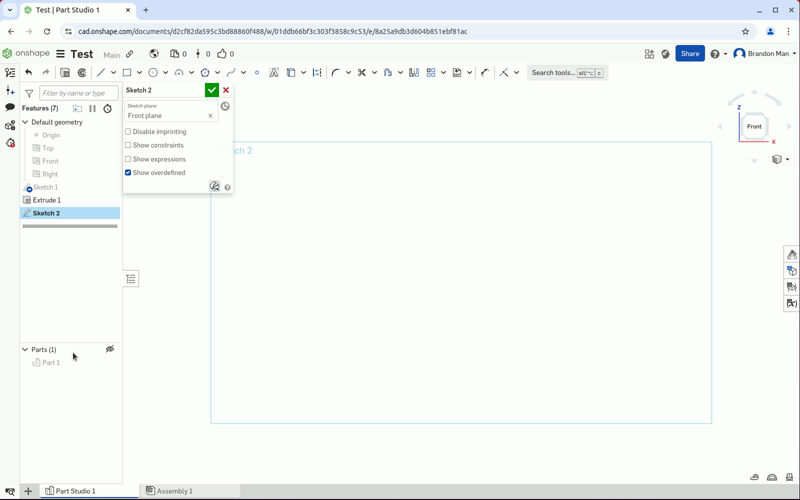
key(l)
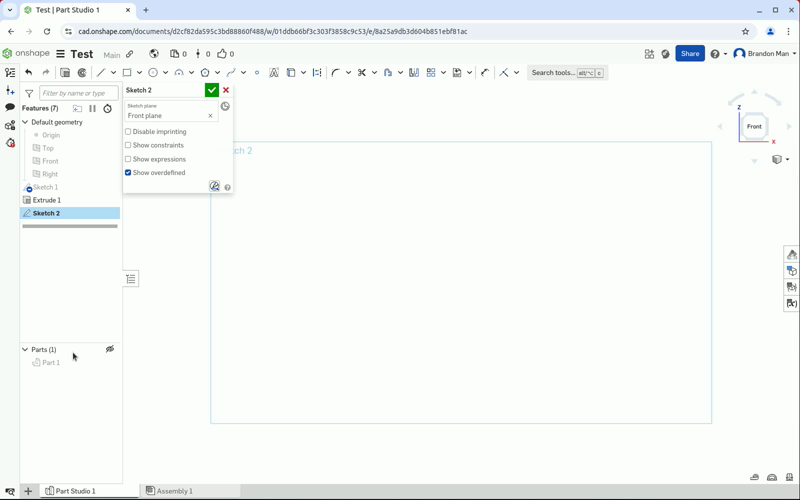
key_down(shift)
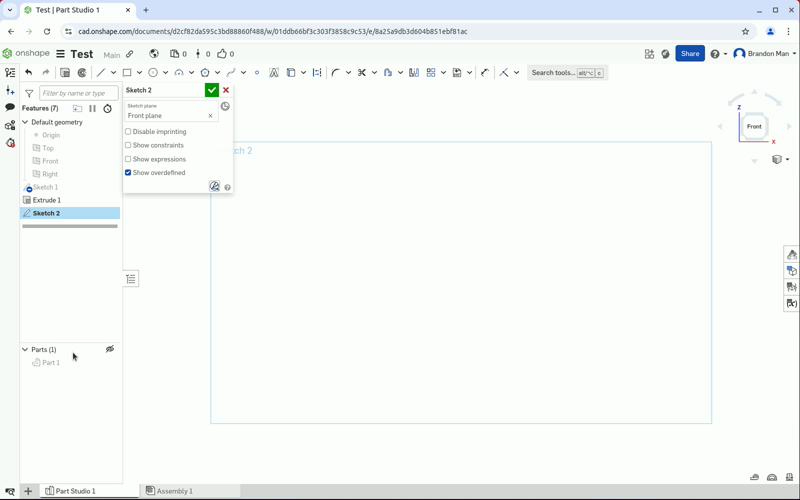
mouse_move(551, 222)
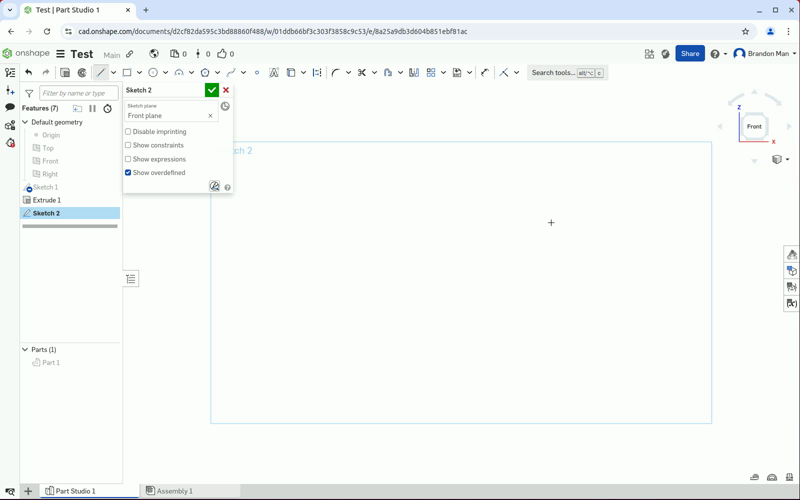
click(551, 222)
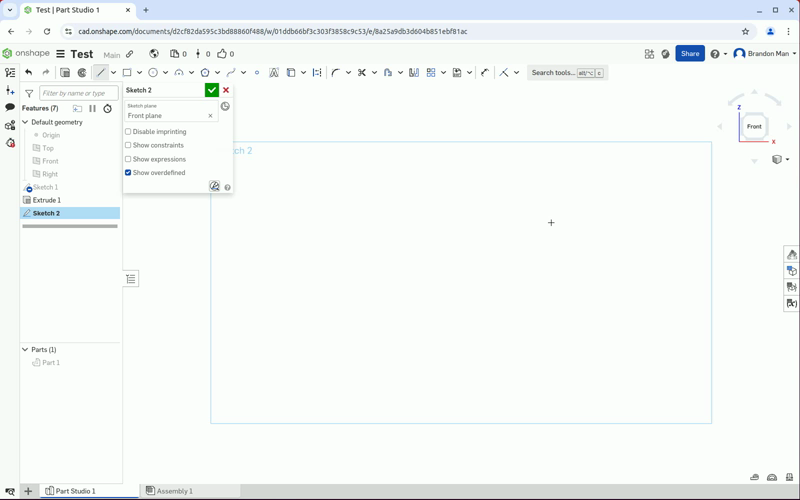
key_up(shift)
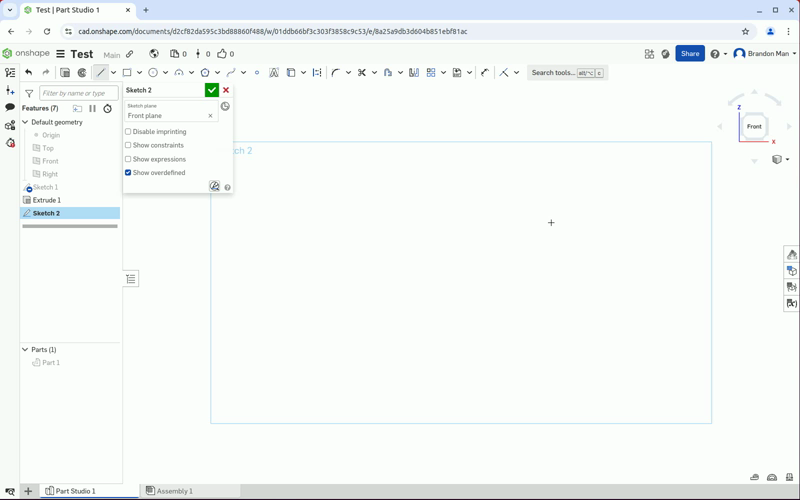
key_down(shift)
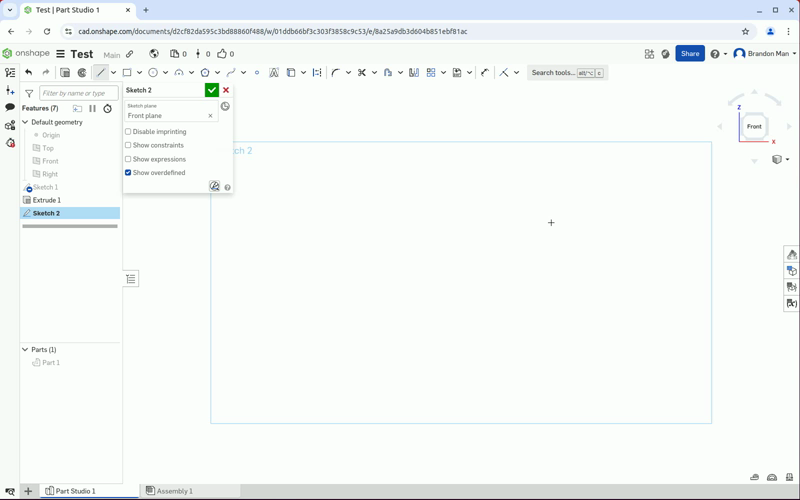
mouse_move(581, 222)
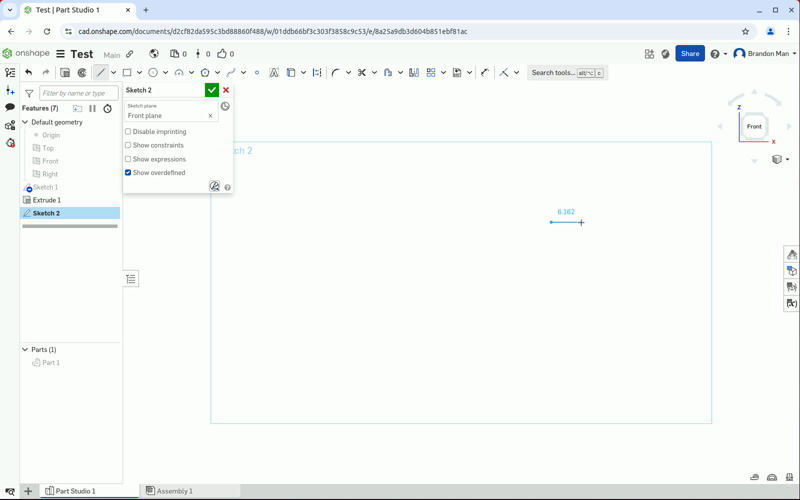
mouse_move(573, 222)
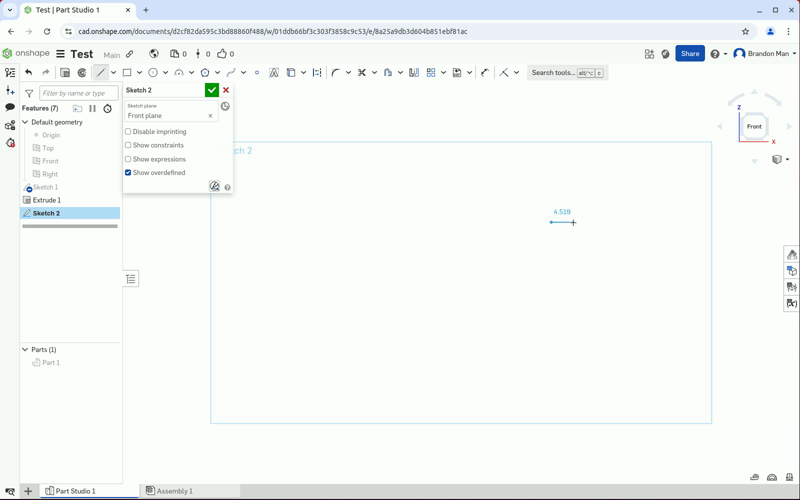
click(573, 222)
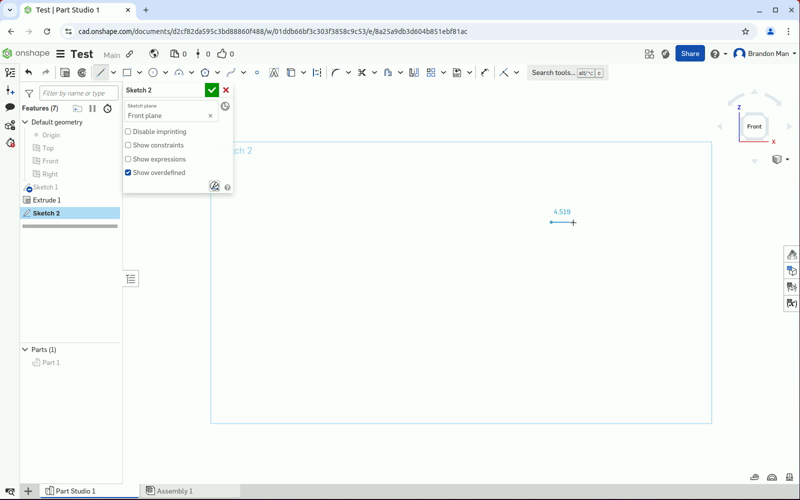
key_up(shift)
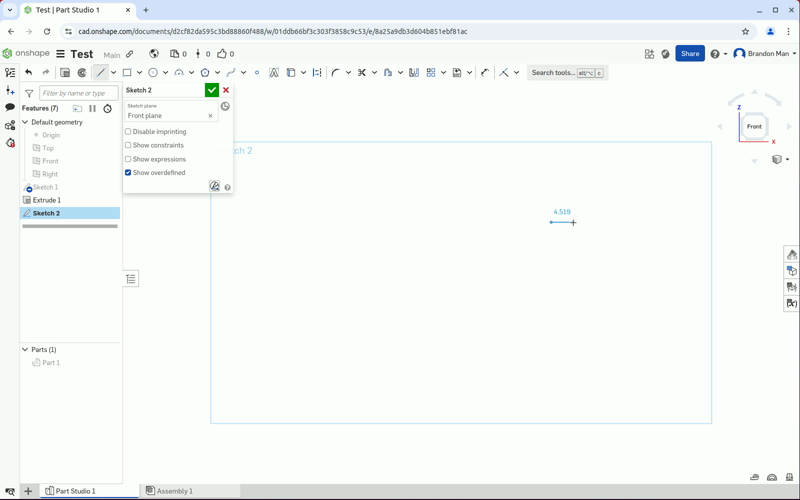
key_down(shift)
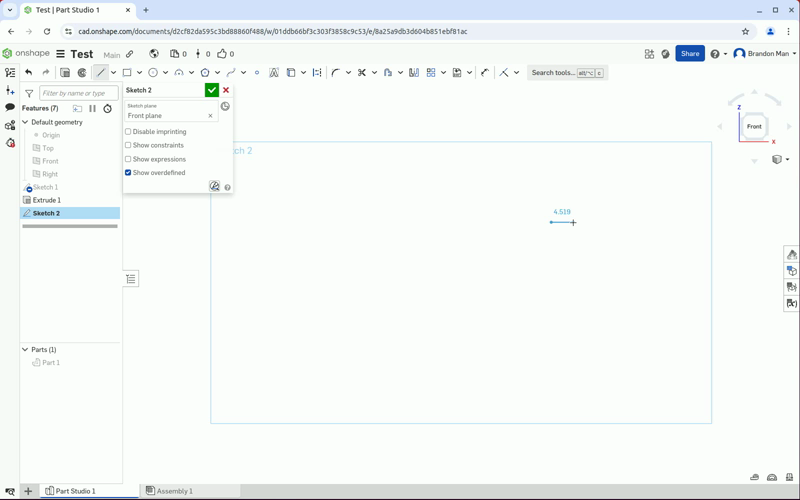
mouse_move(589, 222)
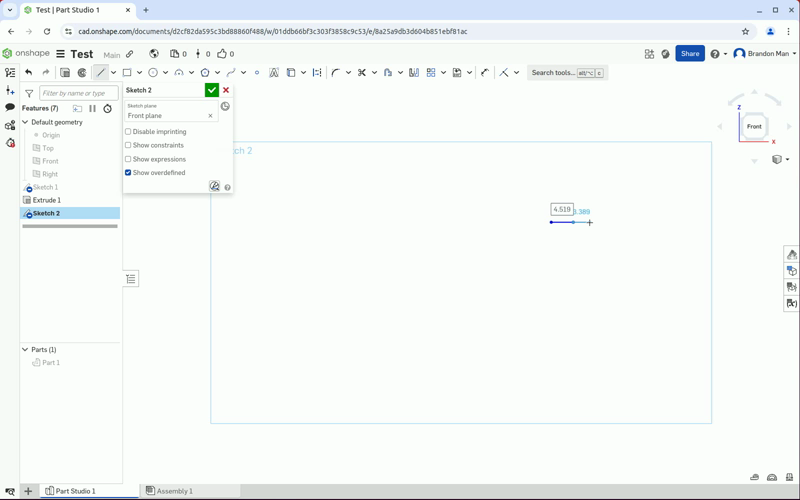
mouse_move(573, 169)
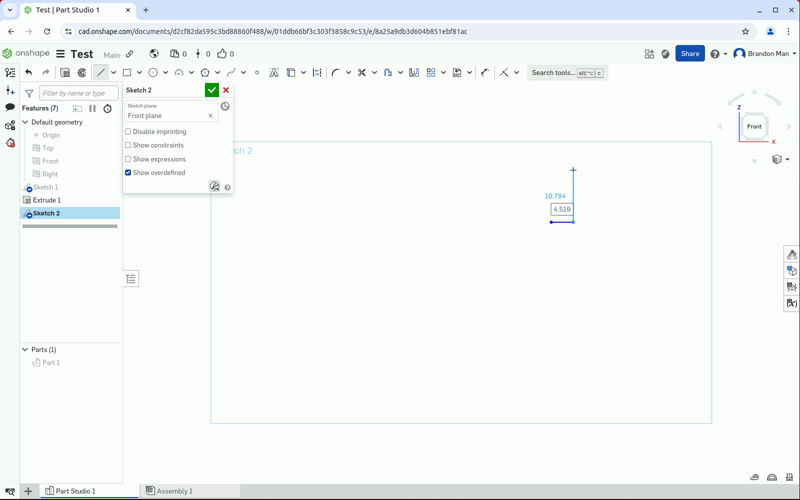
click(573, 169)
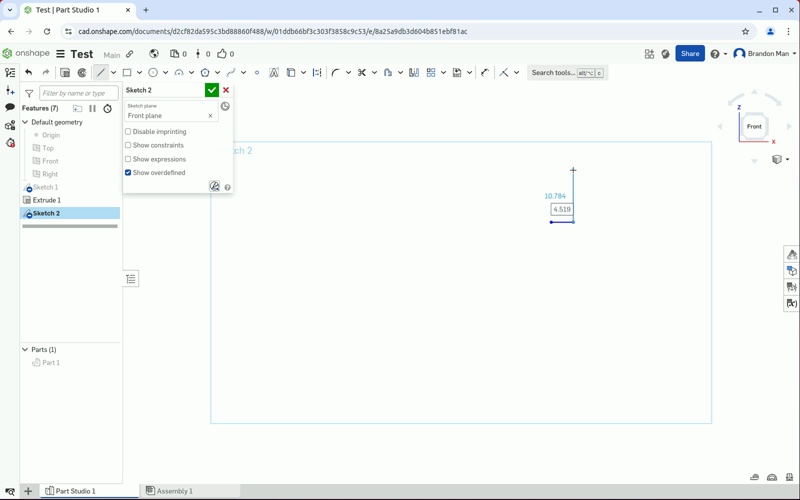
key_up(shift)
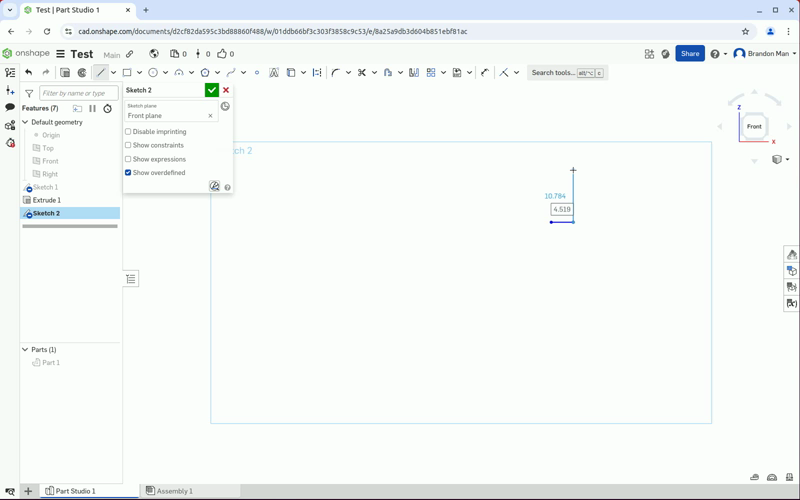
key_down(shift)
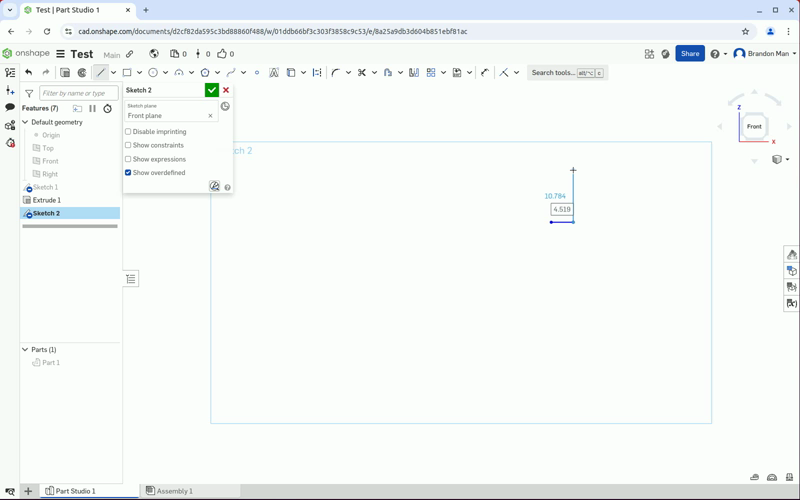
mouse_move(589, 169)
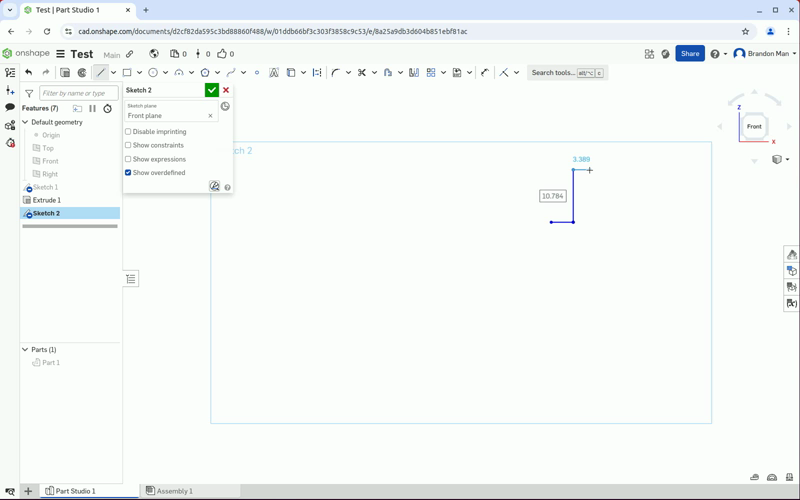
mouse_move(551, 169)
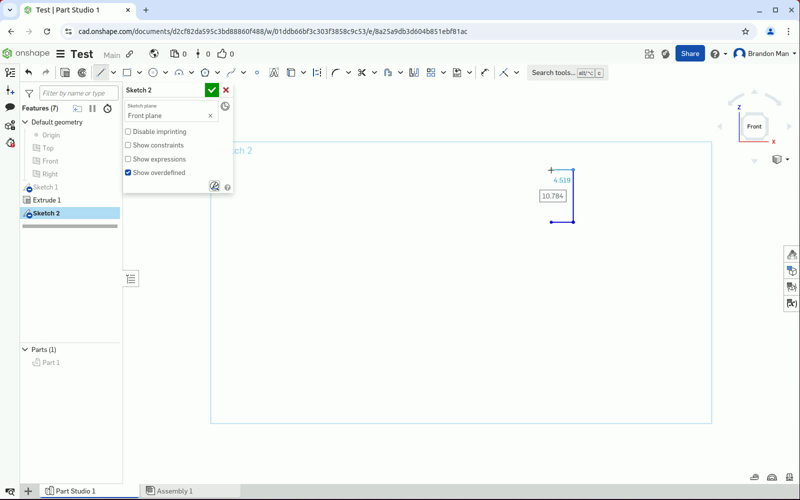
click(551, 169)
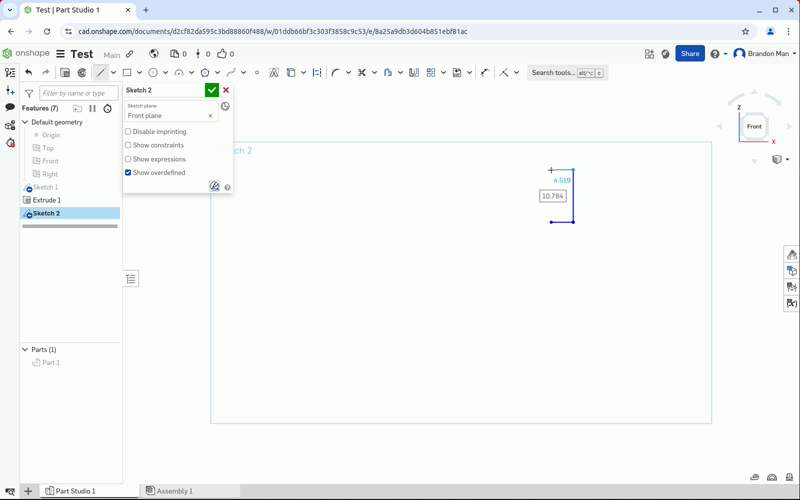
key_up(shift)
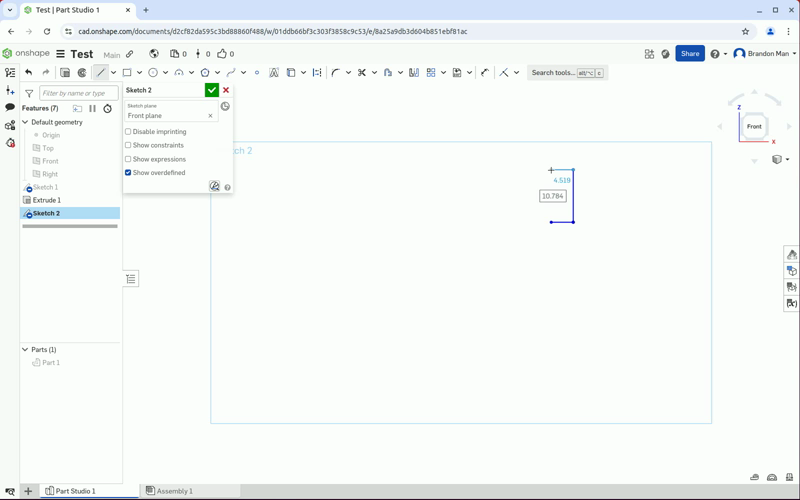
mouse_move(581, 169)
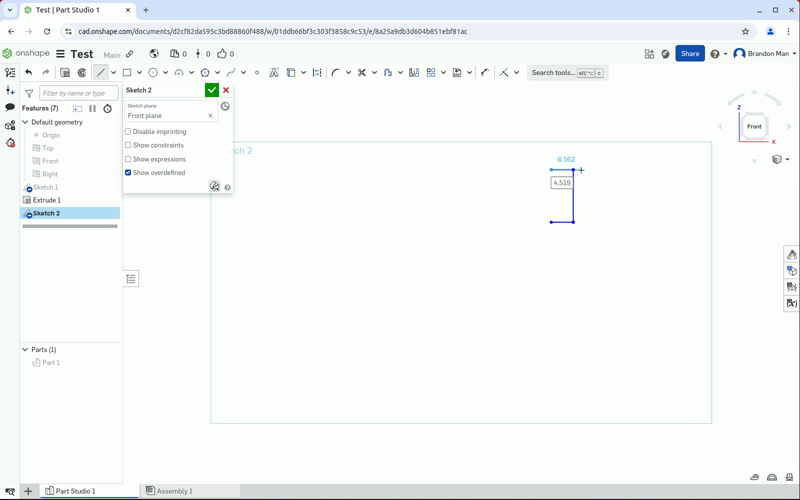
key_down(shift)
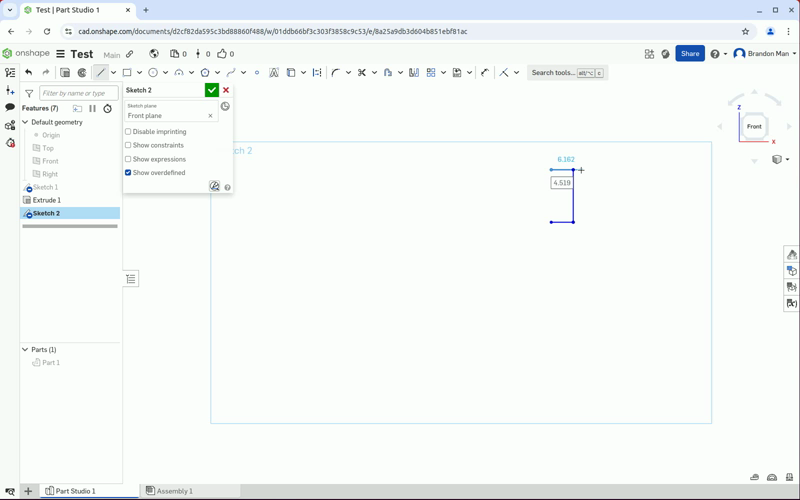
mouse_move(551, 222)
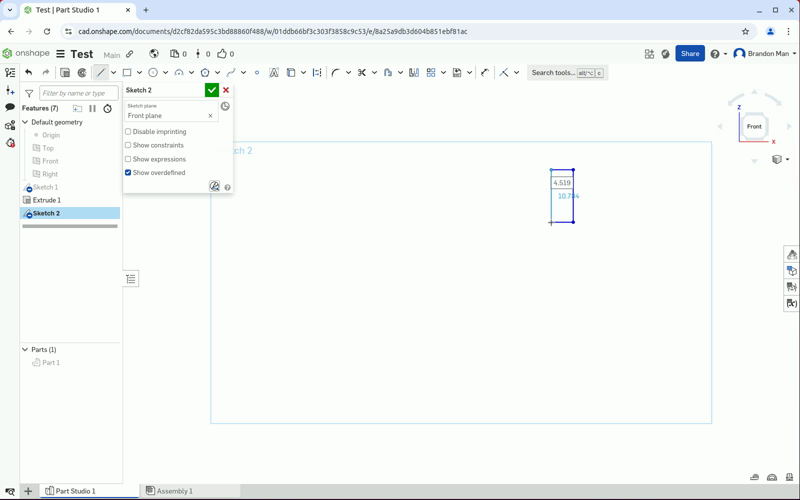
key_up(shift)
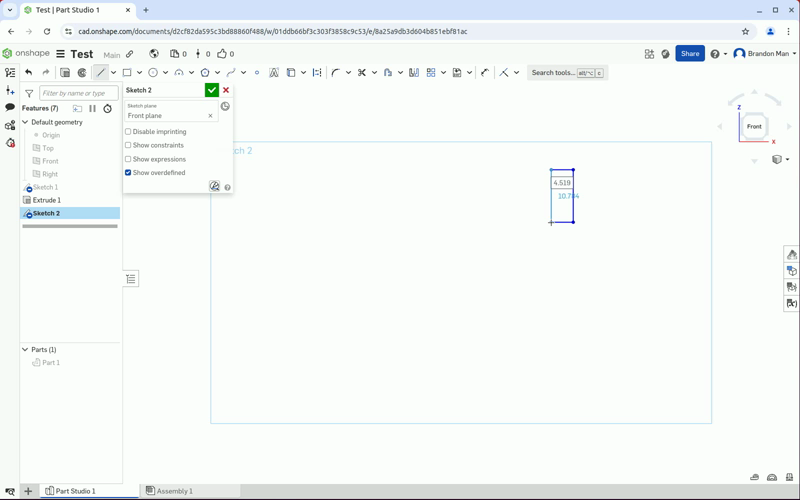
click(551, 222)
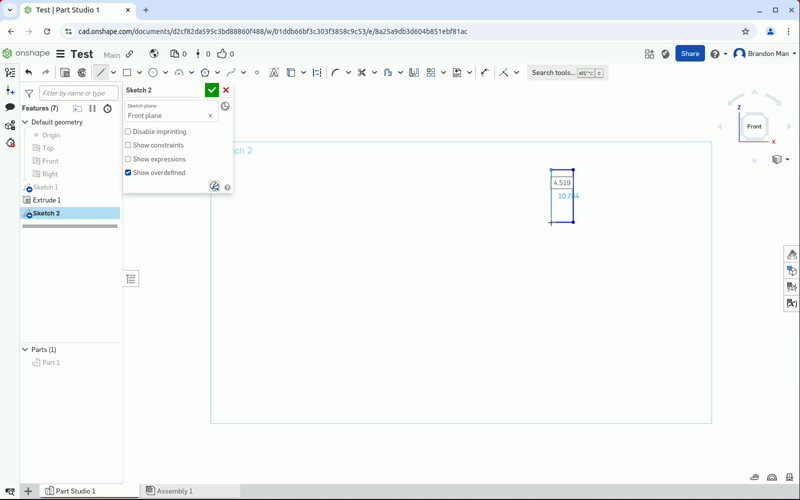
key(esc)
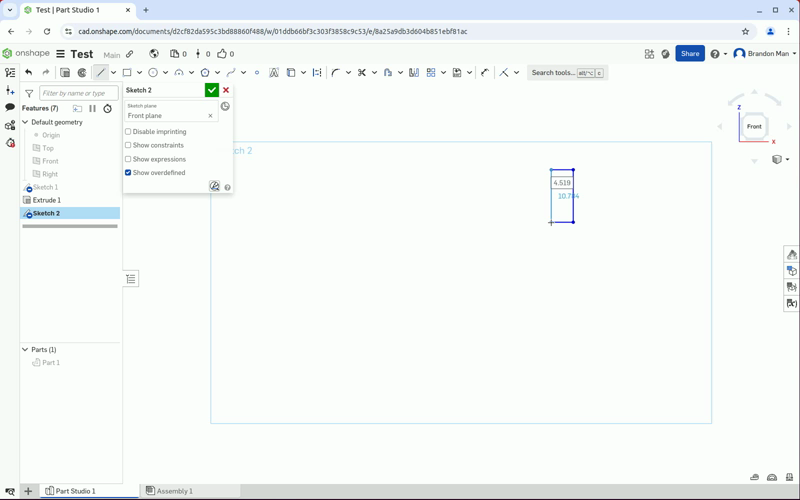
mouse_move(569, 210)
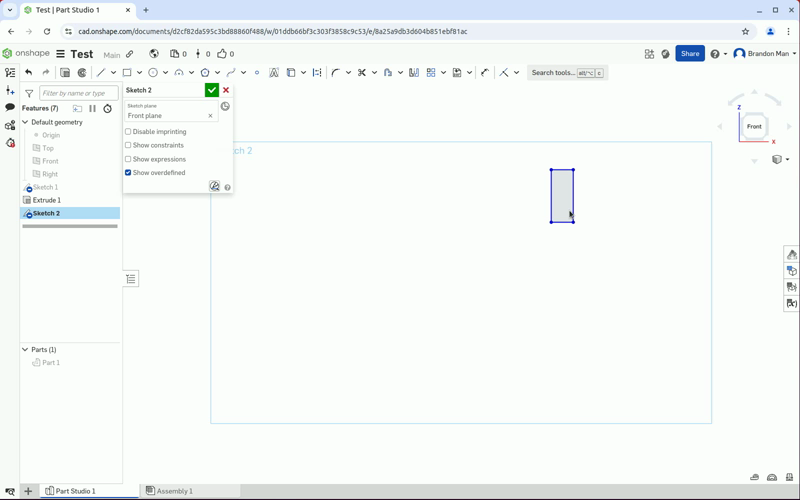
scroll(6)
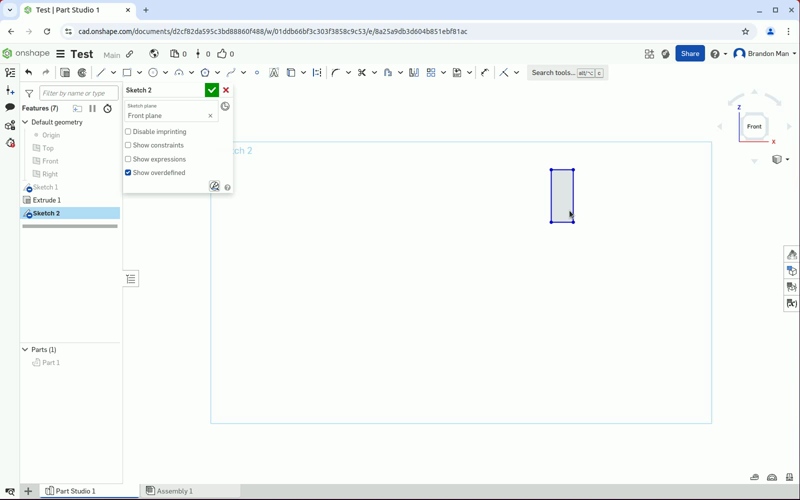
scroll(6)
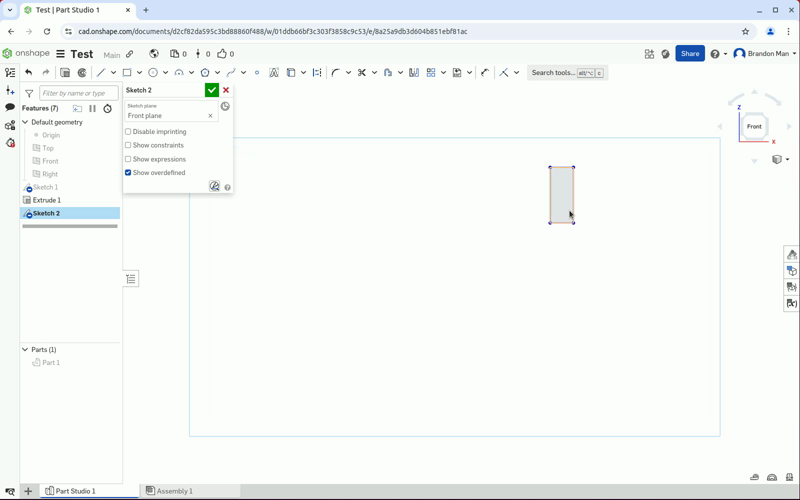
scroll(6)
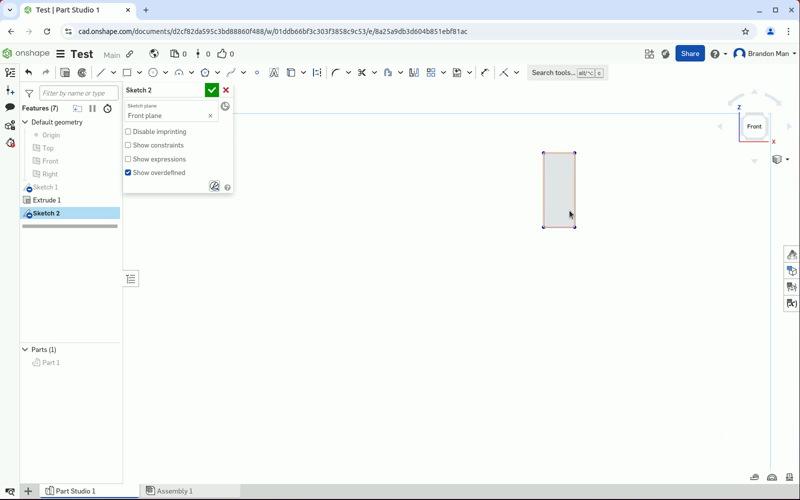
scroll(6)
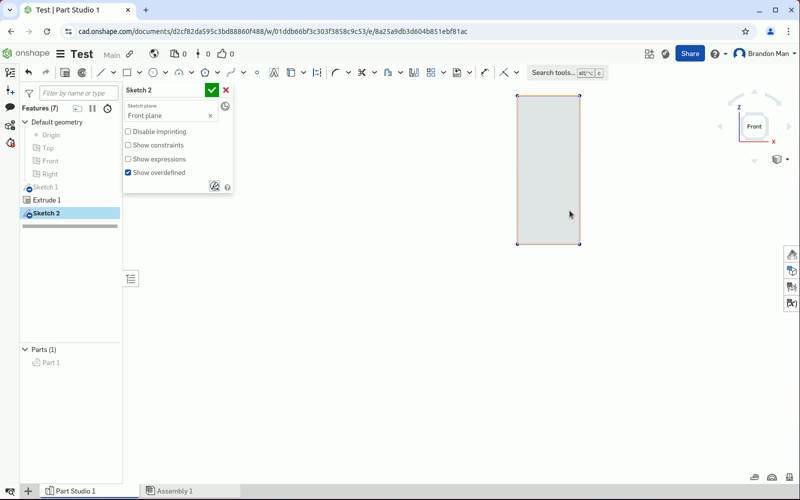
scroll(6)
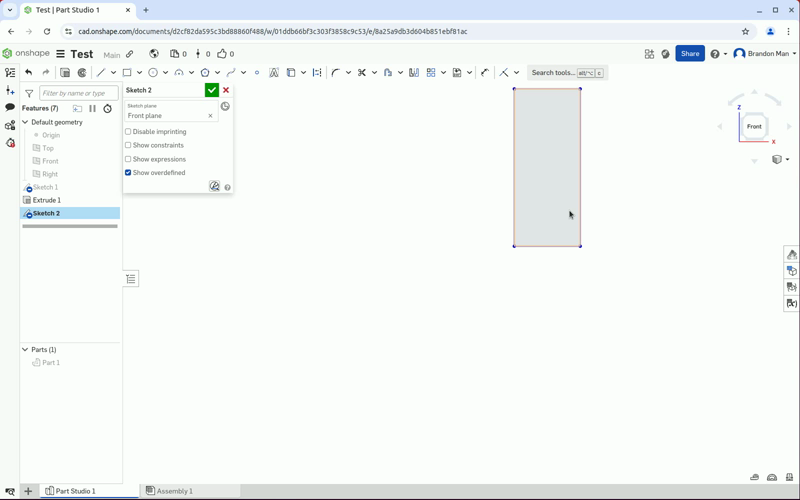
scroll(6)
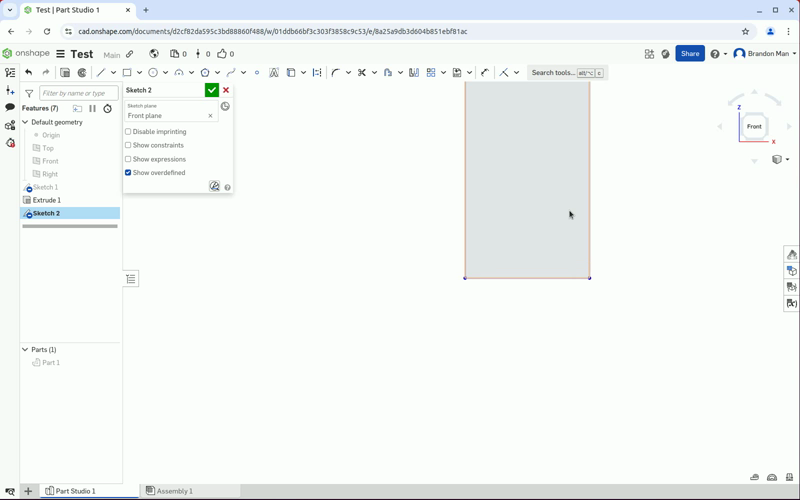
scroll(6)
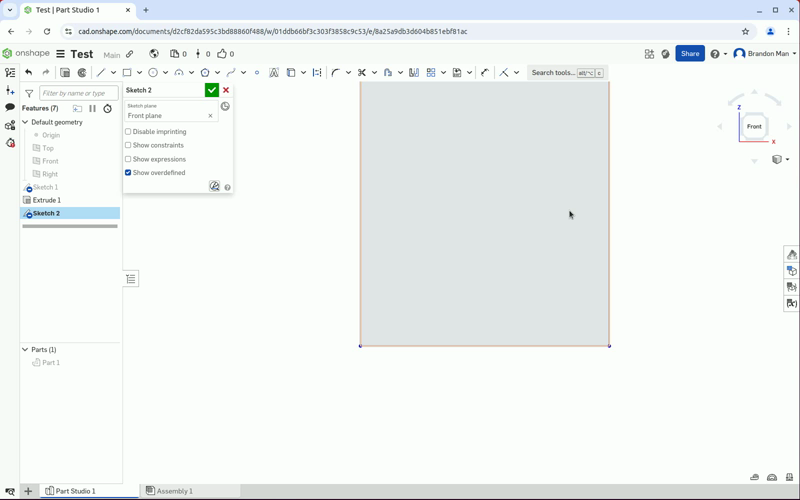
click(569, 210)
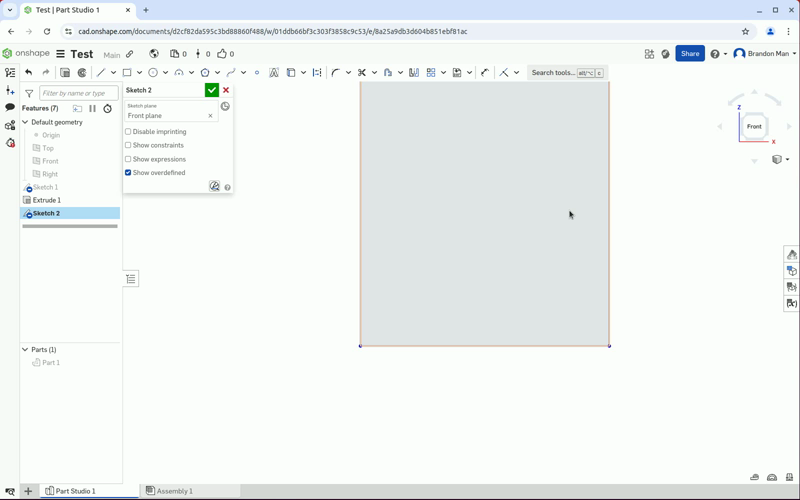
scroll(-6)
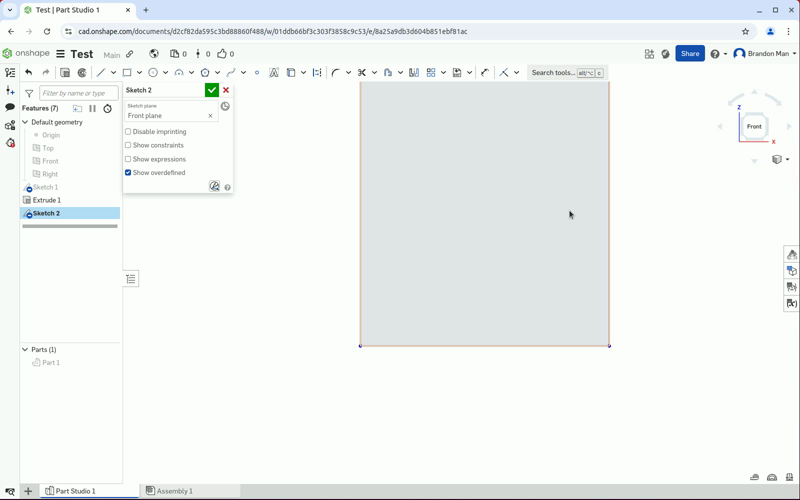
scroll(-6)
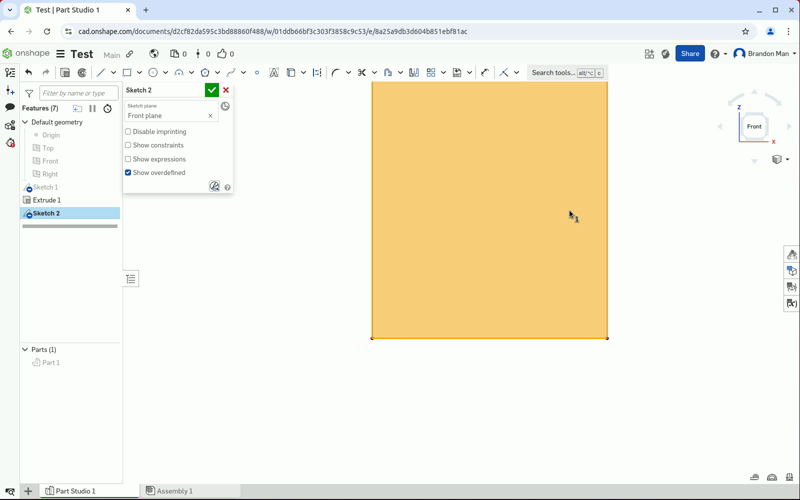
scroll(-6)
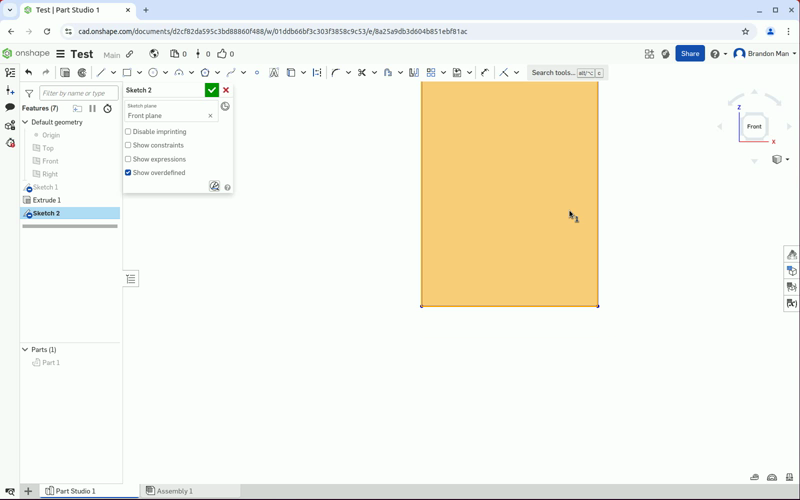
scroll(-6)
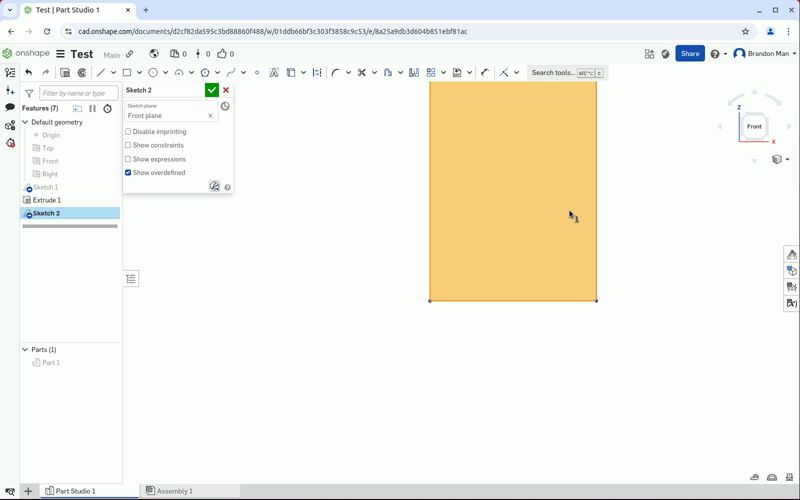
scroll(-6)
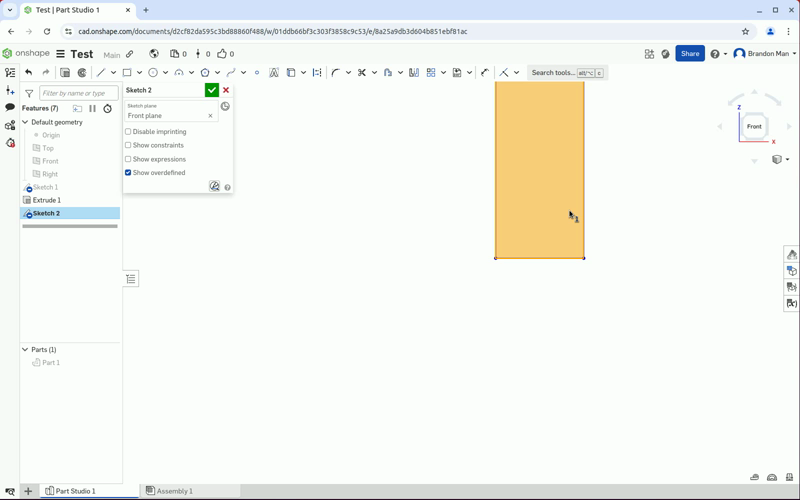
scroll(-6)
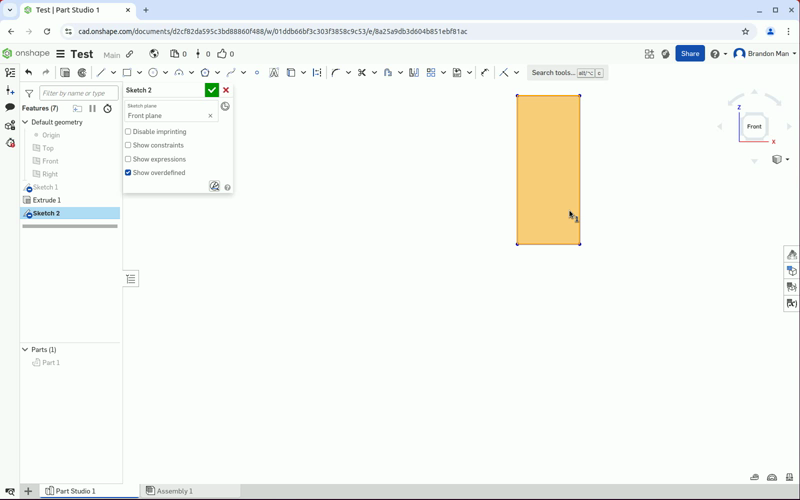
scroll(-6)
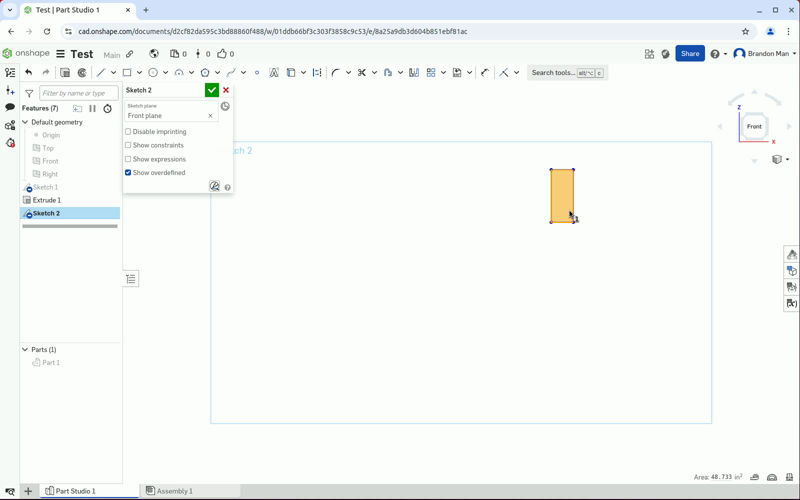
mouse_move(73, 352)
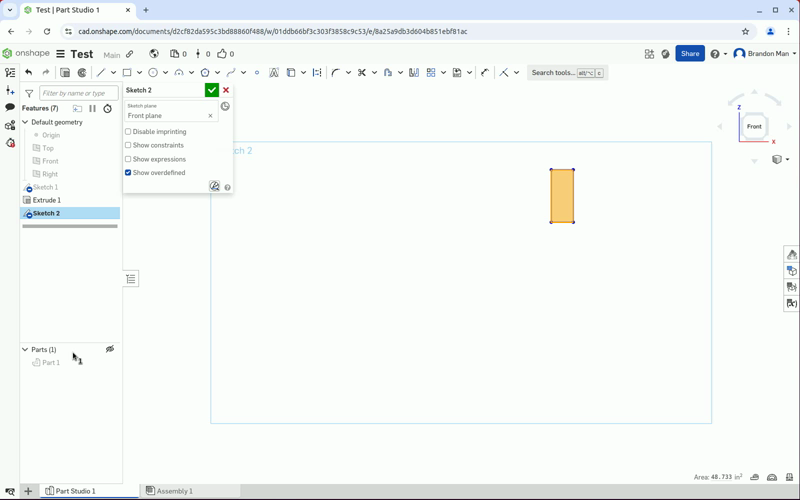
key(shift+y)
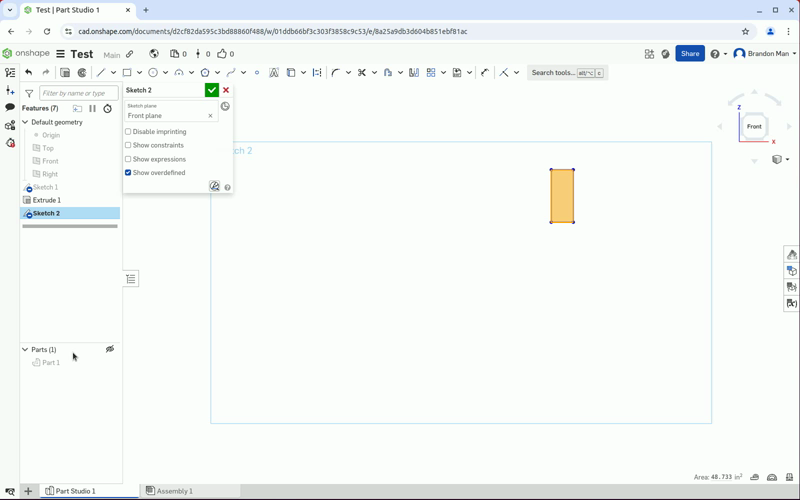
key(shift+e)
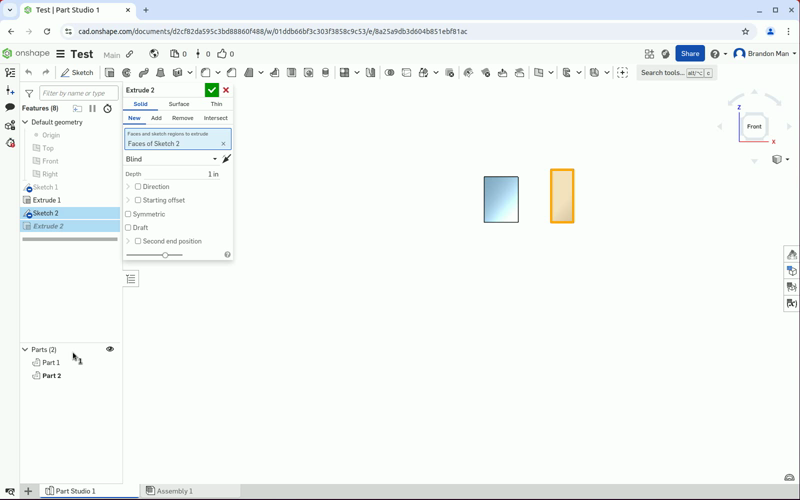
mouse_move(143, 106)
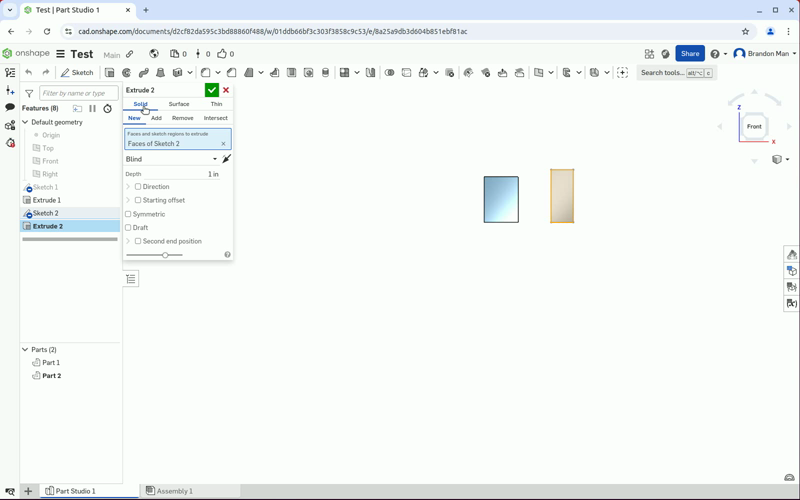
click(143, 106)
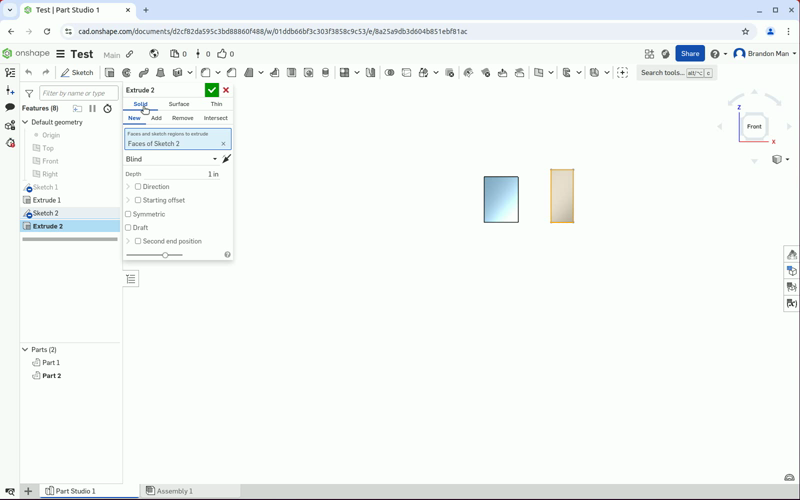
mouse_move(137, 120)
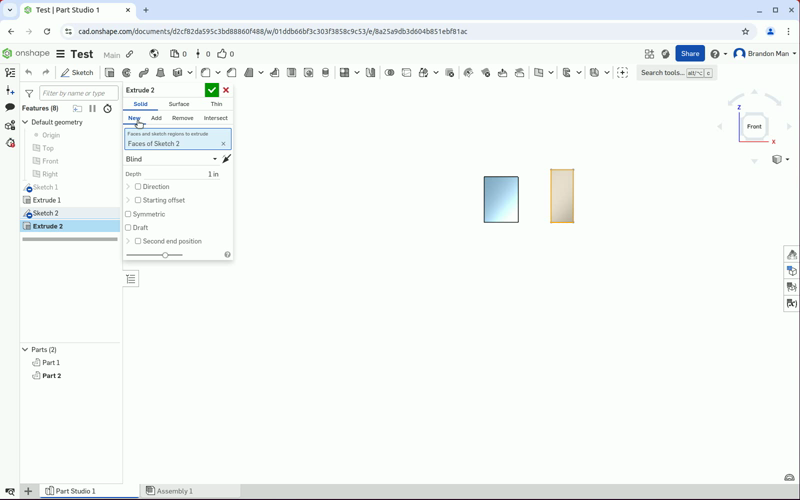
click(137, 120)
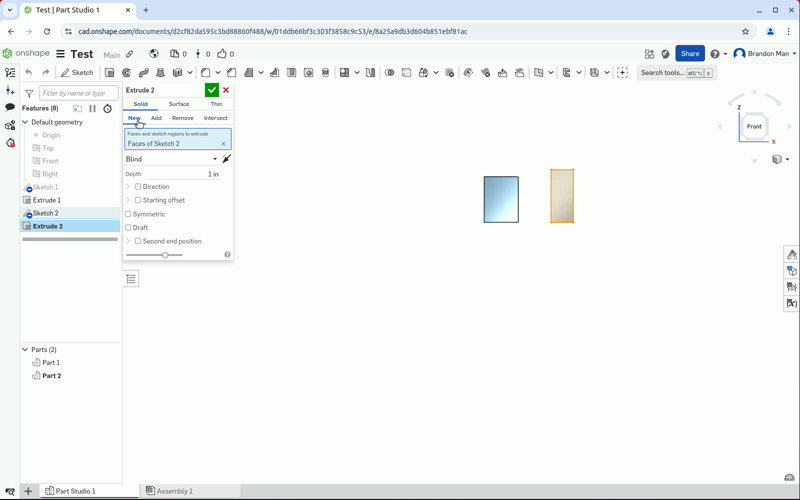
key(tab, 4)
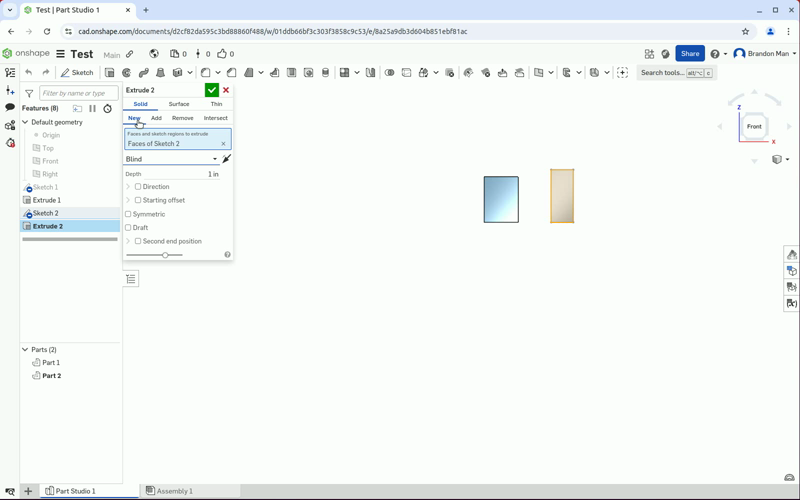
text(4.092)
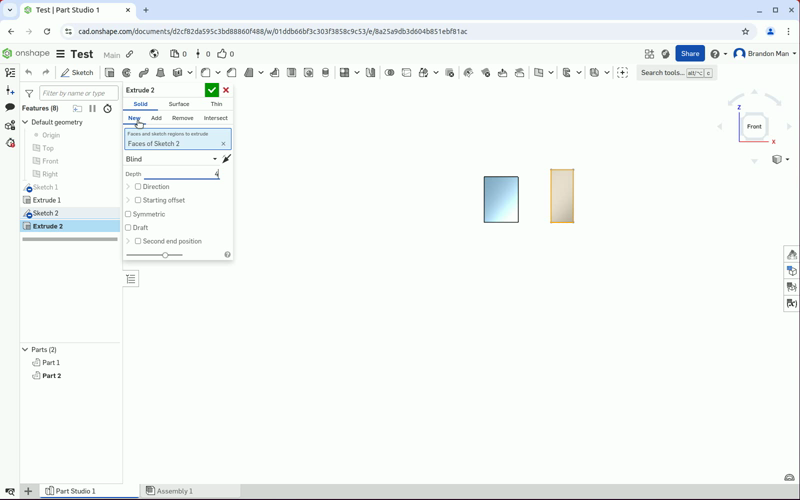
key(enter)
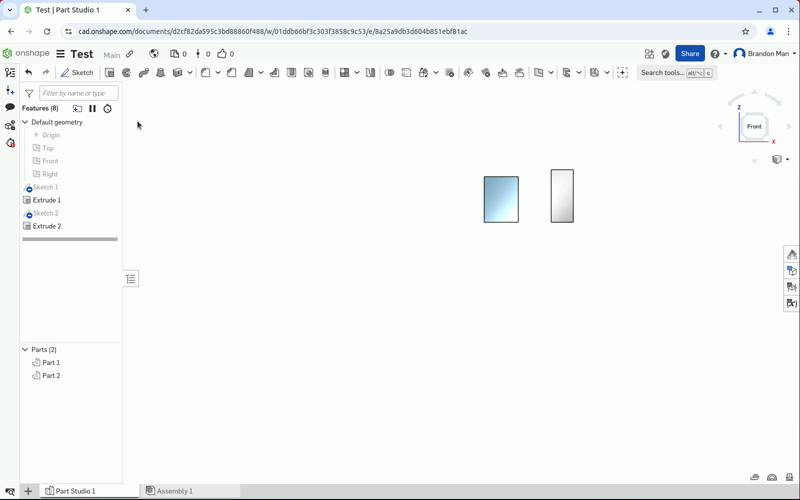
key(shift+h)
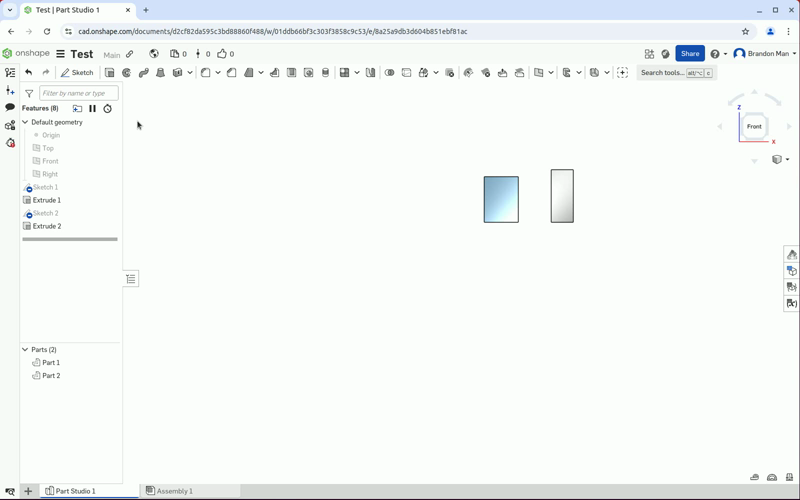
key(shift+h)
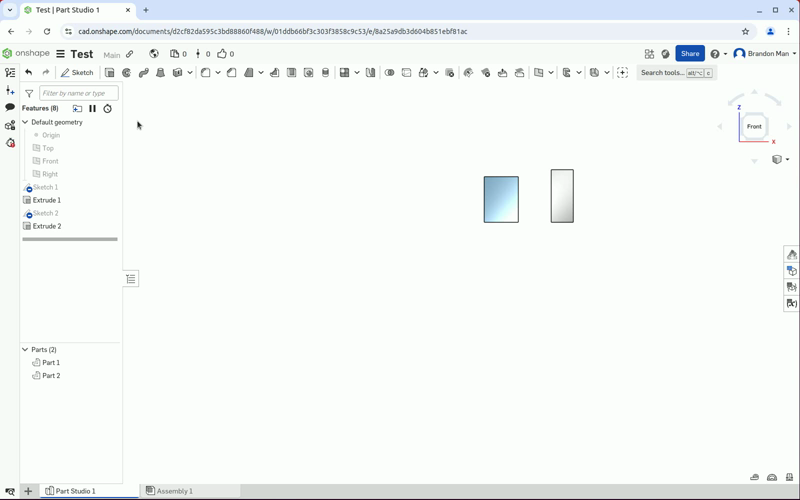
mouse_move(73, 189)
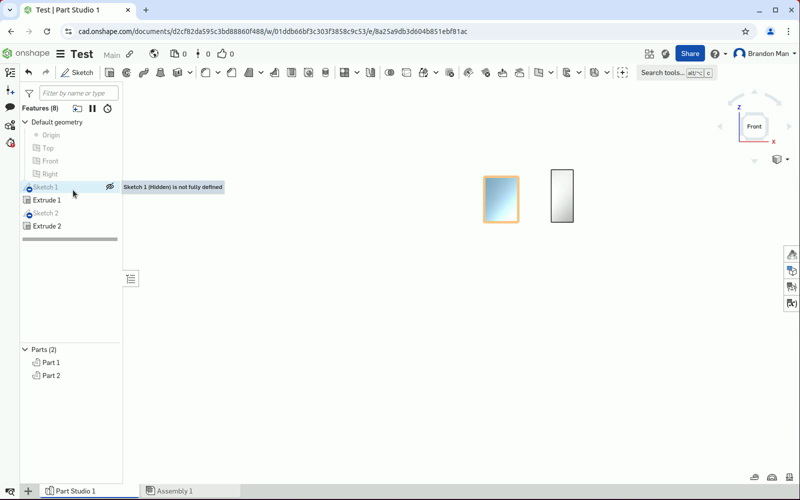
click(73, 189)
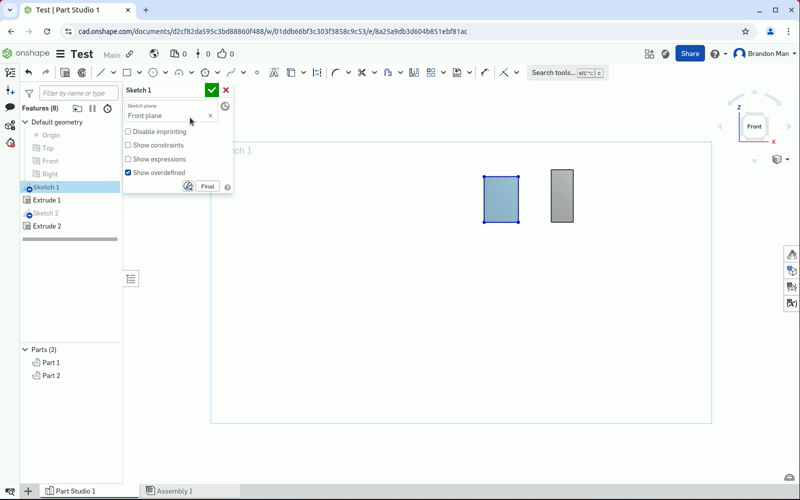
mouse_move(229, 92)
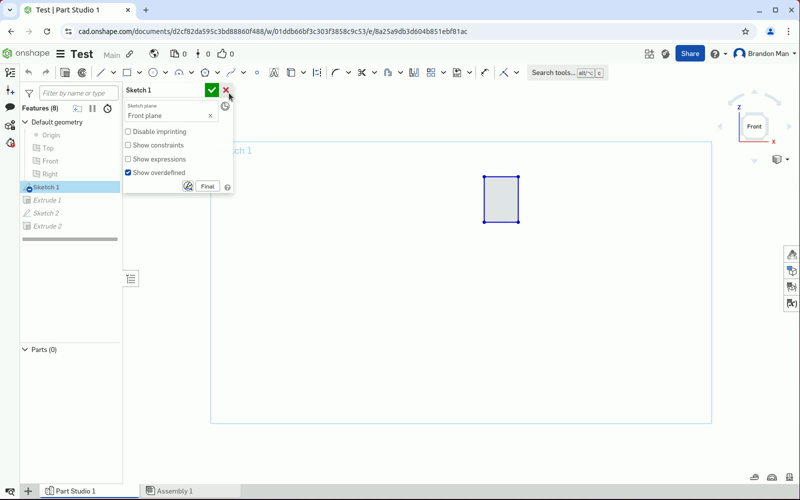
click(229, 92)
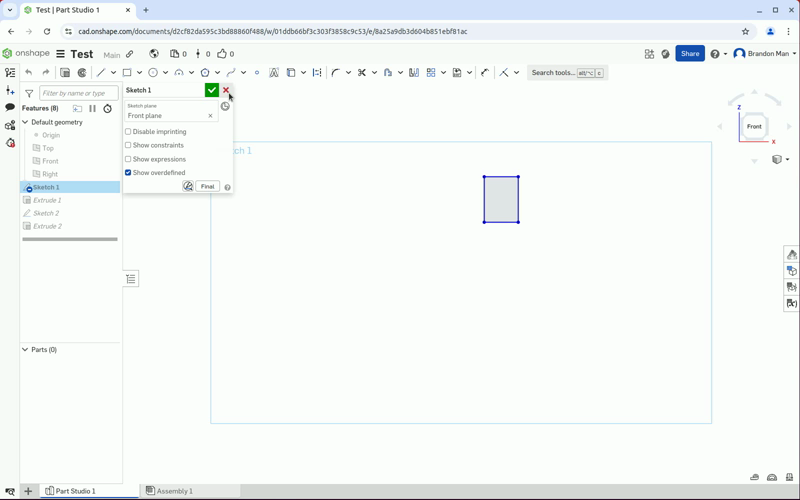
key(shift+s)
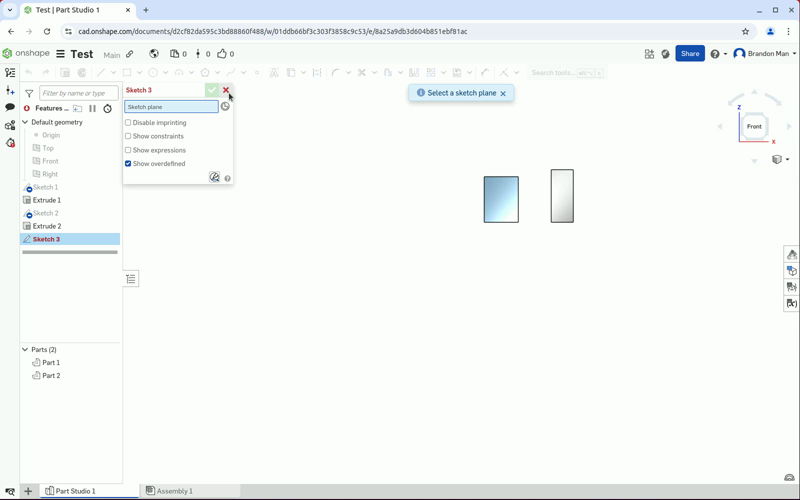
mouse_move(73, 163)
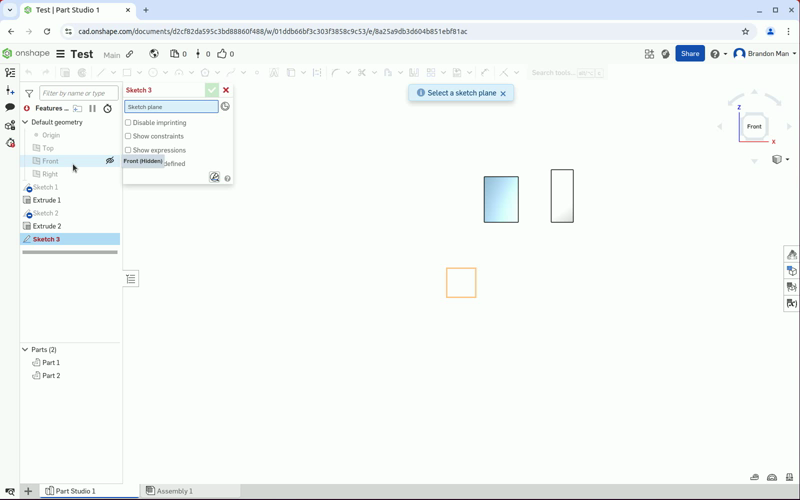
click(73, 163)
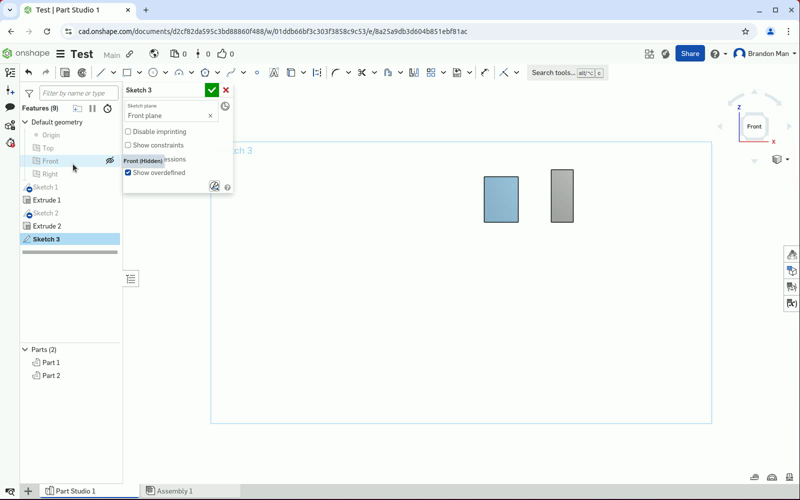
mouse_move(73, 352)
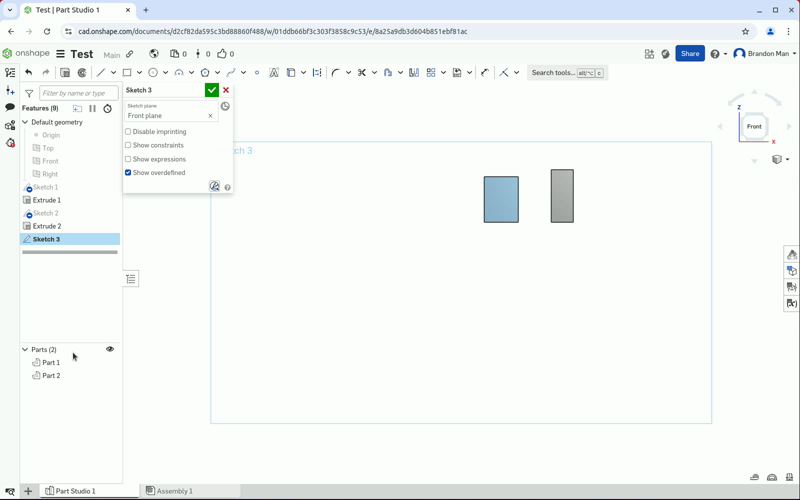
key(y)
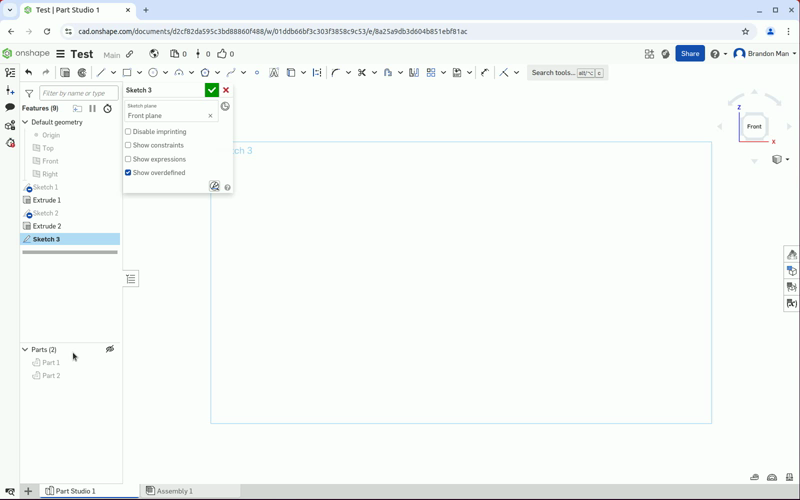
key(l)
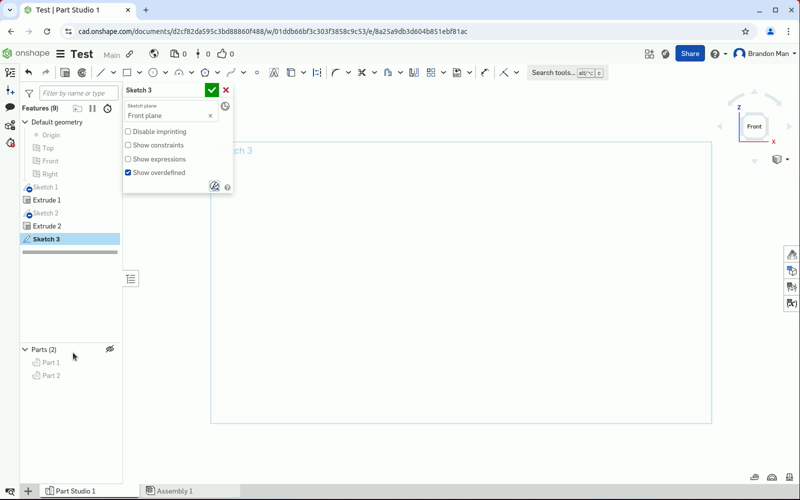
key_down(shift)
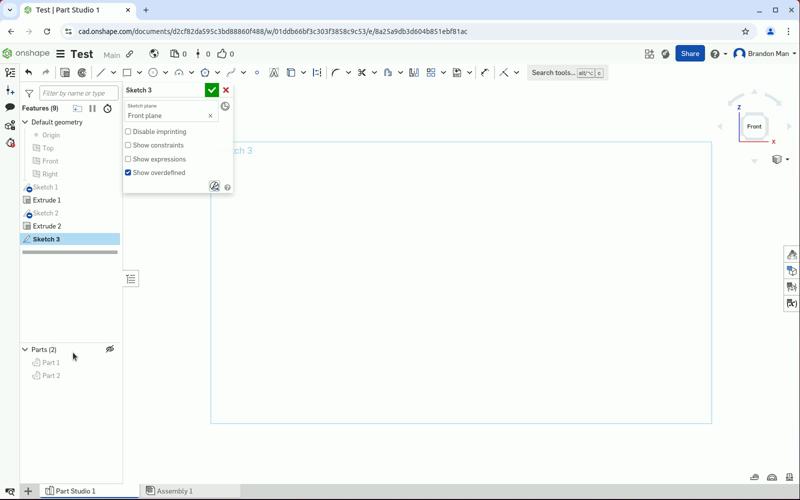
mouse_move(532, 290)
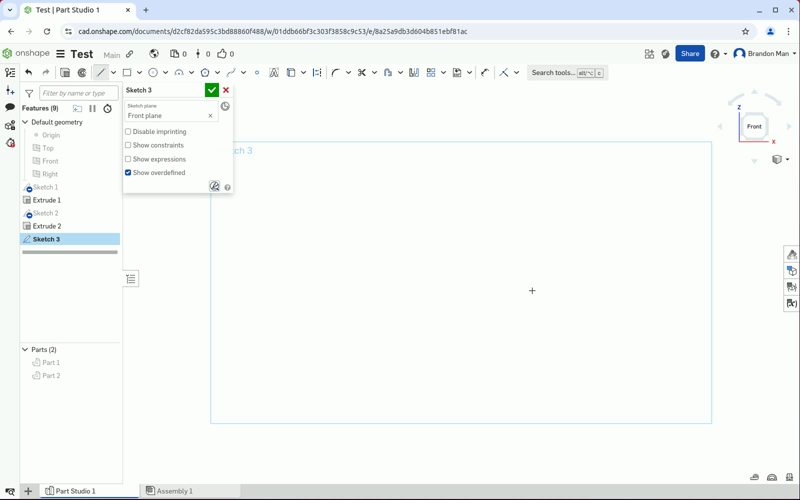
click(532, 290)
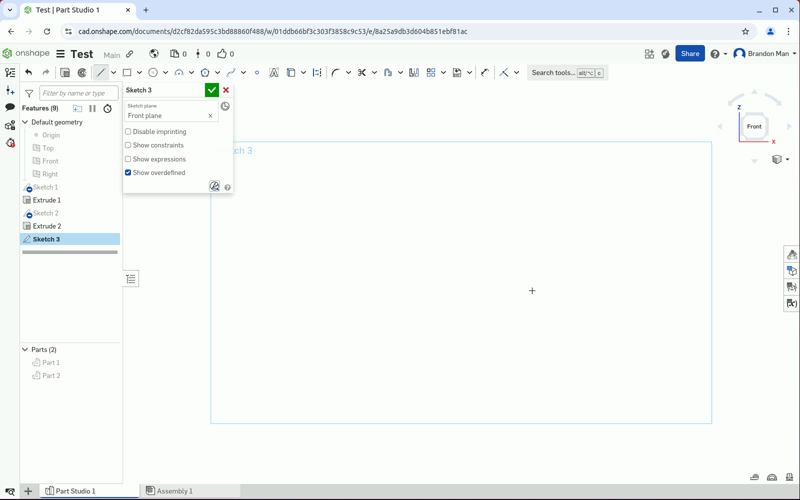
key_up(shift)
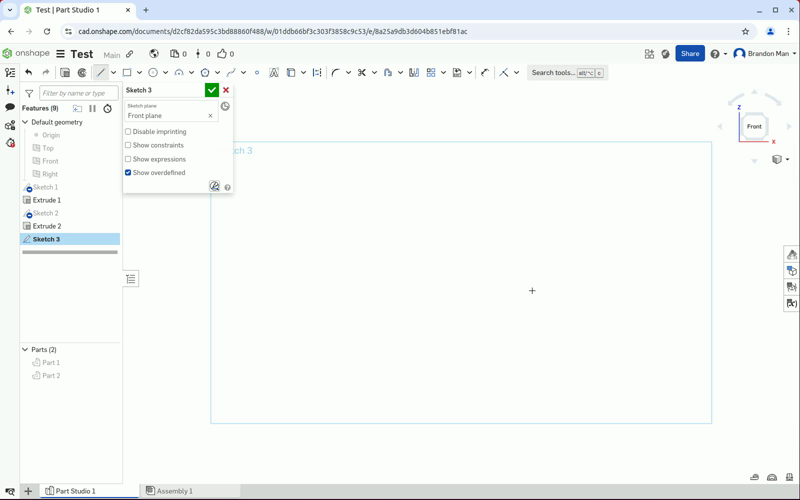
key_down(shift)
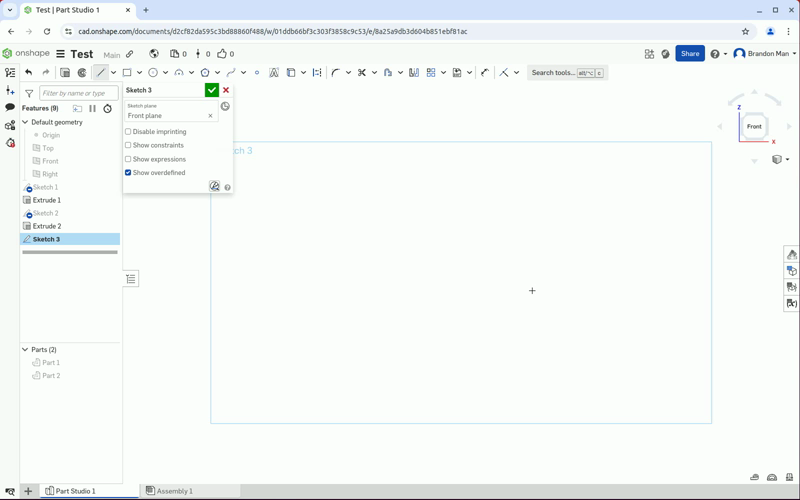
mouse_move(562, 290)
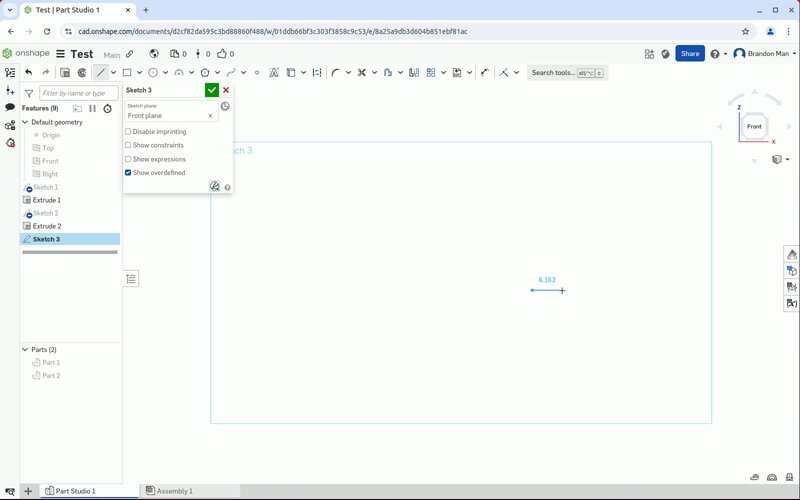
mouse_move(551, 290)
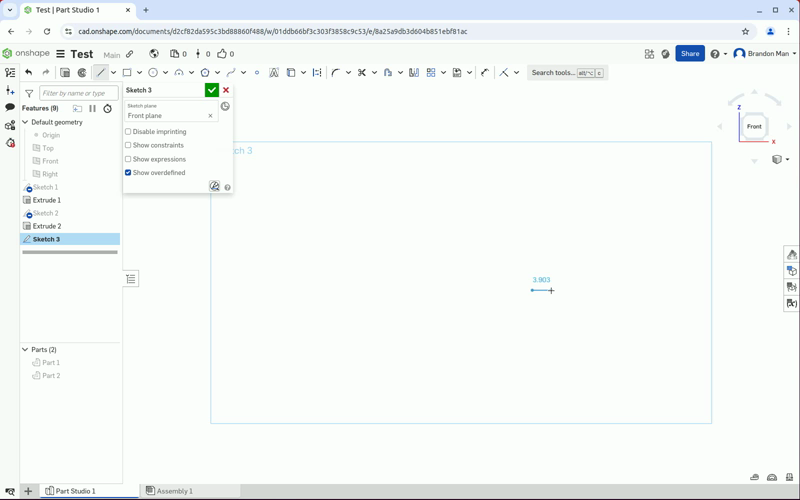
click(551, 290)
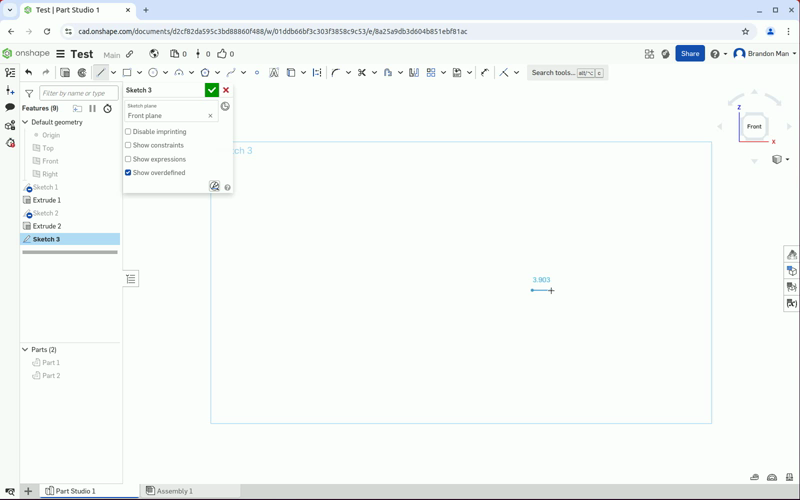
key_up(shift)
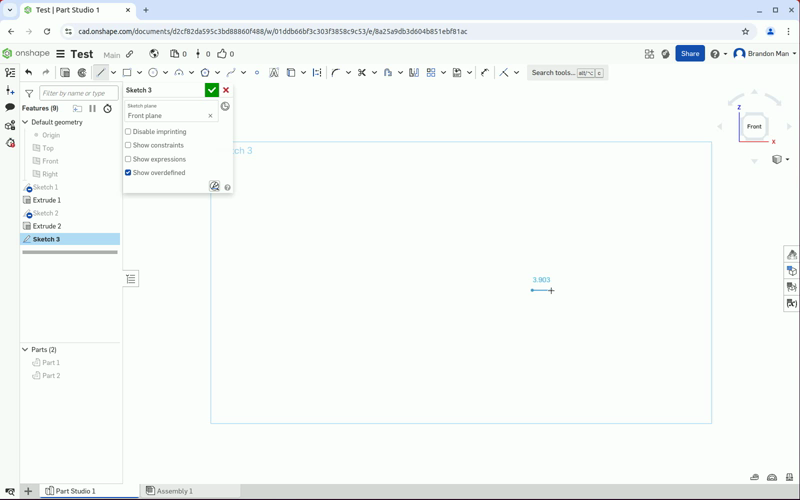
key_down(shift)
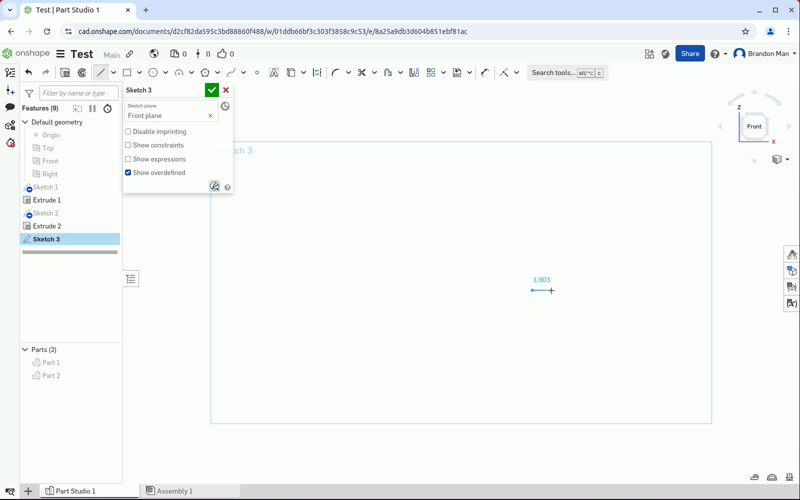
mouse_move(581, 290)
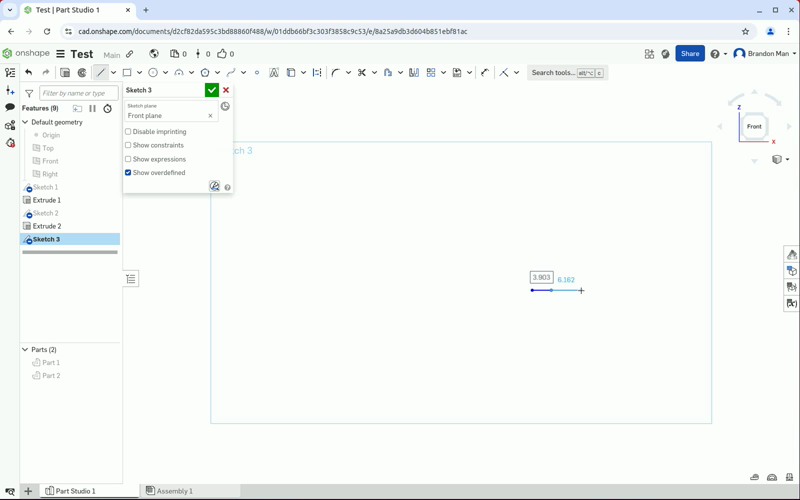
mouse_move(551, 256)
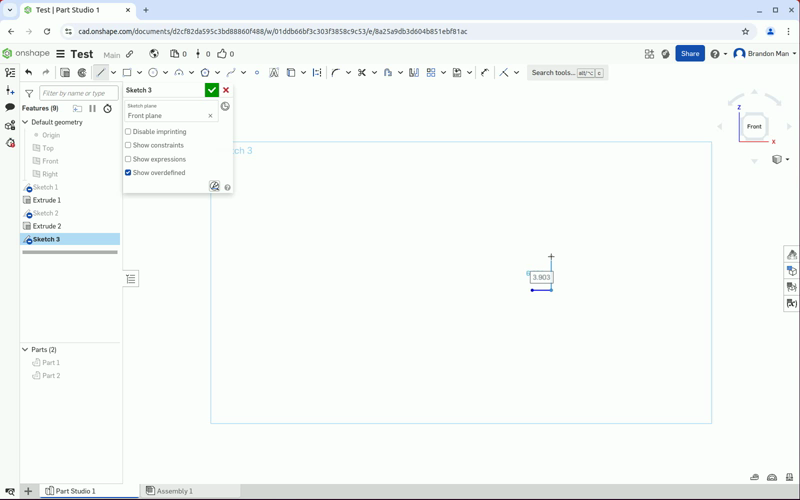
click(551, 256)
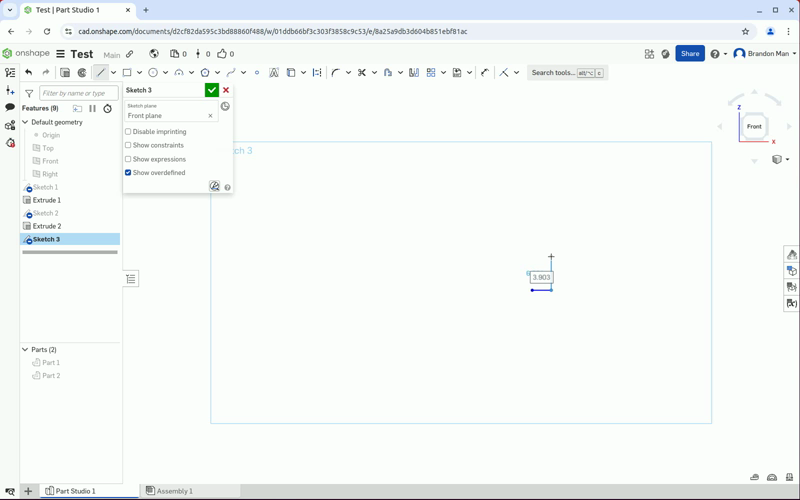
key_up(shift)
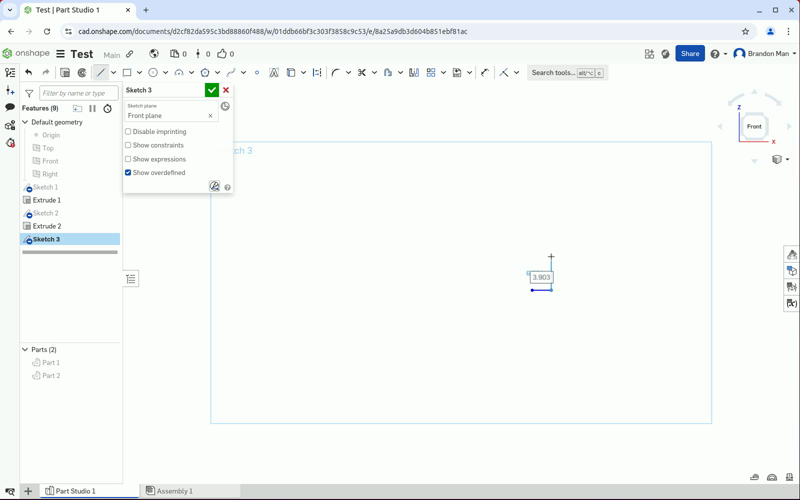
key_down(shift)
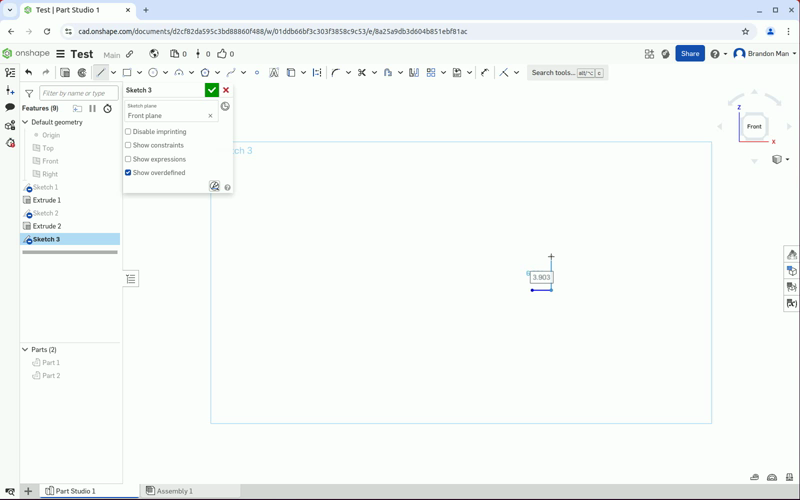
mouse_move(581, 256)
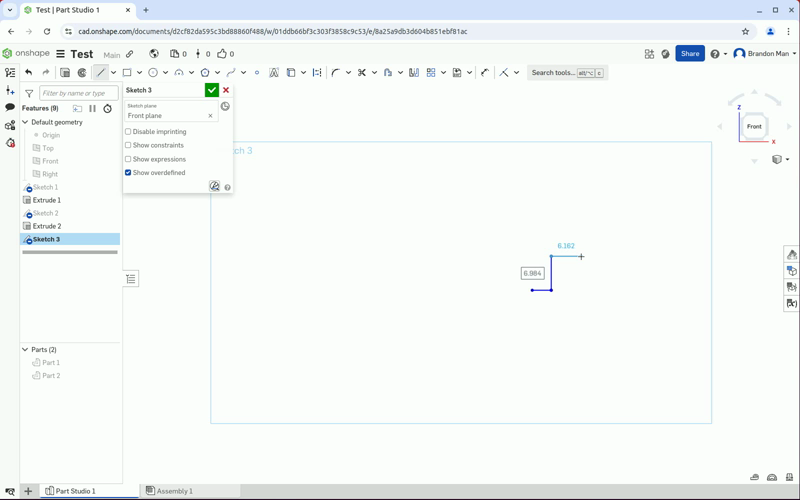
mouse_move(532, 256)
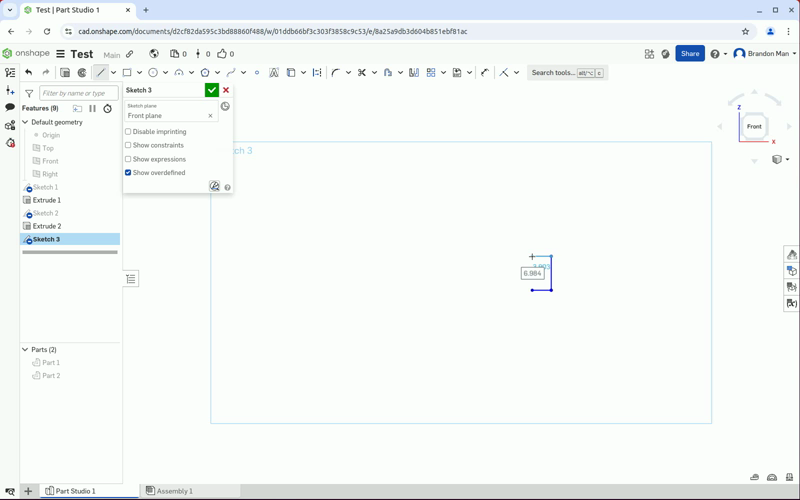
click(532, 256)
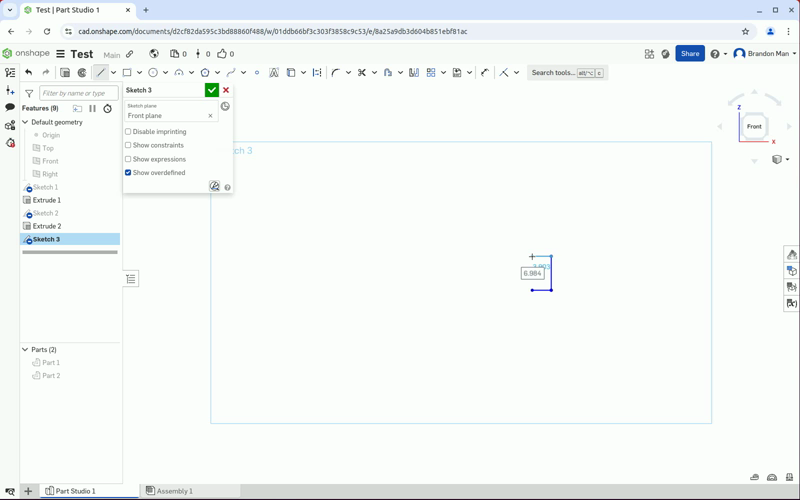
key_up(shift)
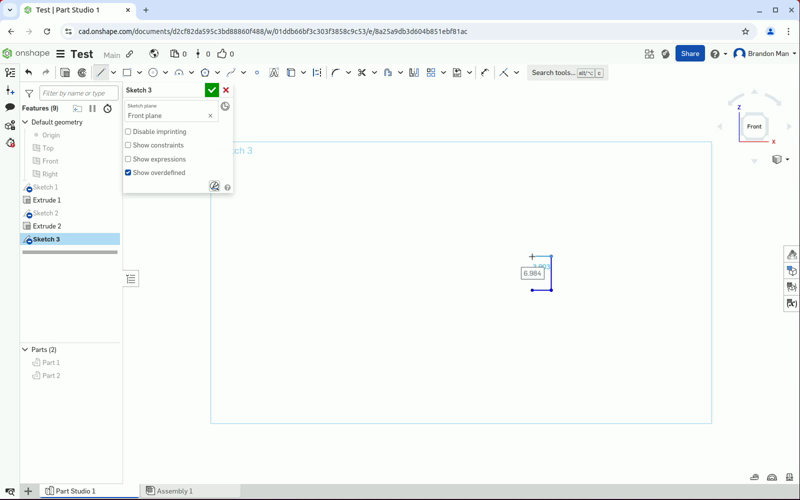
mouse_move(562, 256)
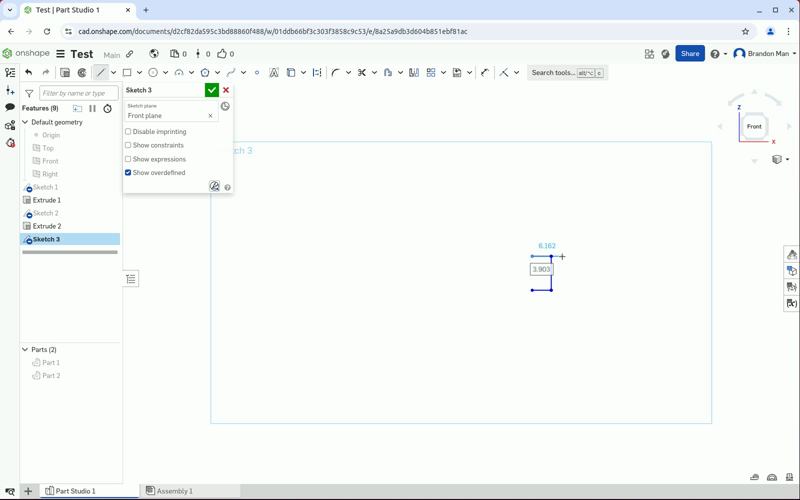
key_down(shift)
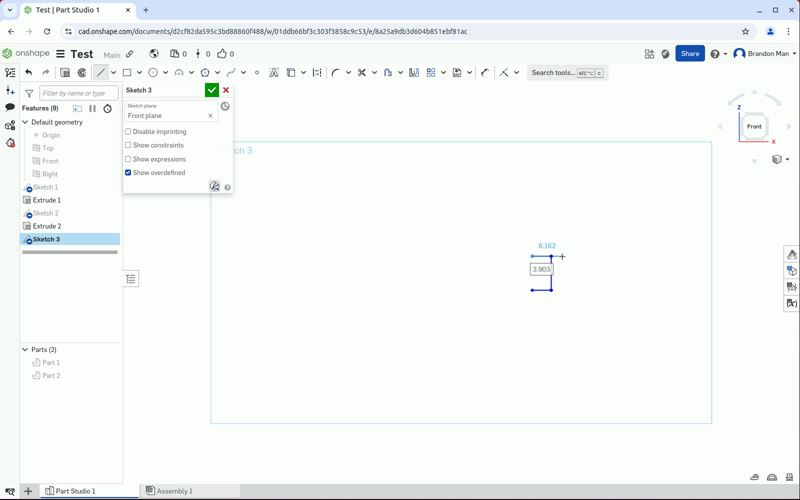
mouse_move(532, 290)
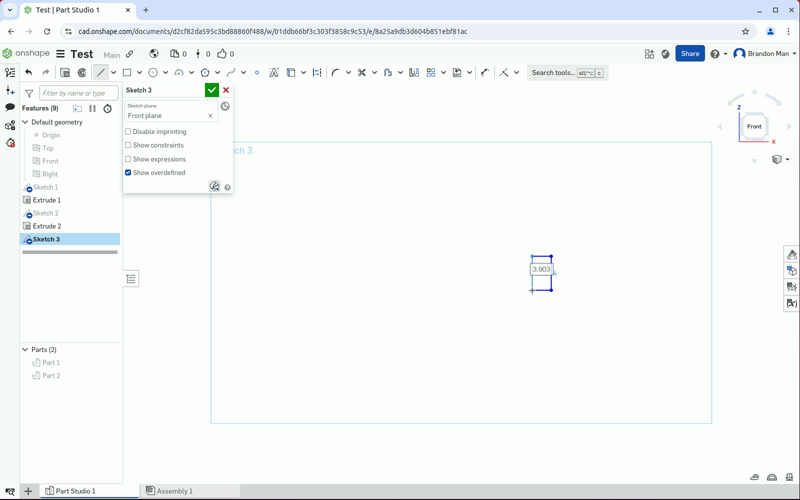
key_up(shift)
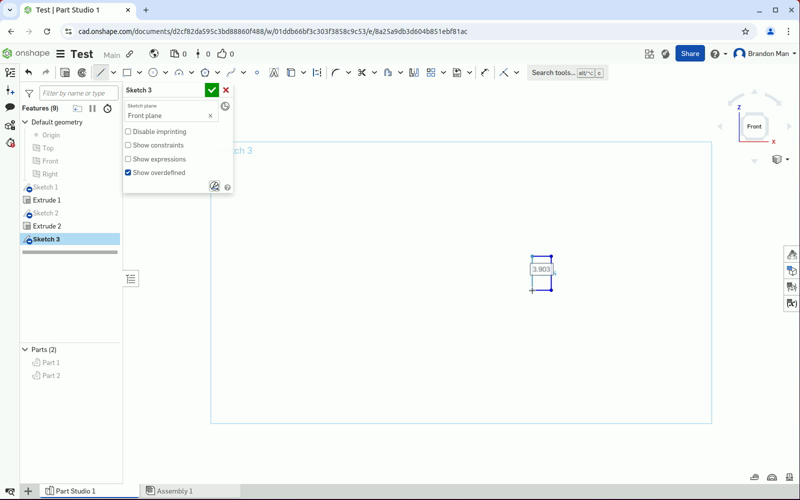
click(532, 290)
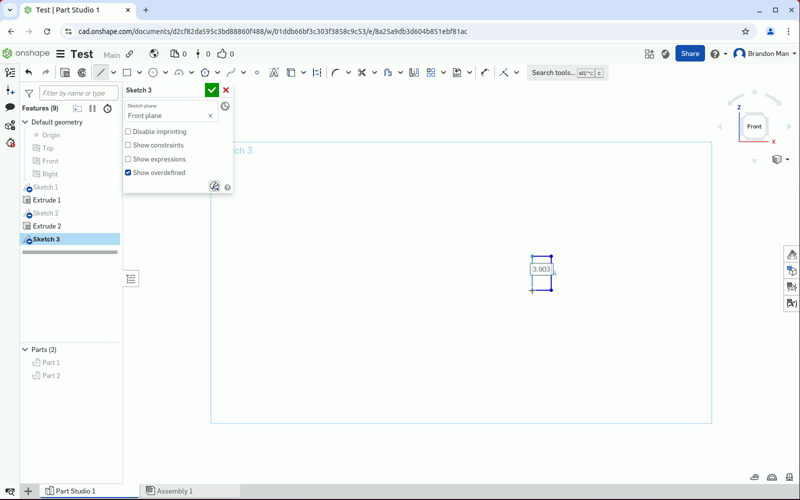
key(esc)
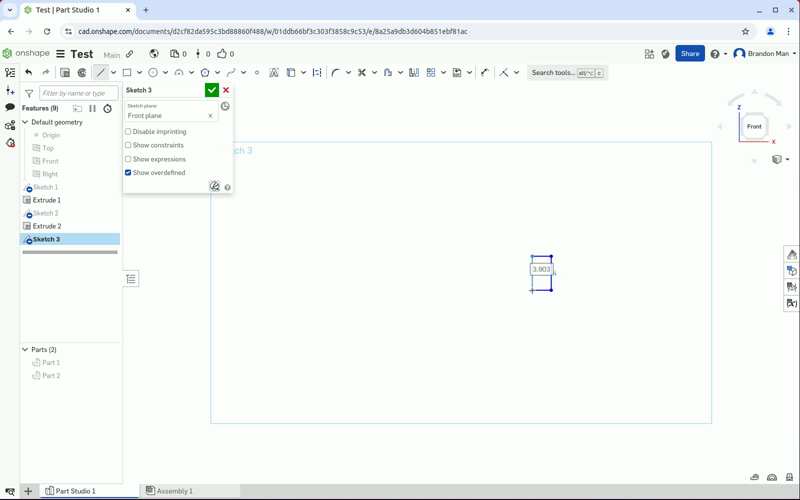
mouse_move(542, 283)
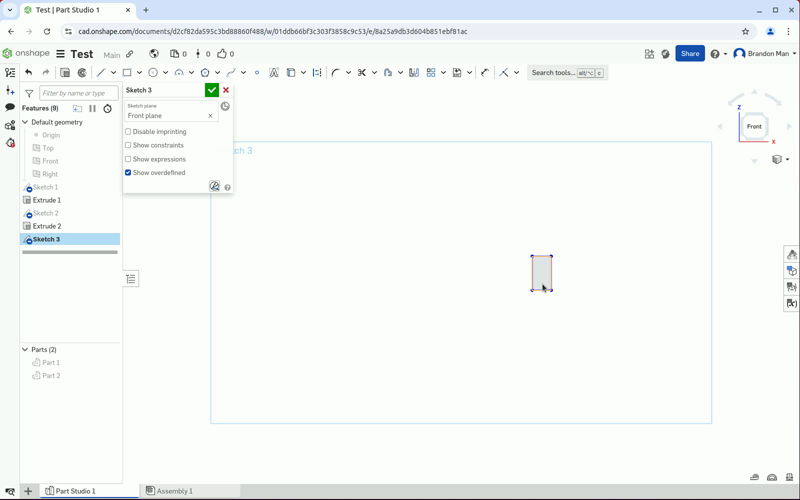
scroll(6)
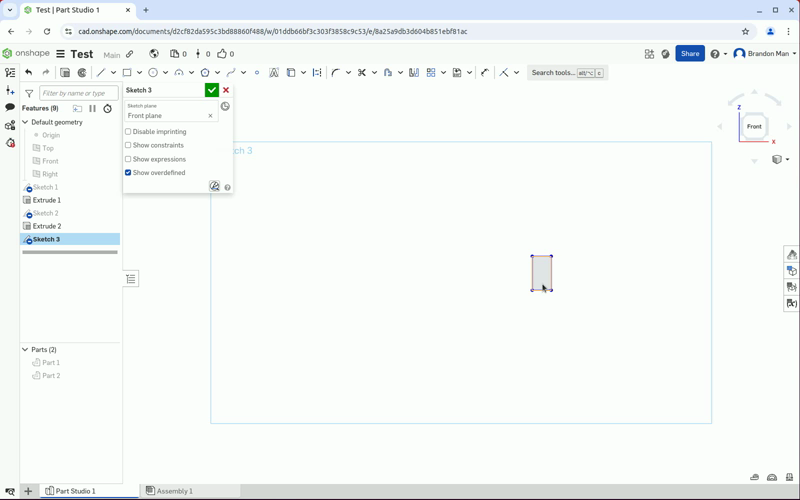
scroll(6)
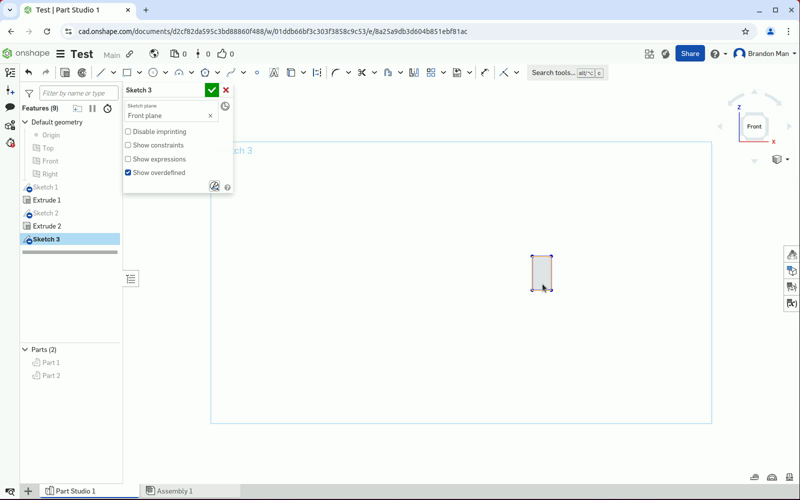
scroll(6)
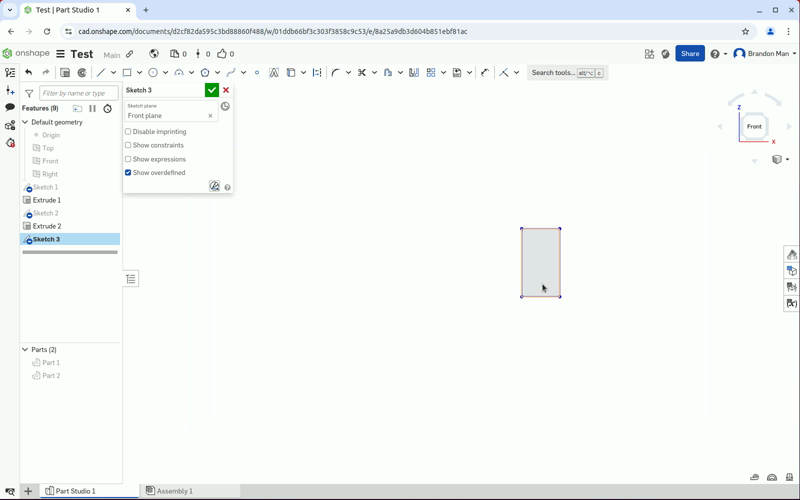
scroll(6)
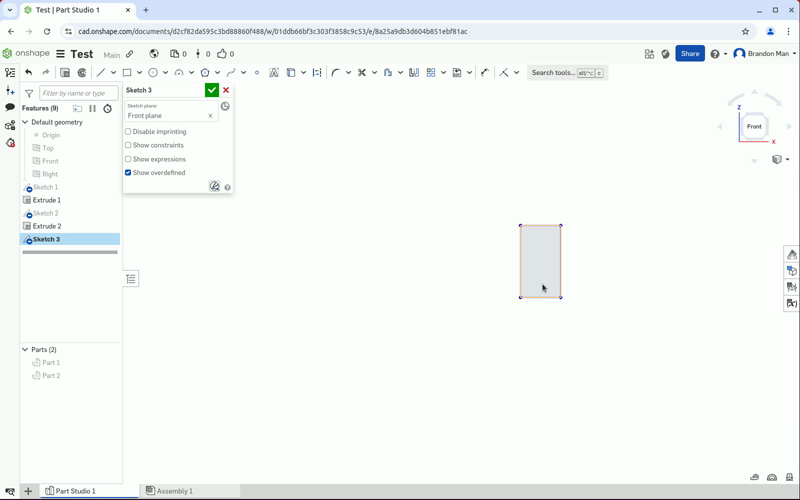
scroll(6)
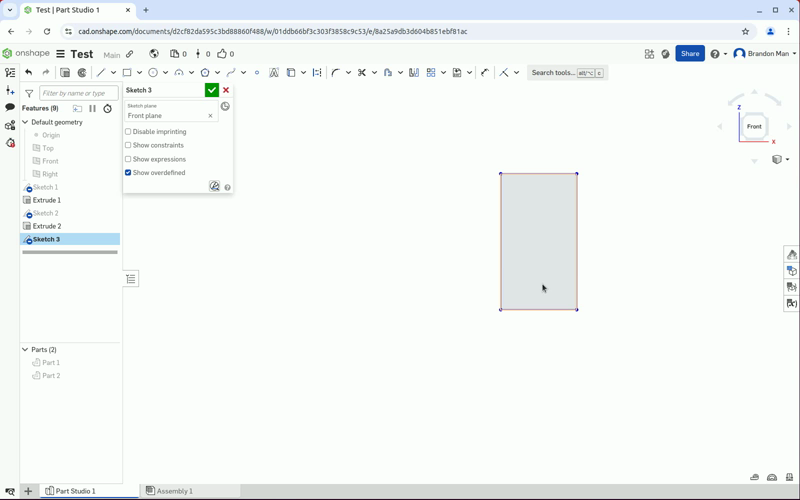
scroll(6)
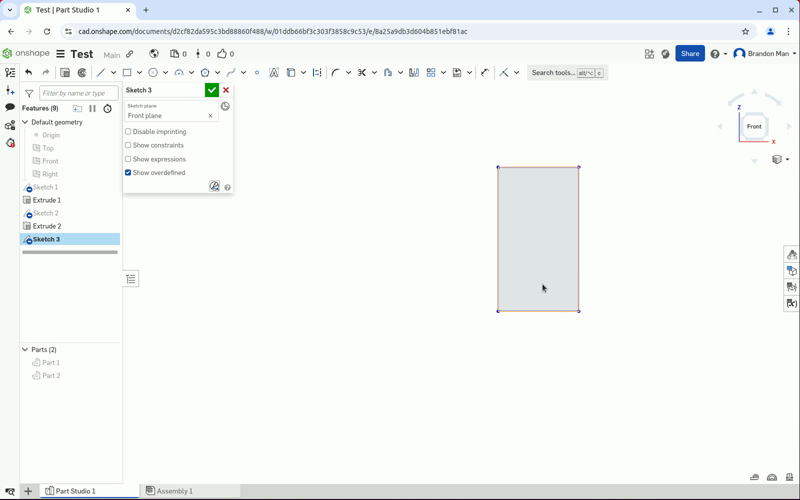
scroll(6)
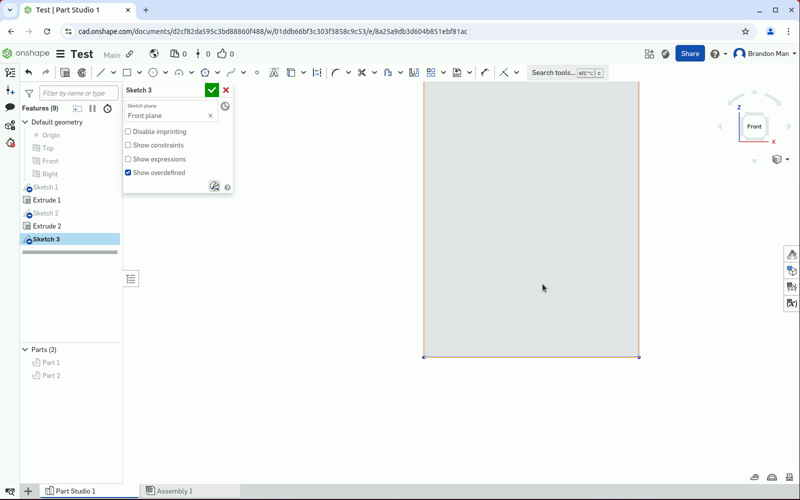
click(542, 283)
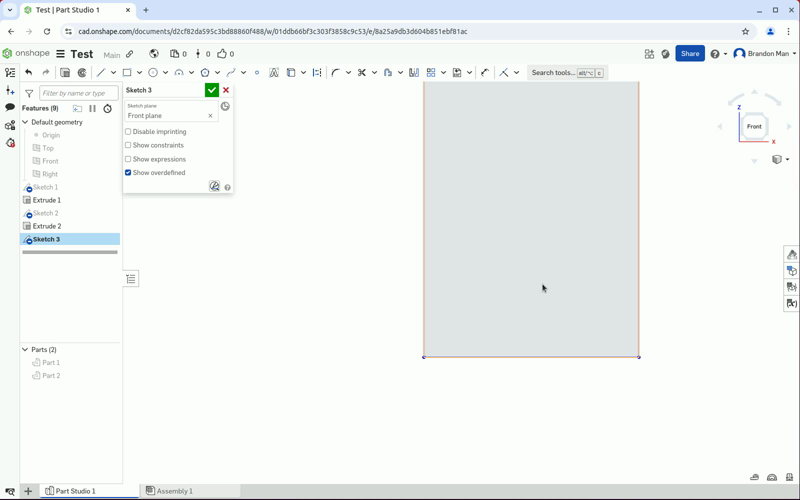
scroll(-6)
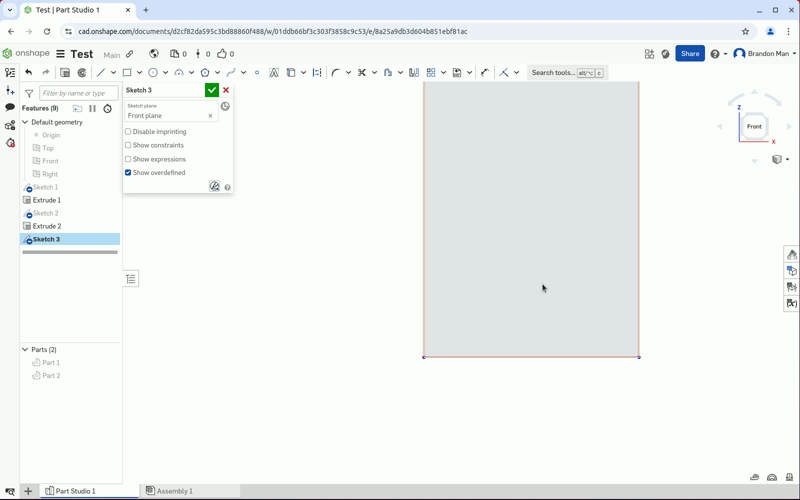
scroll(-6)
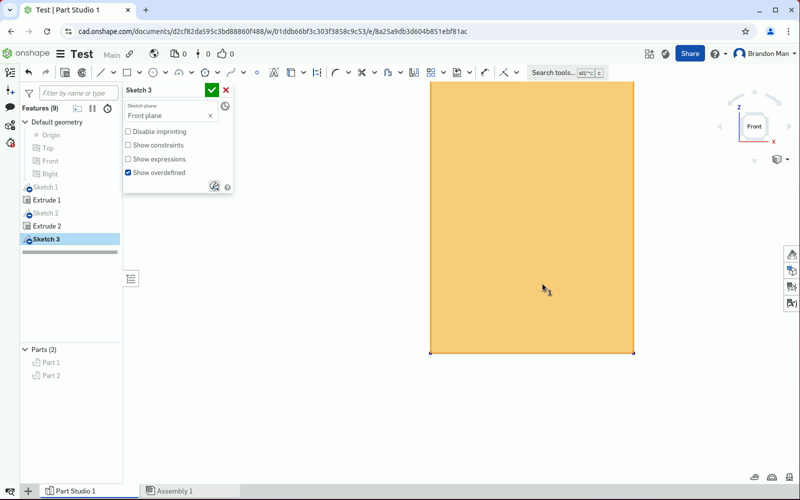
scroll(-6)
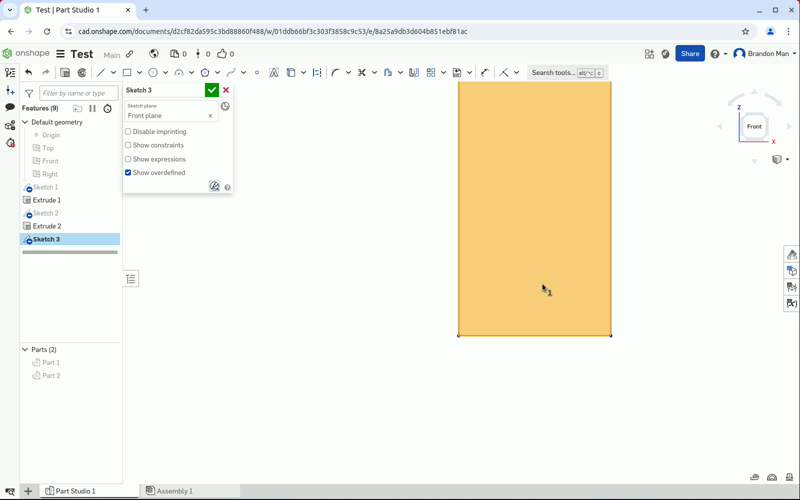
scroll(-6)
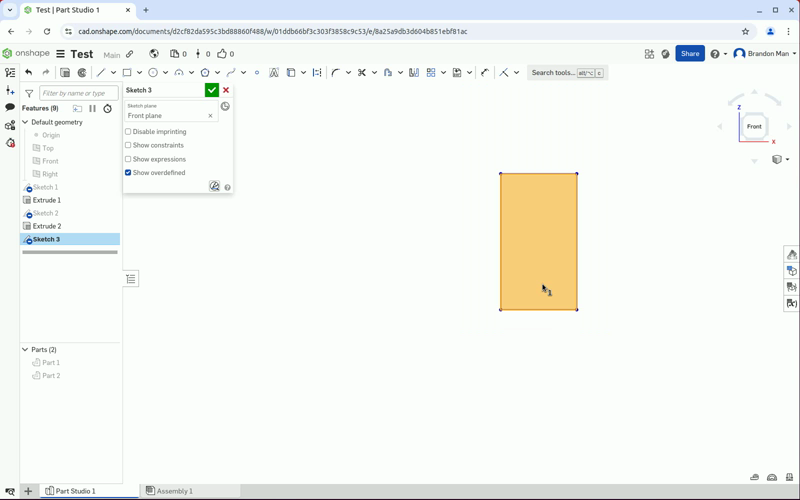
scroll(-6)
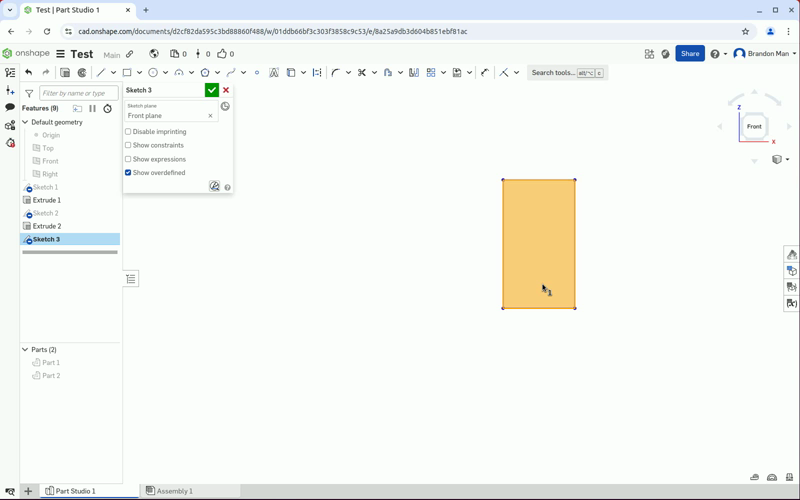
scroll(-6)
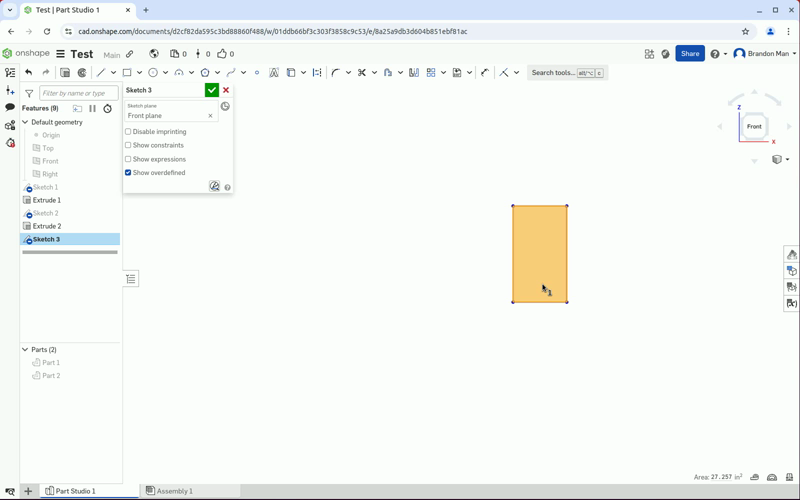
scroll(-6)
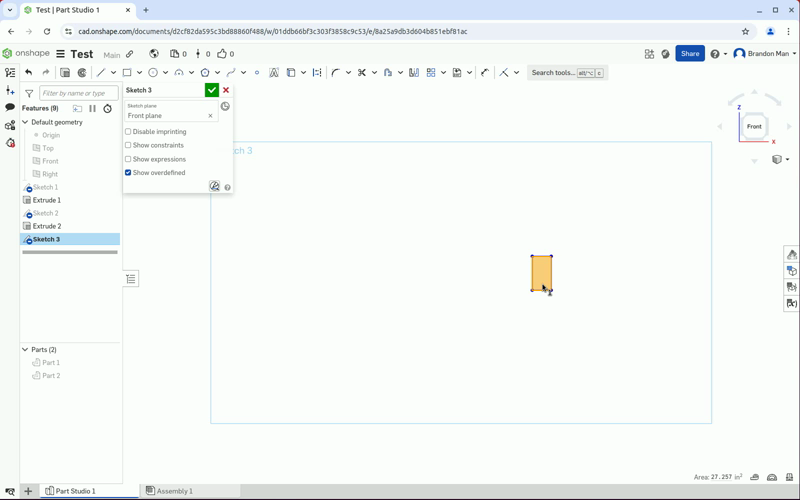
mouse_move(73, 352)
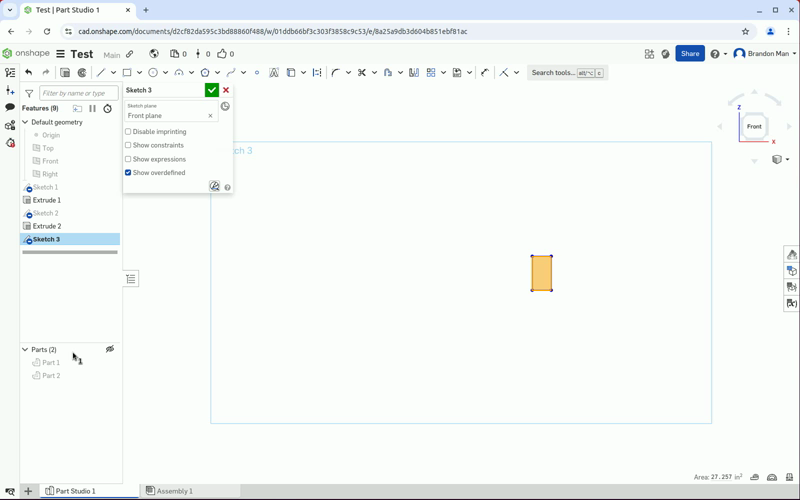
key(shift+y)
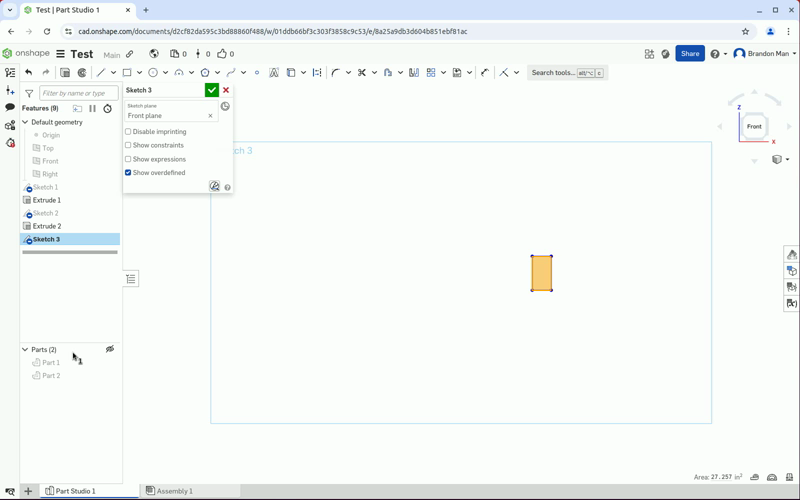
key(shift+e)
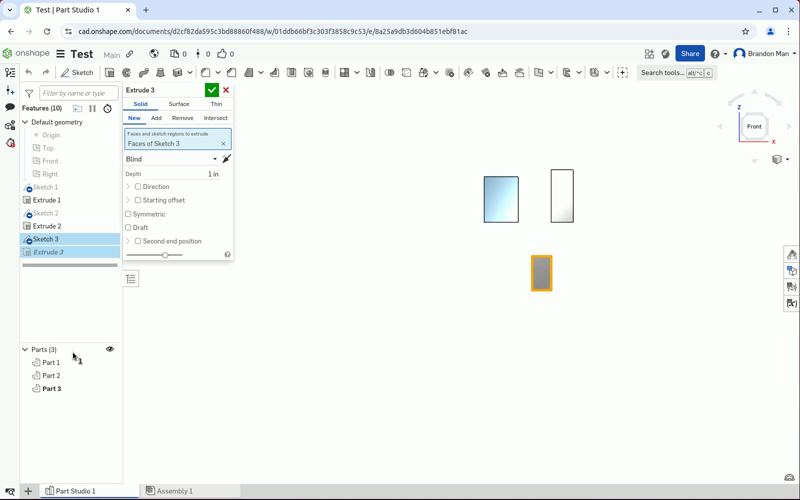
mouse_move(143, 106)
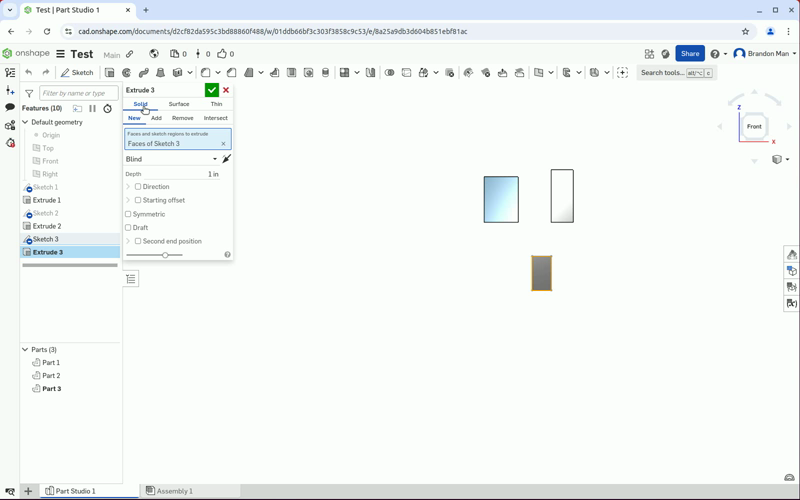
click(143, 106)
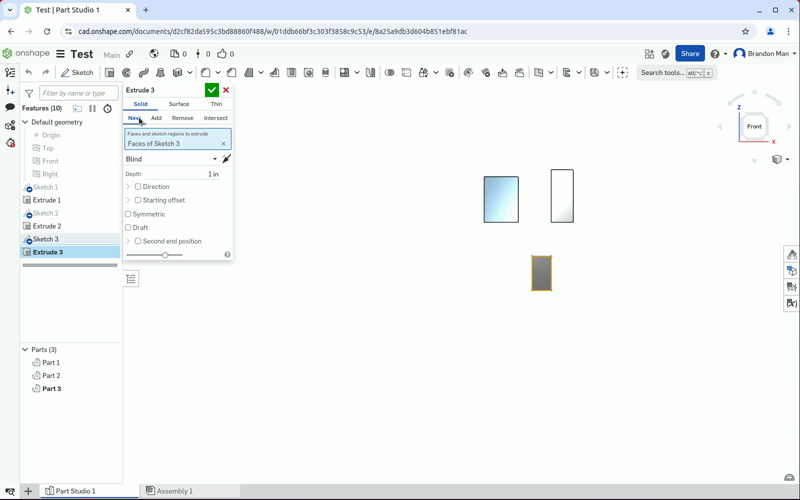
mouse_move(137, 120)
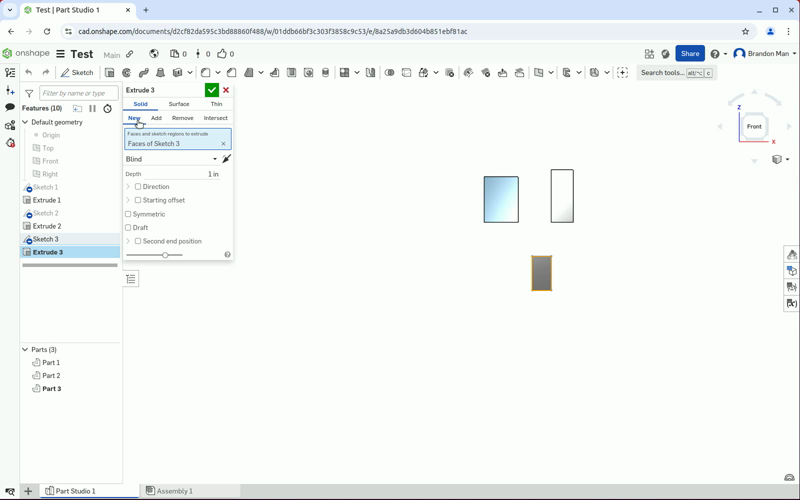
click(137, 120)
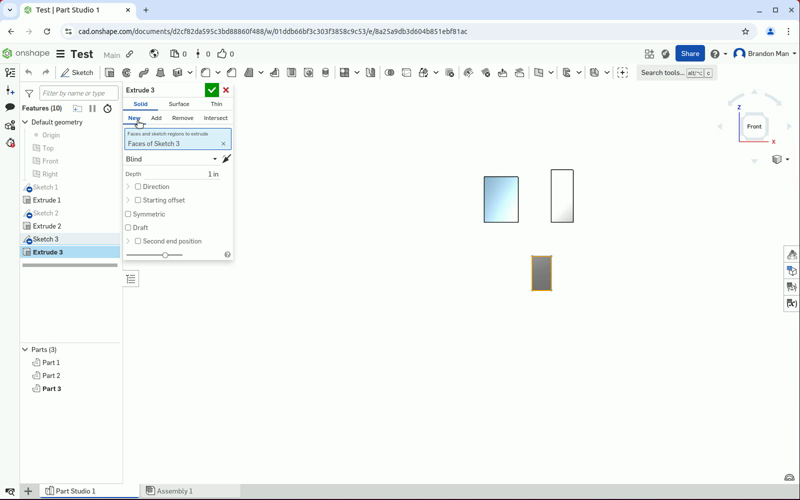
key(tab, 4)
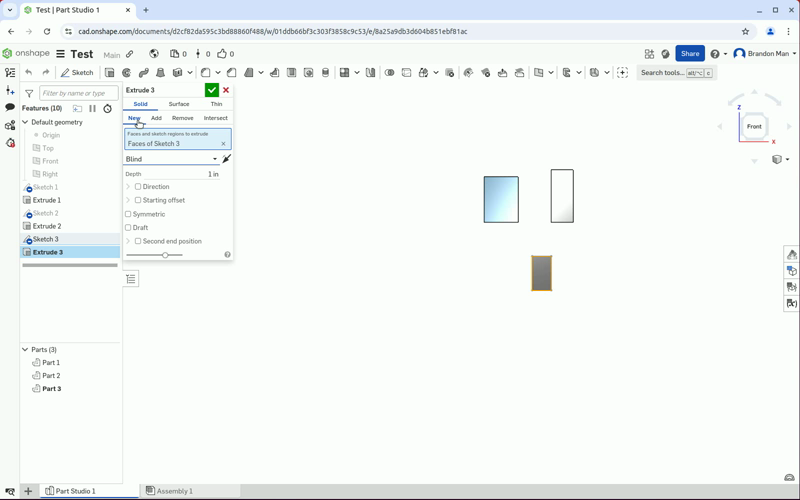
text(4.092)
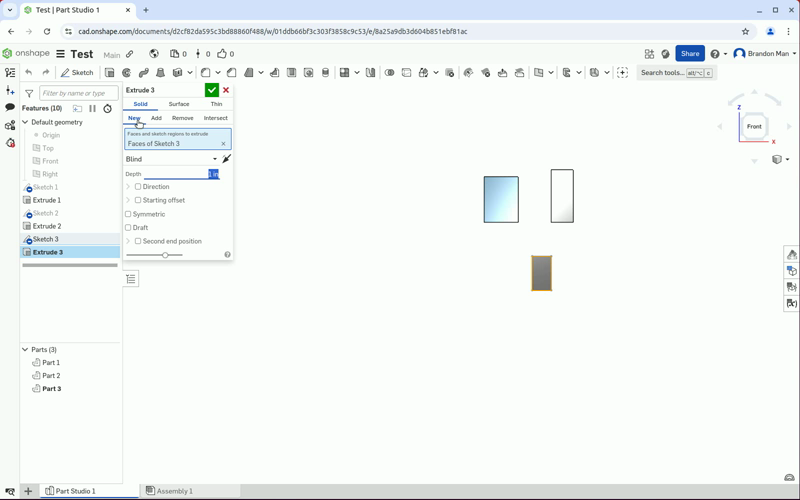
key(enter)
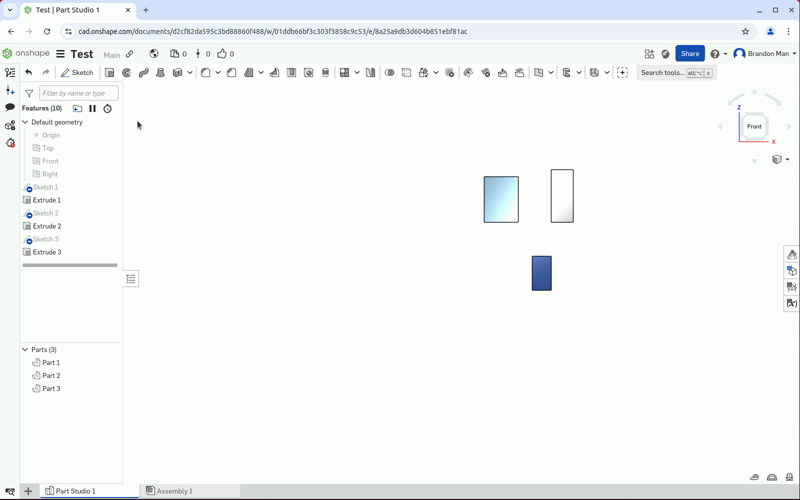
key(shift+h)
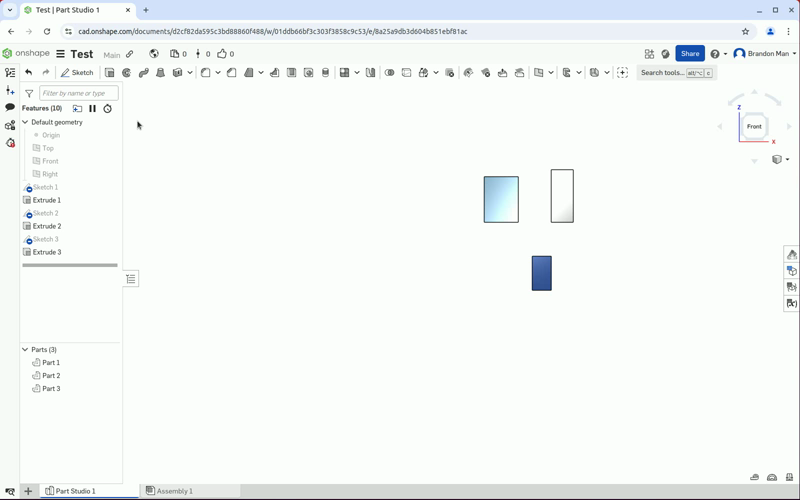
key(shift+h)
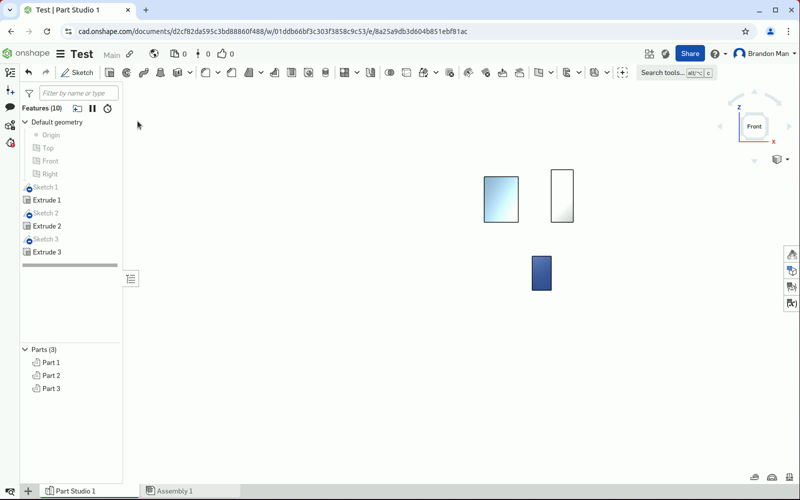
mouse_move(73, 189)
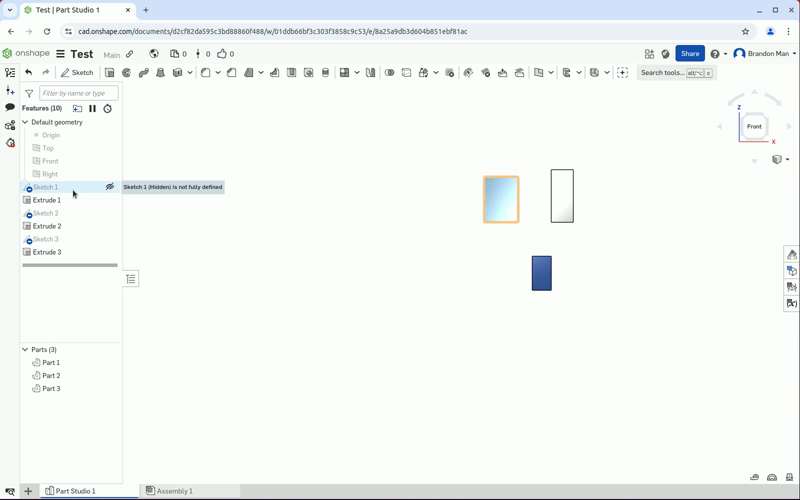
click(73, 189)
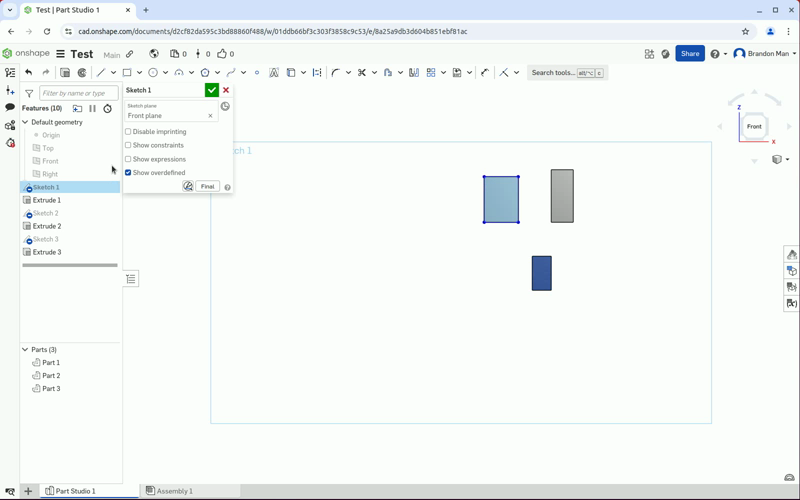
mouse_move(229, 92)
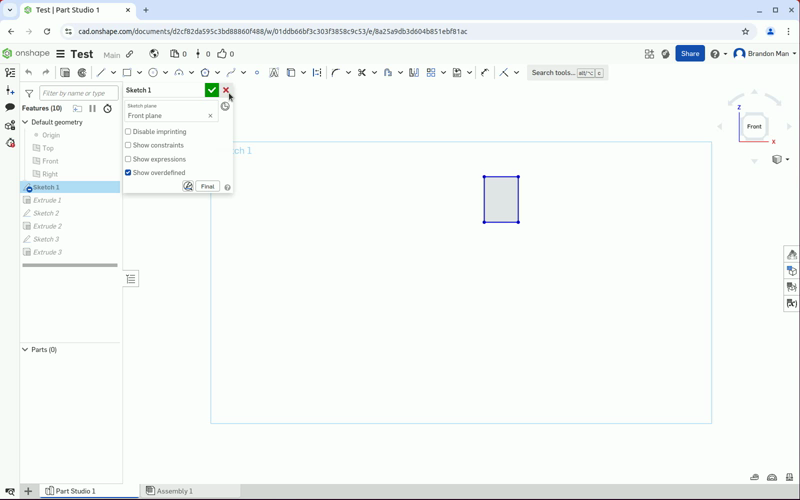
click(229, 92)
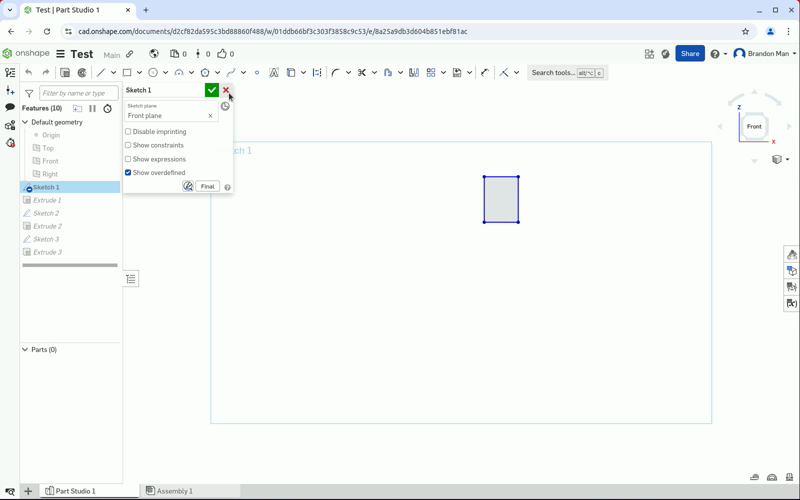
key(shift+s)
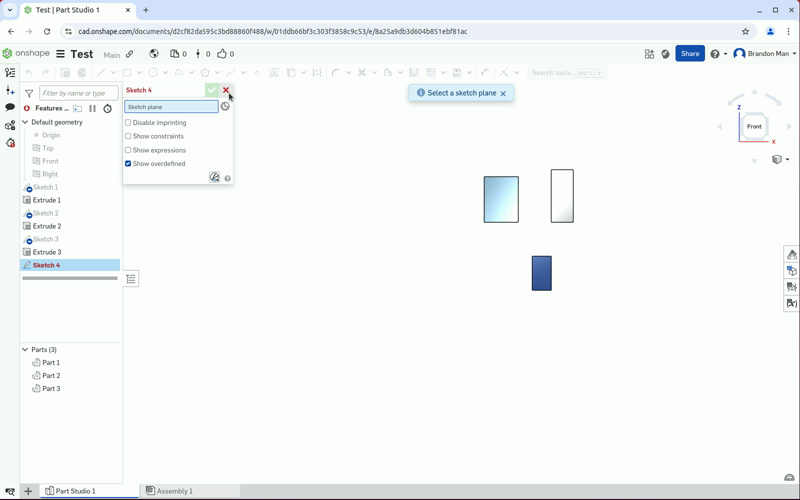
mouse_move(73, 163)
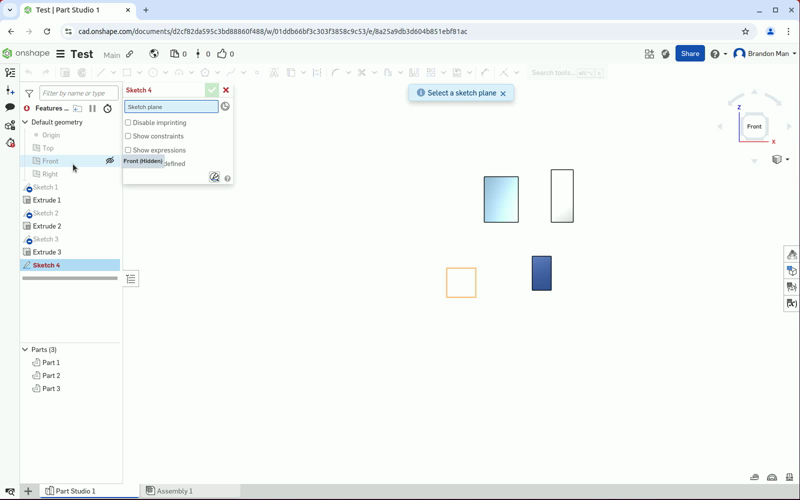
click(73, 163)
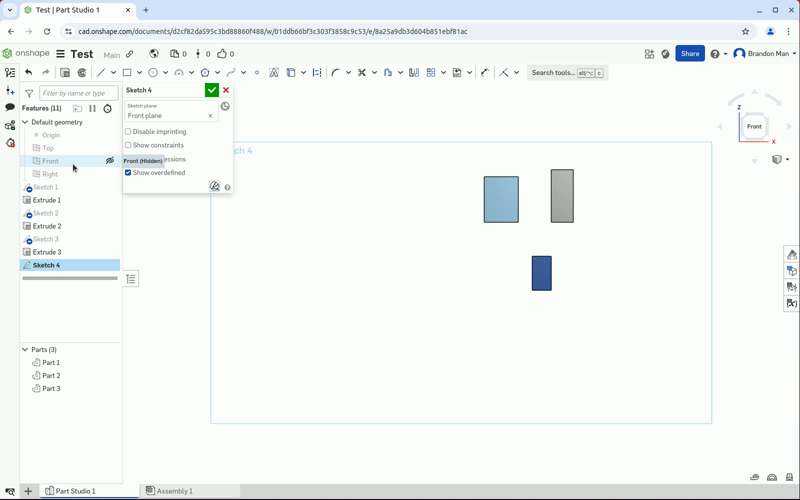
mouse_move(73, 352)
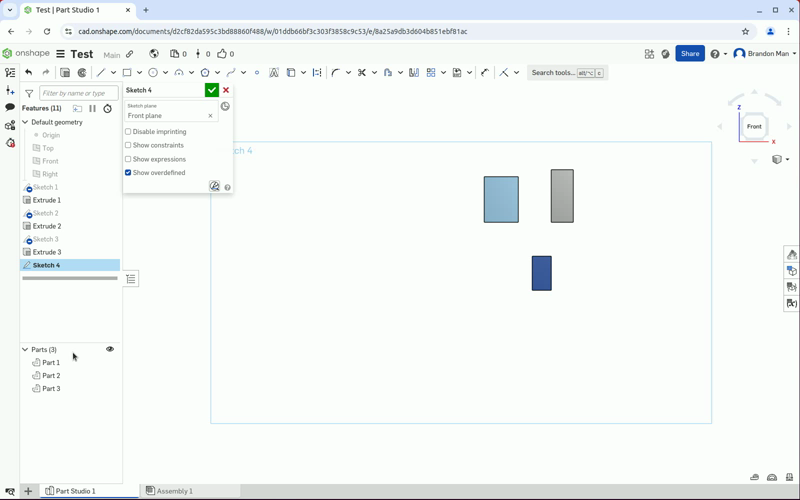
key(y)
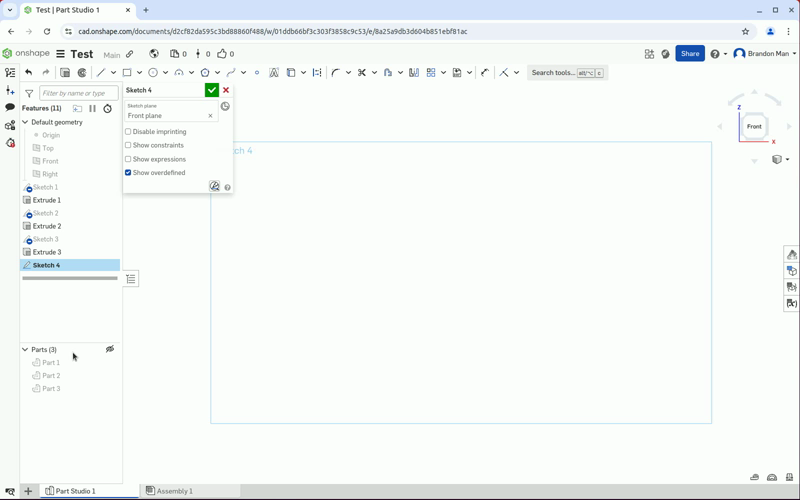
key(l)
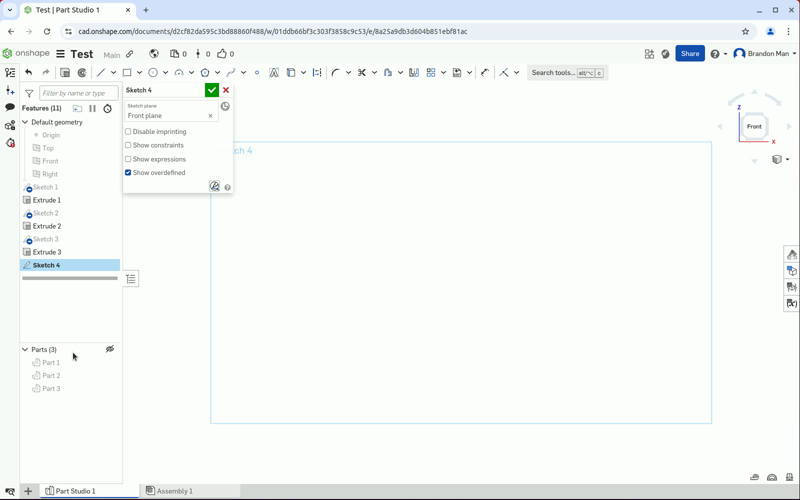
key_down(shift)
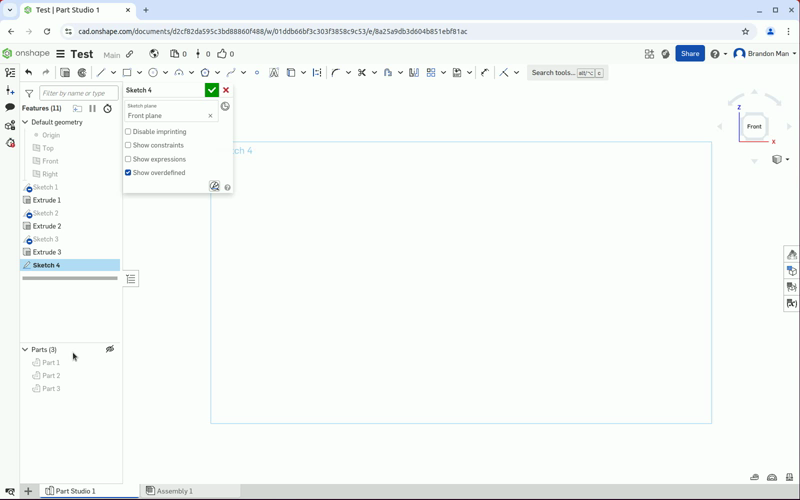
mouse_move(495, 336)
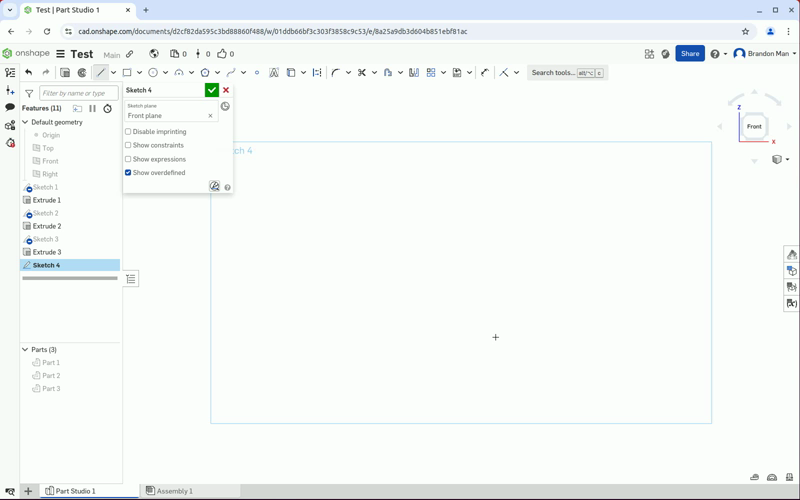
click(495, 336)
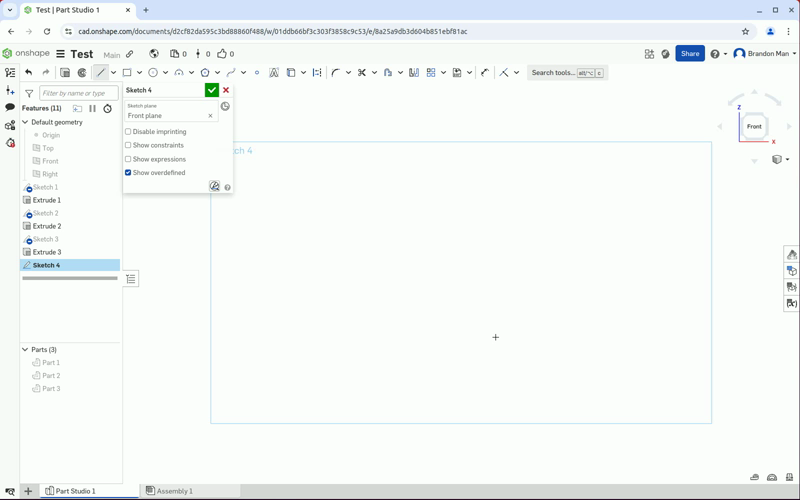
key_up(shift)
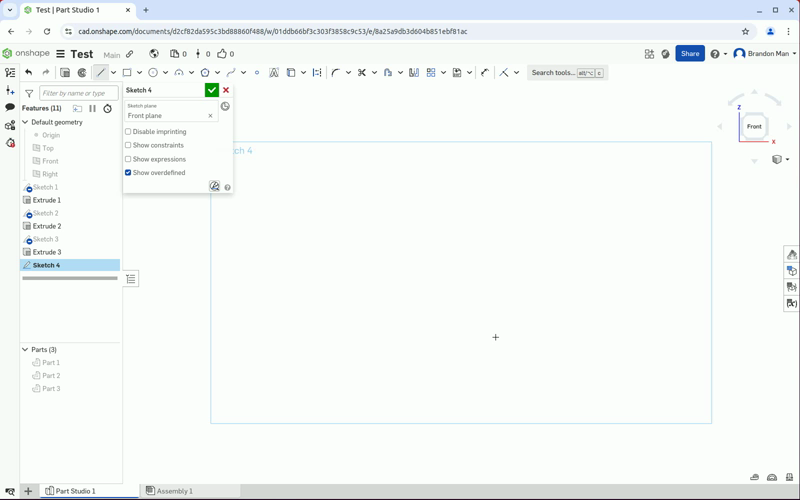
key_down(shift)
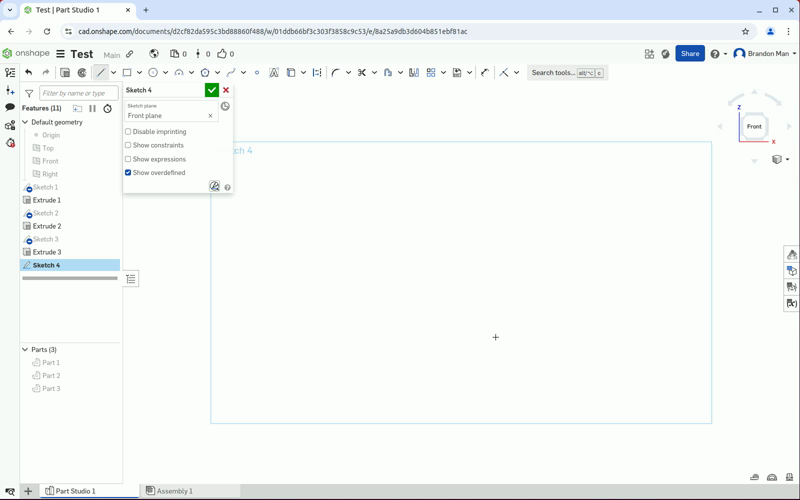
mouse_move(525, 336)
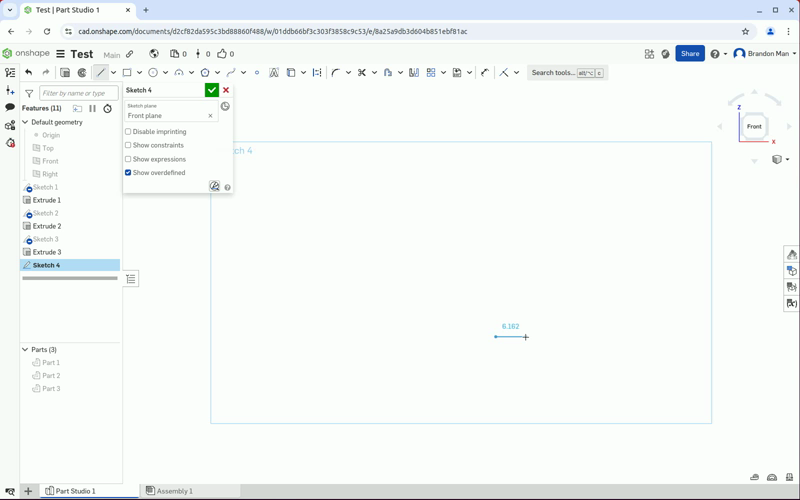
mouse_move(521, 336)
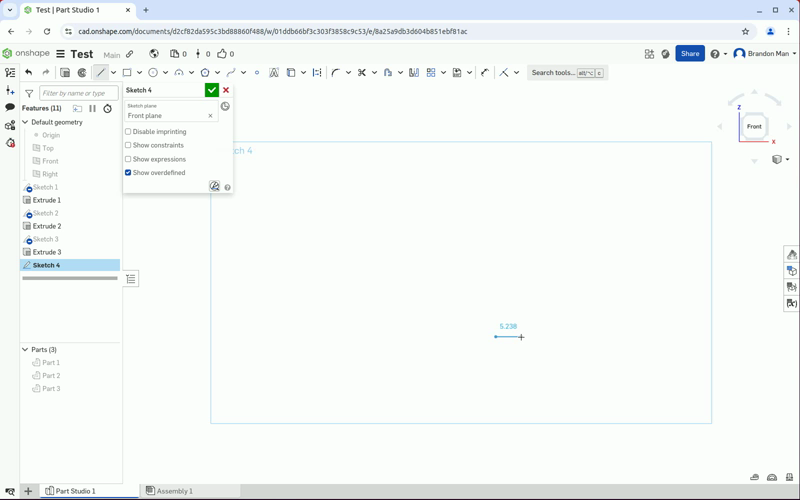
click(521, 336)
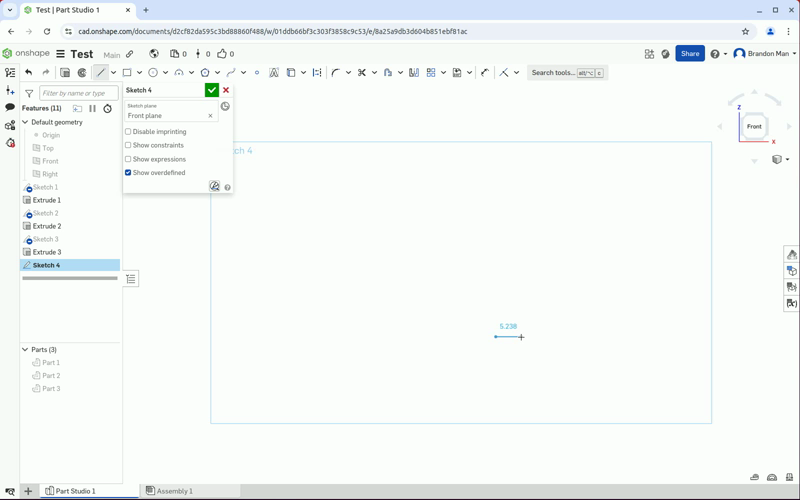
key_up(shift)
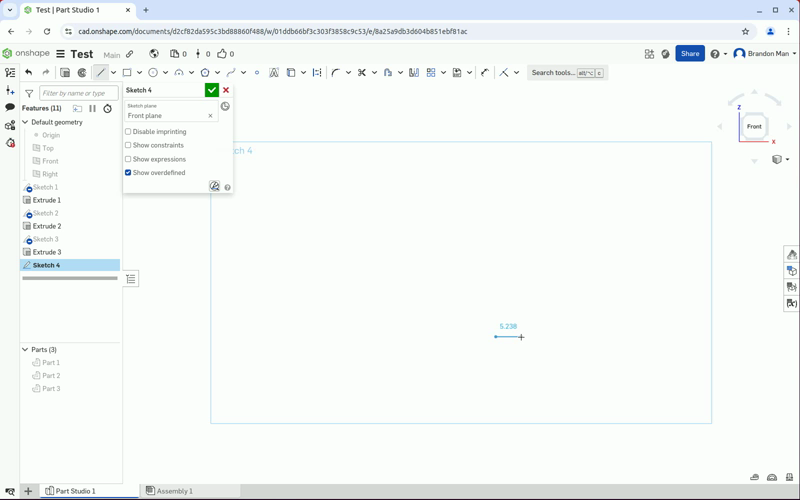
key_down(shift)
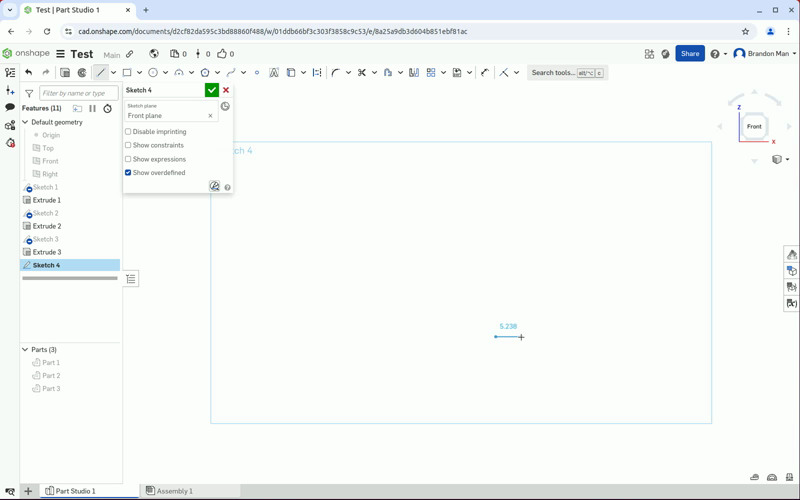
mouse_move(551, 336)
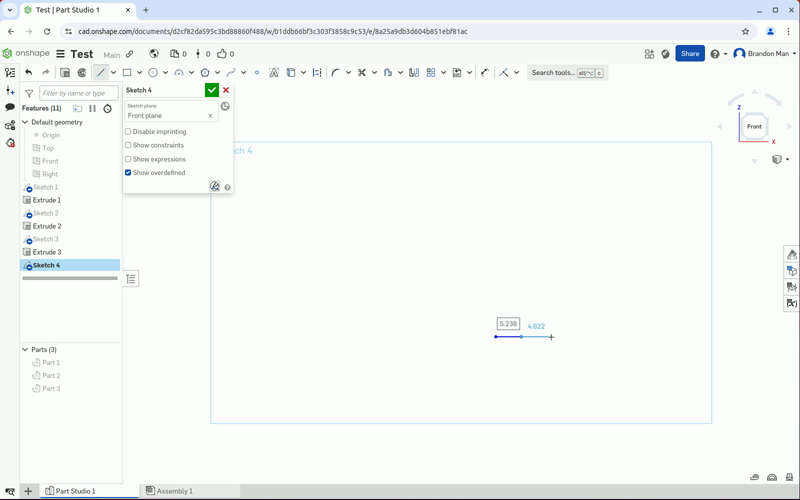
mouse_move(521, 305)
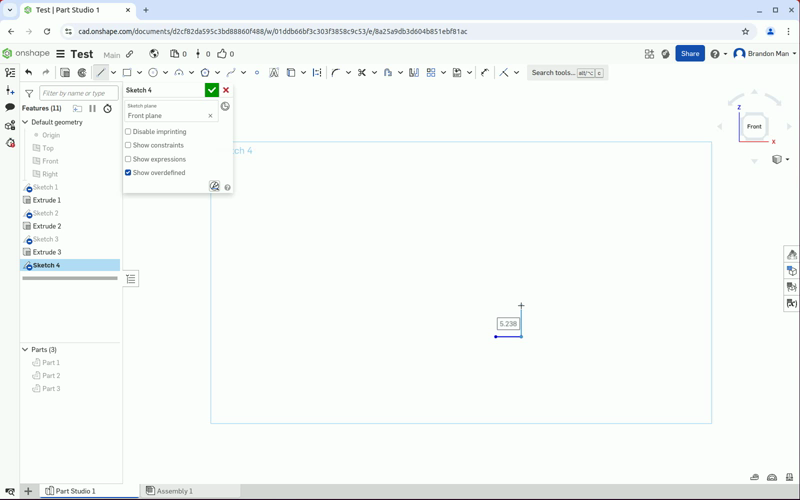
click(521, 305)
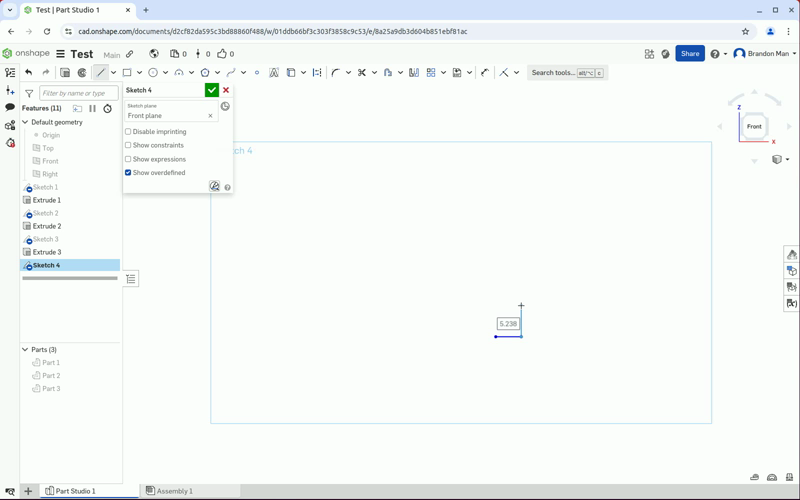
key_up(shift)
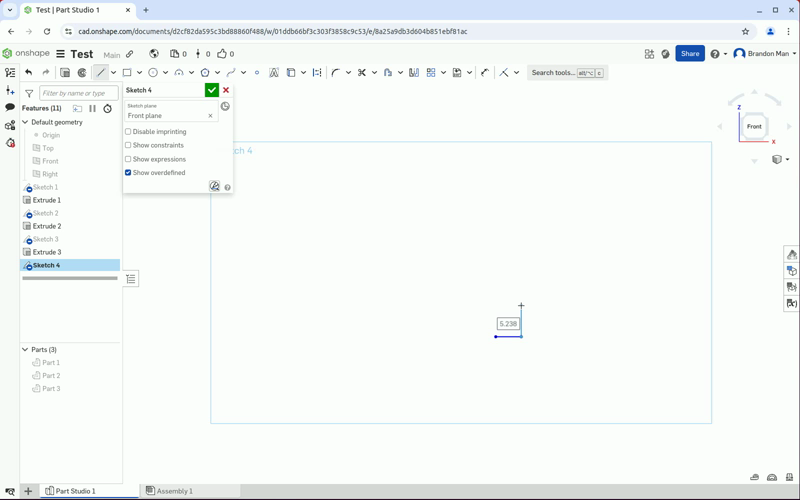
key_down(shift)
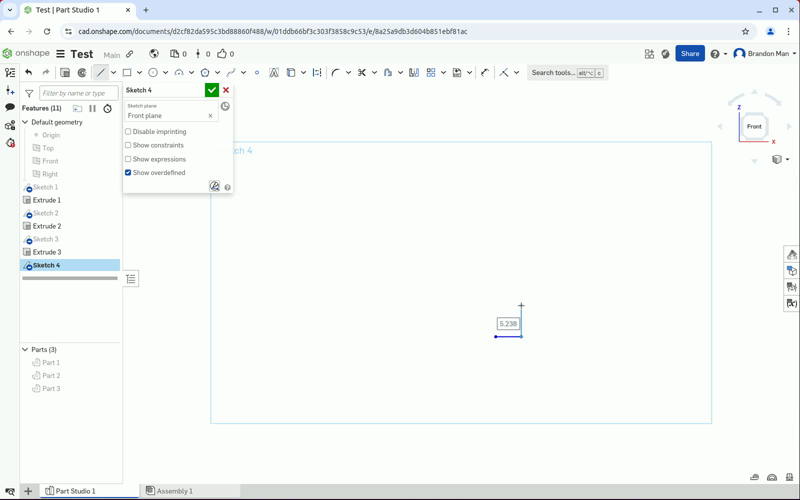
mouse_move(551, 305)
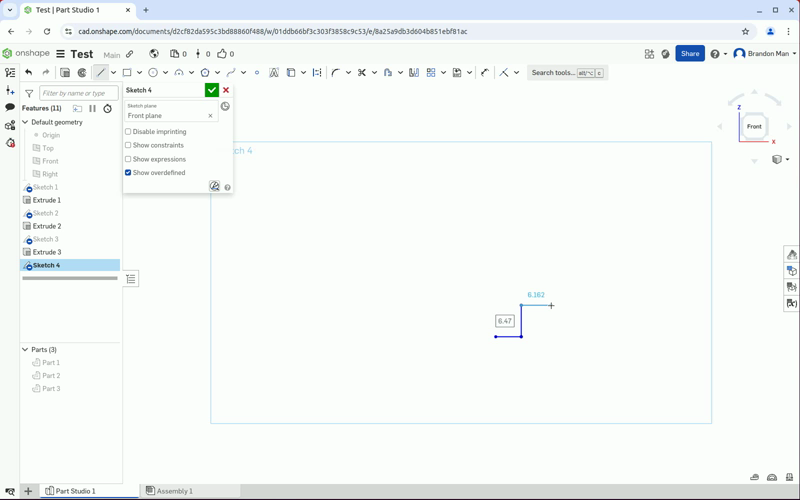
mouse_move(495, 305)
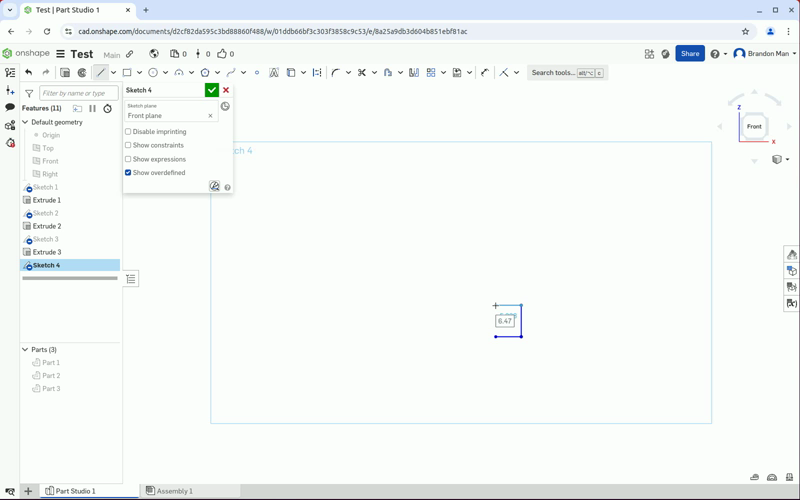
click(495, 305)
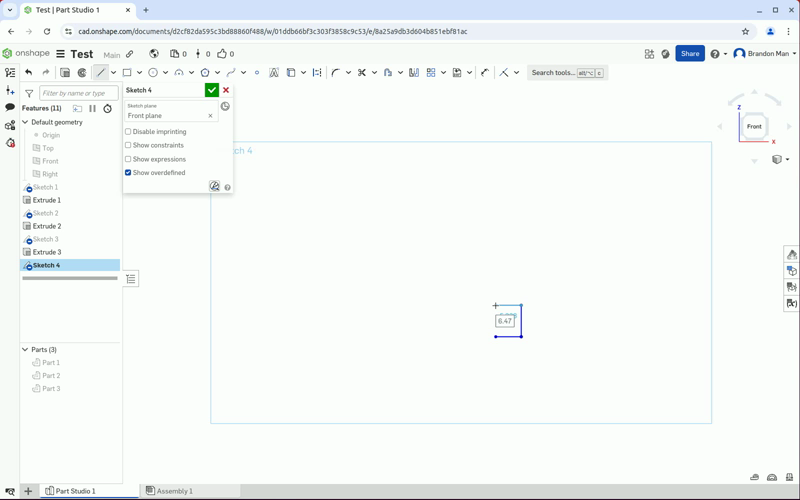
key_up(shift)
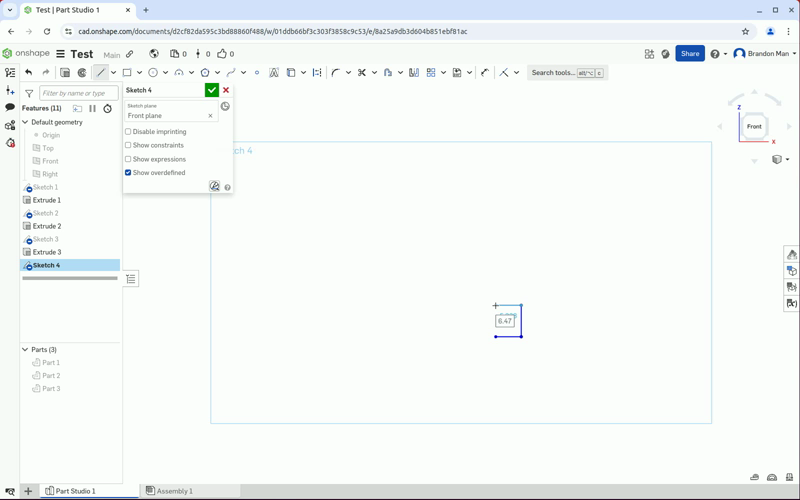
mouse_move(525, 305)
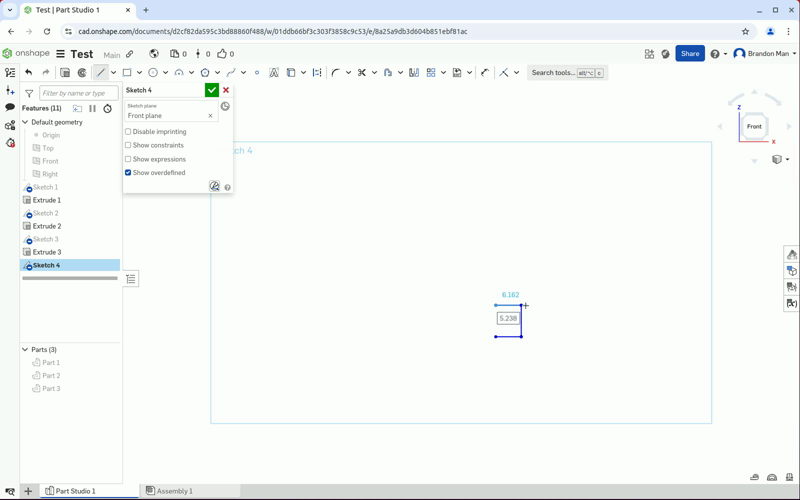
key_down(shift)
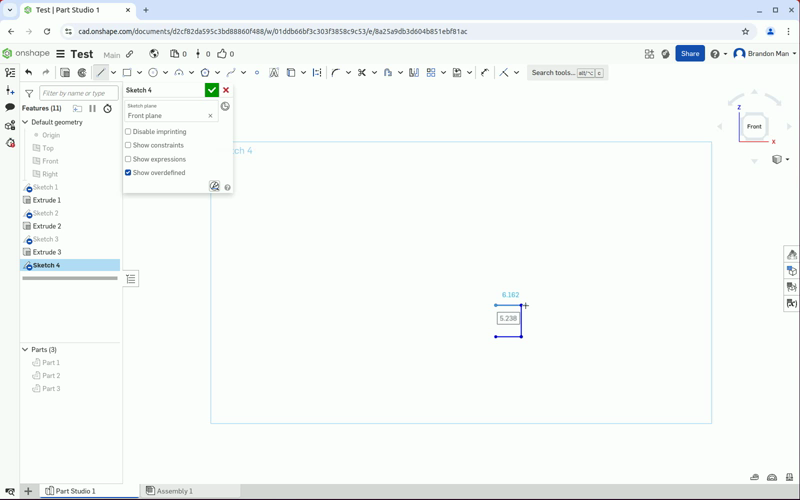
mouse_move(495, 336)
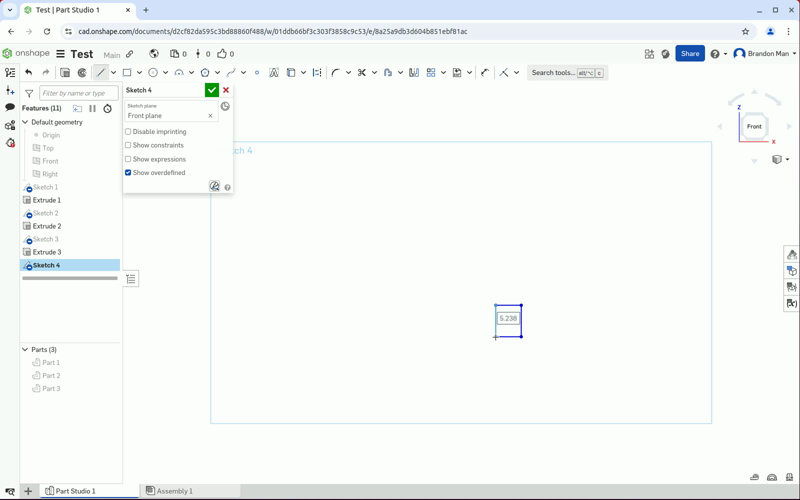
key_up(shift)
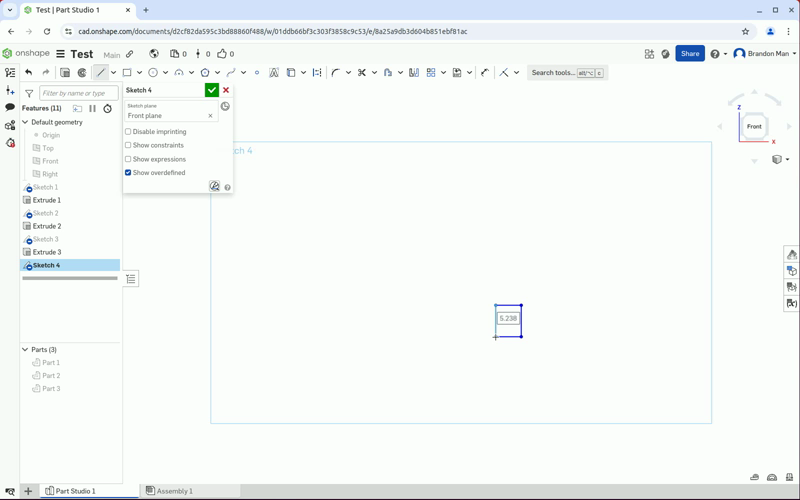
click(495, 336)
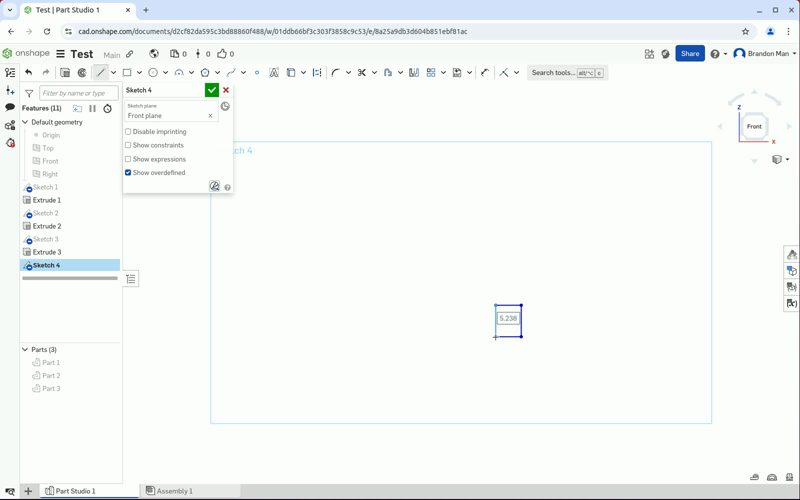
key(esc)
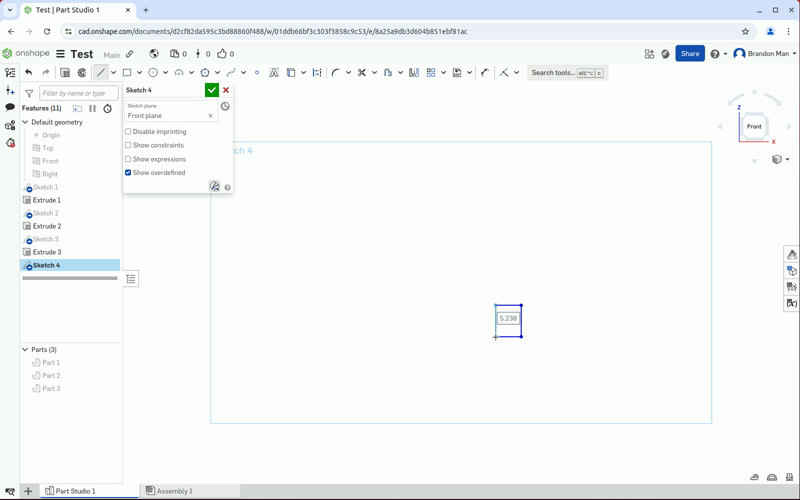
mouse_move(509, 334)
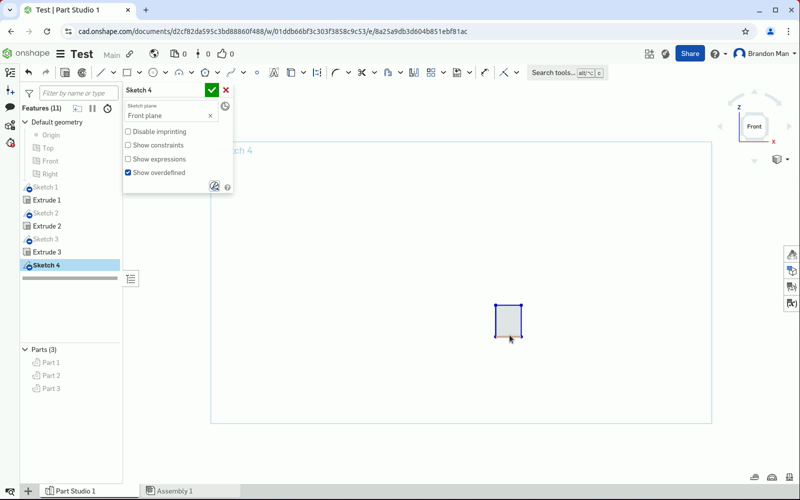
scroll(6)
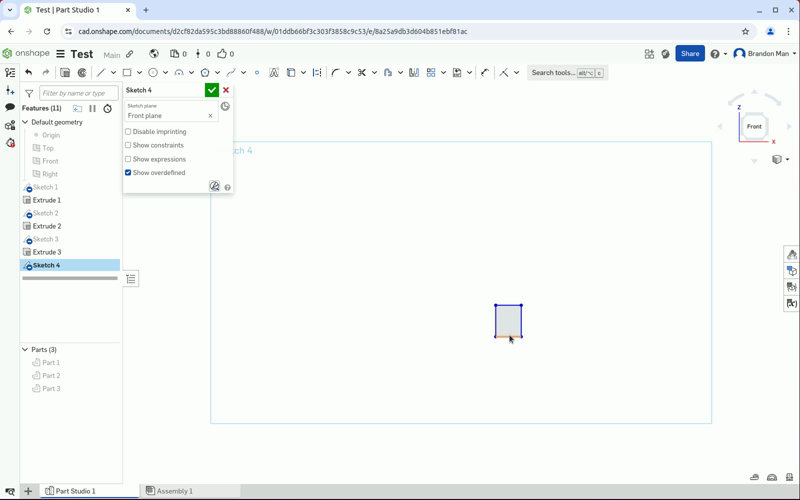
scroll(6)
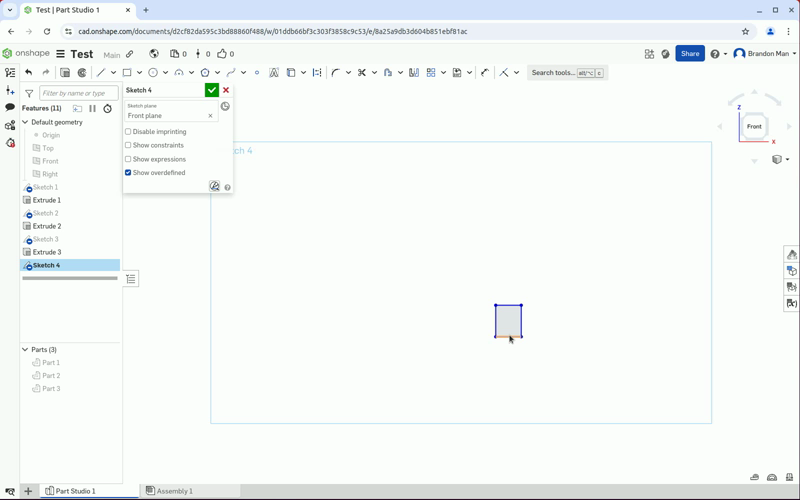
scroll(6)
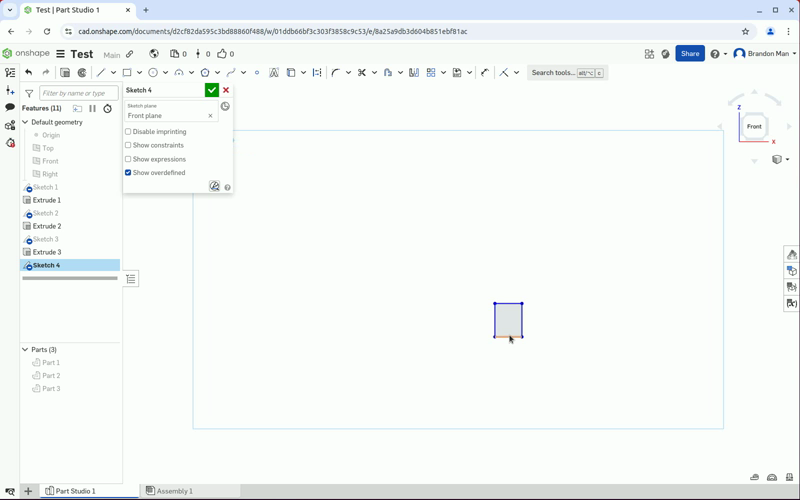
scroll(6)
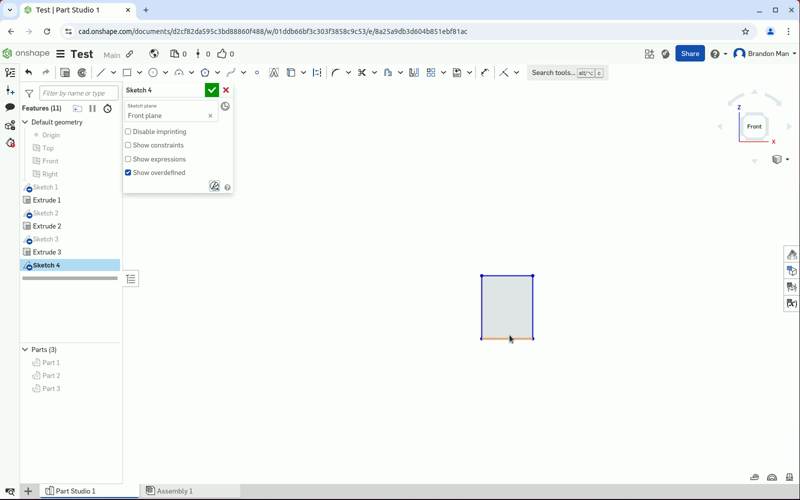
scroll(6)
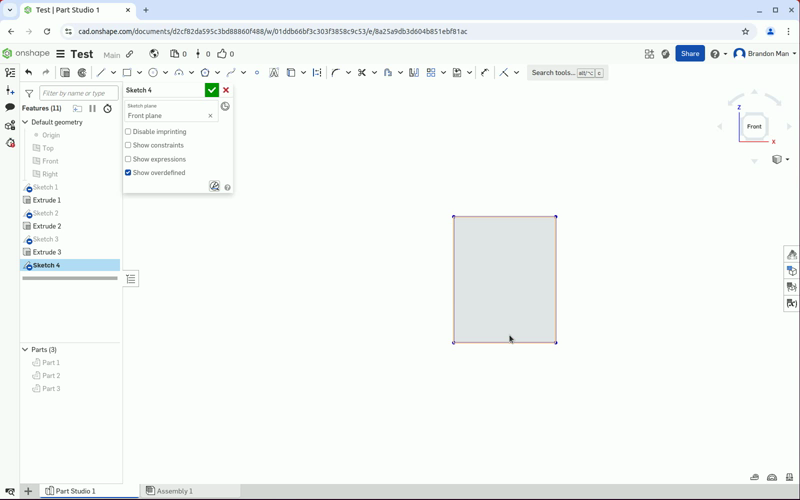
scroll(6)
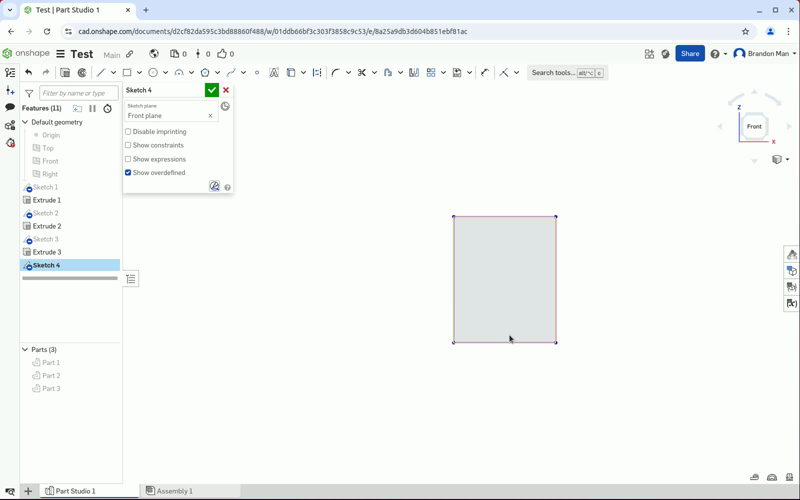
scroll(6)
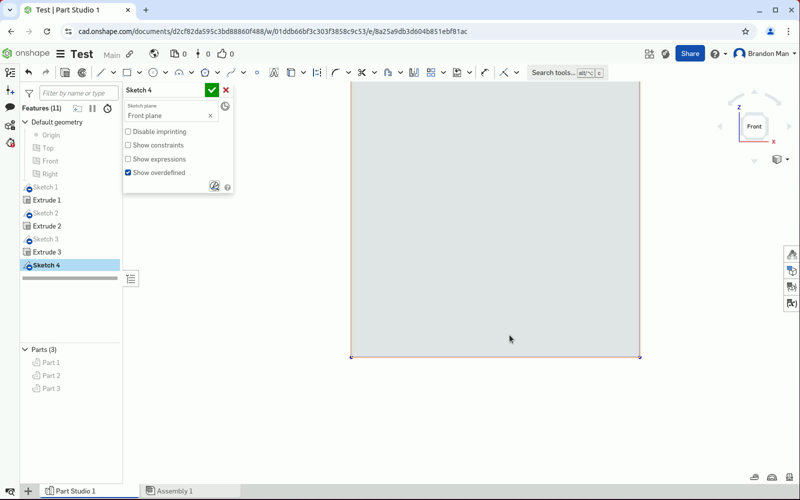
click(509, 334)
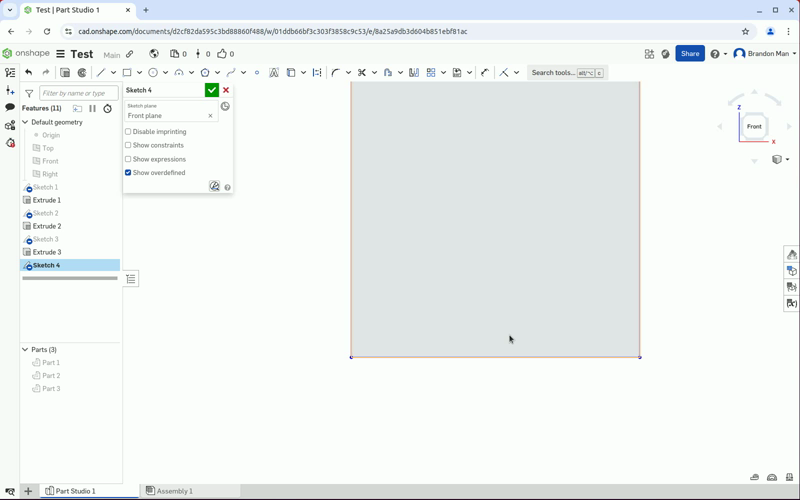
scroll(-6)
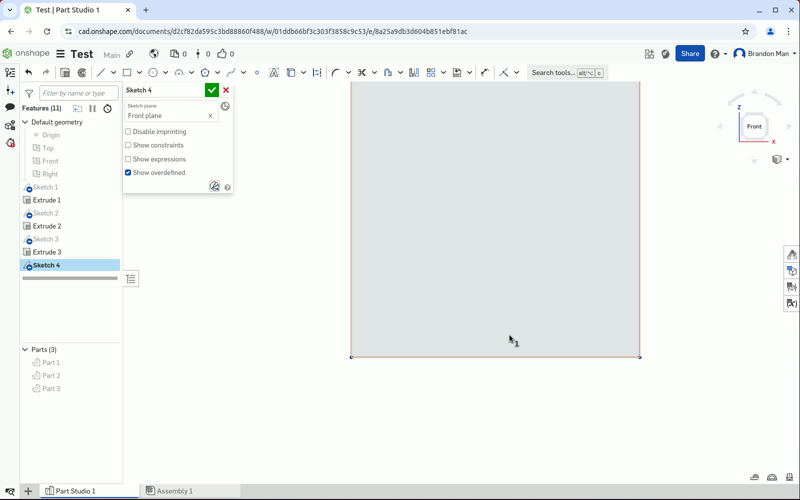
scroll(-6)
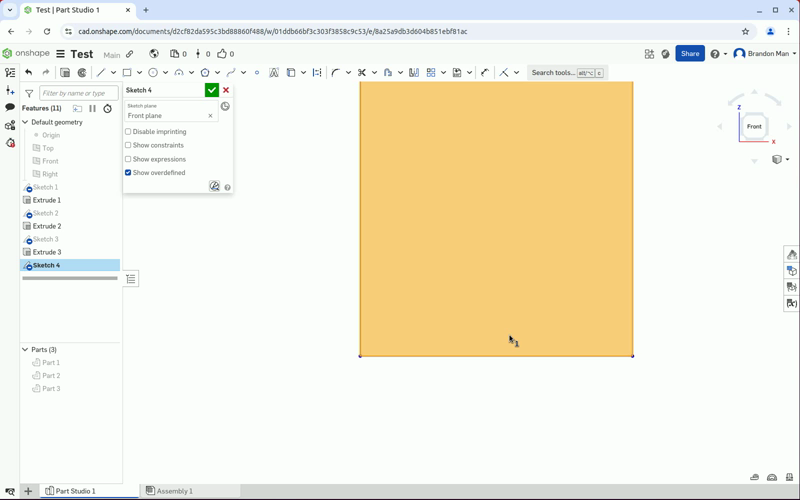
scroll(-6)
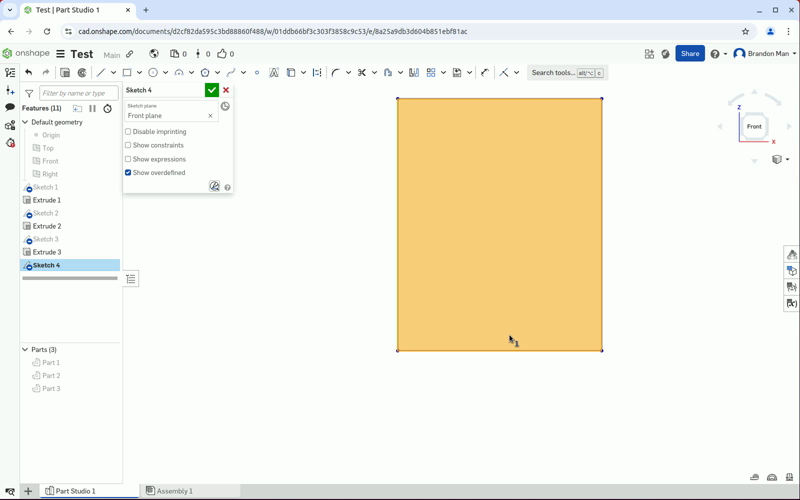
scroll(-6)
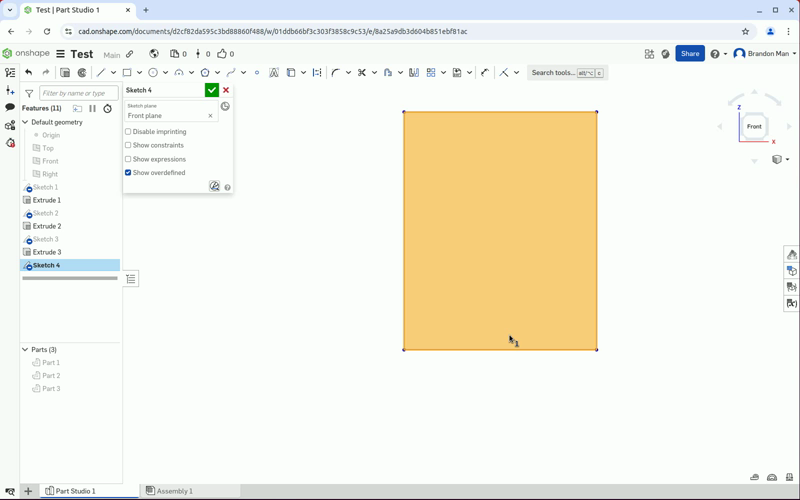
scroll(-6)
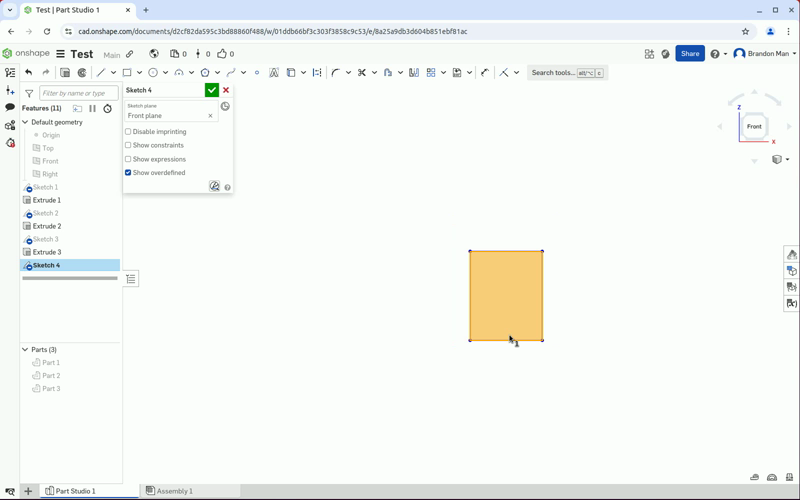
scroll(-6)
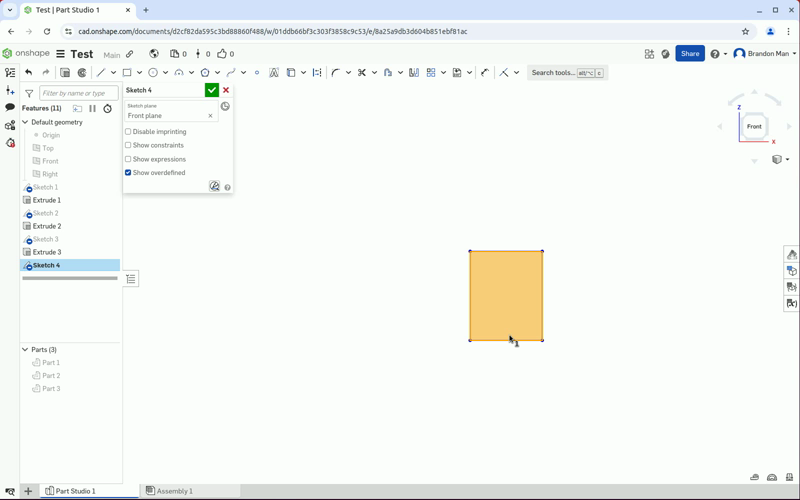
scroll(-6)
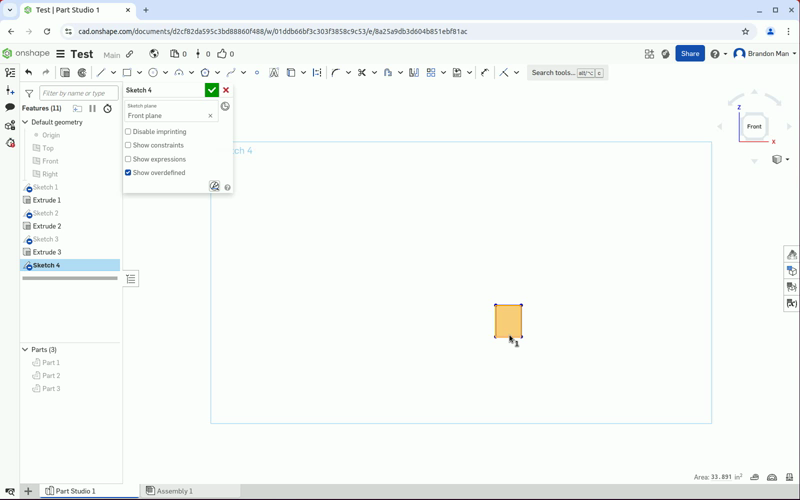
mouse_move(73, 352)
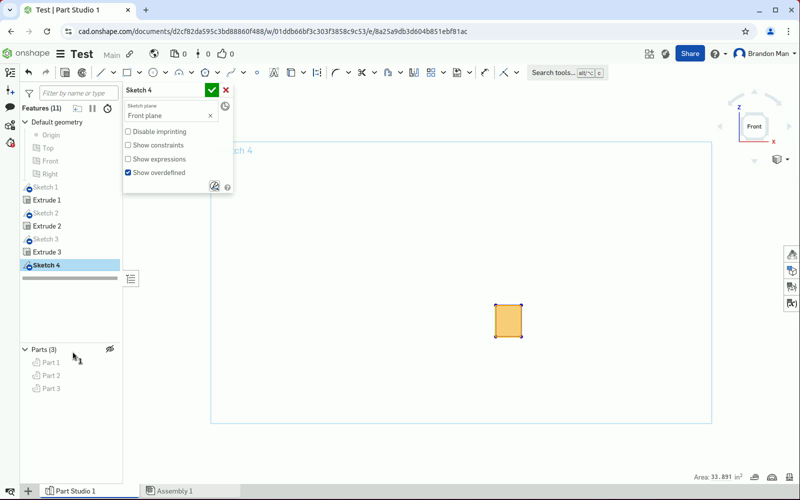
key(shift+y)
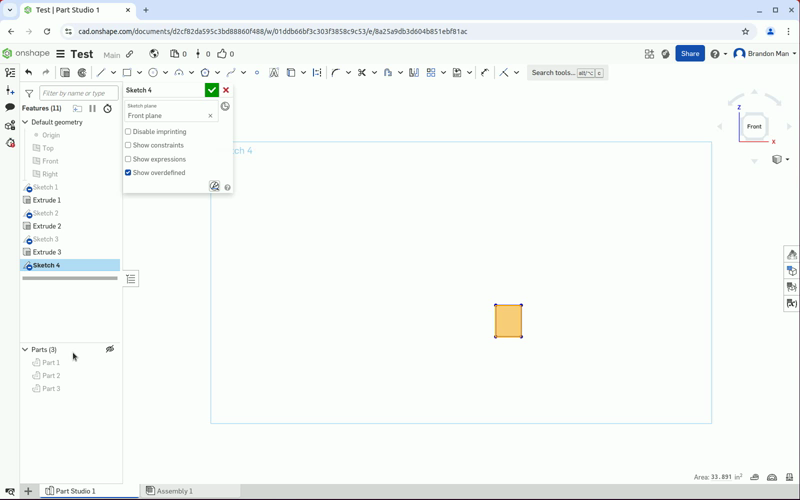
key(shift+e)
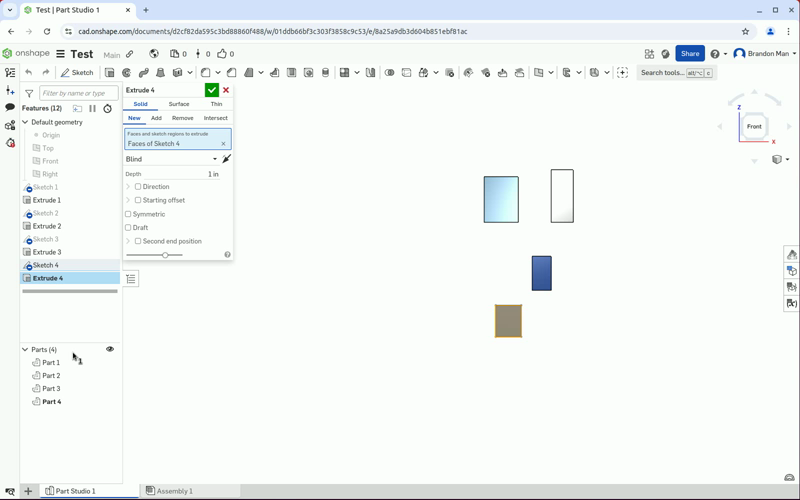
mouse_move(143, 106)
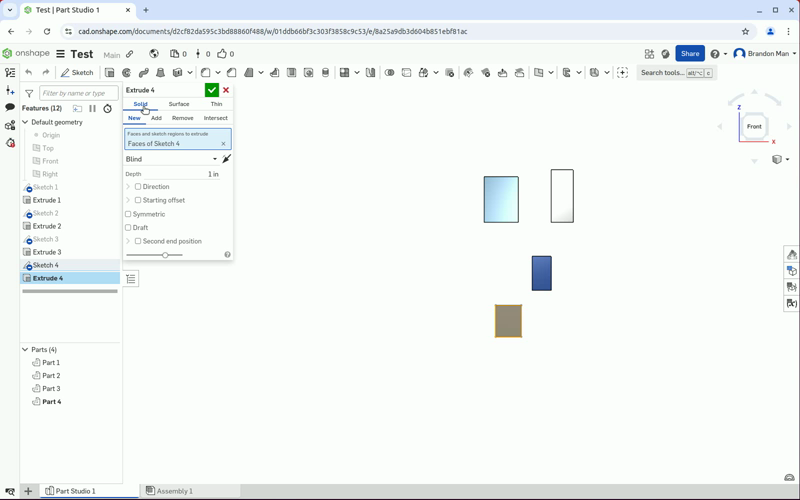
click(143, 106)
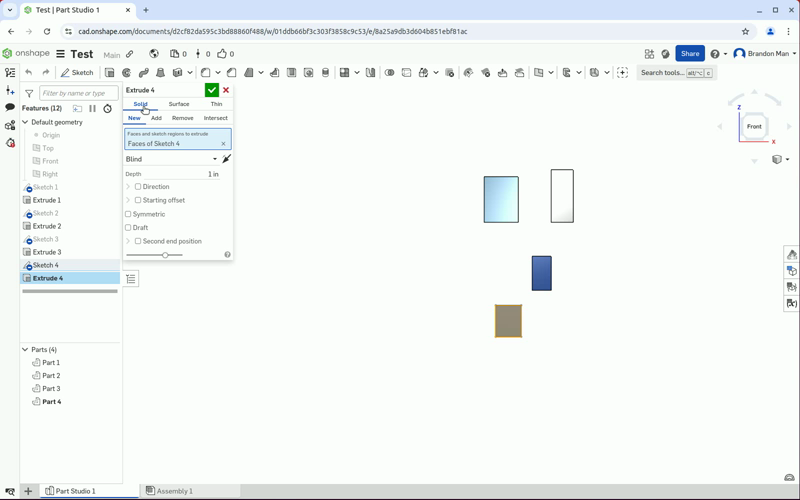
mouse_move(137, 120)
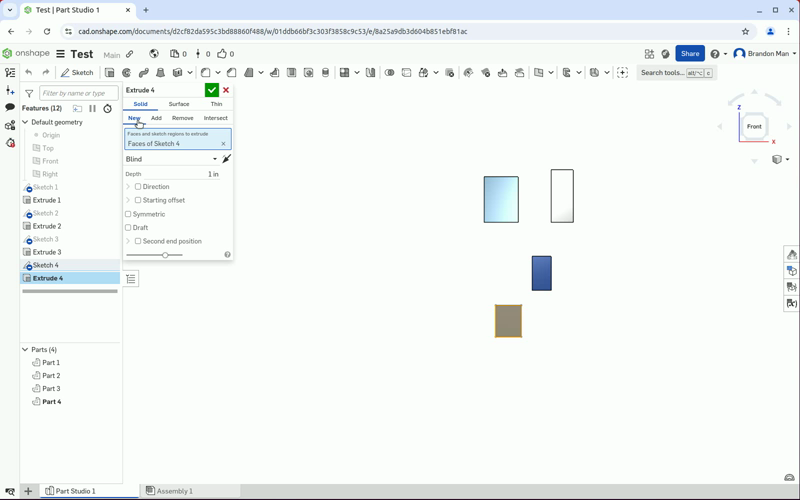
click(137, 120)
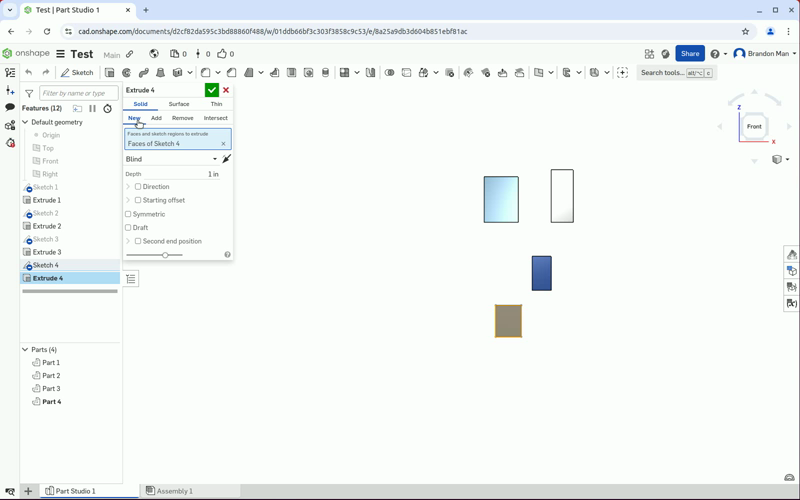
key(tab, 4)
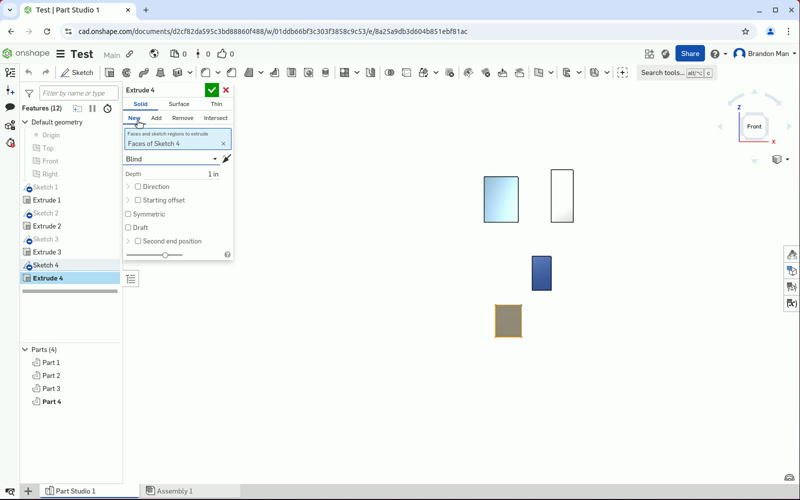
text(4.092)
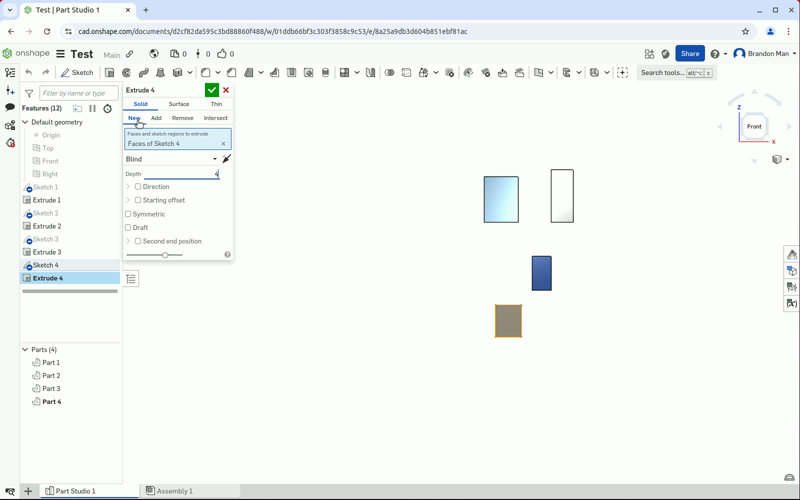
key(enter)
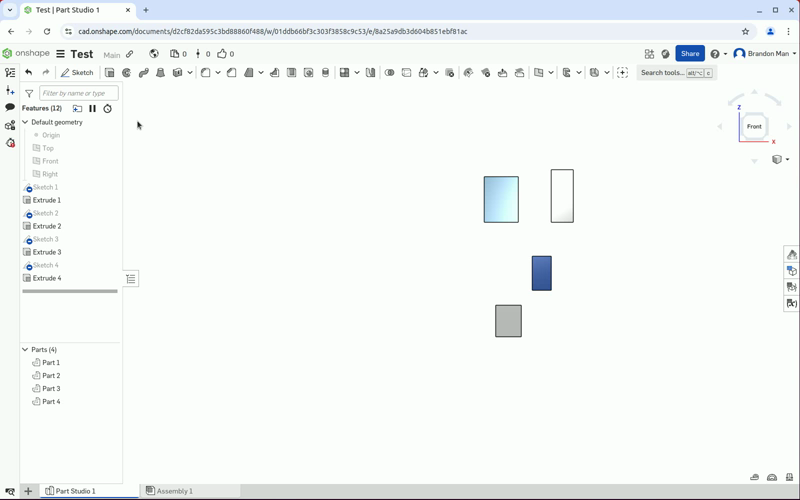
key(shift+h)
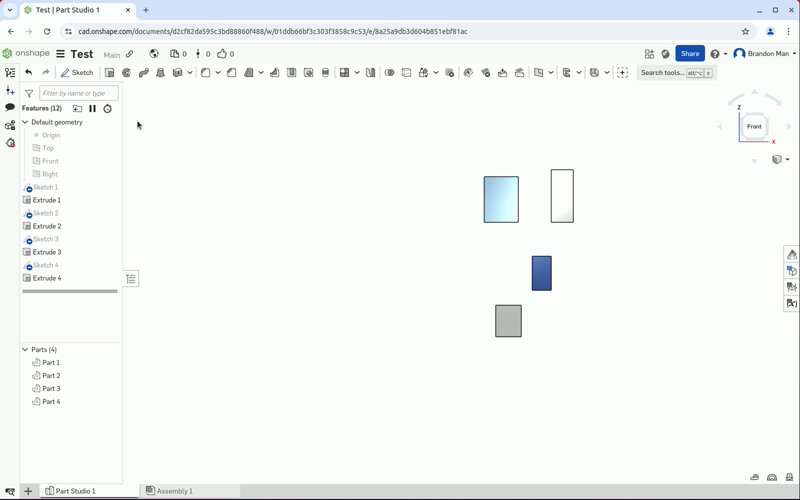
key(shift+h)
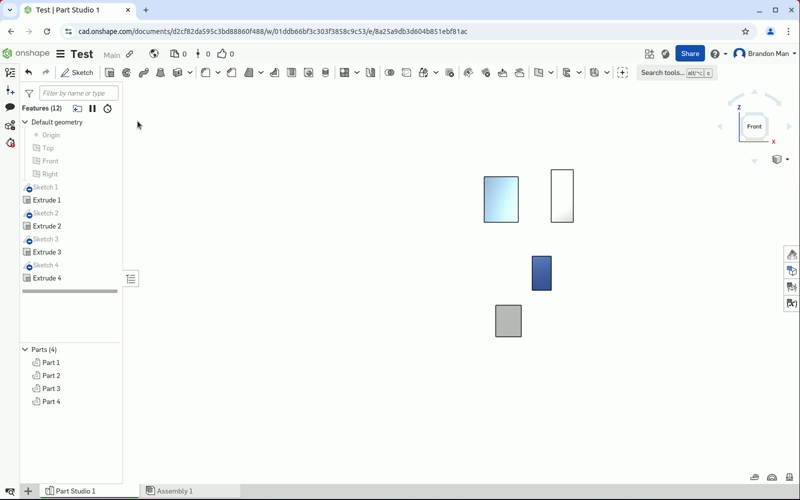
mouse_move(73, 189)
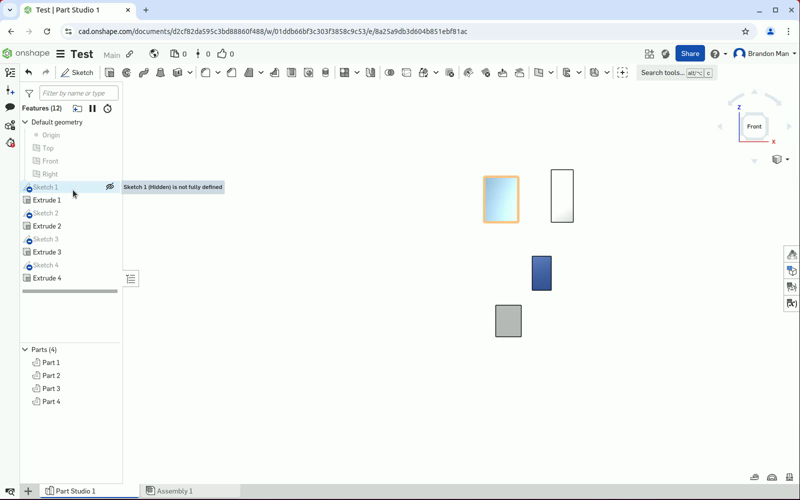
click(73, 189)
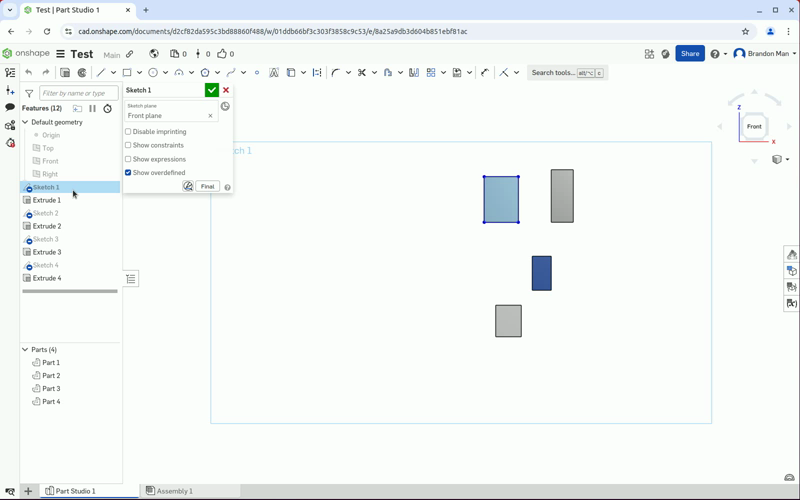
mouse_move(229, 92)
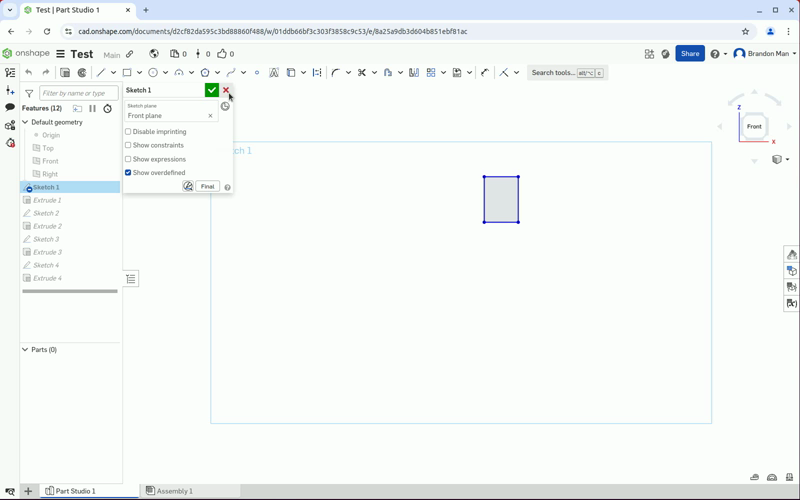
click(229, 92)
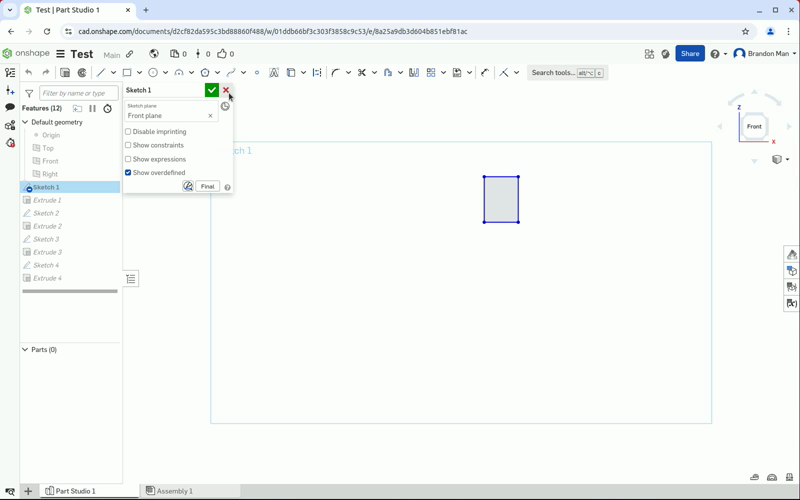
key(shift+s)
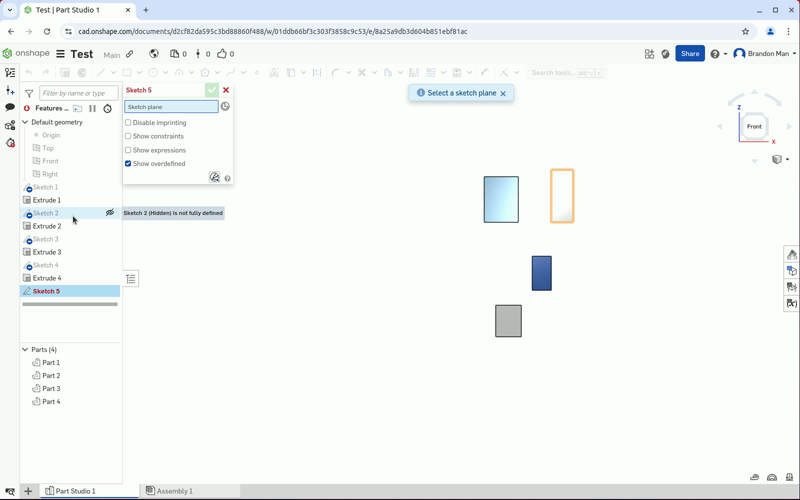
scroll(3)
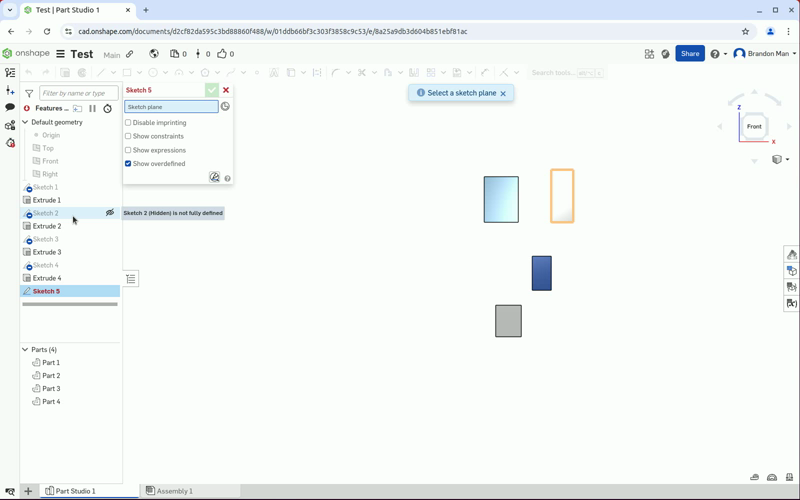
mouse_move(73, 163)
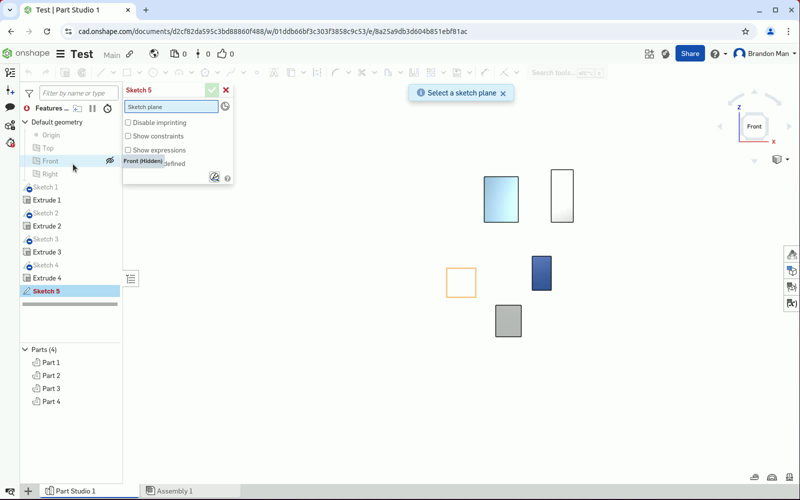
click(73, 163)
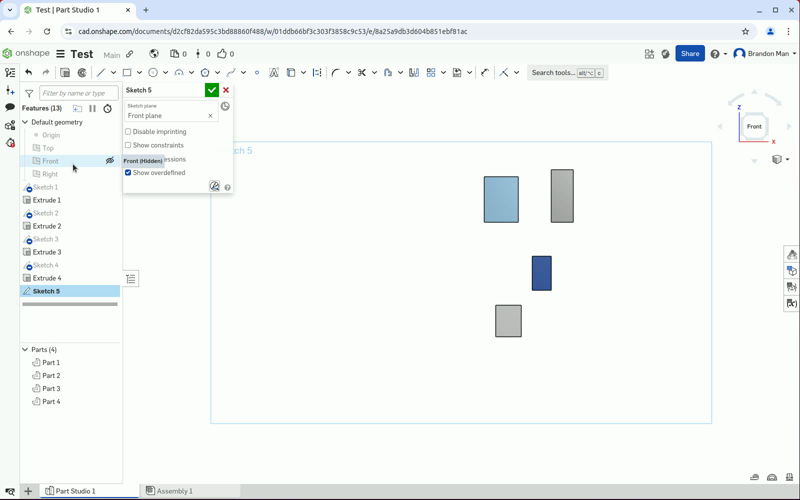
mouse_move(73, 352)
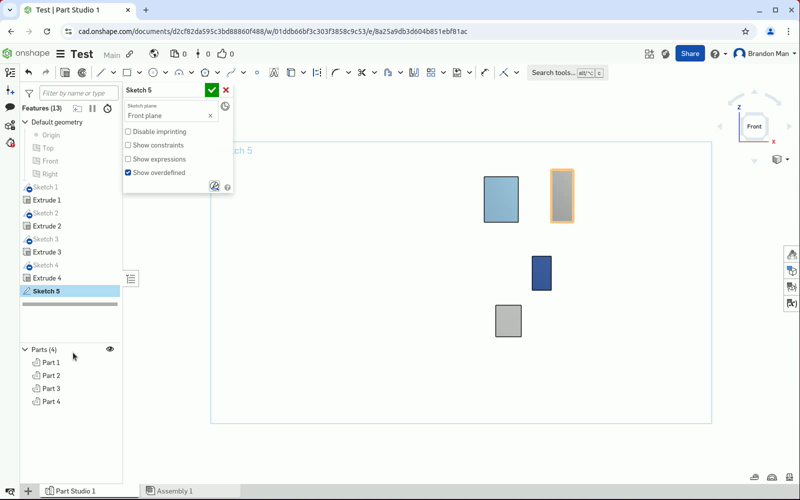
key(y)
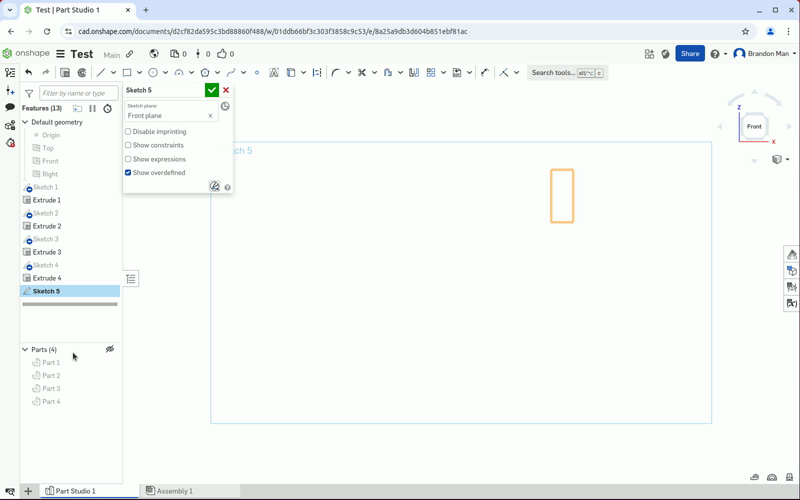
key(l)
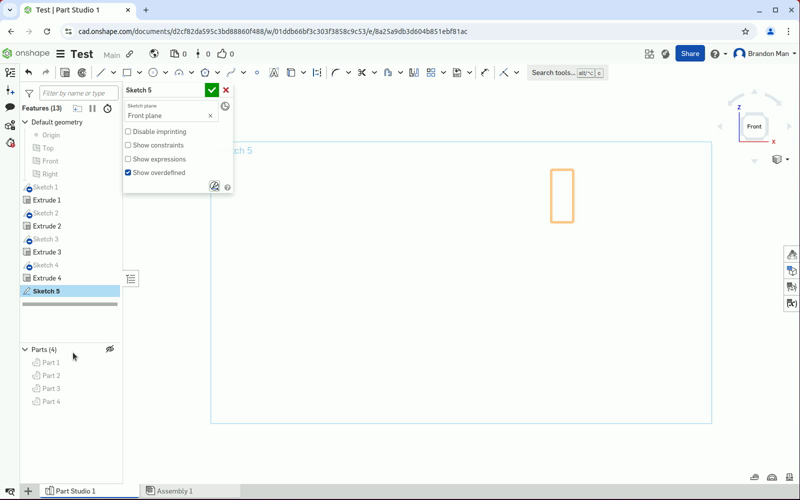
key_down(shift)
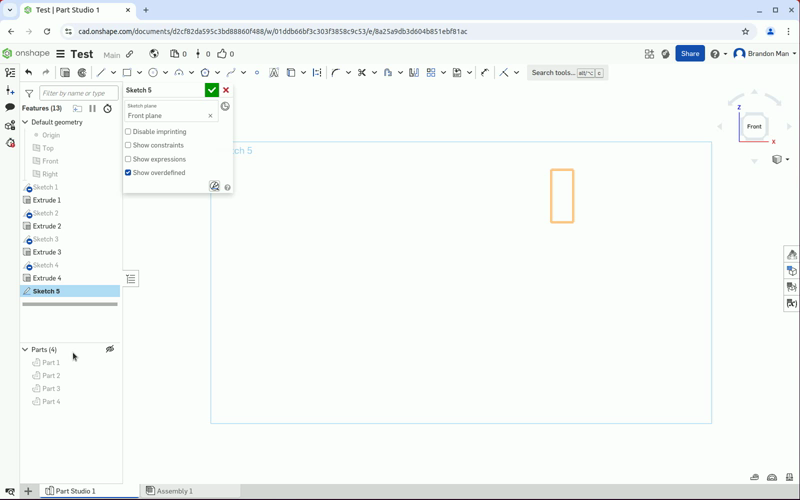
mouse_move(491, 272)
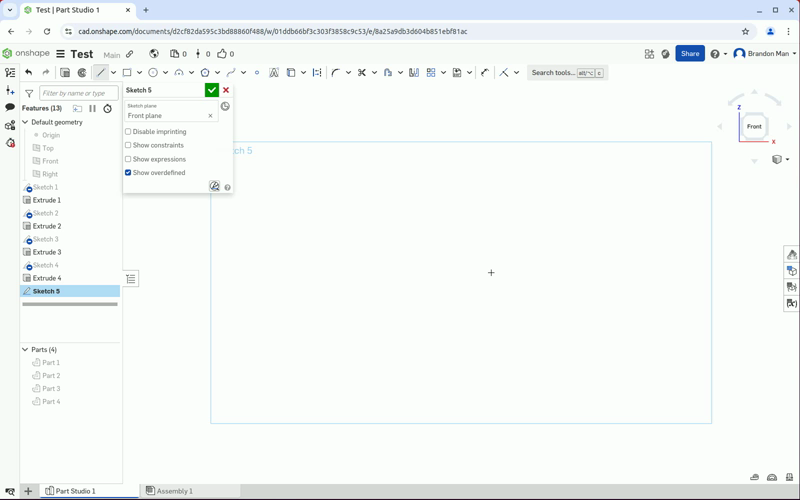
click(491, 272)
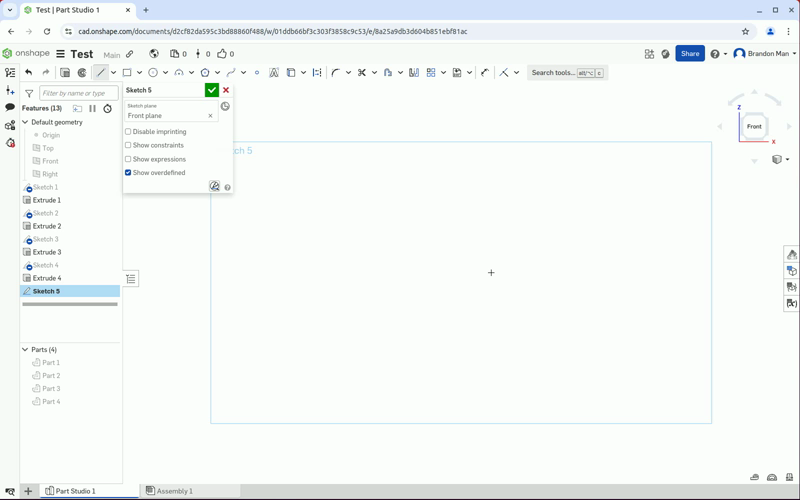
key_up(shift)
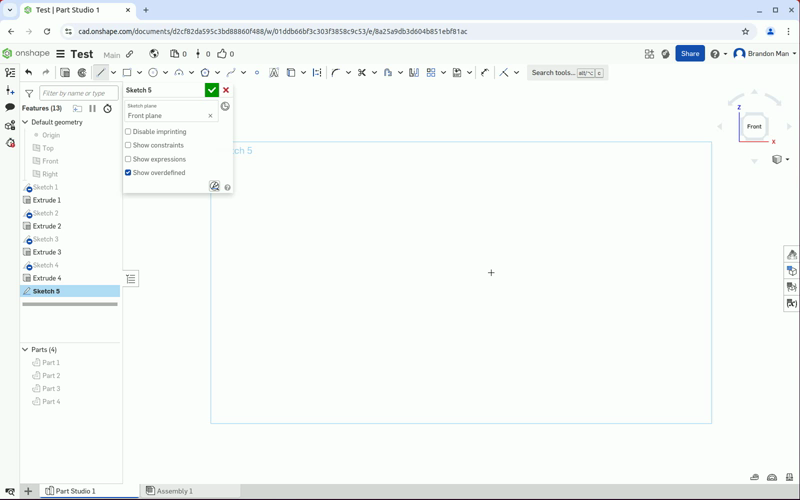
key_down(shift)
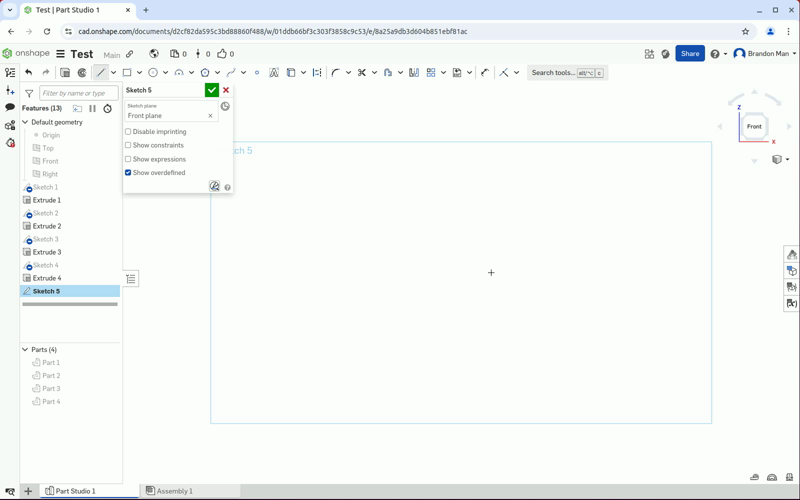
mouse_move(521, 272)
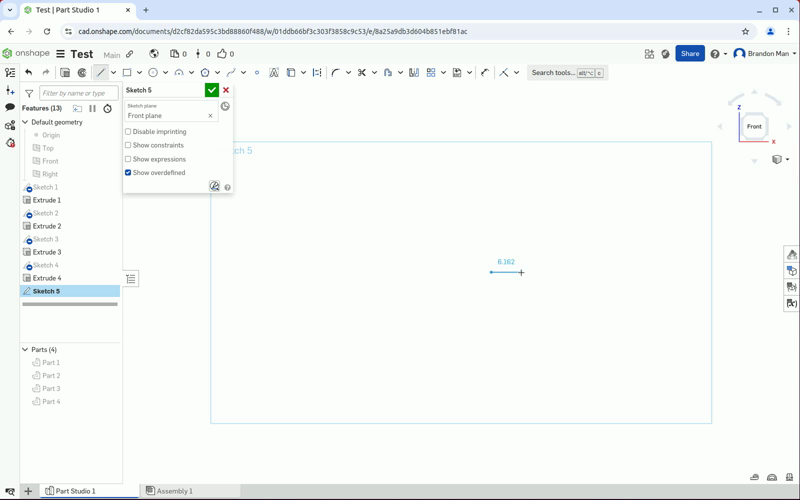
mouse_move(515, 272)
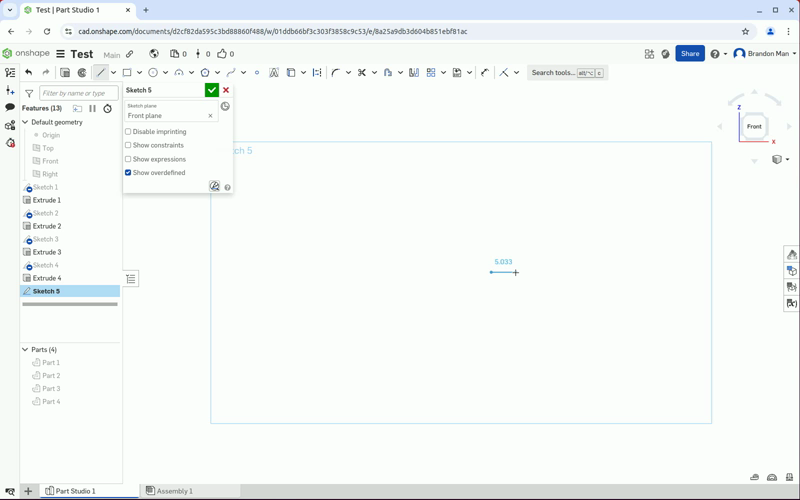
click(515, 272)
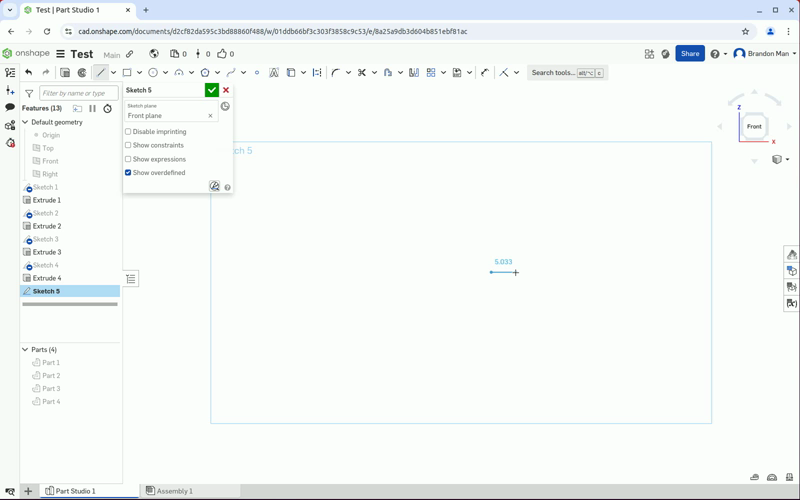
key_up(shift)
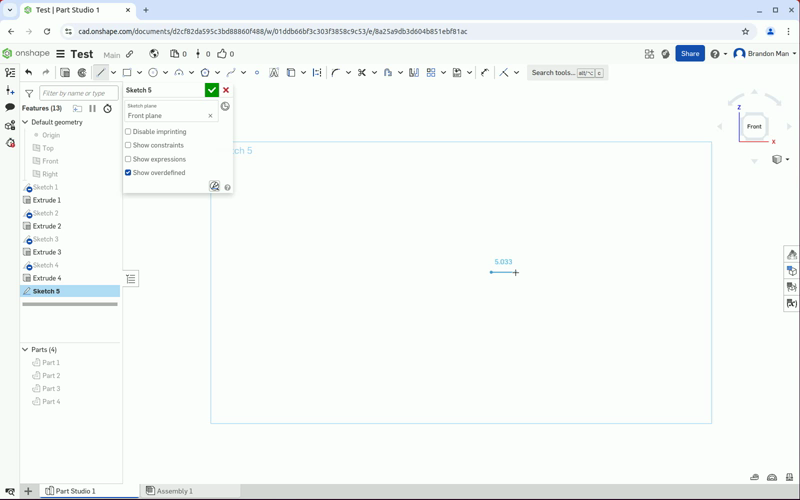
key_down(shift)
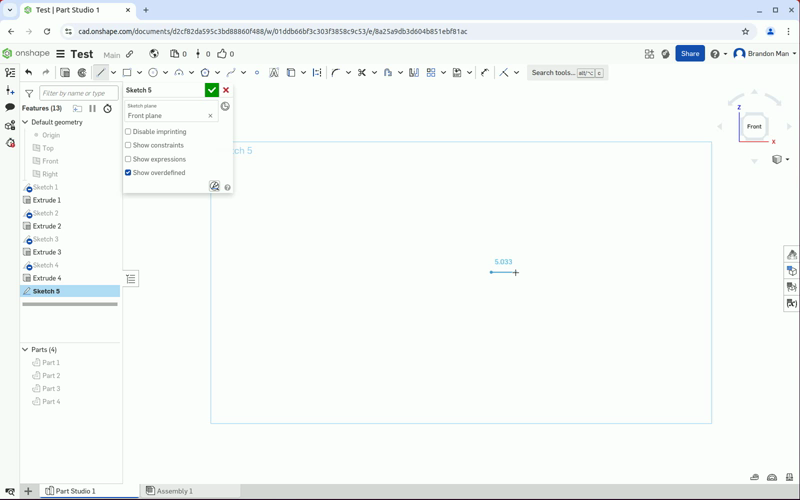
mouse_move(545, 272)
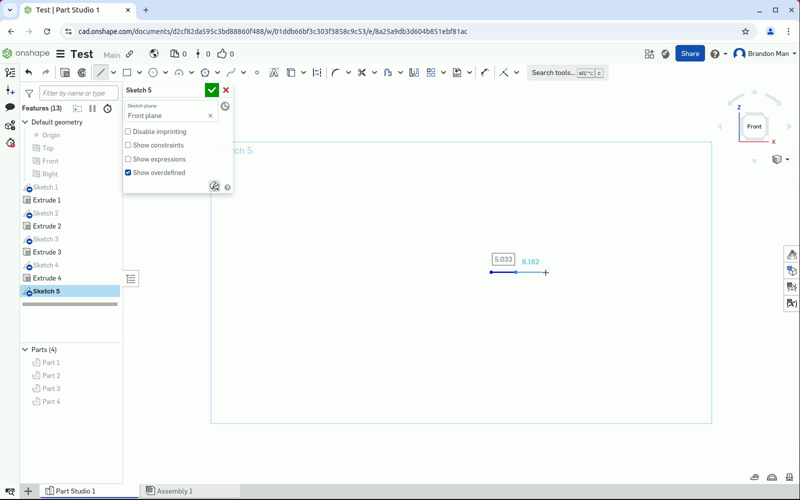
mouse_move(515, 249)
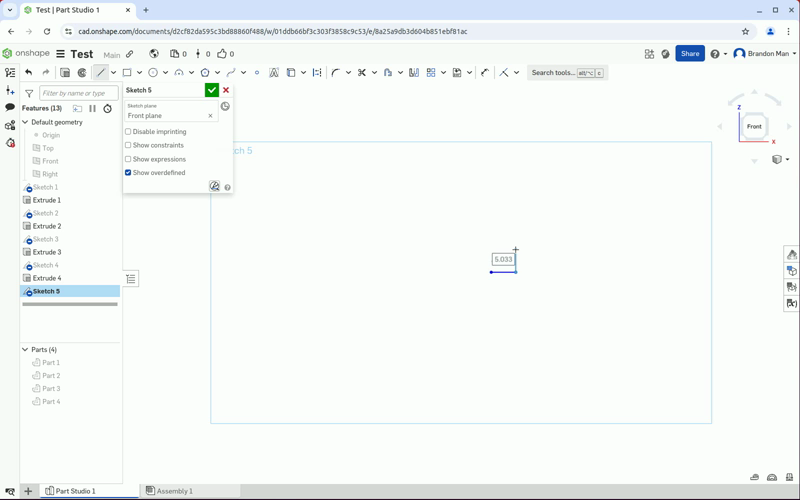
click(515, 249)
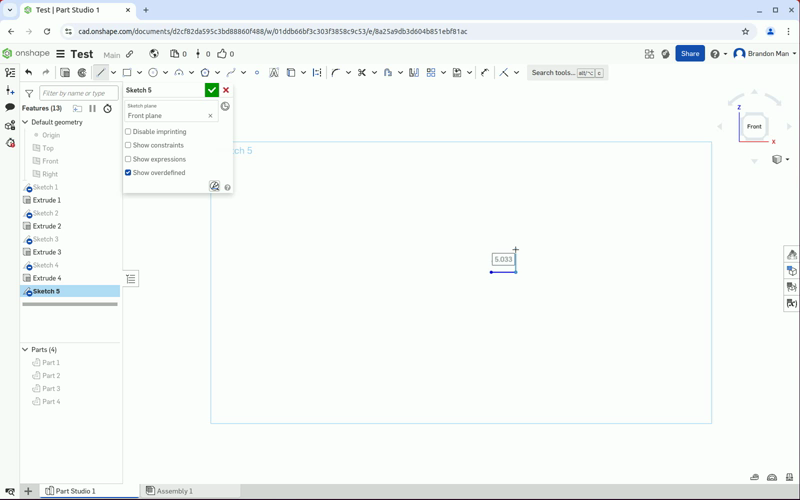
key_up(shift)
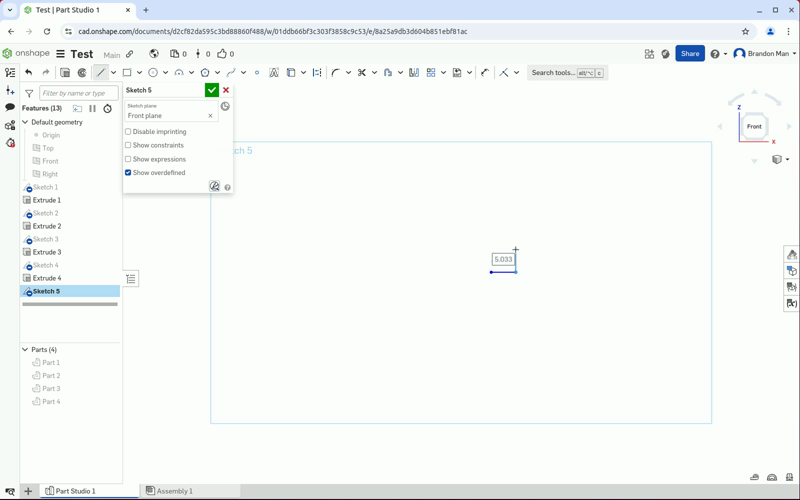
key_down(shift)
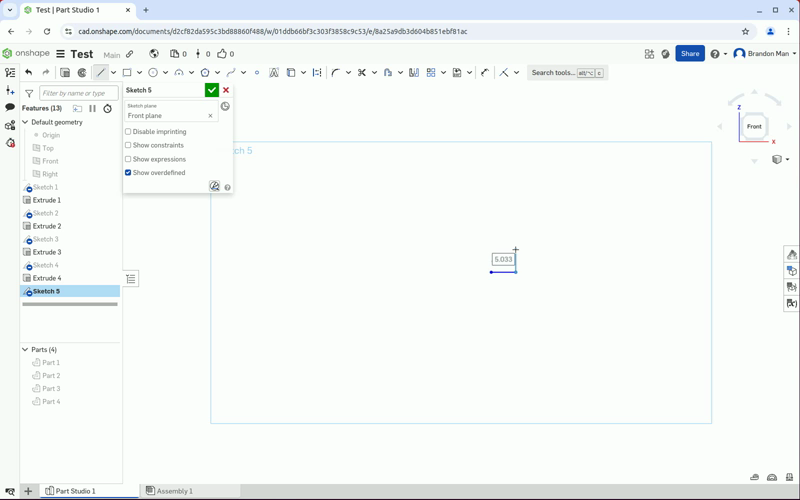
mouse_move(545, 249)
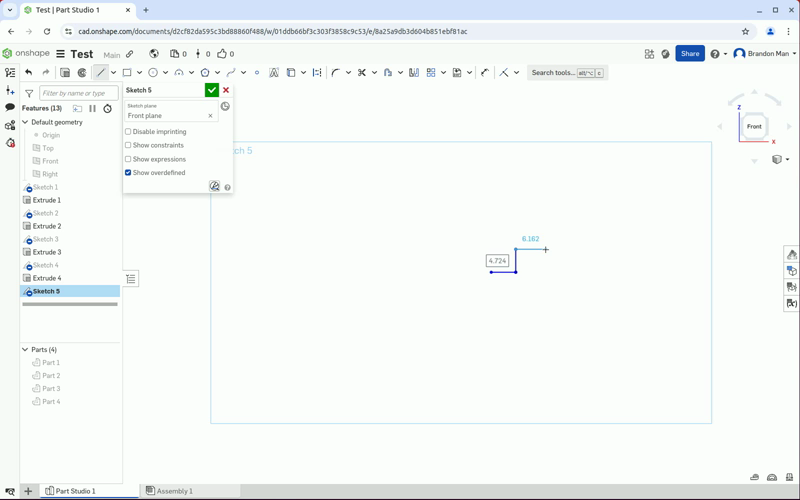
mouse_move(491, 249)
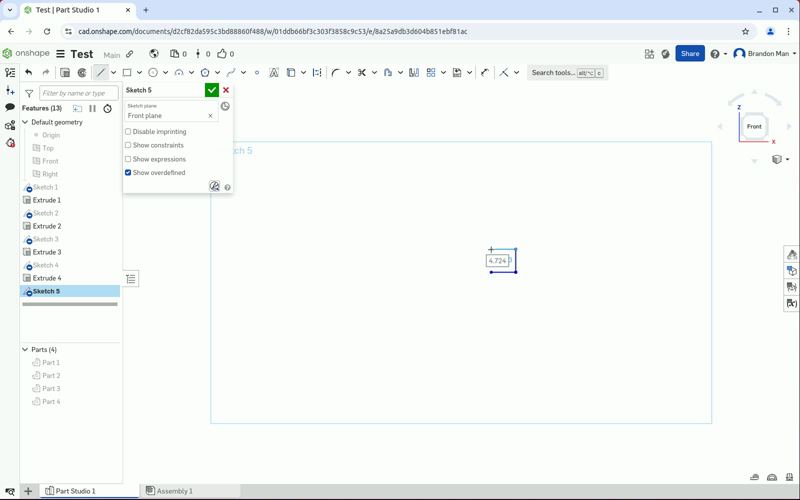
click(491, 249)
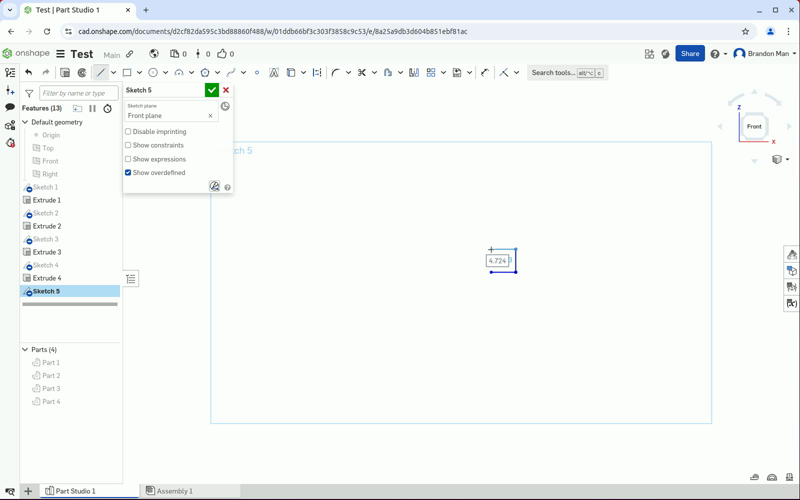
key_up(shift)
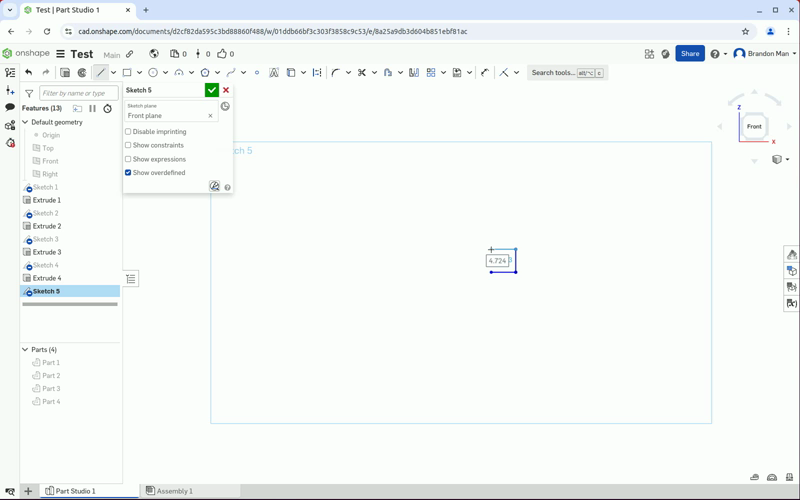
mouse_move(521, 249)
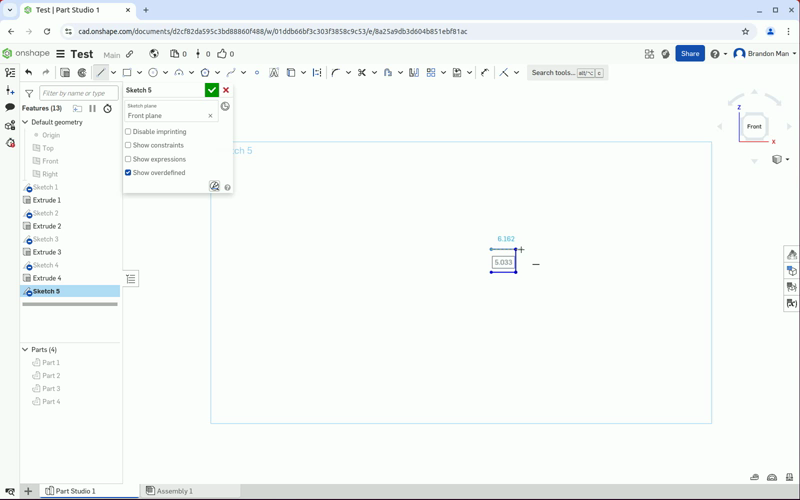
key_down(shift)
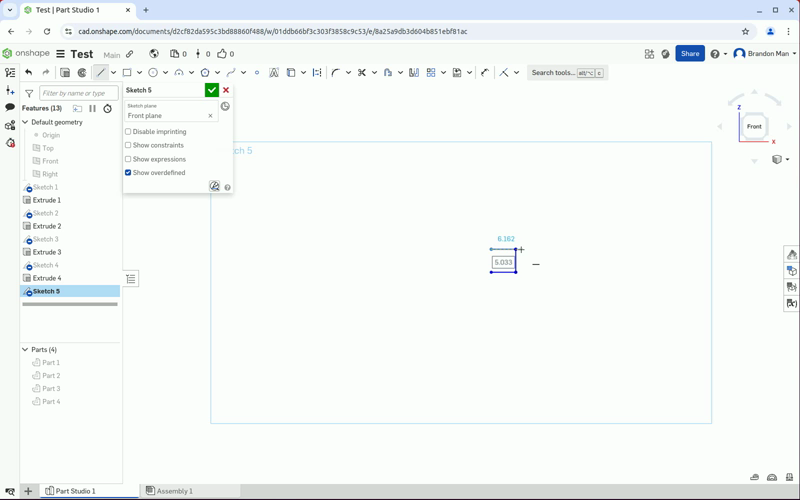
mouse_move(491, 272)
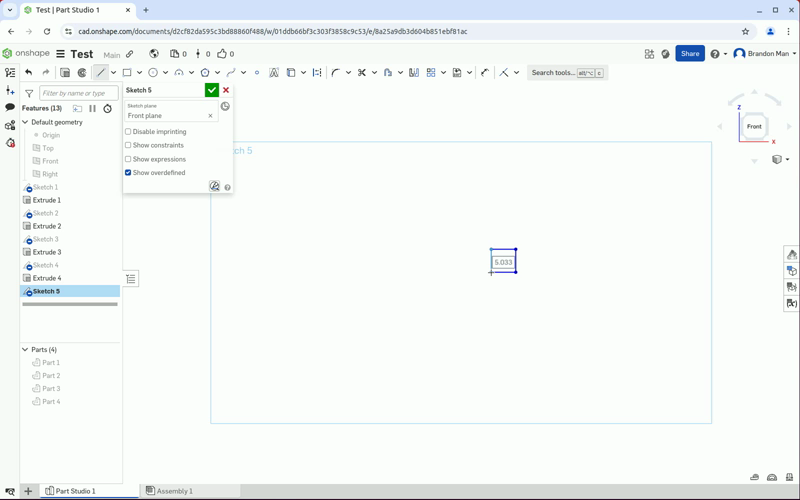
key_up(shift)
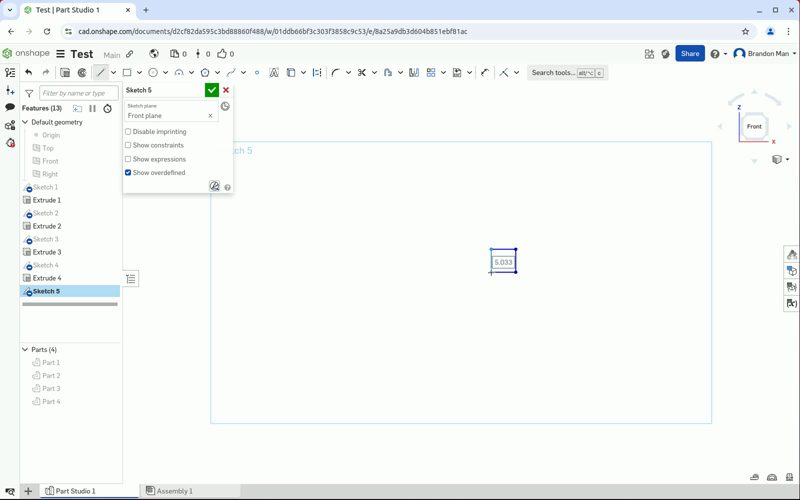
click(491, 272)
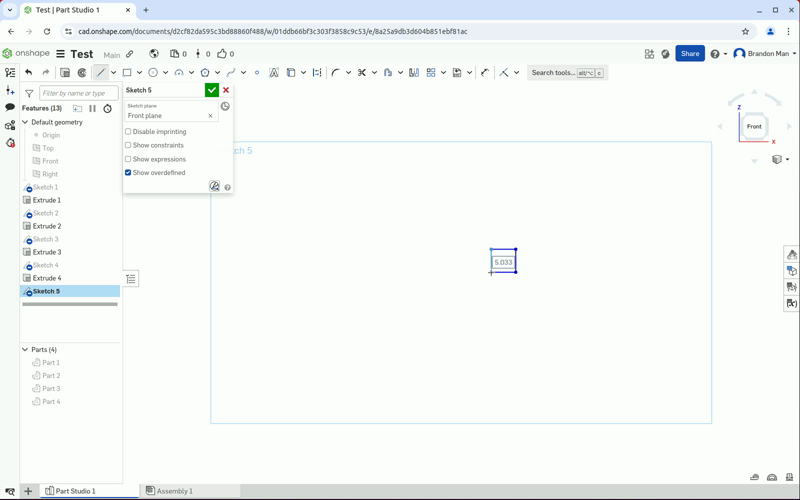
key(esc)
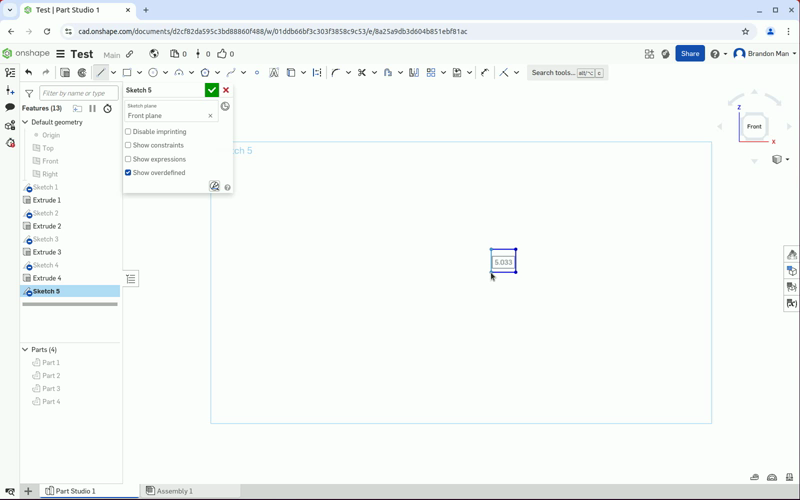
mouse_move(513, 253)
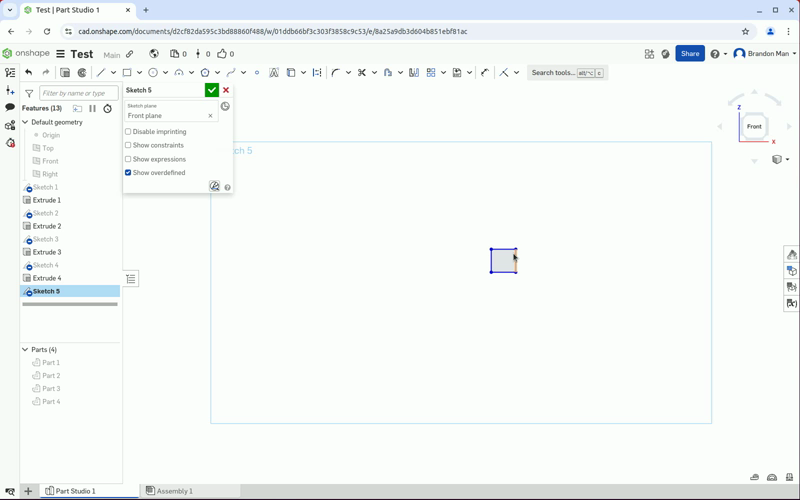
scroll(6)
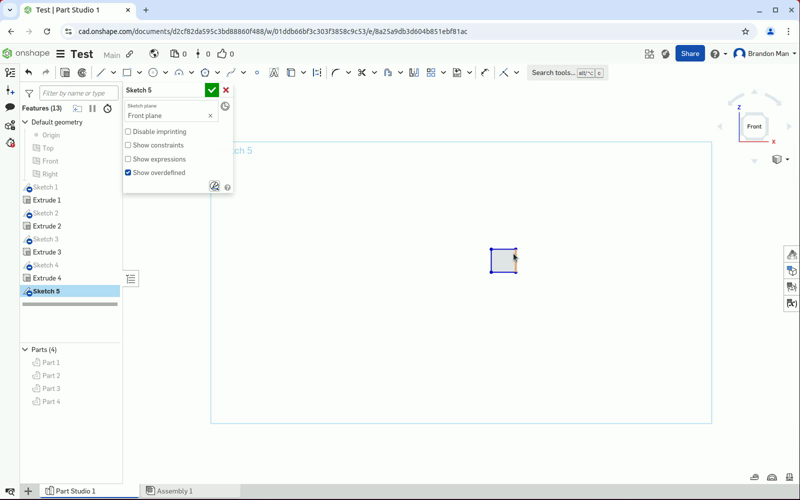
scroll(6)
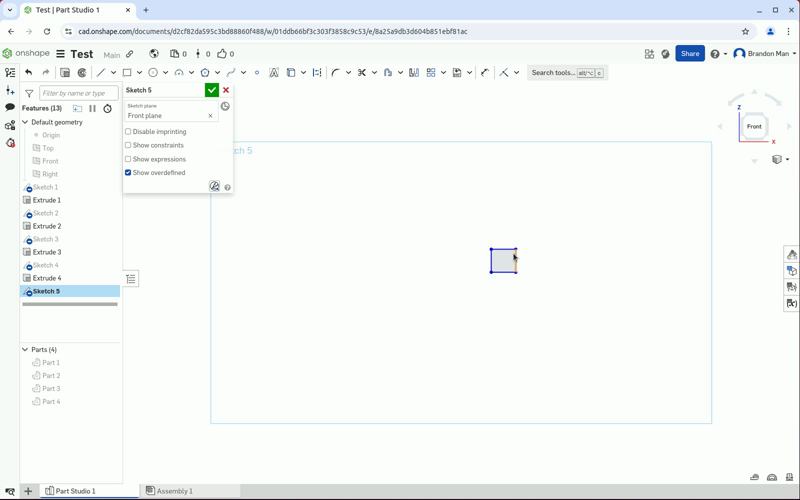
scroll(6)
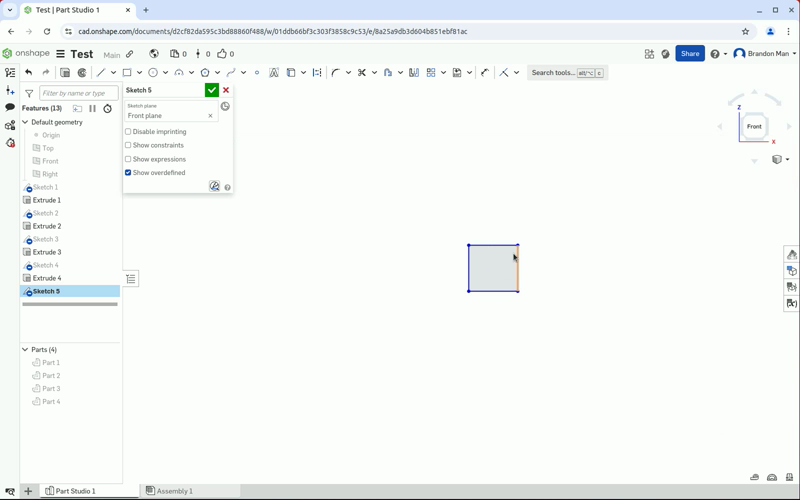
scroll(6)
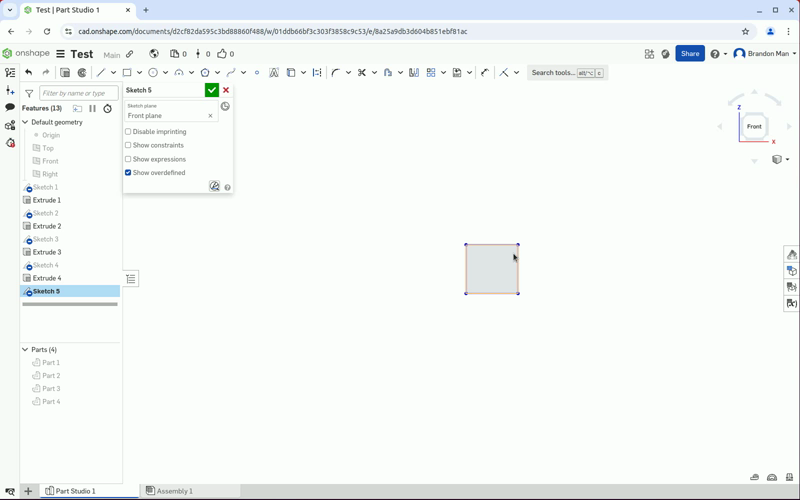
scroll(6)
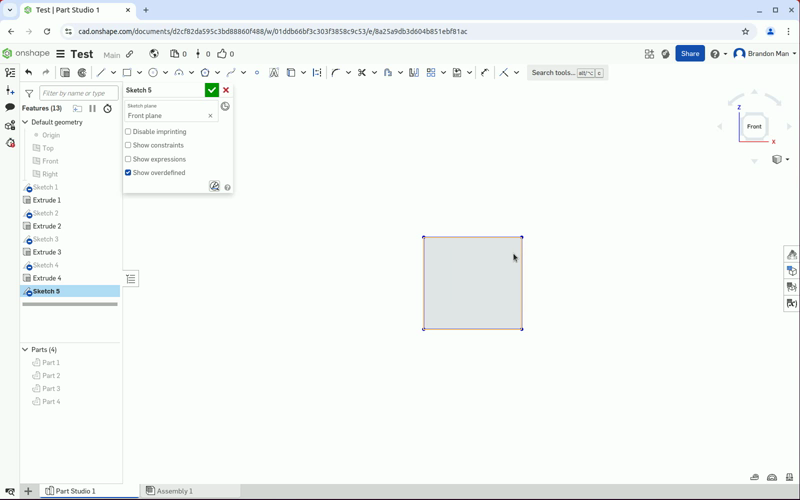
scroll(6)
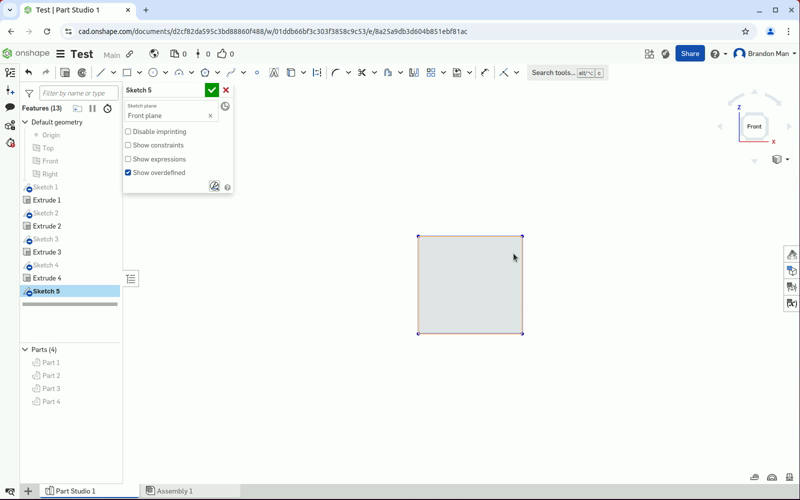
scroll(6)
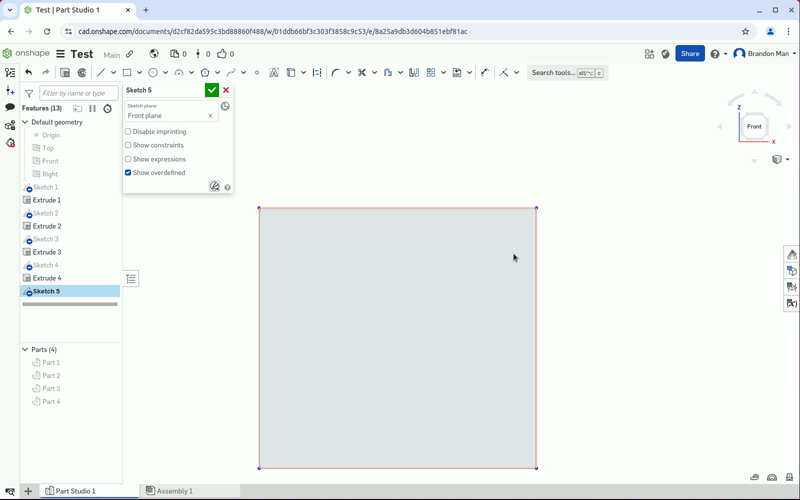
click(513, 253)
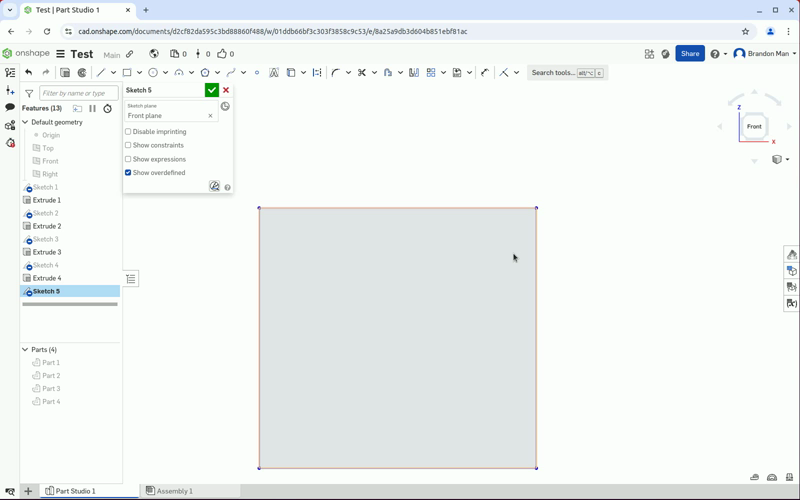
scroll(-6)
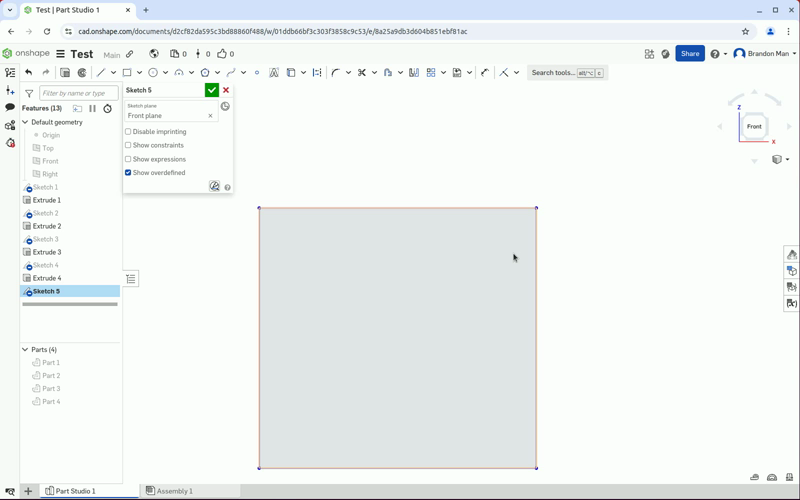
scroll(-6)
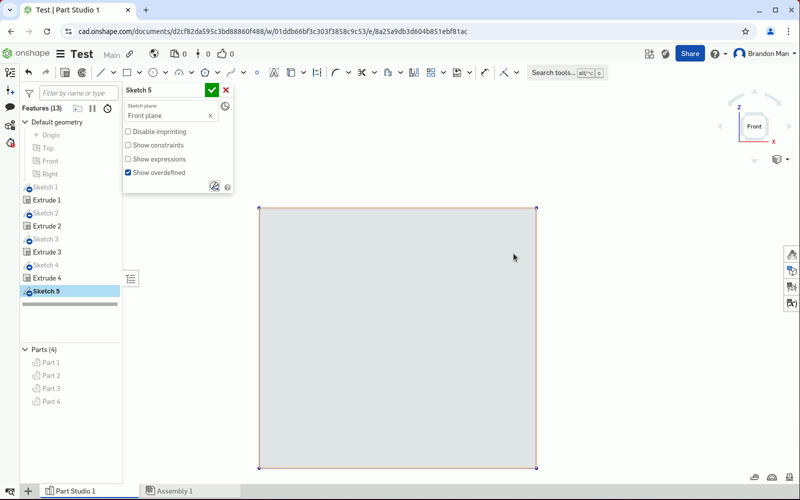
scroll(-6)
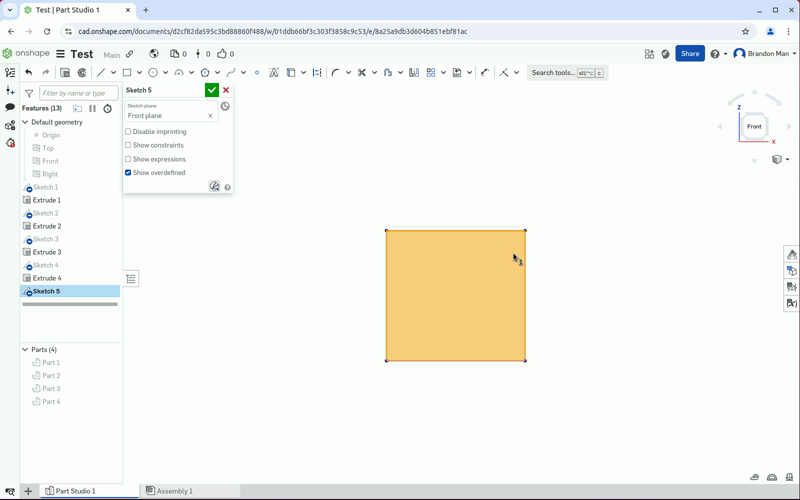
scroll(-6)
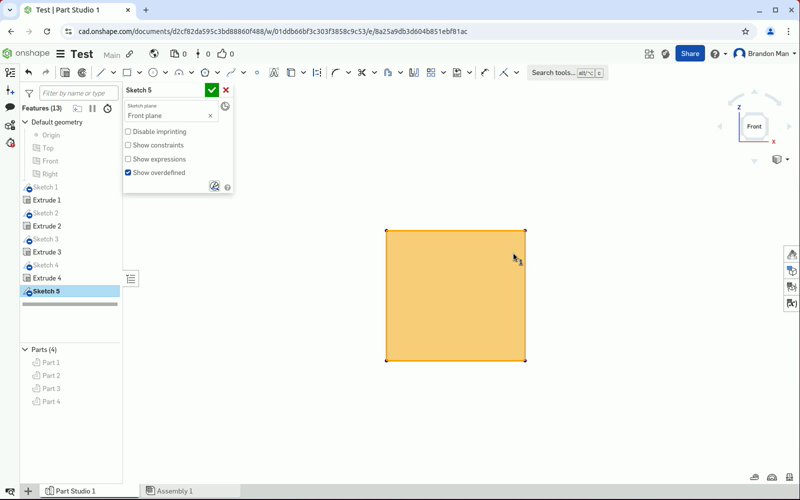
scroll(-6)
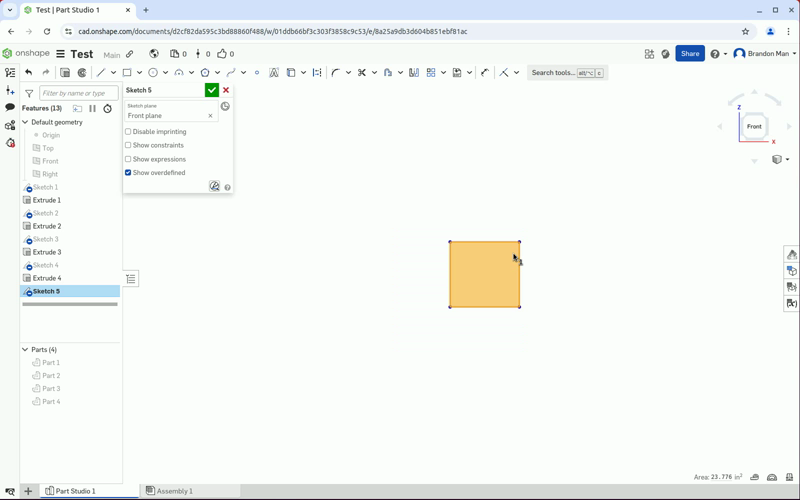
scroll(-6)
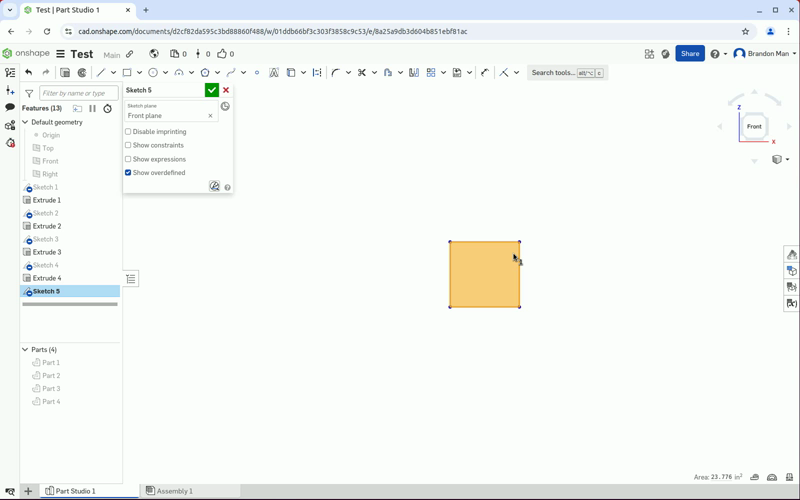
scroll(-6)
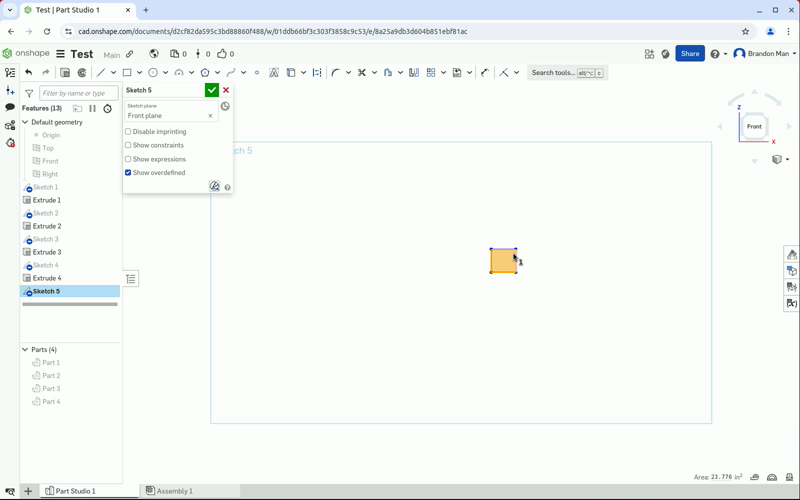
mouse_move(73, 352)
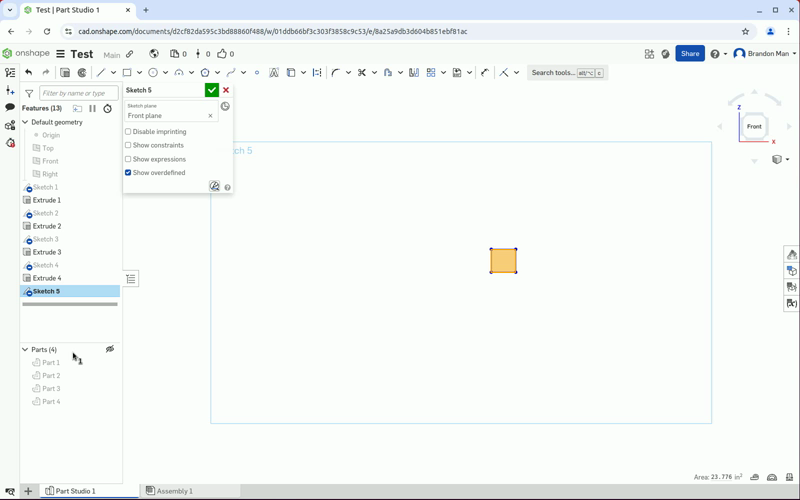
key(shift+y)
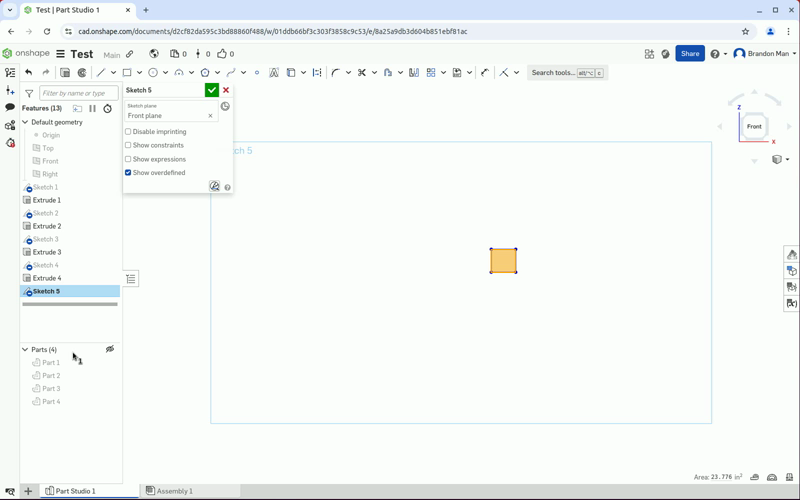
key(shift+e)
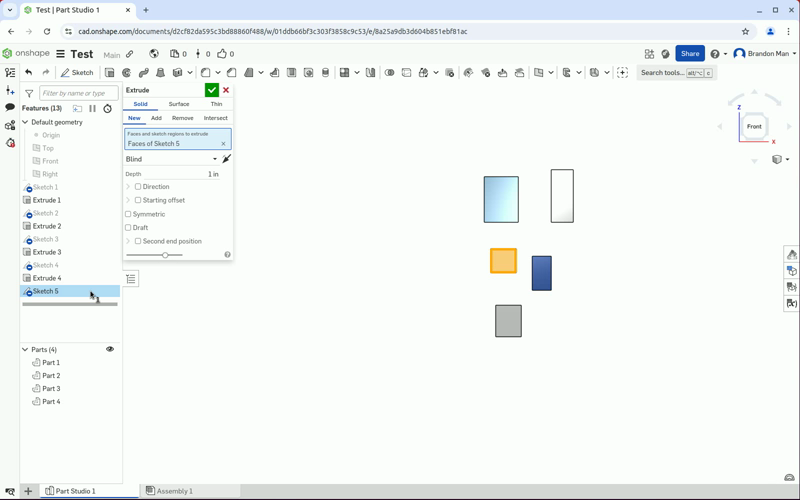
mouse_move(143, 106)
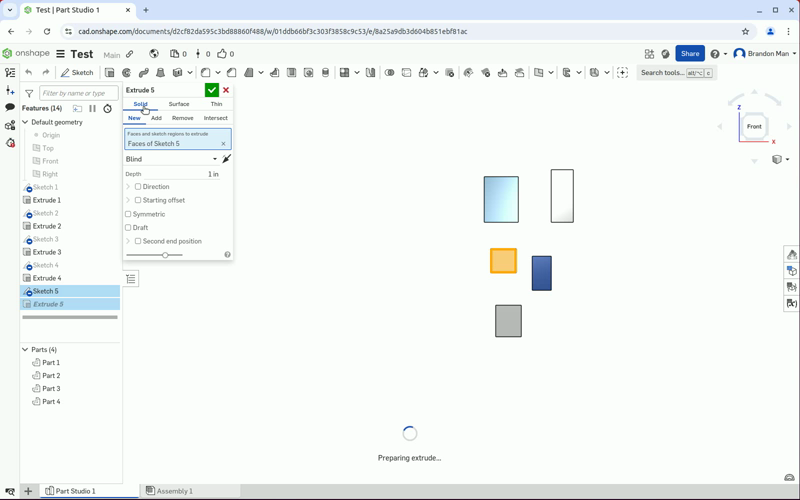
click(143, 106)
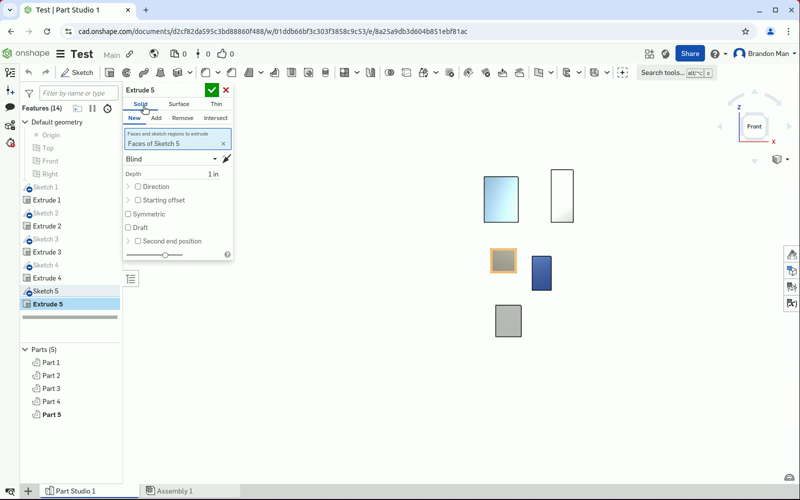
mouse_move(137, 120)
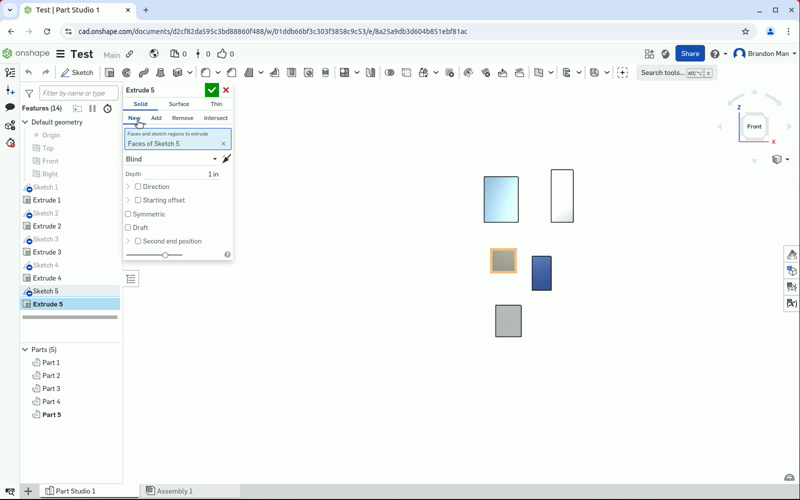
click(137, 120)
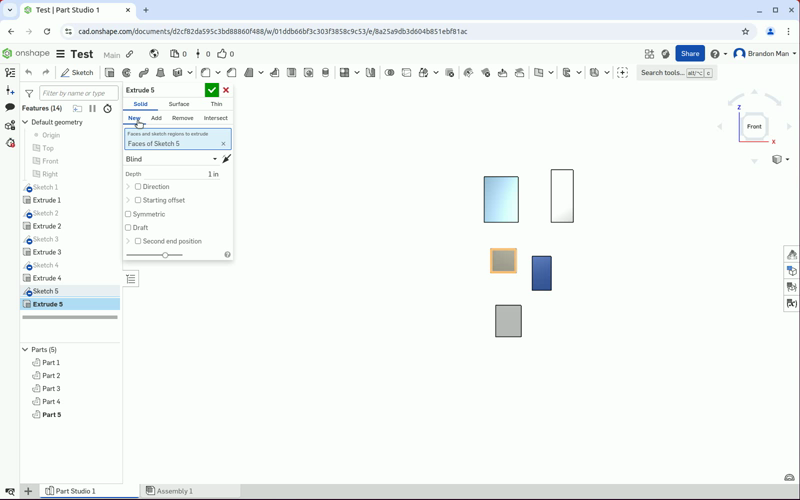
key(tab, 4)
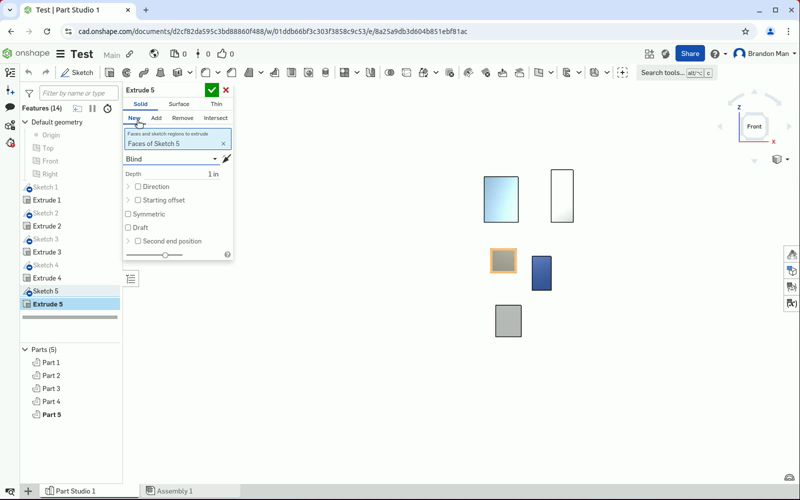
text(4.092)
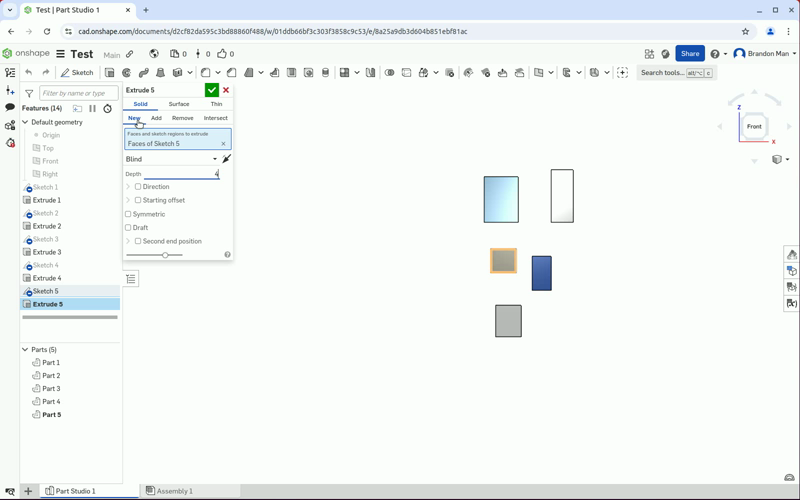
key(enter)
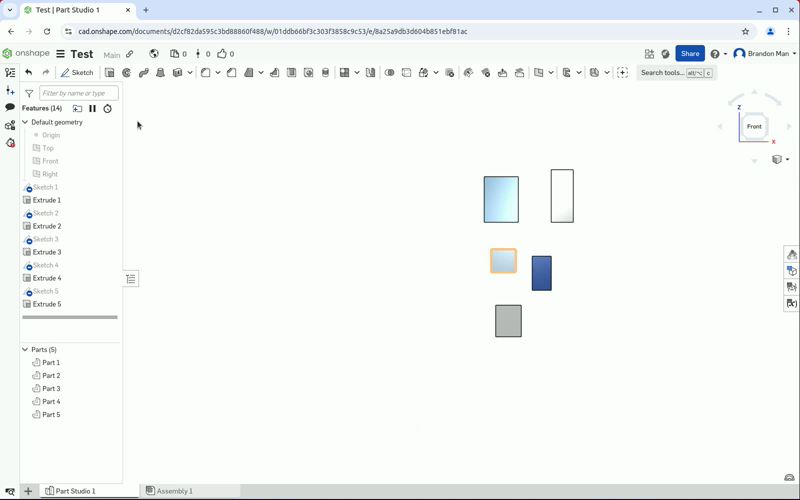
key(shift+h)
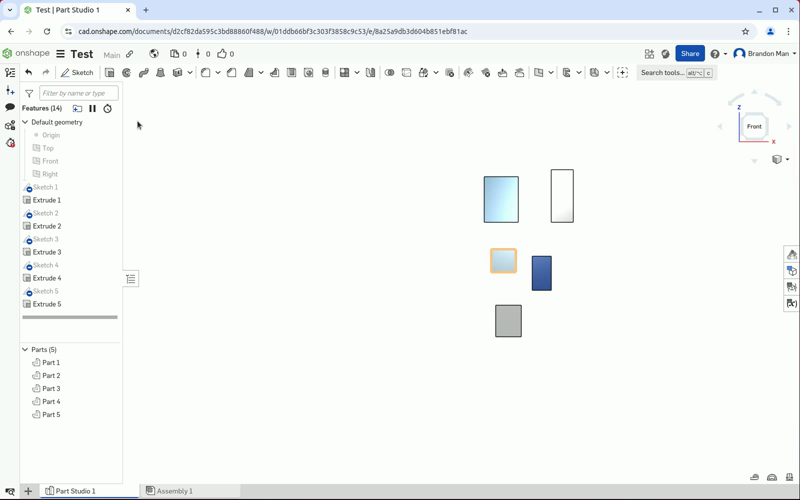
key(shift+h)
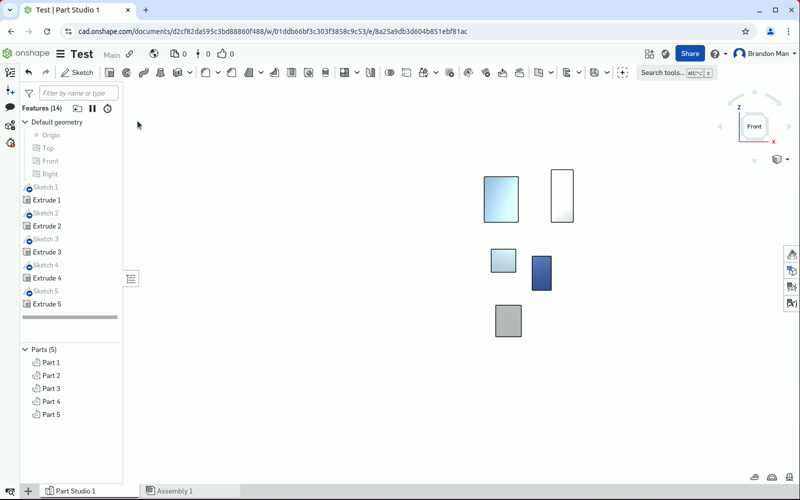
mouse_move(73, 189)
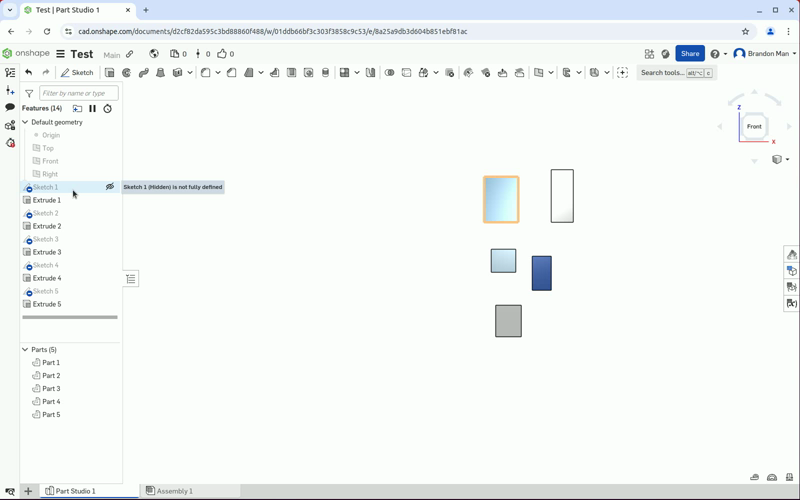
click(73, 189)
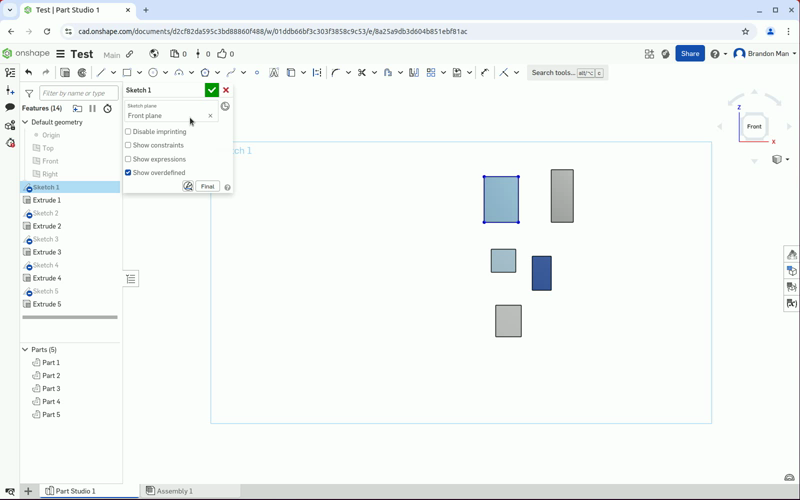
mouse_move(229, 92)
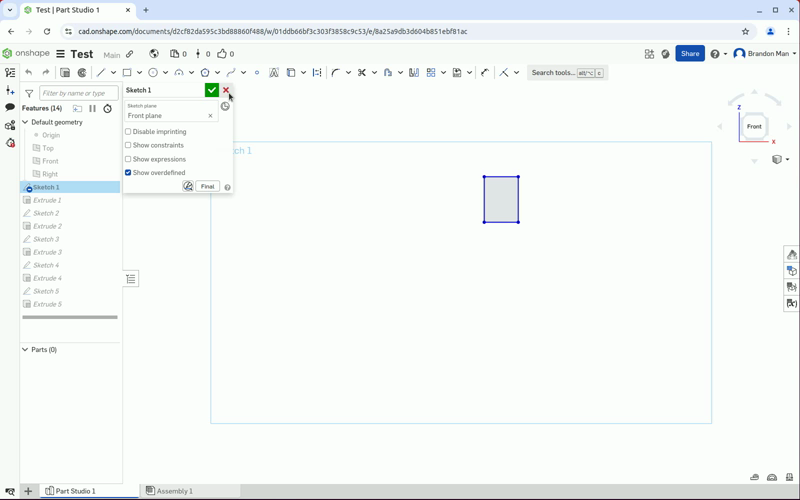
click(229, 92)
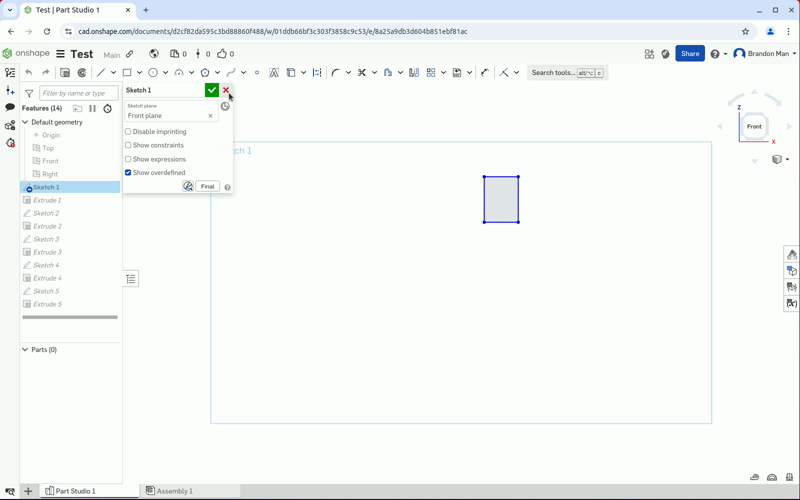
key(shift+s)
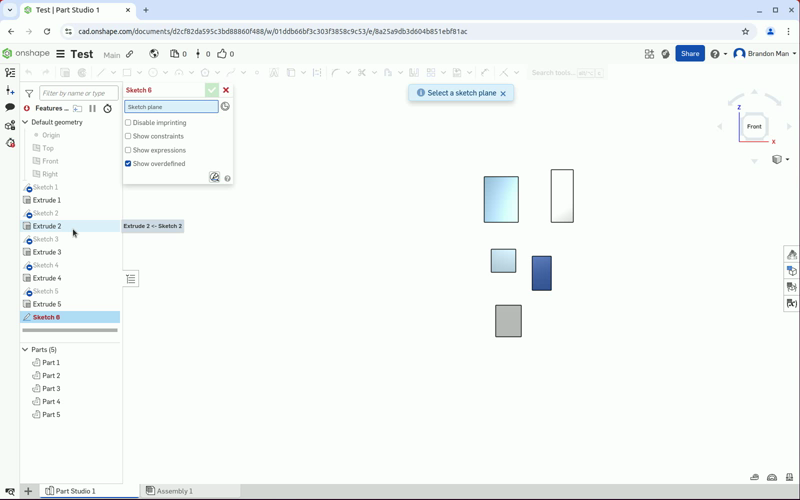
scroll(3)
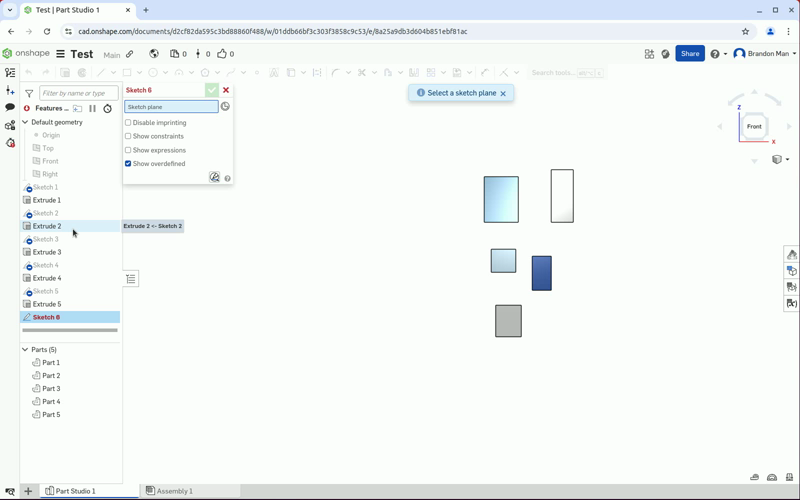
mouse_move(73, 163)
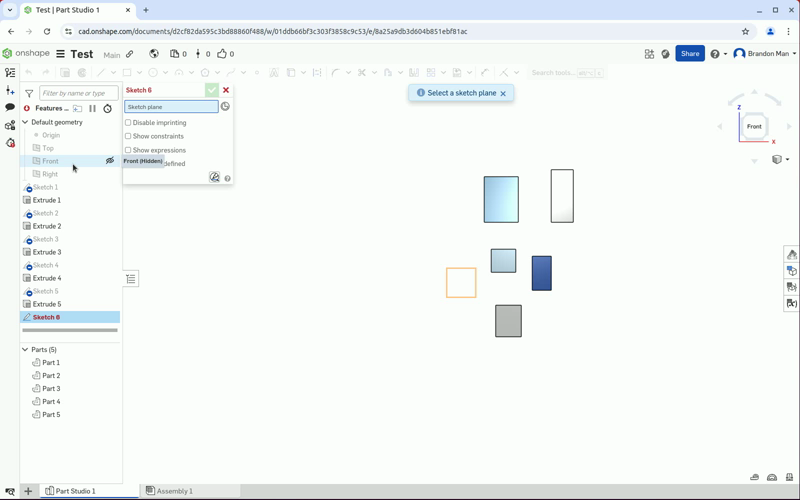
click(73, 163)
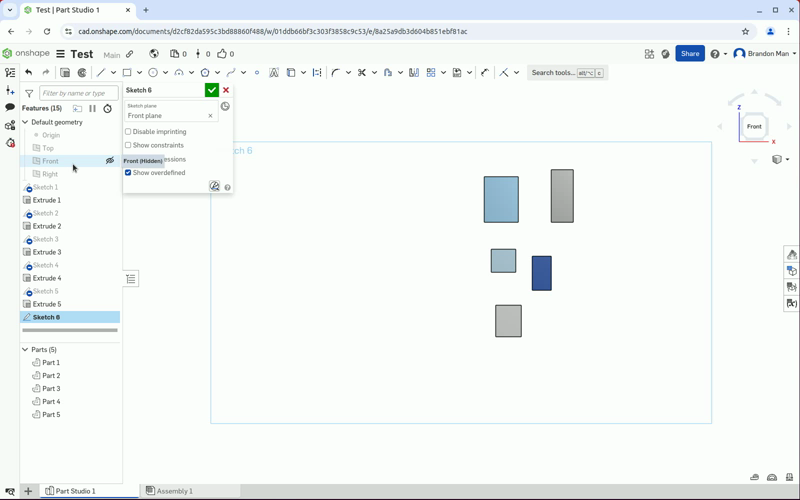
mouse_move(73, 352)
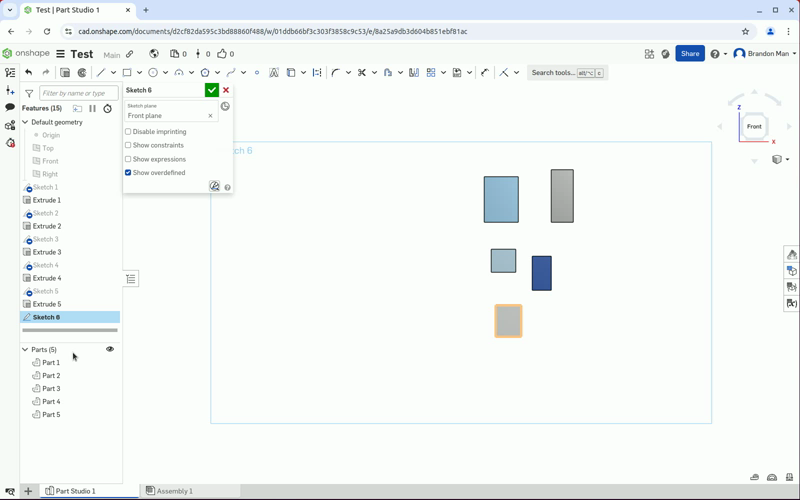
key(y)
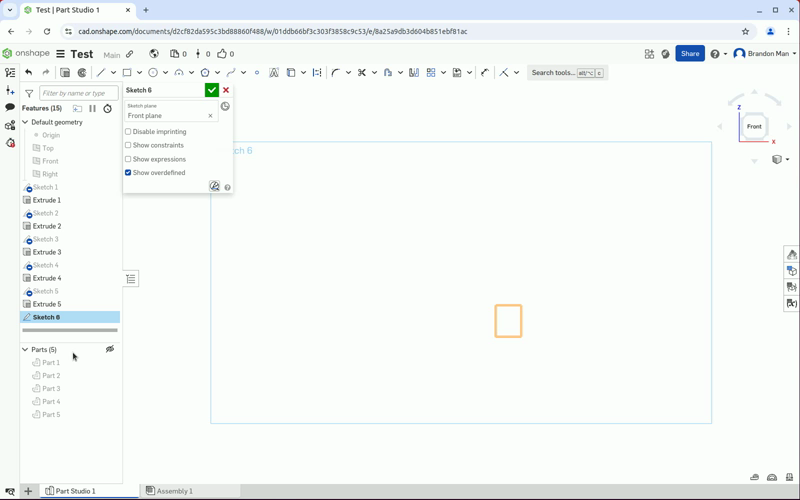
key(l)
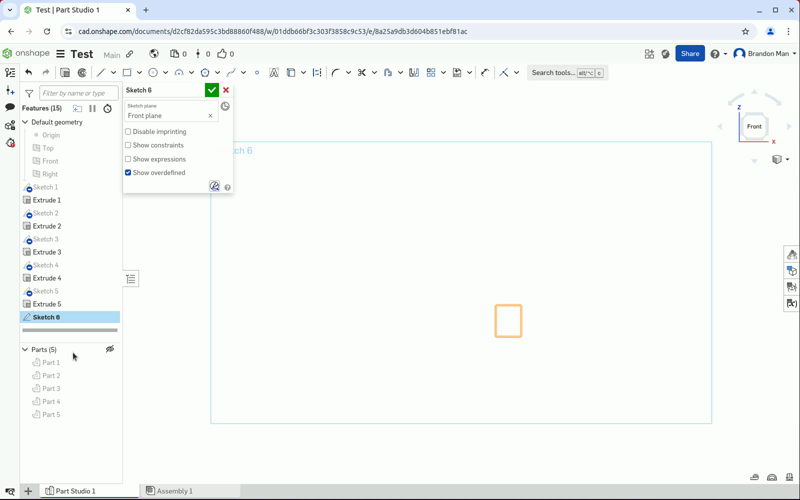
key_down(shift)
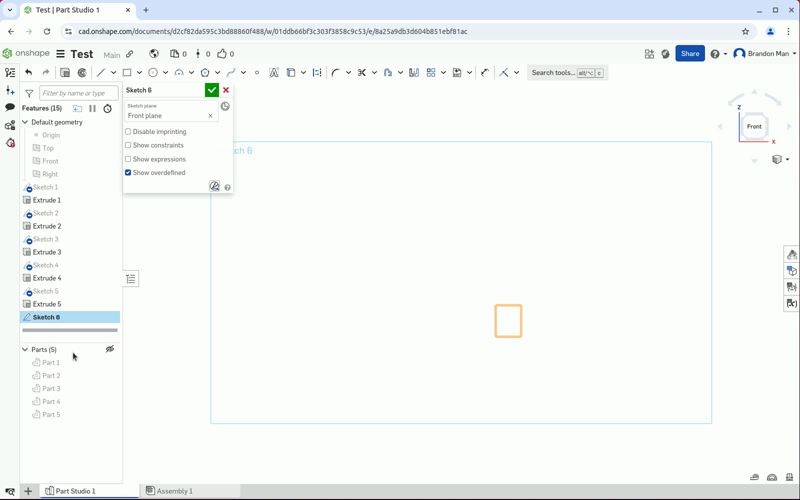
mouse_move(451, 282)
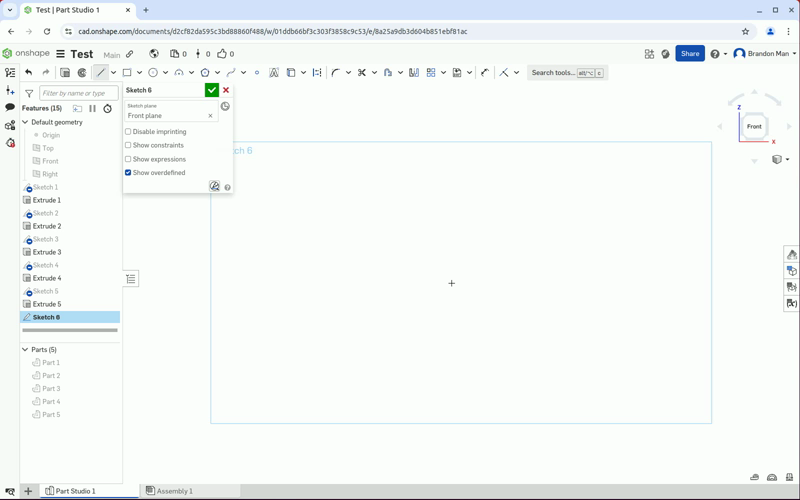
click(451, 282)
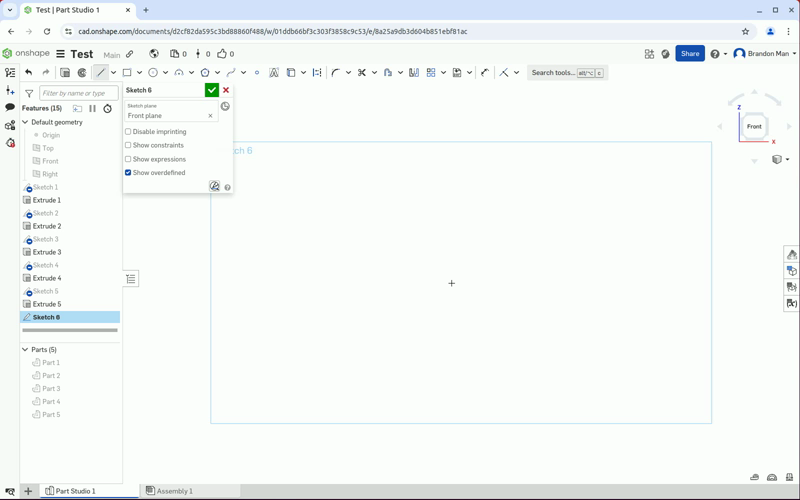
key_up(shift)
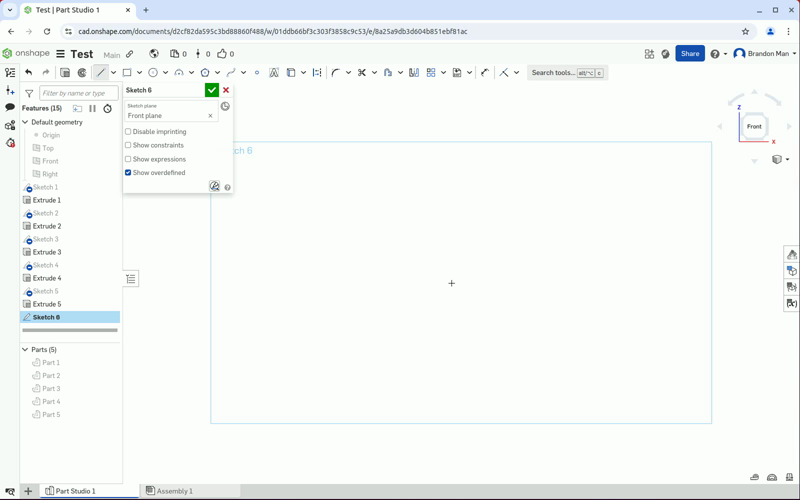
key_down(shift)
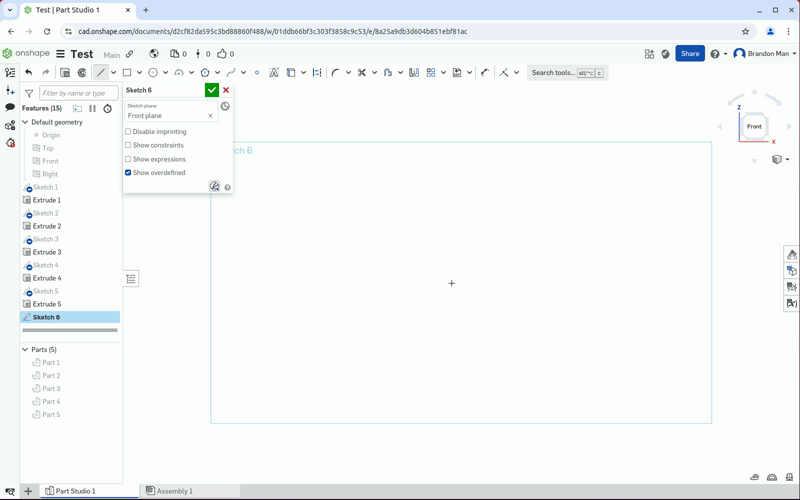
mouse_move(481, 282)
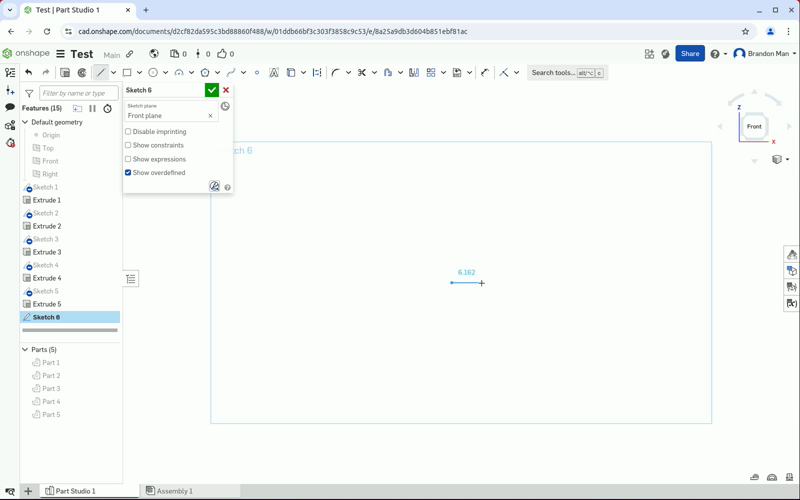
mouse_move(471, 282)
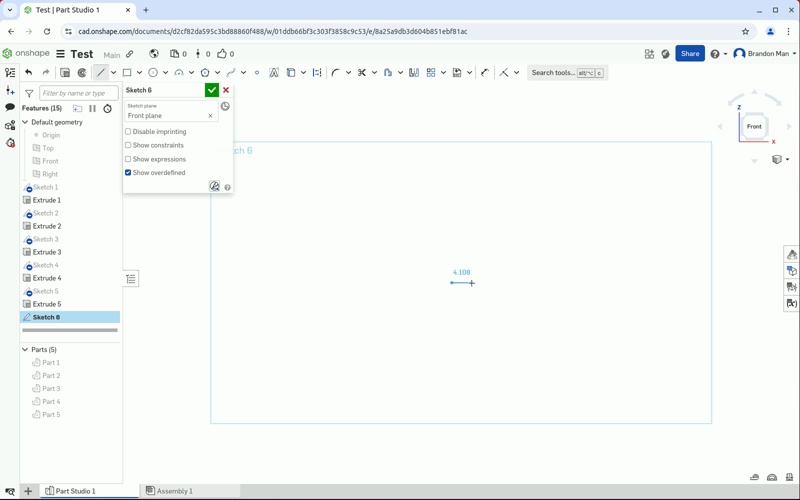
click(471, 282)
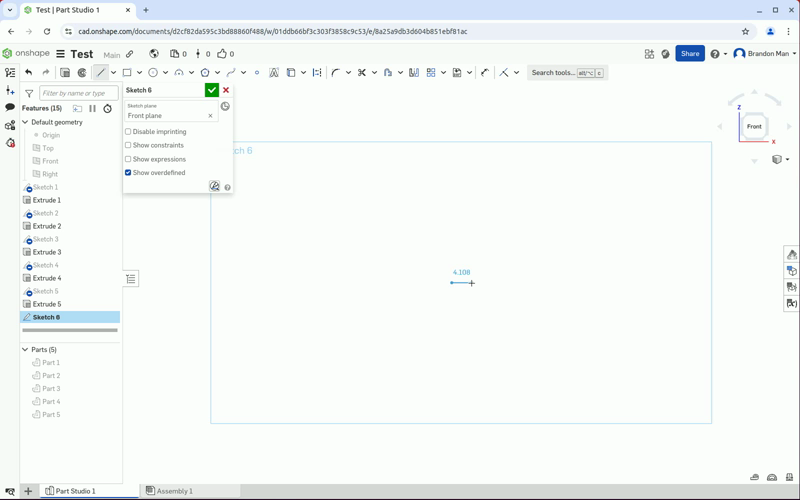
key_up(shift)
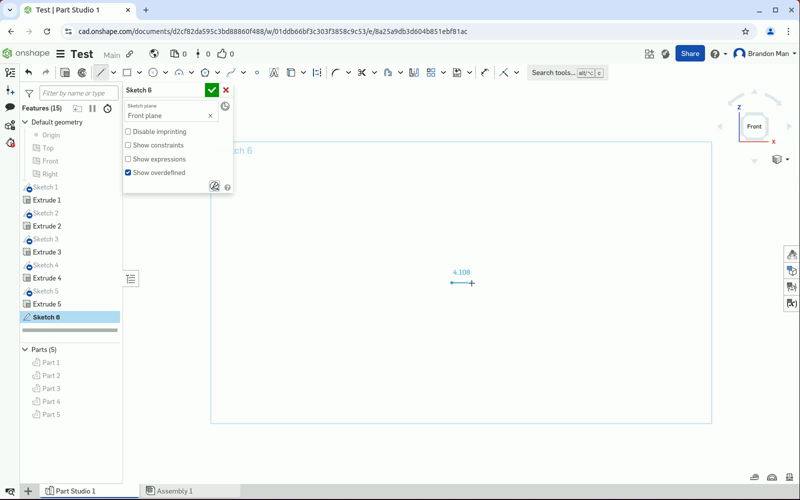
key_down(shift)
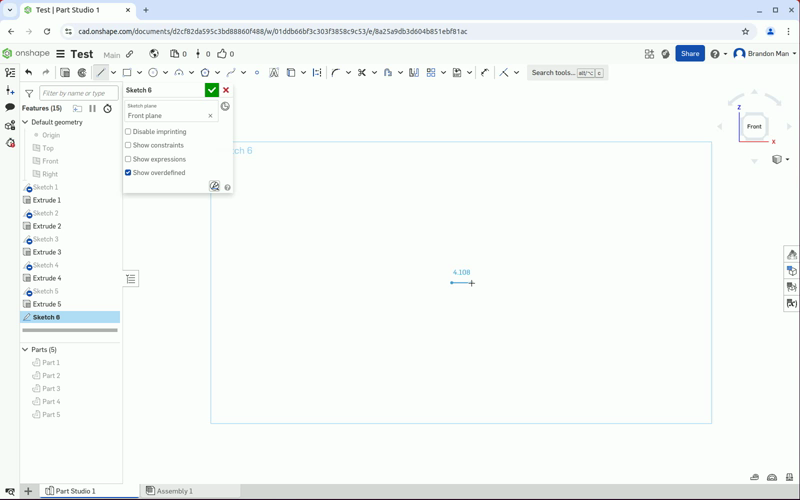
mouse_move(501, 282)
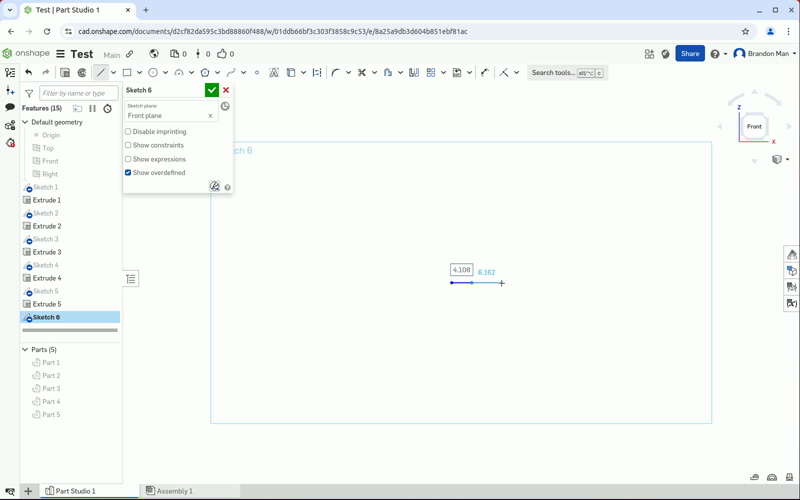
mouse_move(471, 230)
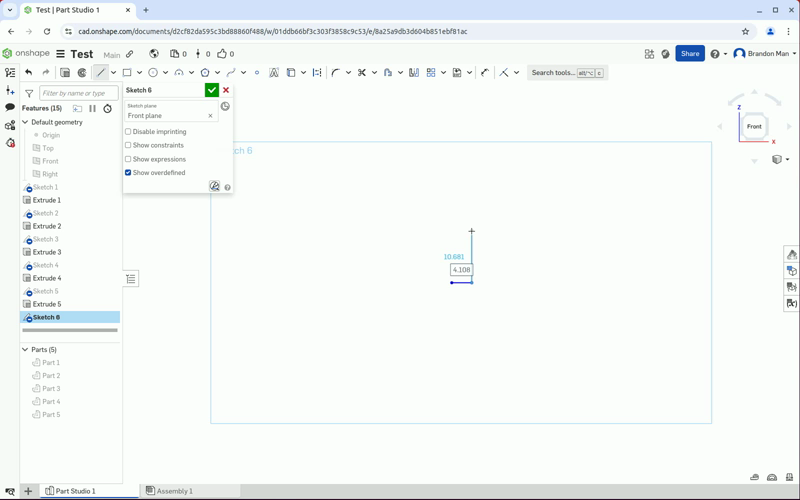
click(471, 230)
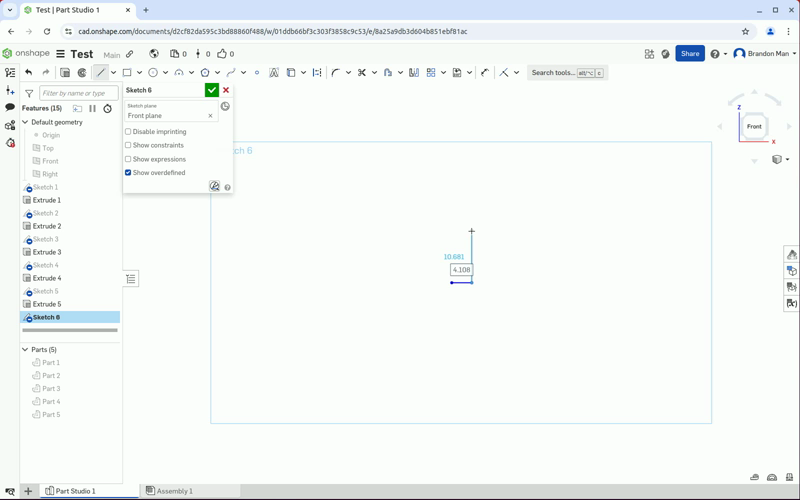
key_up(shift)
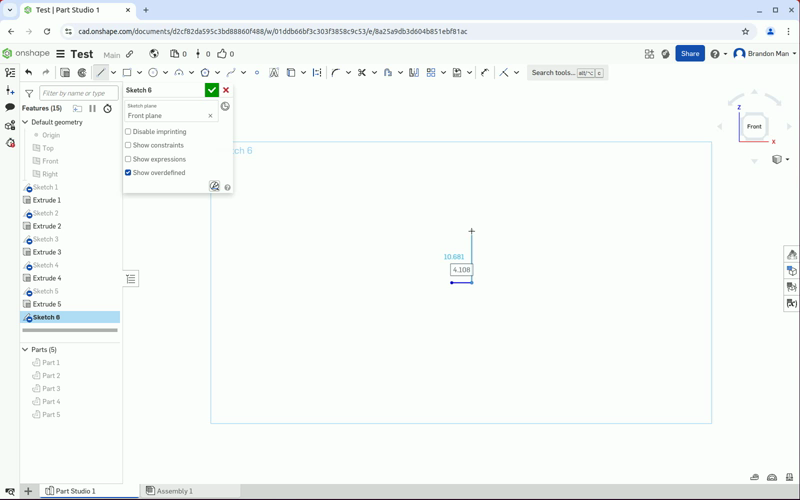
key_down(shift)
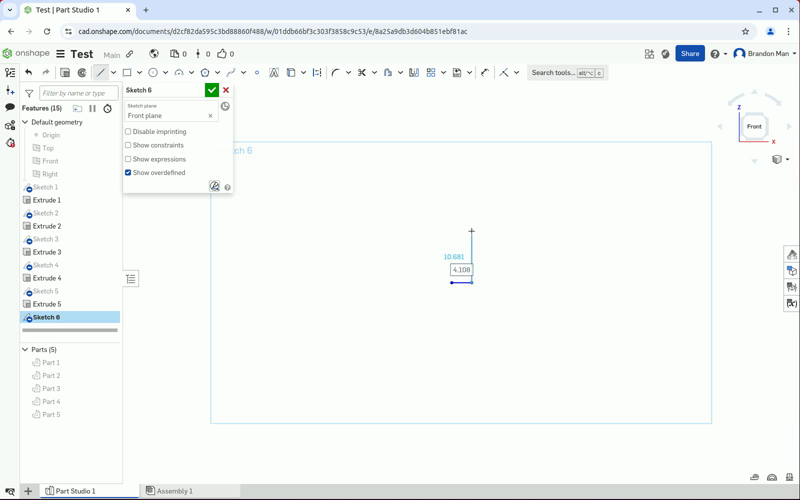
mouse_move(501, 230)
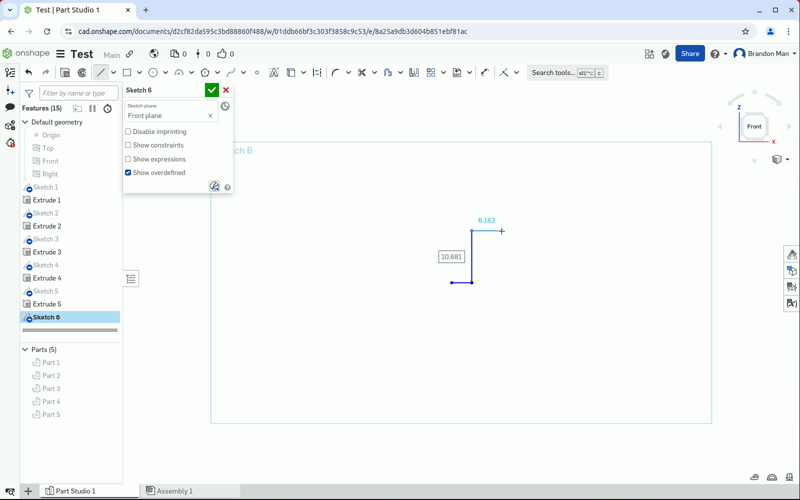
mouse_move(451, 230)
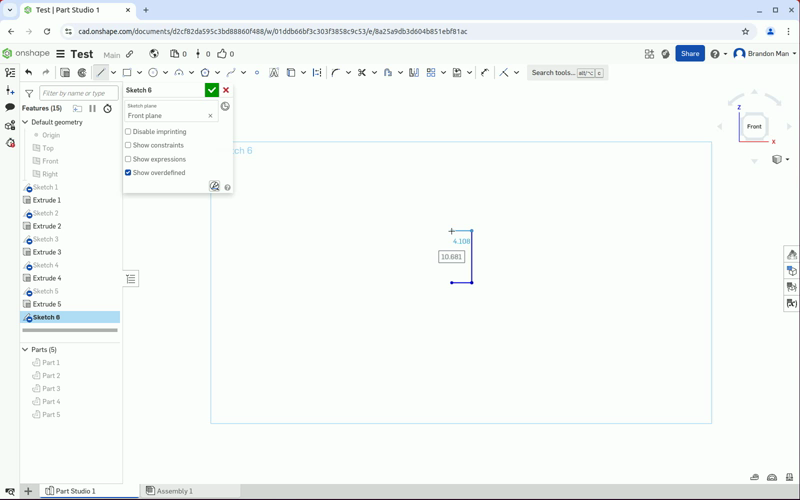
click(451, 230)
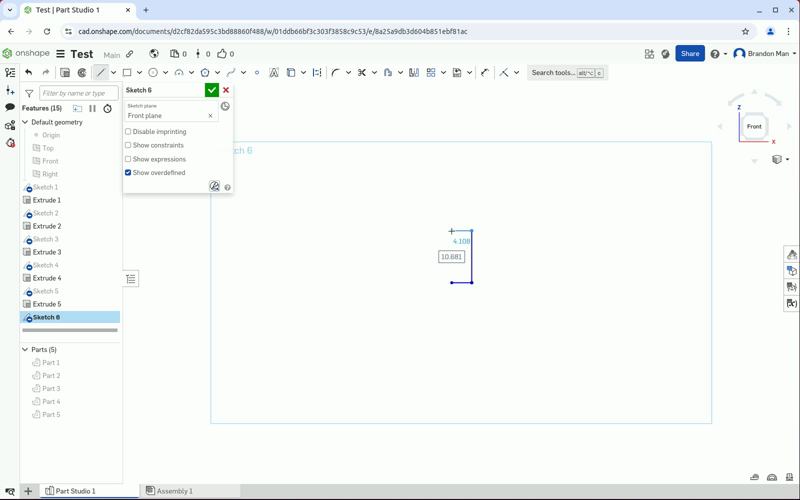
key_up(shift)
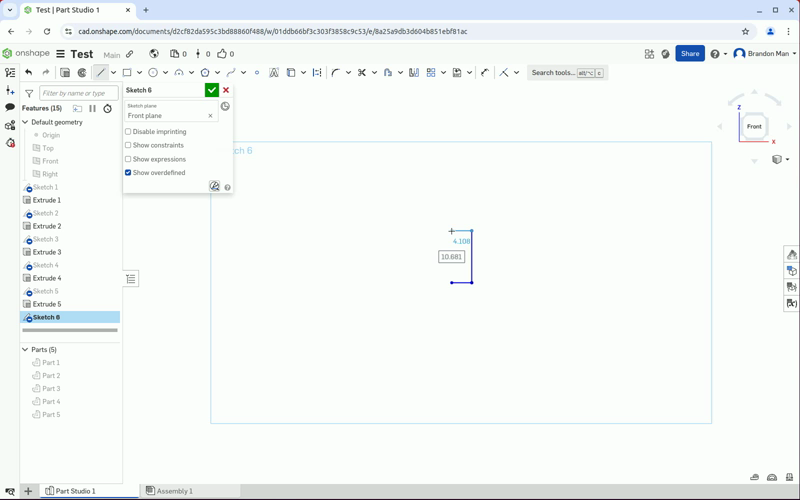
mouse_move(481, 230)
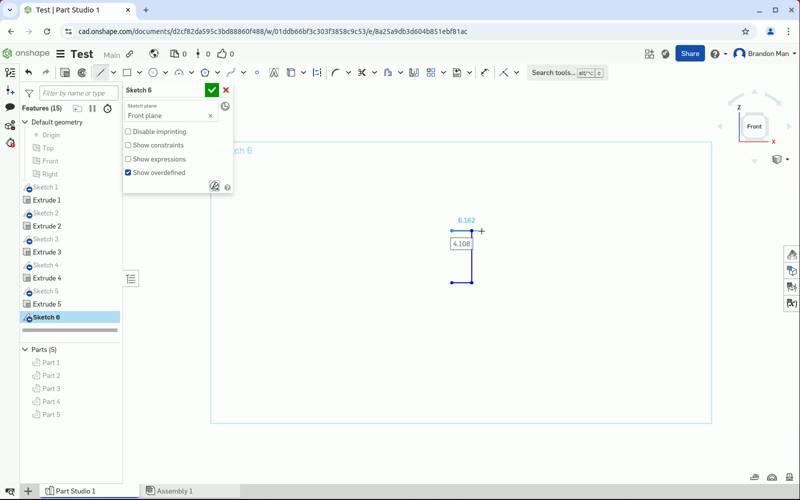
key_down(shift)
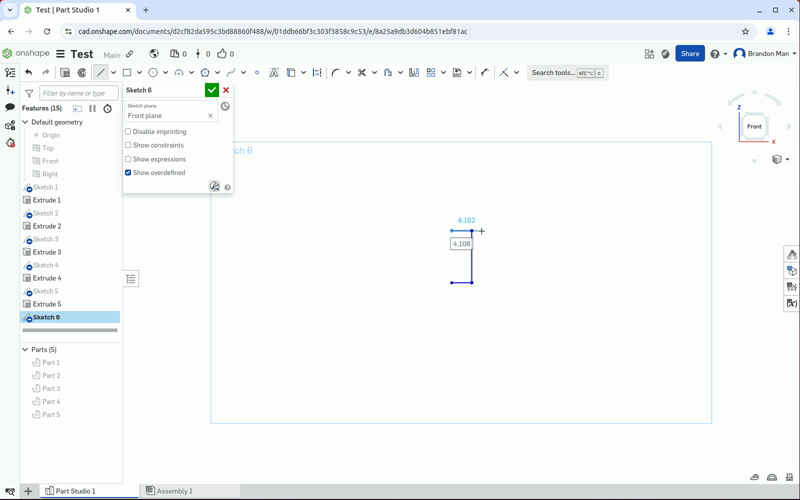
mouse_move(451, 282)
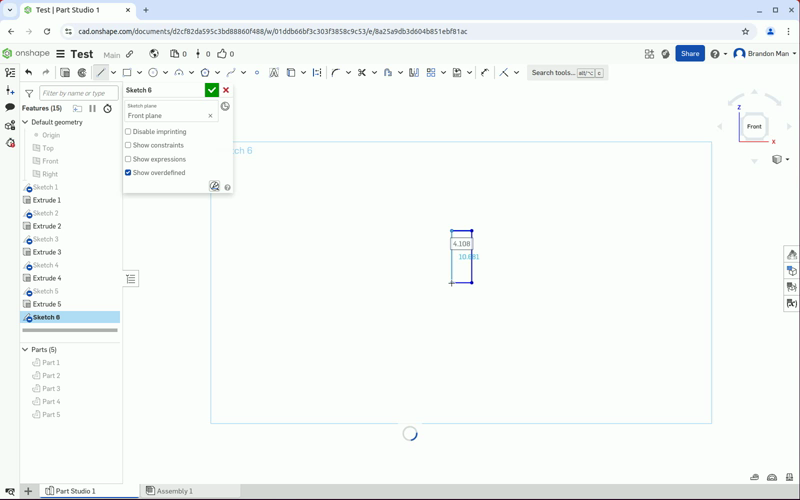
key_up(shift)
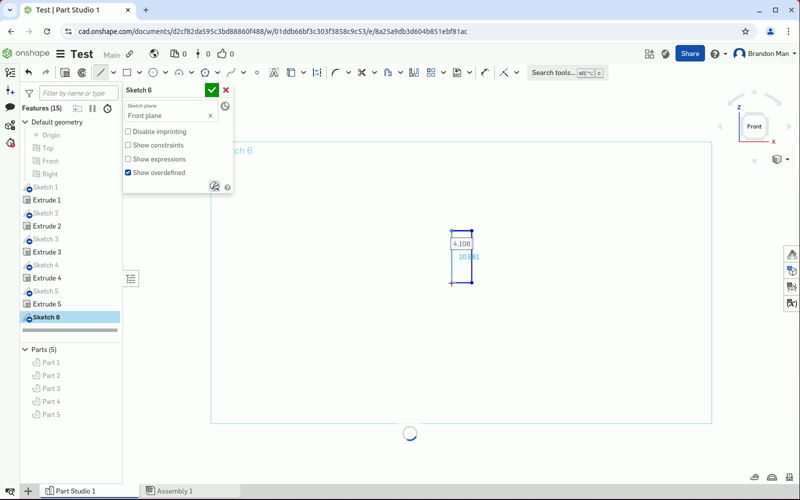
click(451, 282)
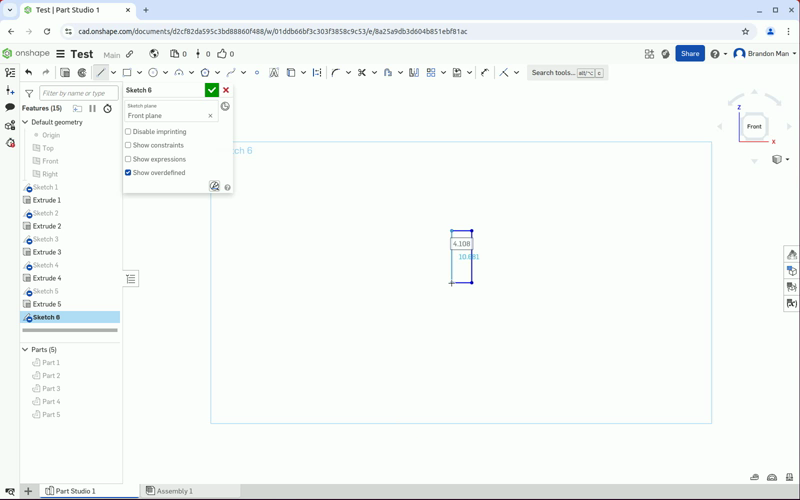
key(esc)
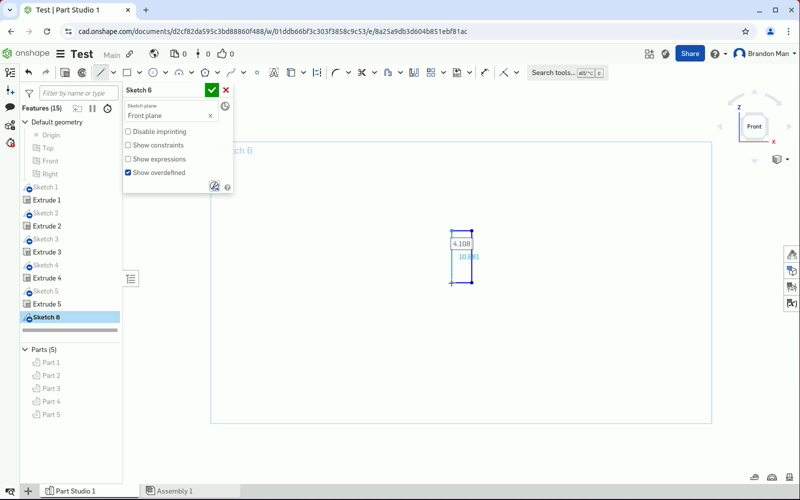
mouse_move(467, 247)
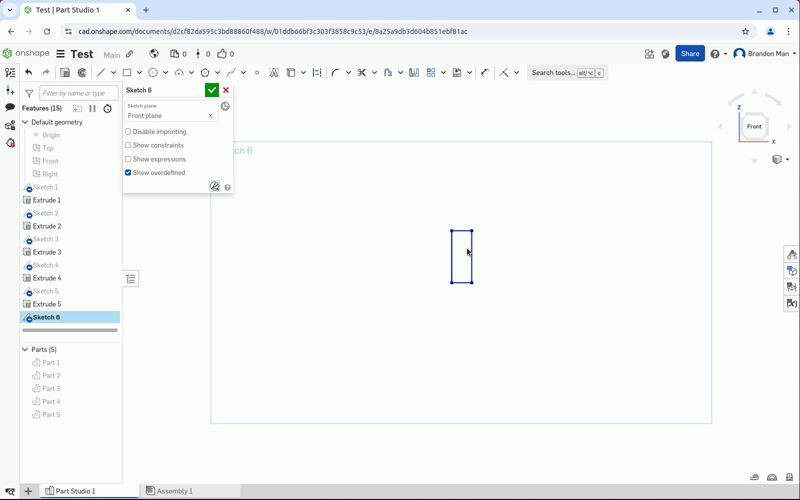
scroll(6)
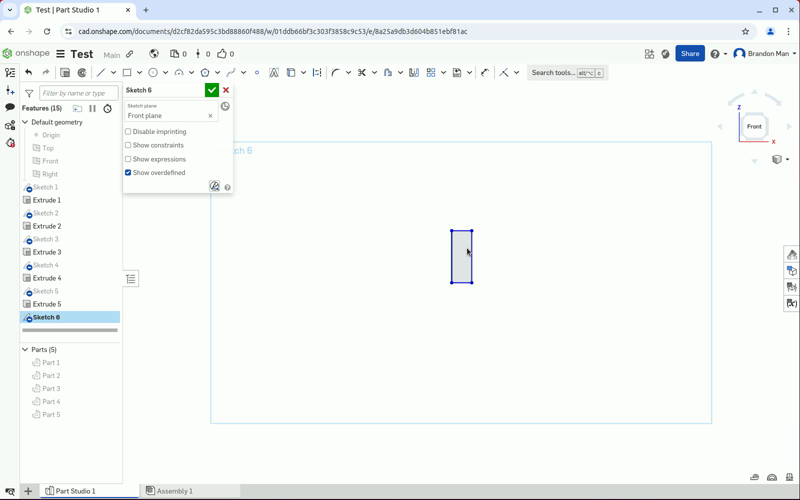
scroll(6)
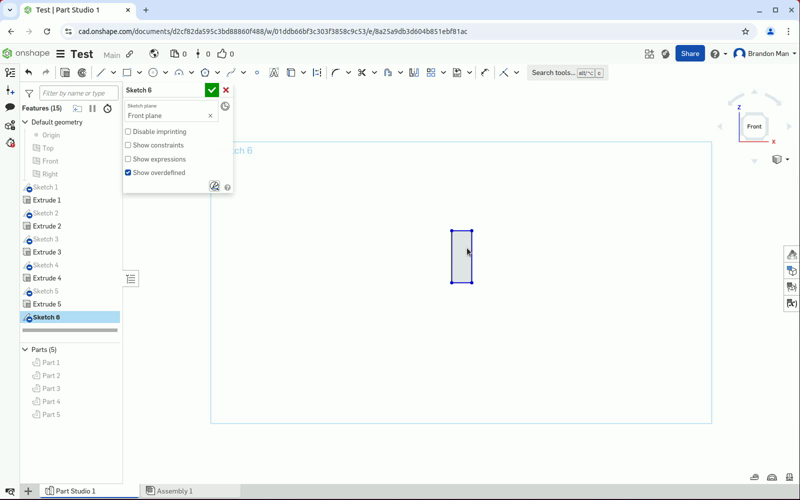
scroll(6)
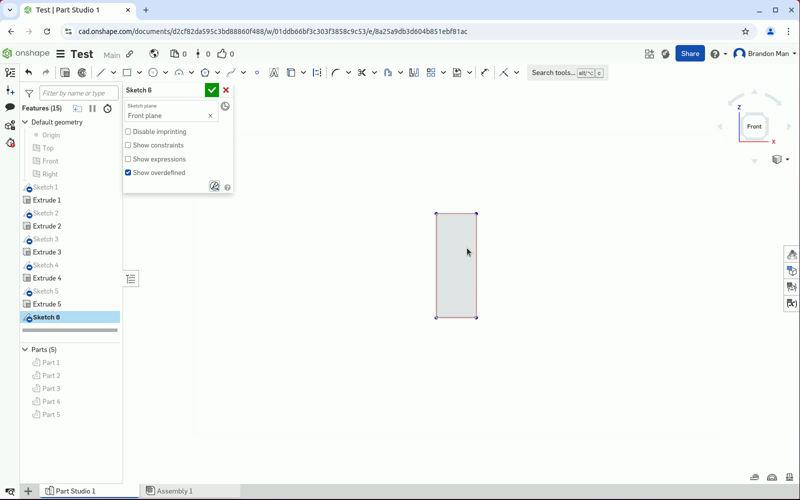
scroll(6)
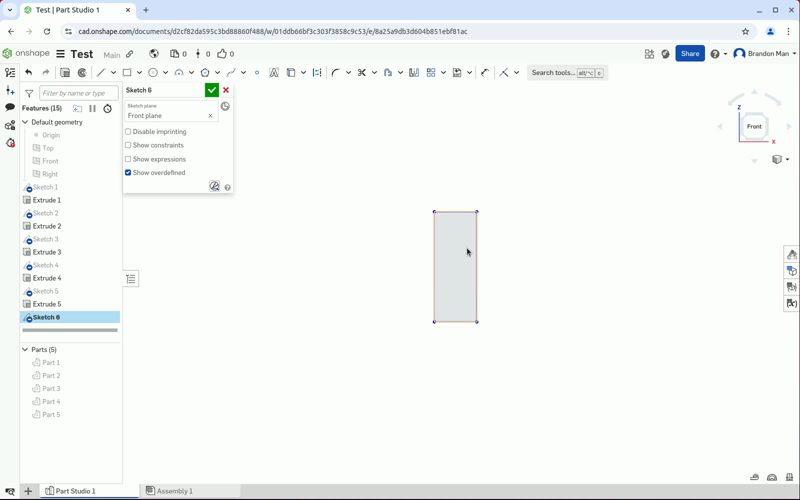
scroll(6)
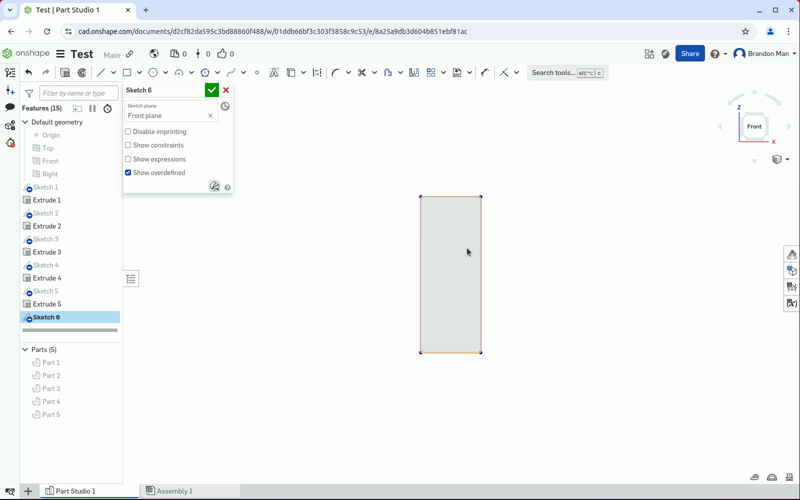
scroll(6)
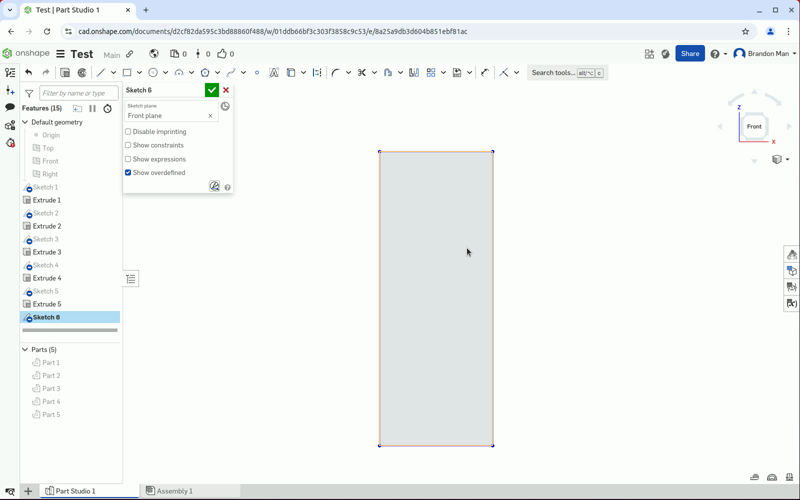
scroll(6)
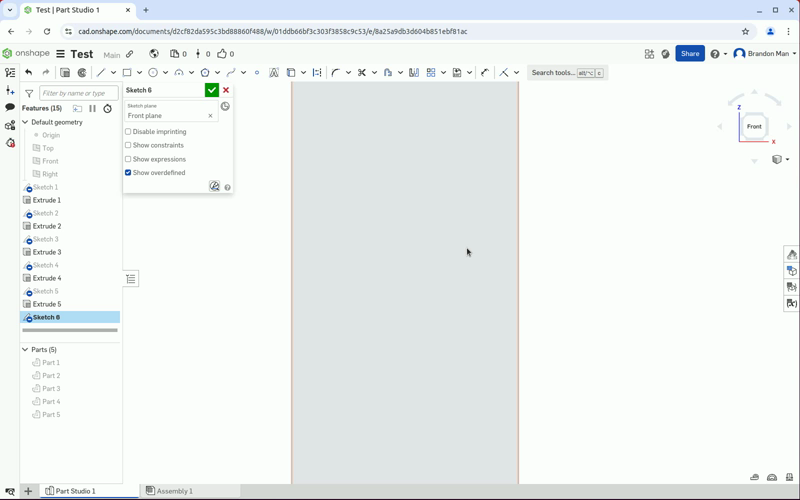
click(467, 247)
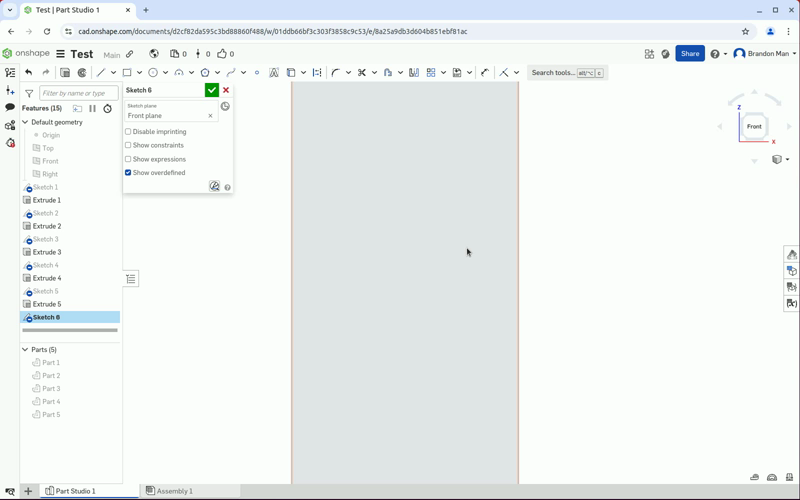
scroll(-6)
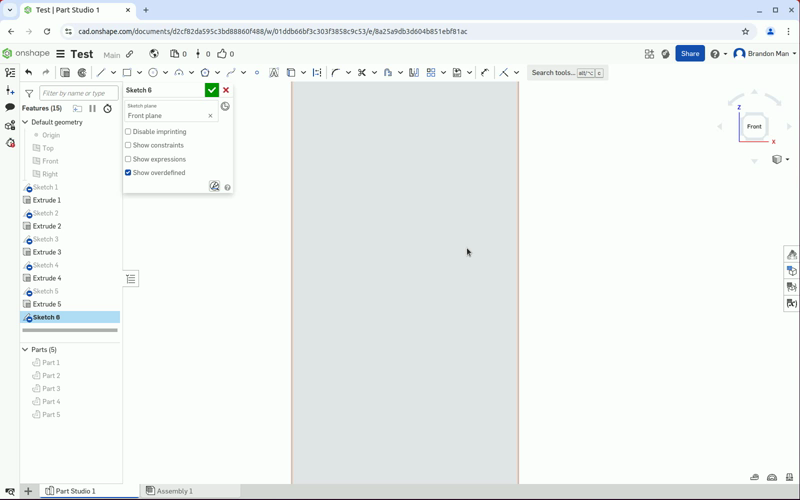
scroll(-6)
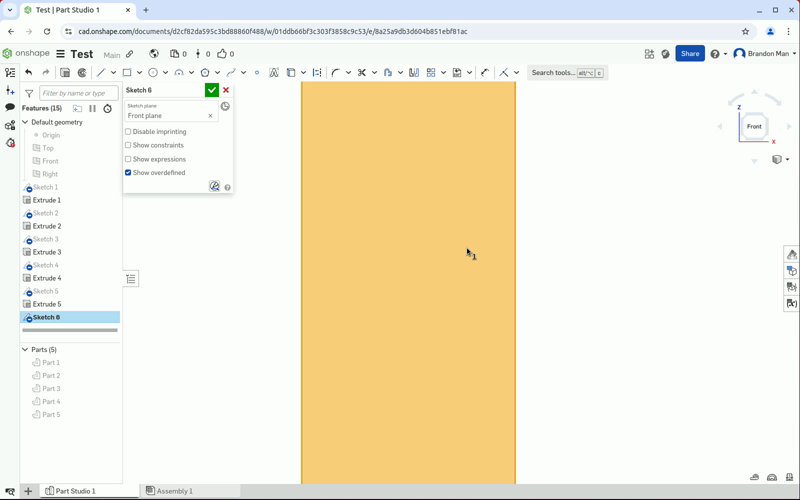
scroll(-6)
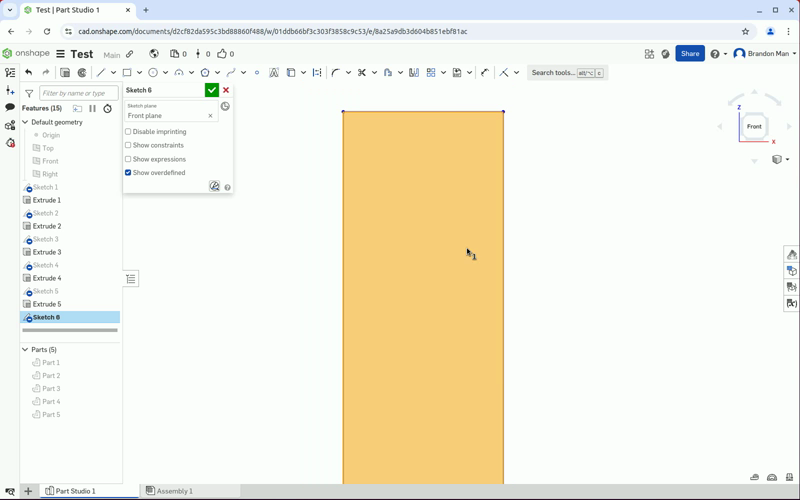
scroll(-6)
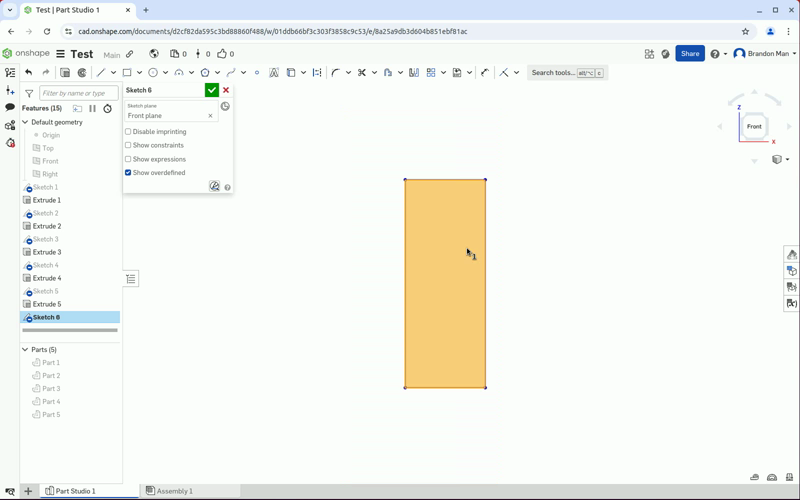
scroll(-6)
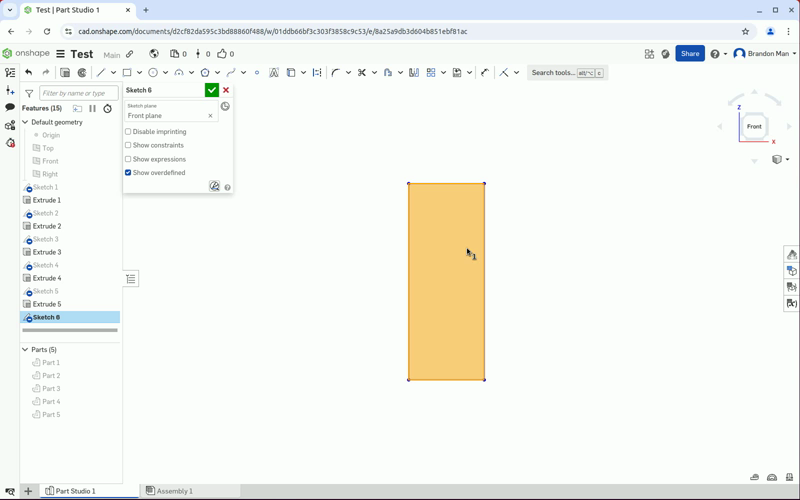
scroll(-6)
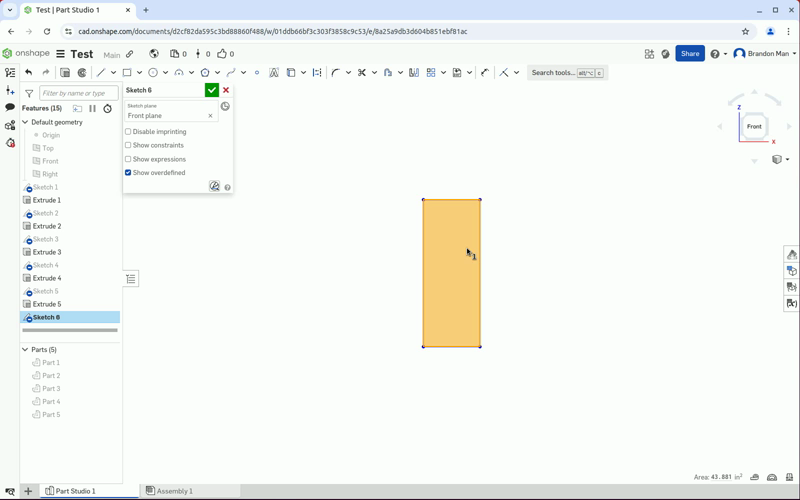
scroll(-6)
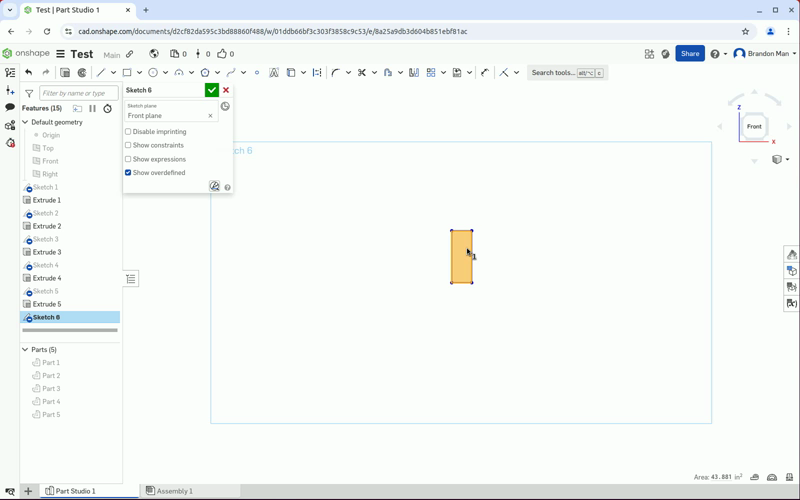
mouse_move(73, 352)
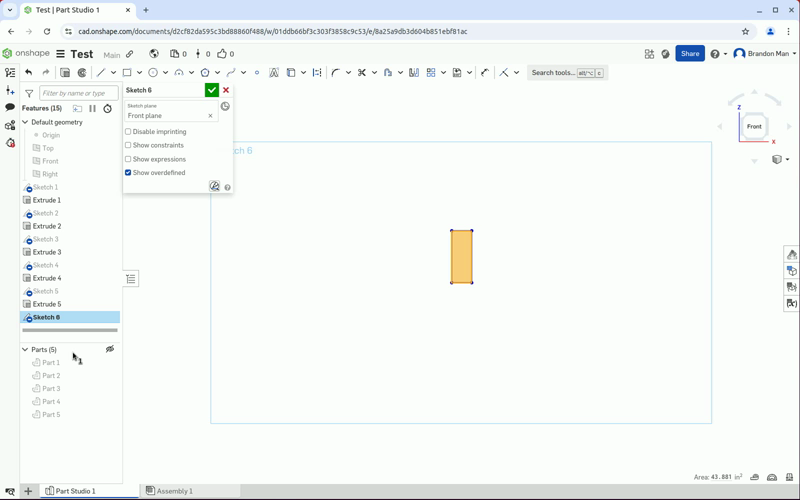
key(shift+y)
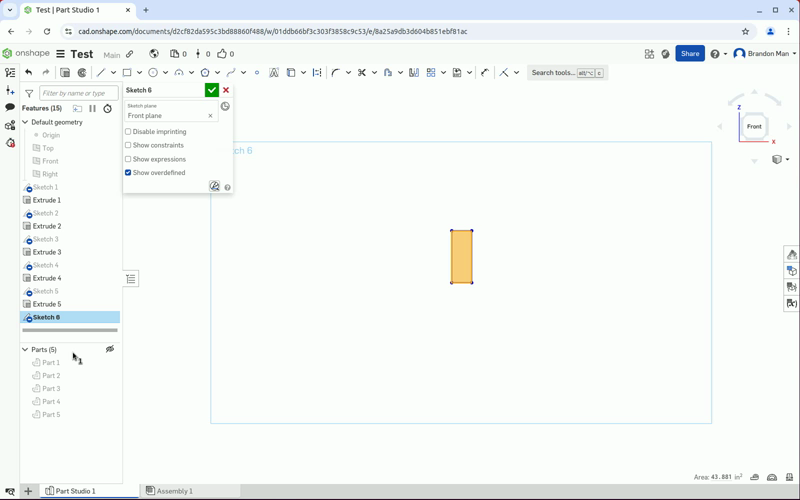
key(shift+e)
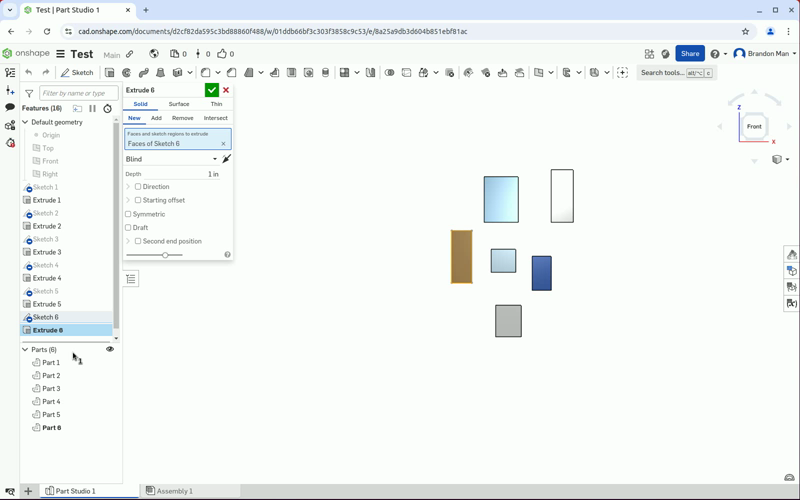
mouse_move(143, 106)
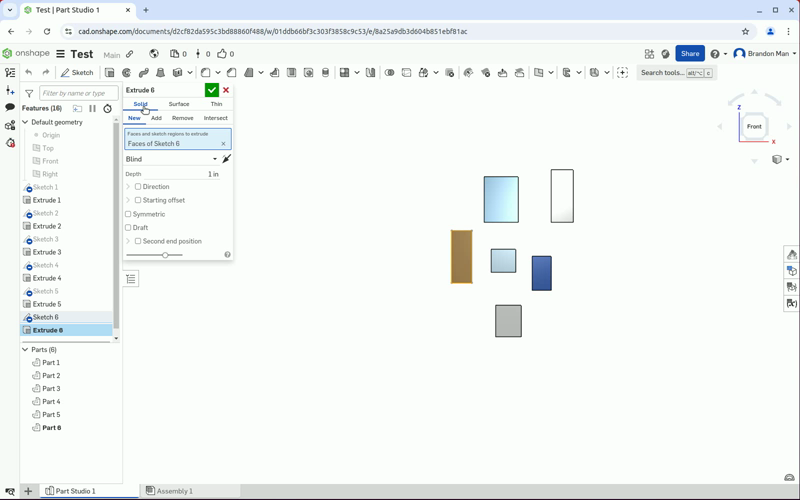
click(143, 106)
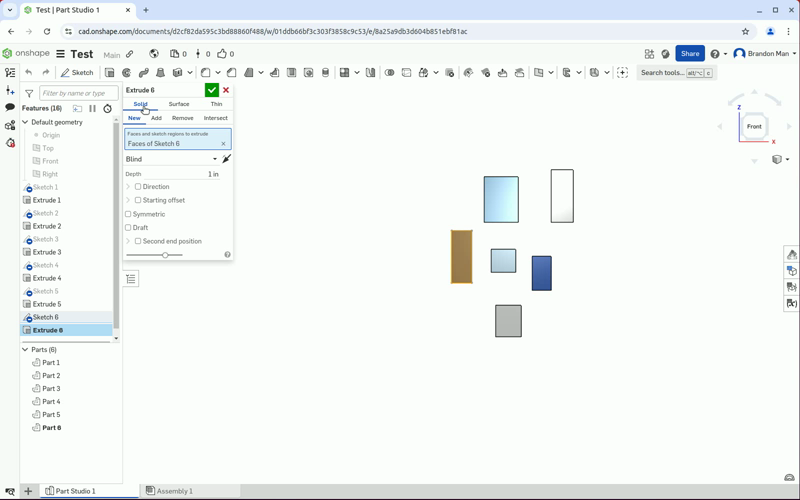
mouse_move(137, 120)
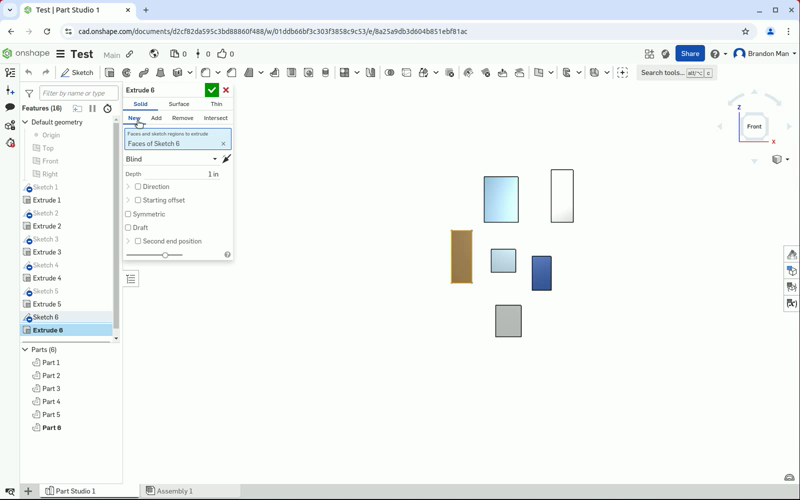
click(137, 120)
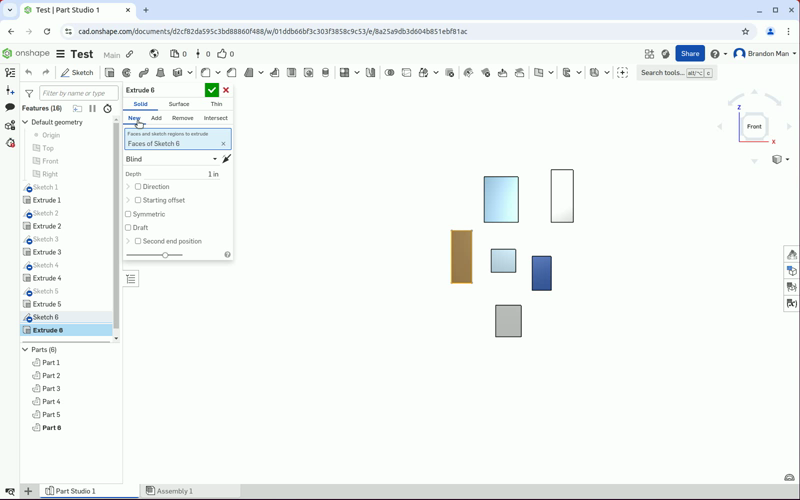
key(tab, 4)
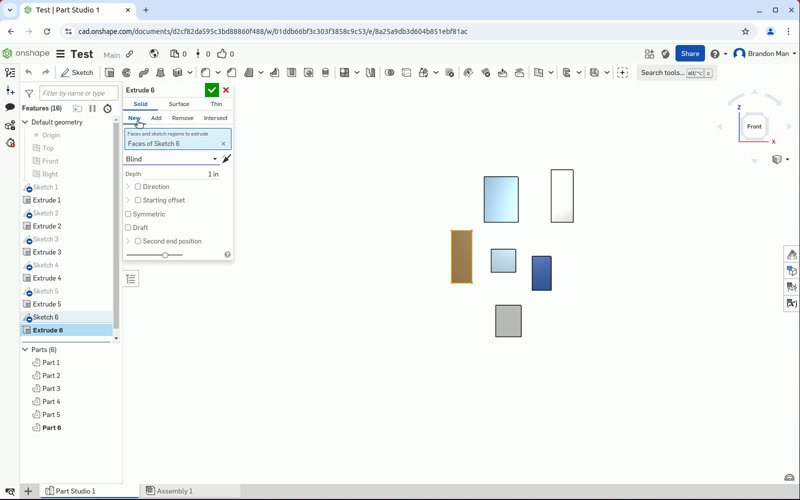
text(4.092)
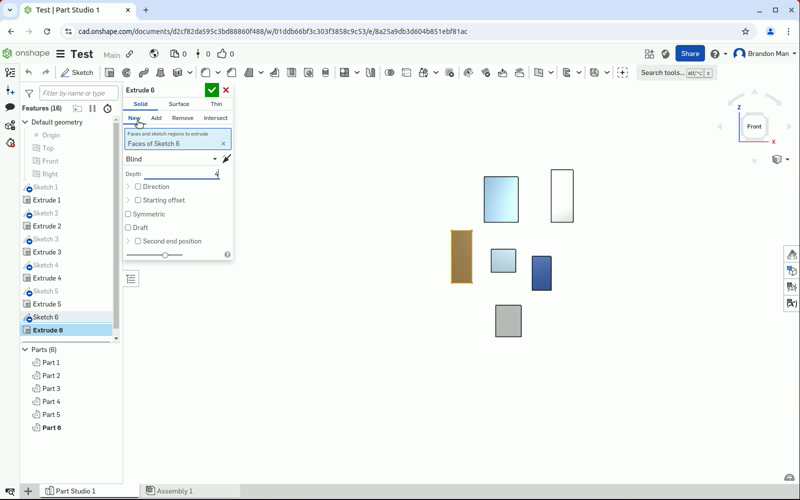
key(enter)
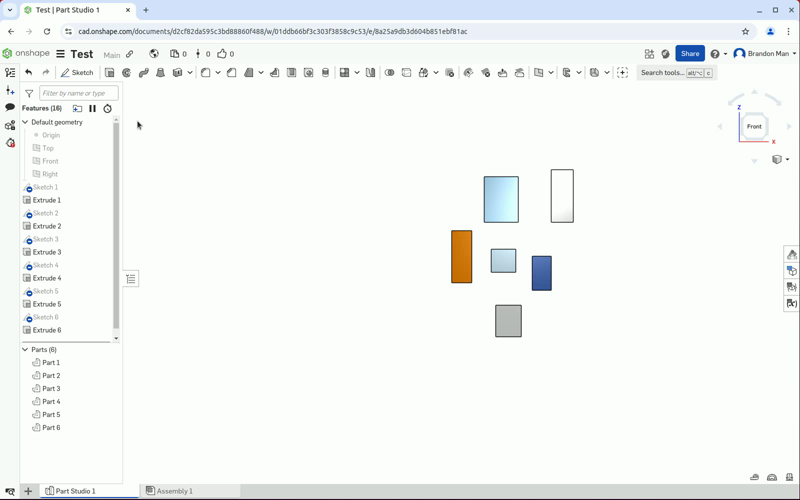
key(shift+h)
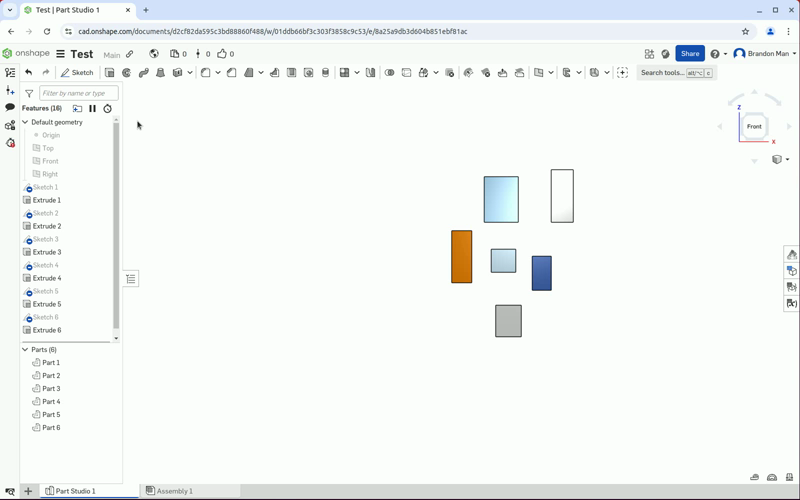
key(shift+h)
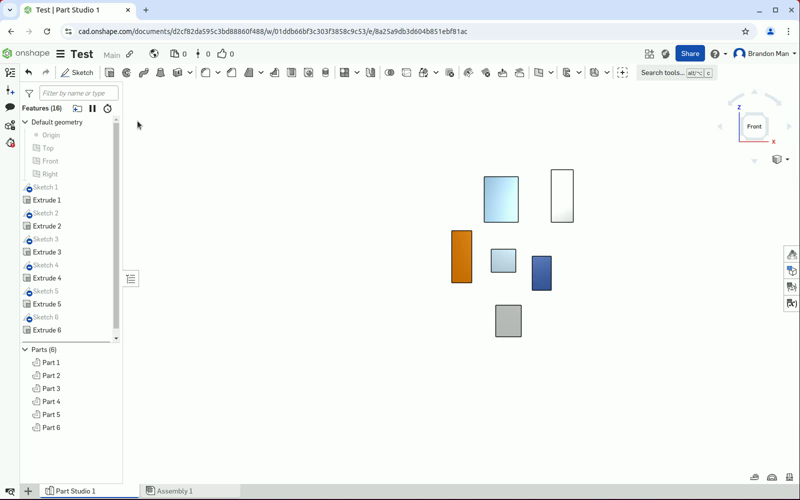
mouse_move(69, 189)
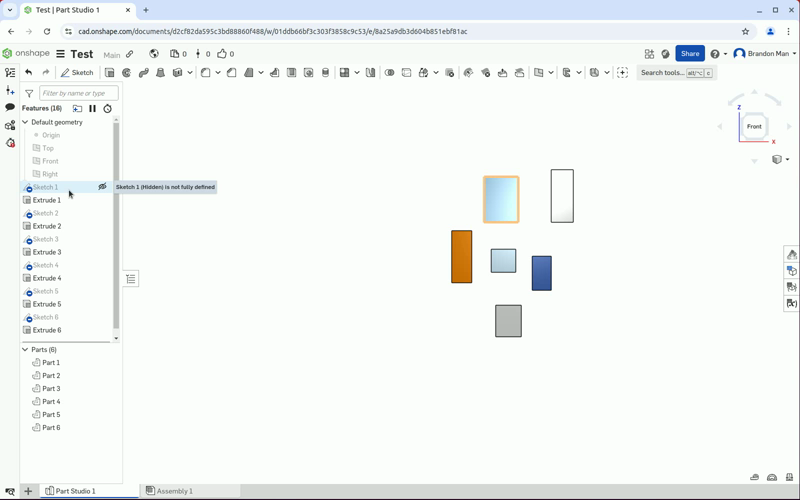
click(69, 189)
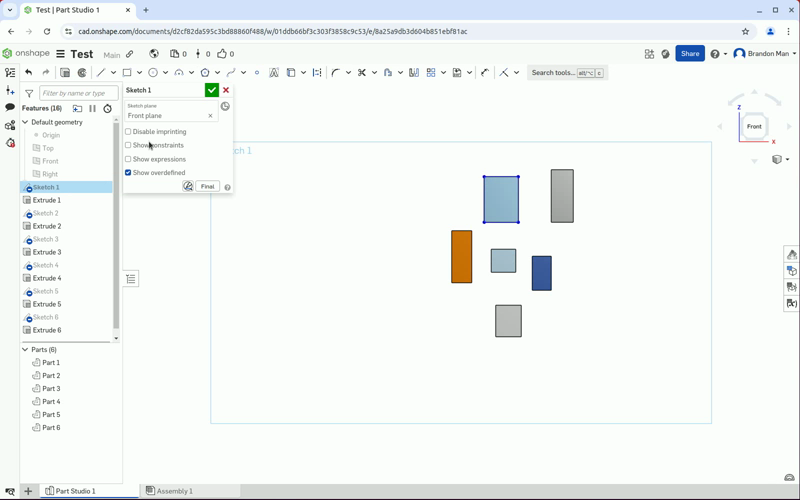
mouse_move(229, 92)
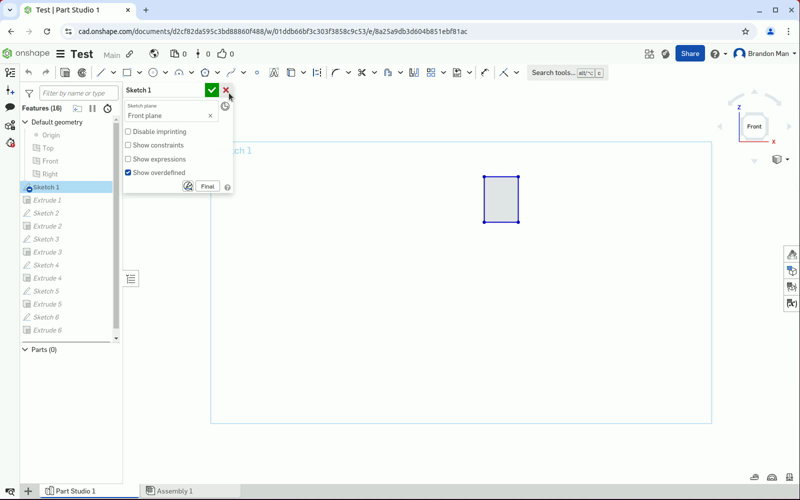
click(229, 92)
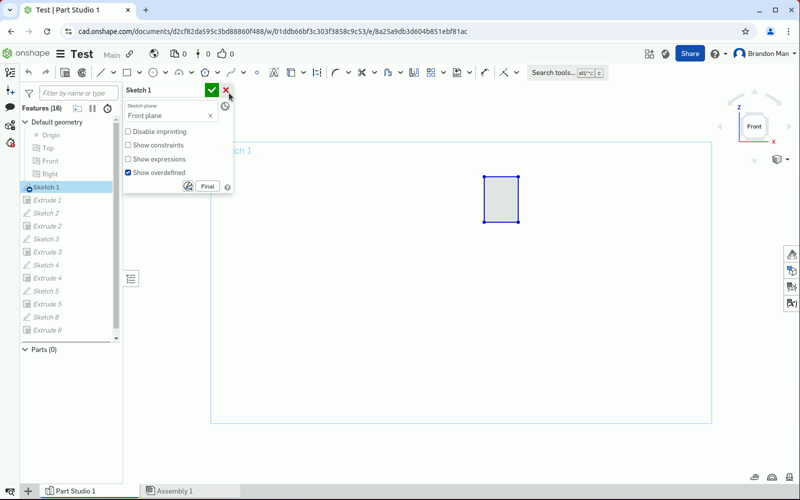
key(shift+s)
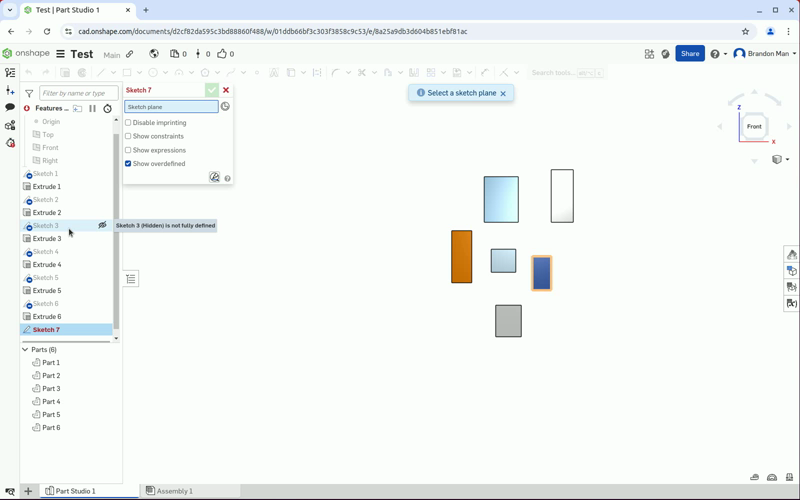
scroll(3)
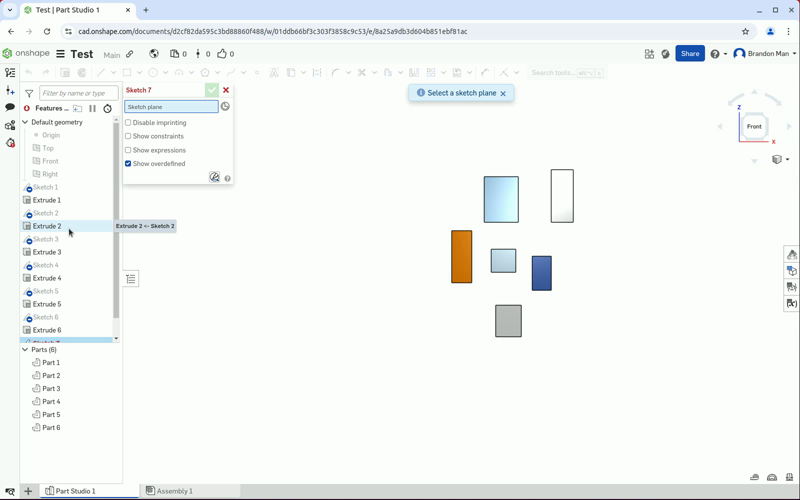
mouse_move(69, 163)
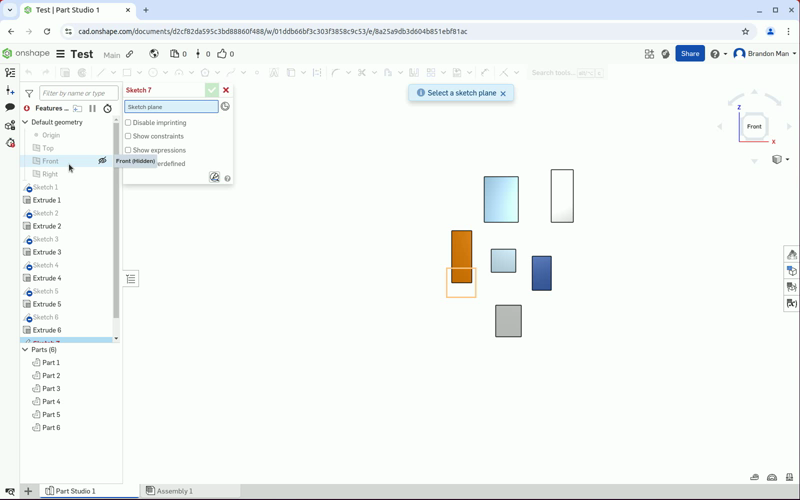
click(69, 163)
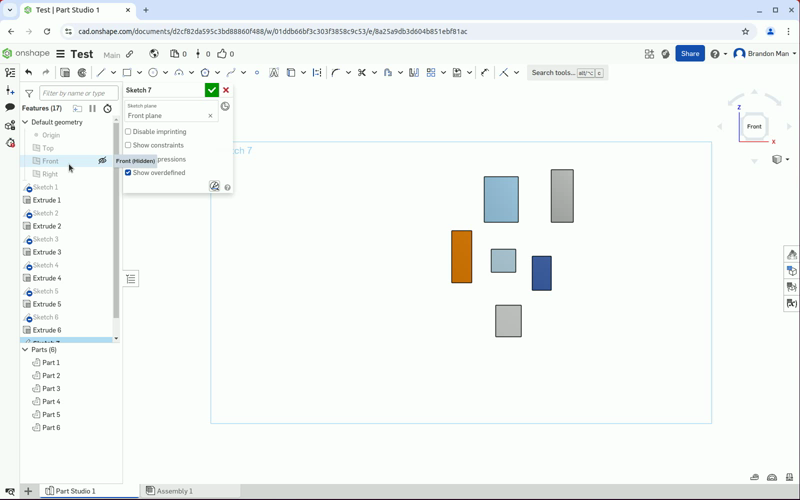
mouse_move(73, 352)
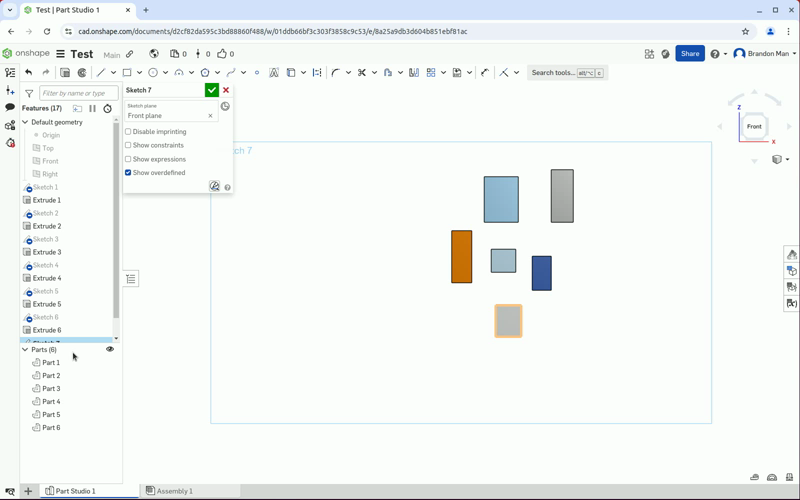
key(y)
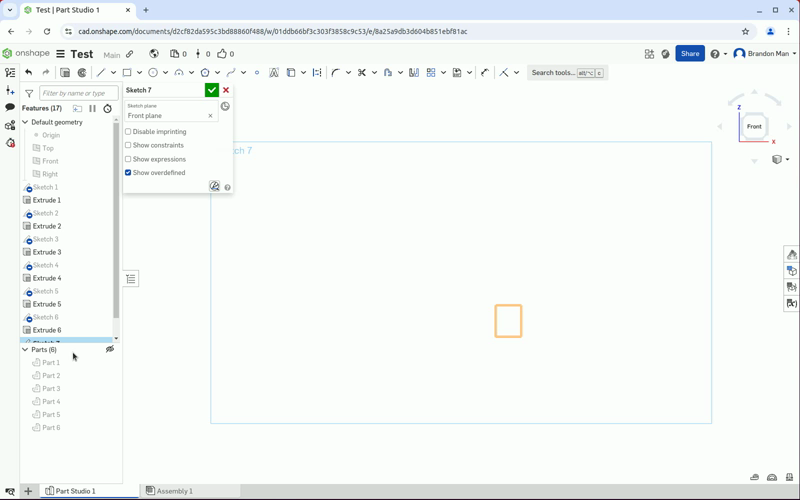
key(l)
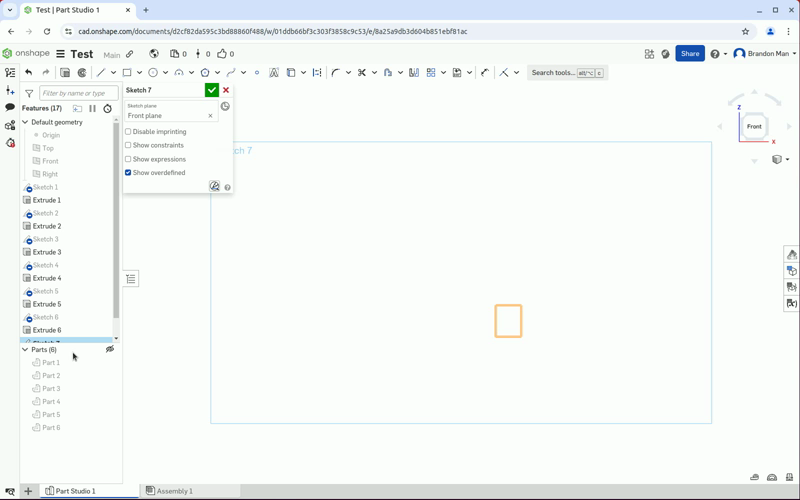
key_down(shift)
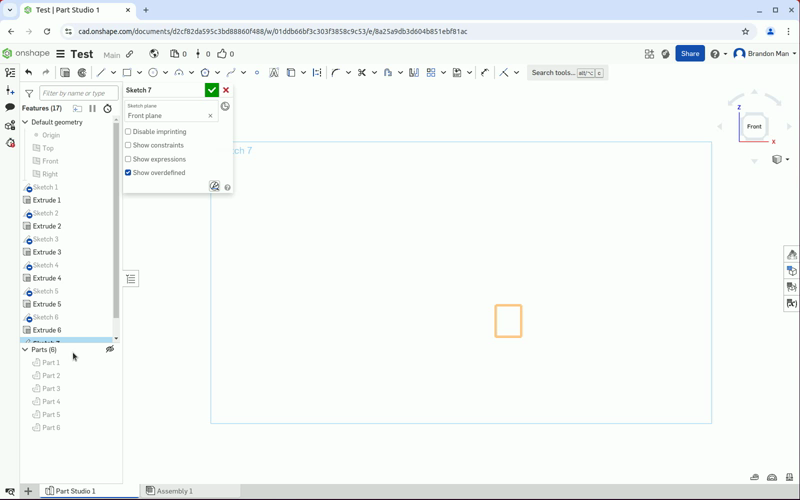
mouse_move(444, 326)
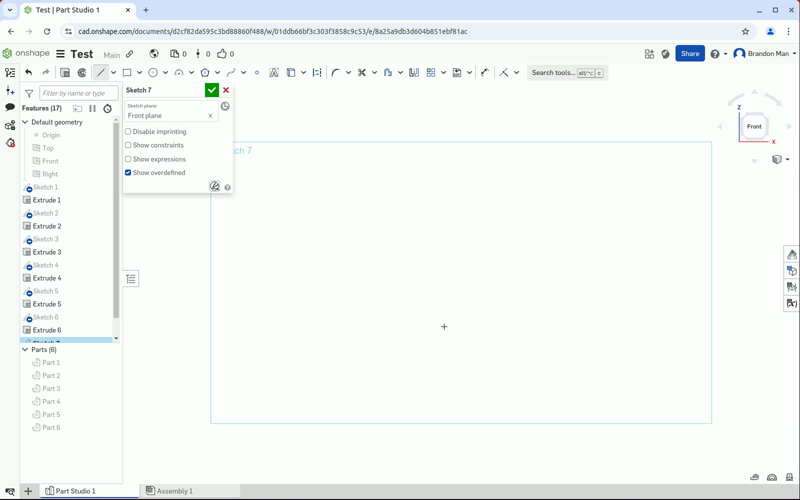
click(444, 326)
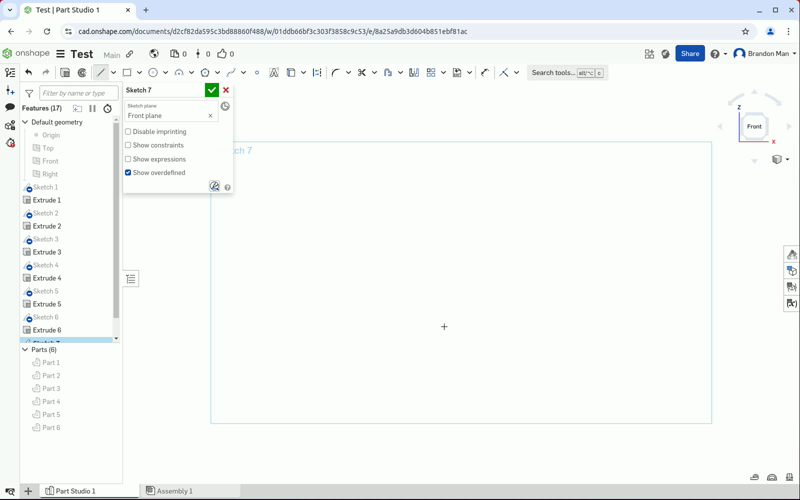
key_up(shift)
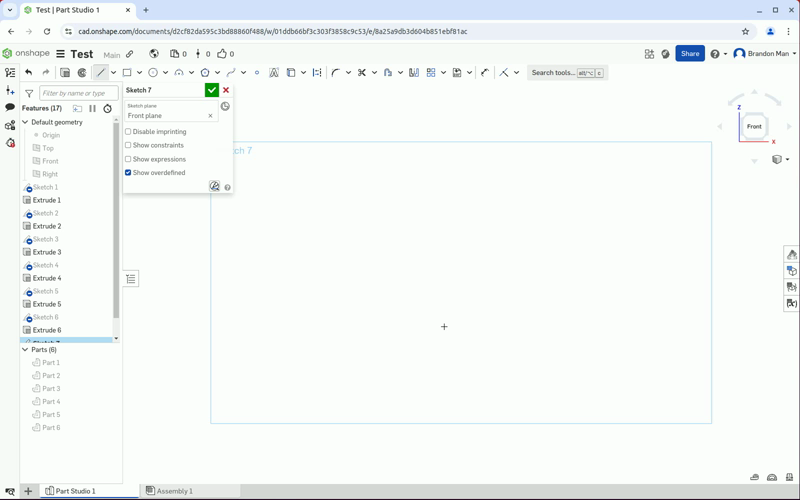
key_down(shift)
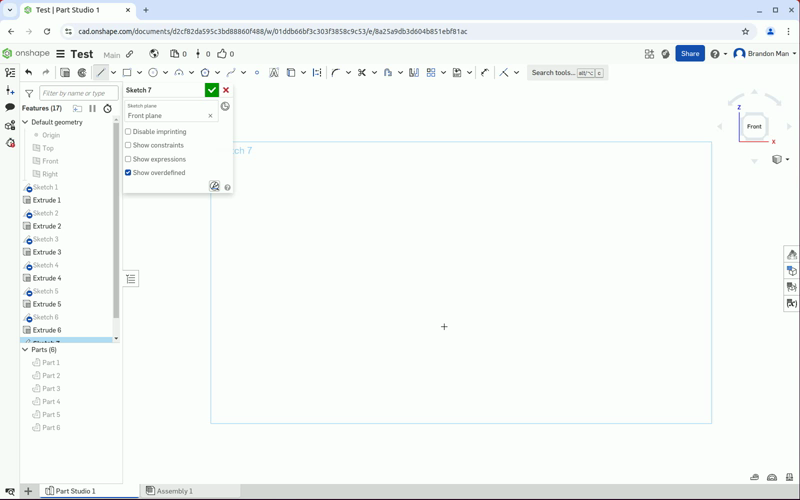
mouse_move(474, 326)
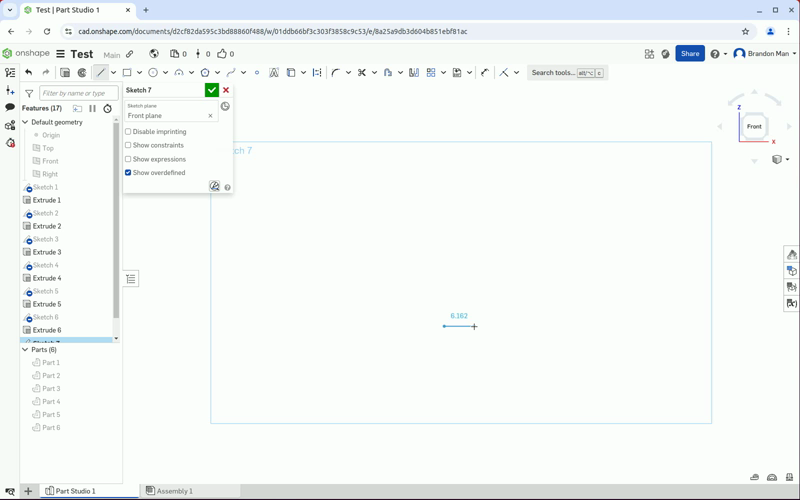
mouse_move(461, 326)
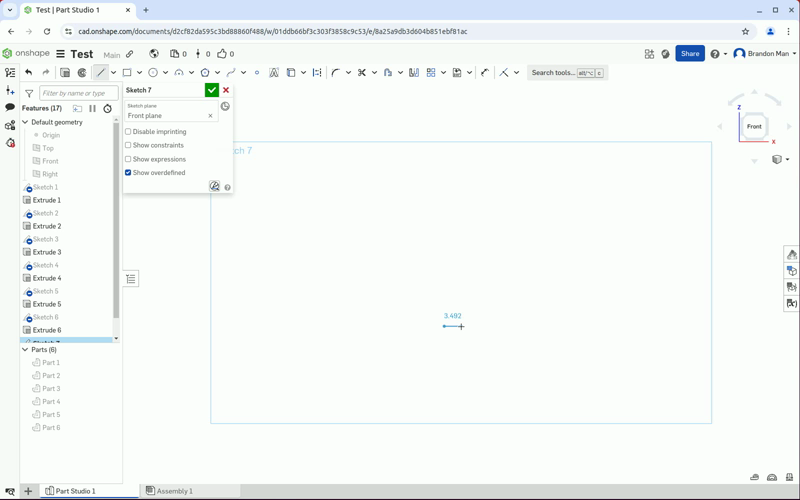
click(461, 326)
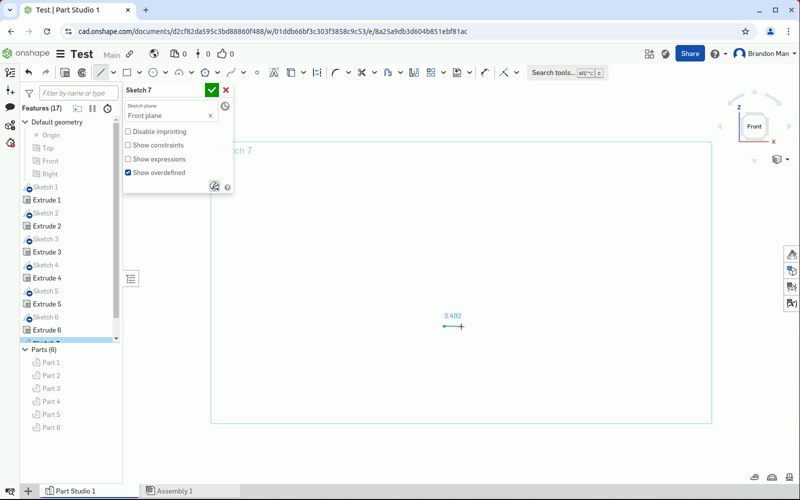
key_up(shift)
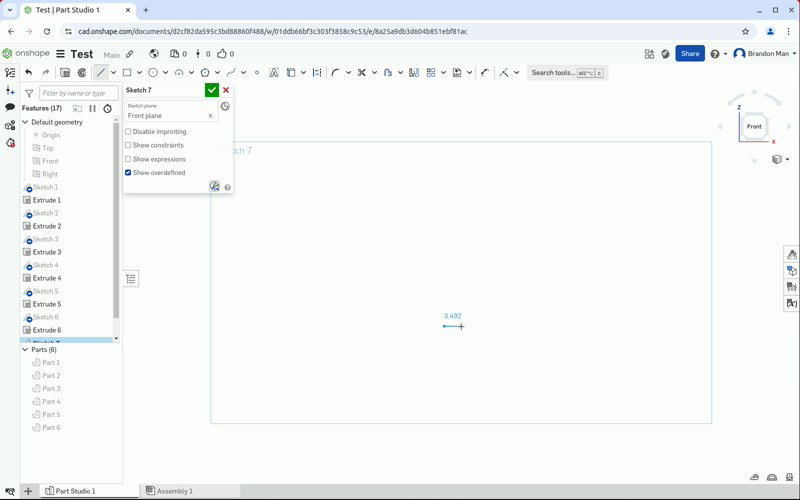
key_down(shift)
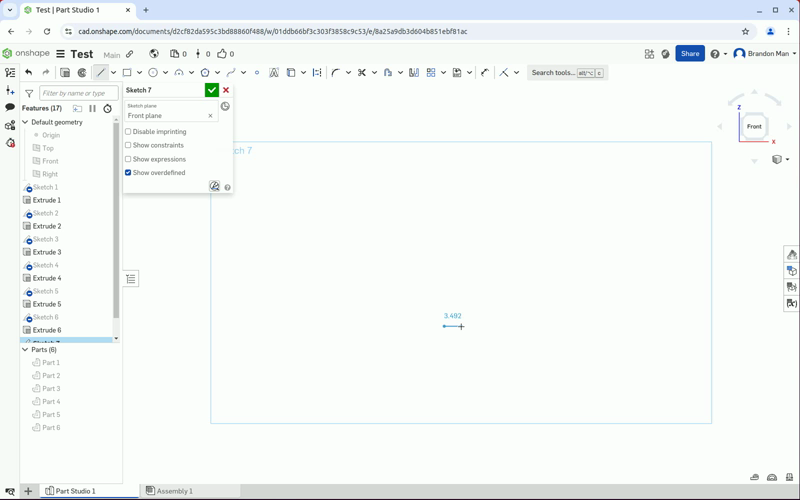
mouse_move(491, 326)
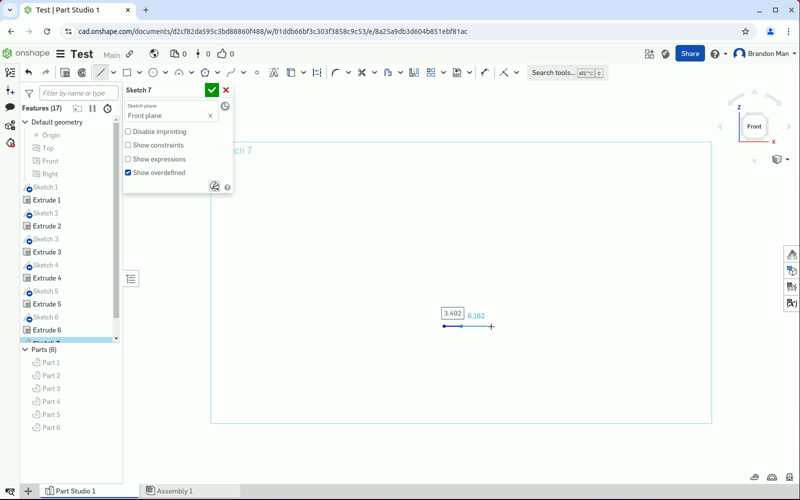
mouse_move(461, 309)
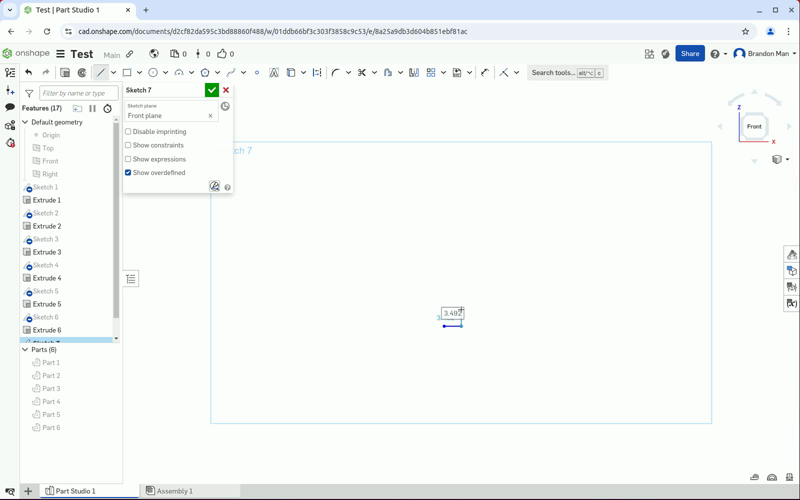
click(461, 309)
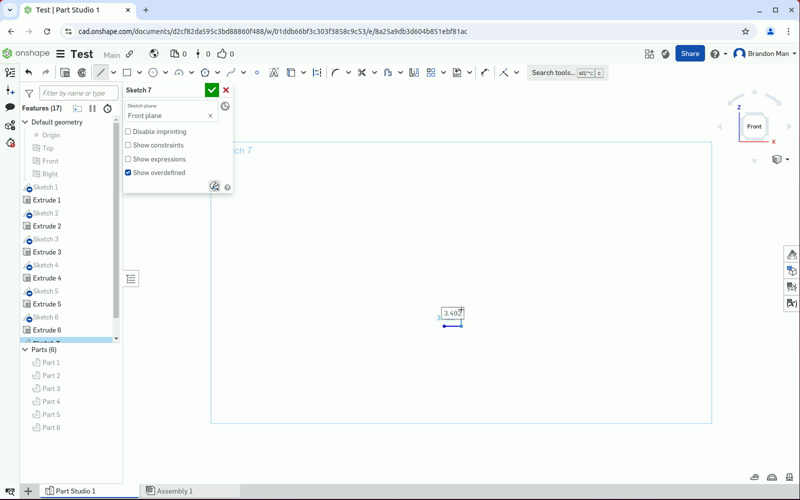
key_up(shift)
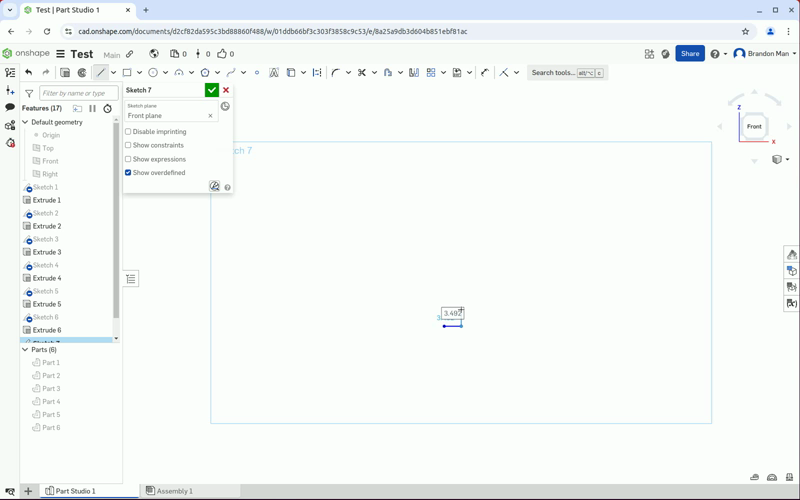
key_down(shift)
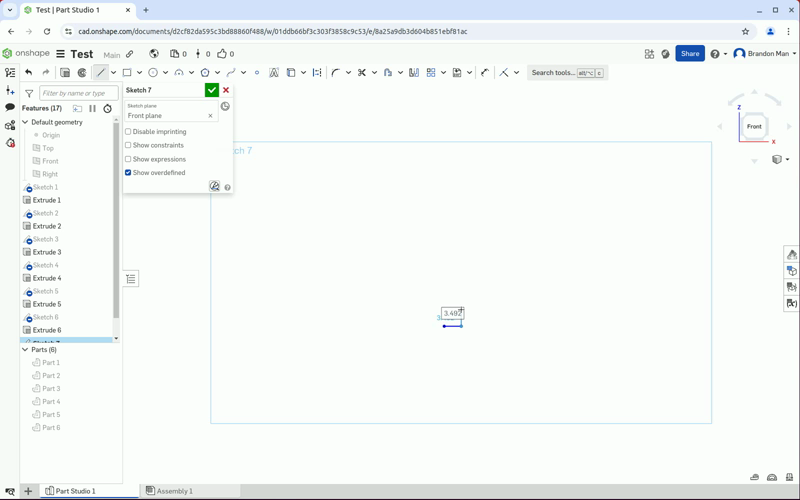
mouse_move(491, 309)
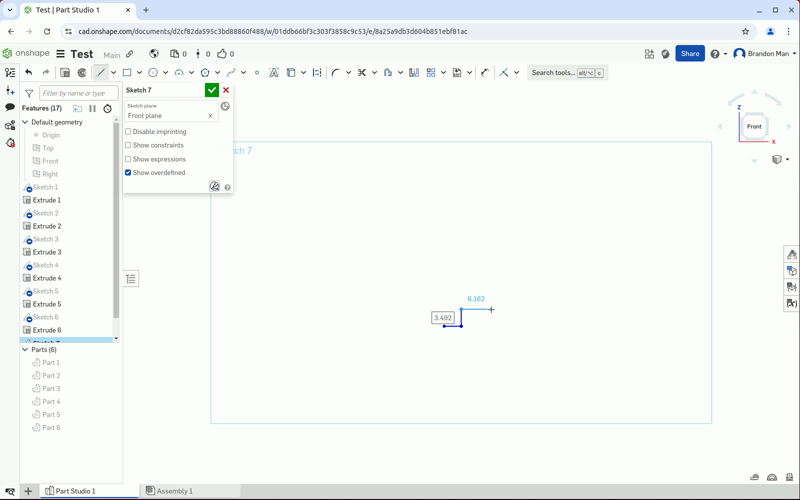
mouse_move(444, 309)
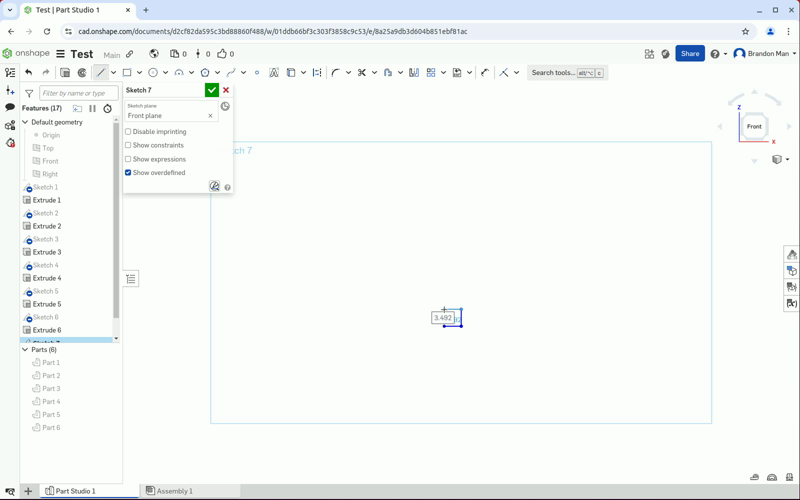
click(444, 309)
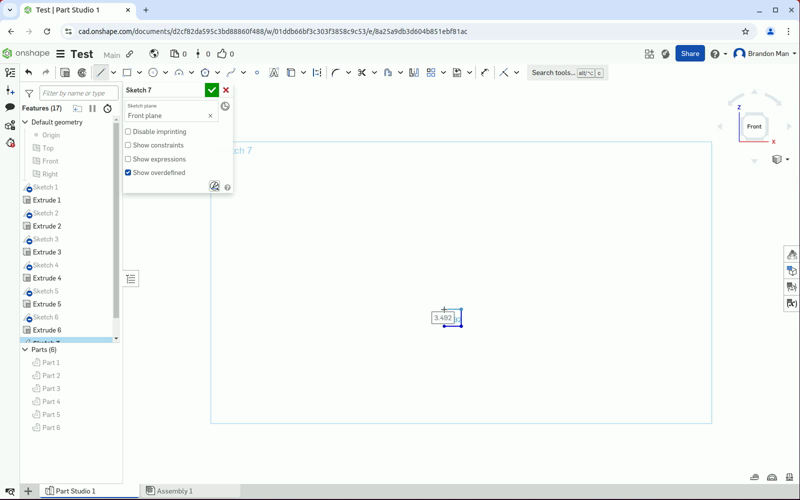
key_up(shift)
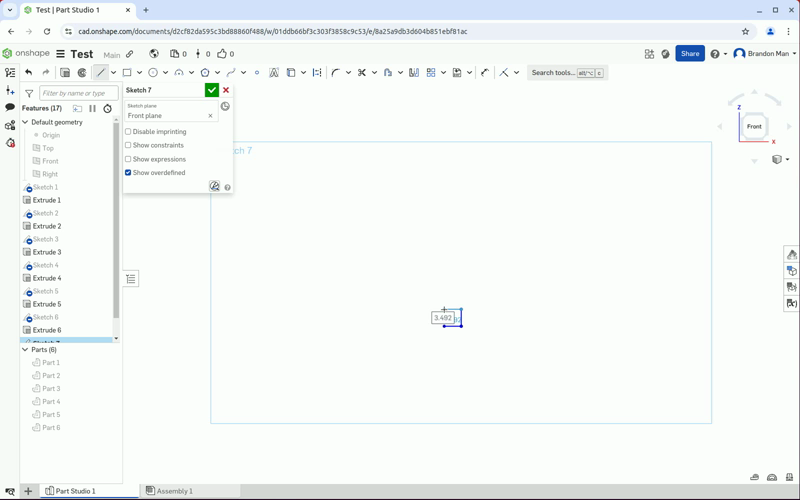
mouse_move(474, 309)
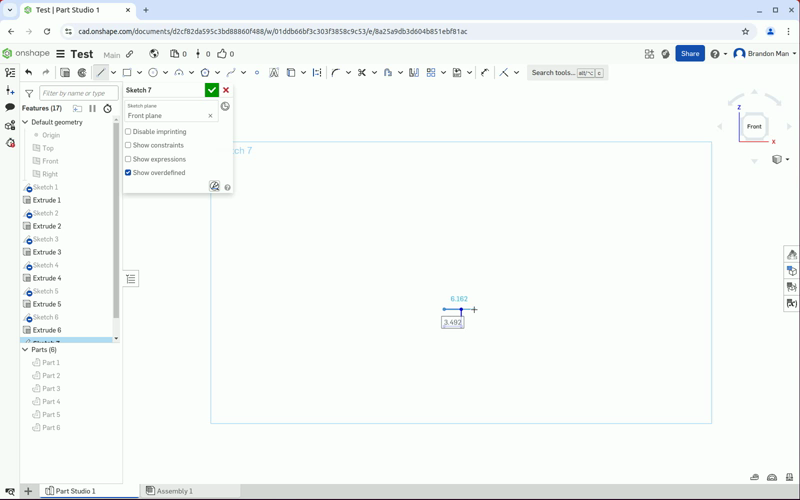
key_down(shift)
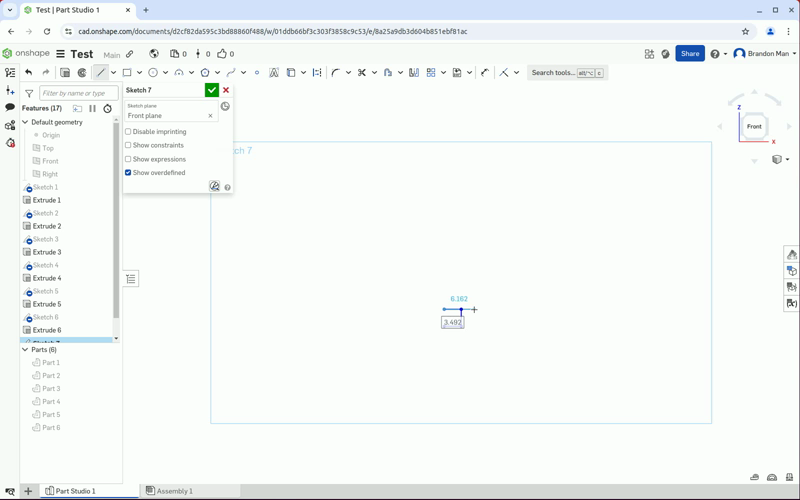
mouse_move(444, 326)
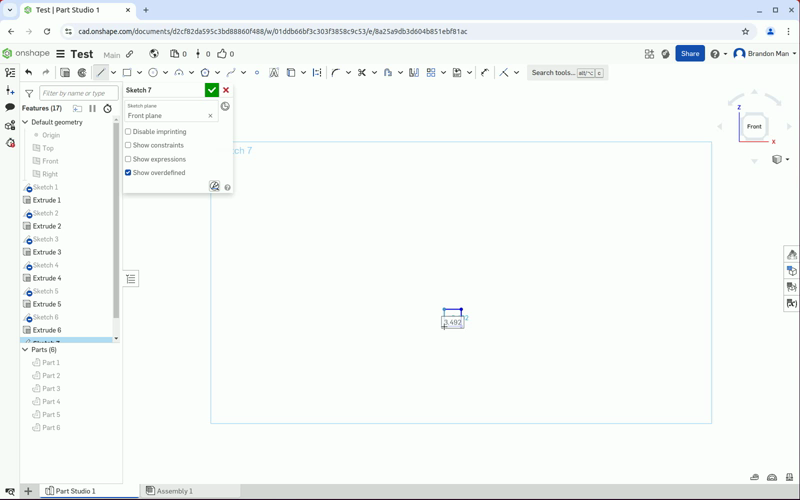
key_up(shift)
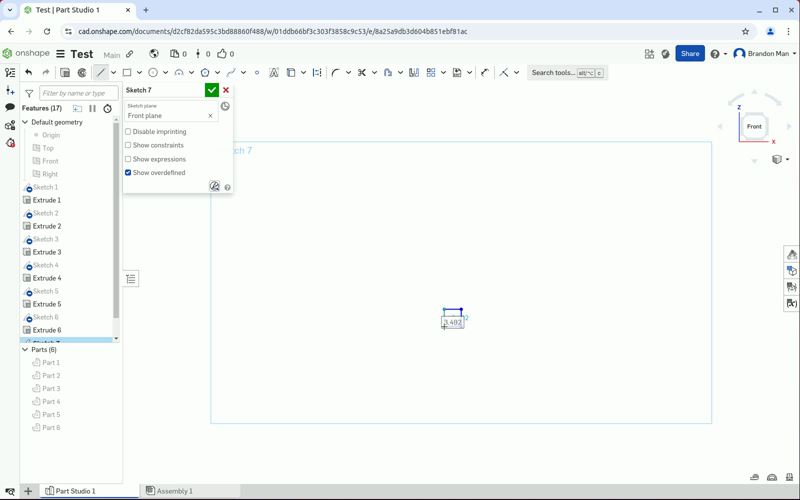
click(444, 326)
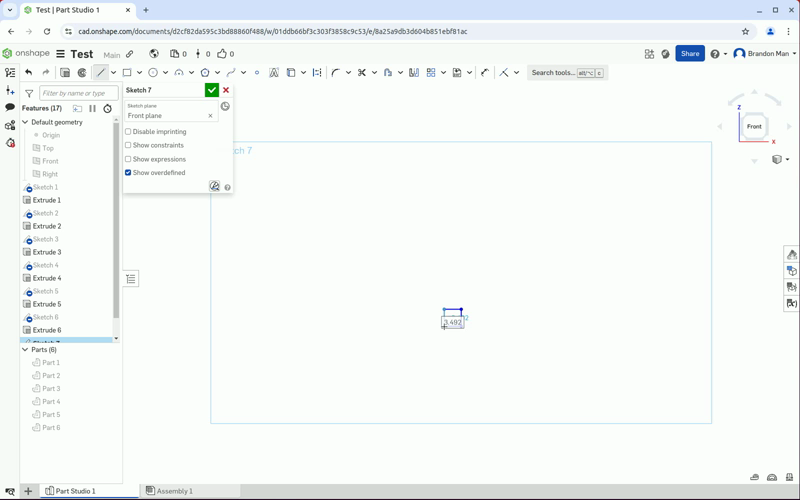
key(esc)
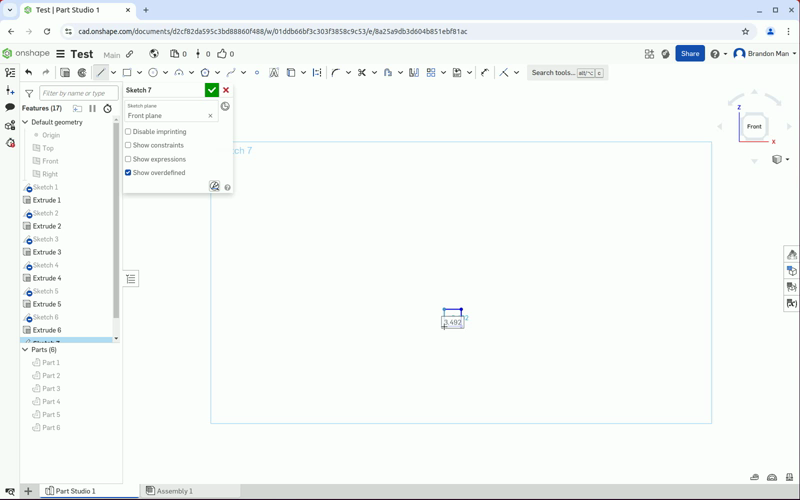
mouse_move(455, 319)
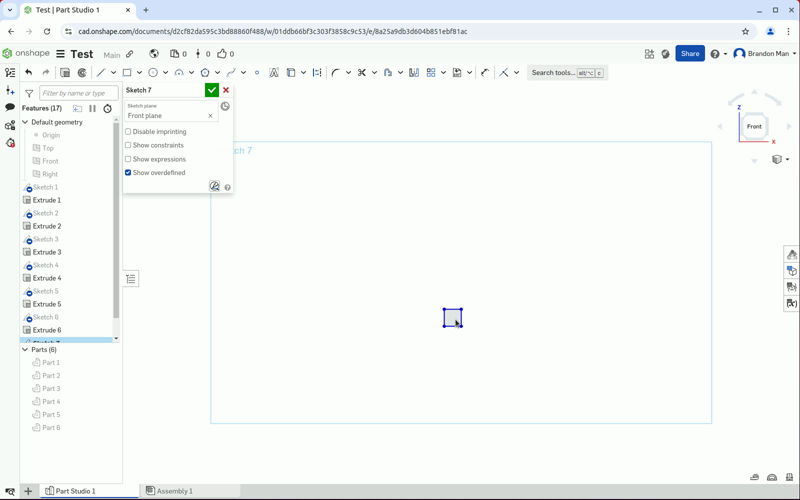
scroll(6)
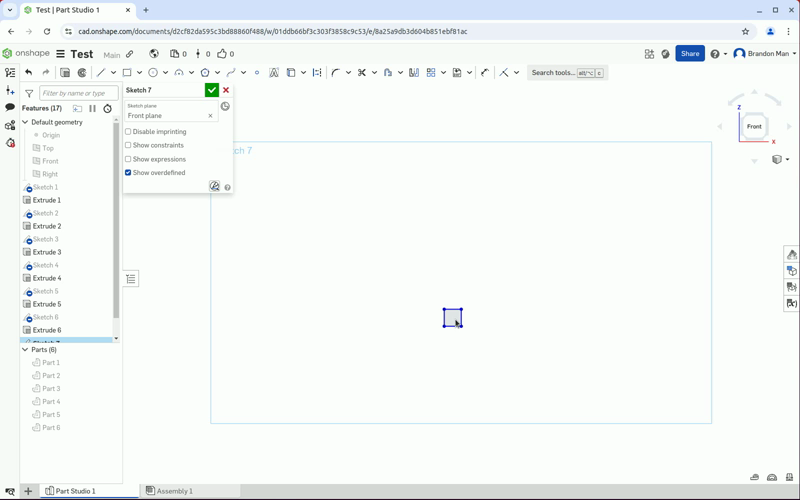
scroll(6)
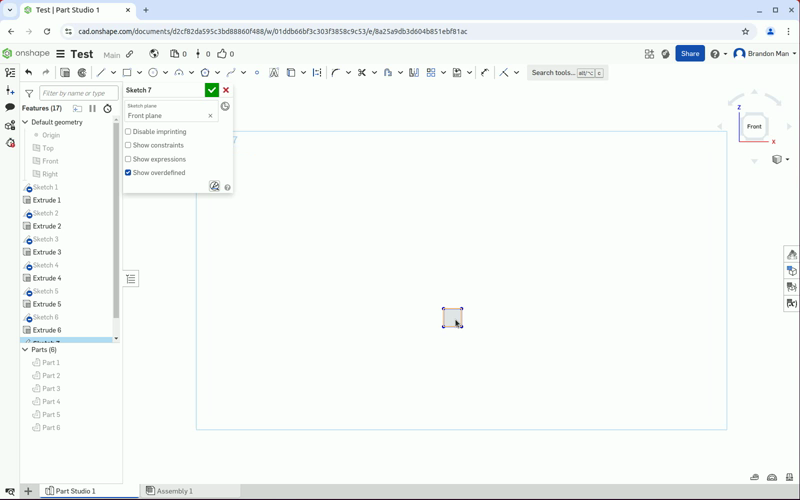
scroll(6)
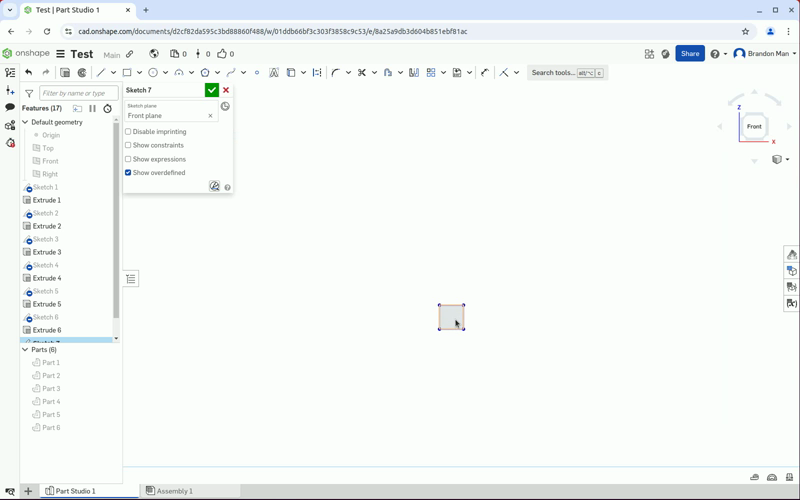
scroll(6)
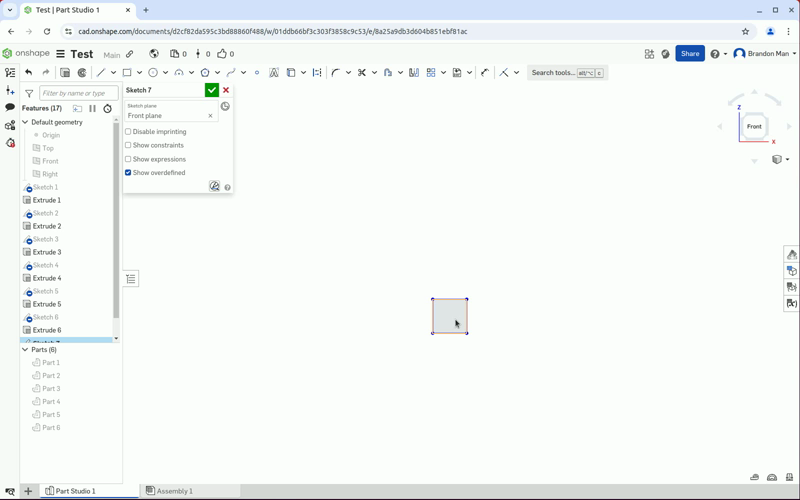
scroll(6)
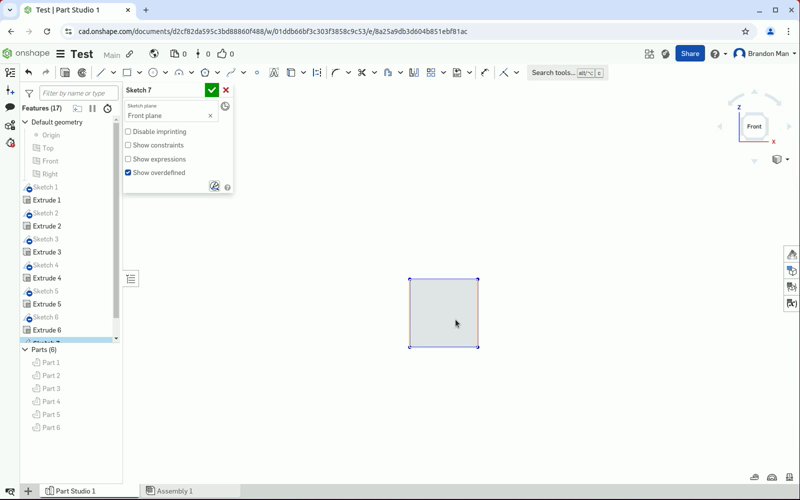
scroll(6)
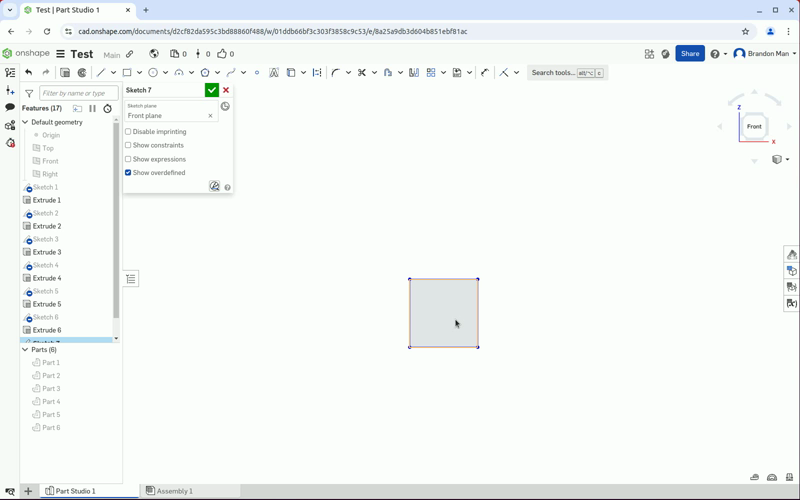
scroll(6)
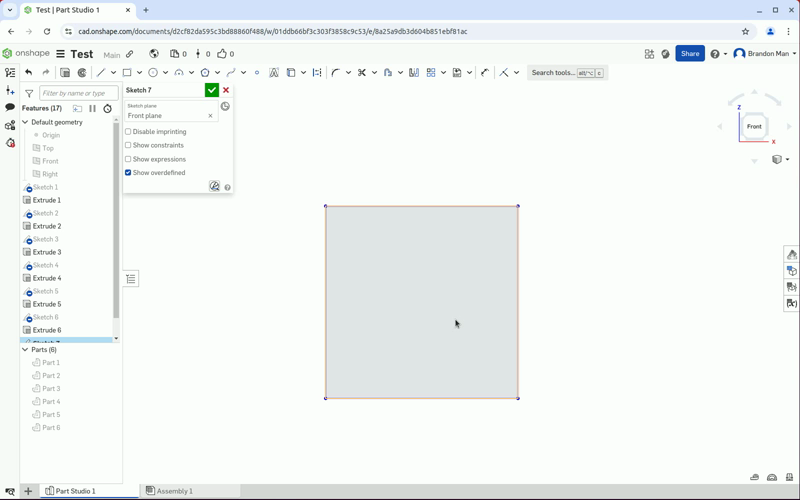
click(455, 319)
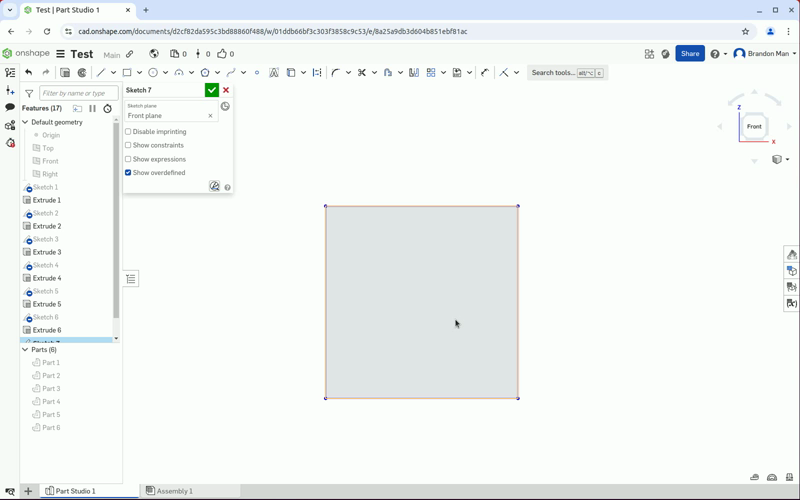
scroll(-6)
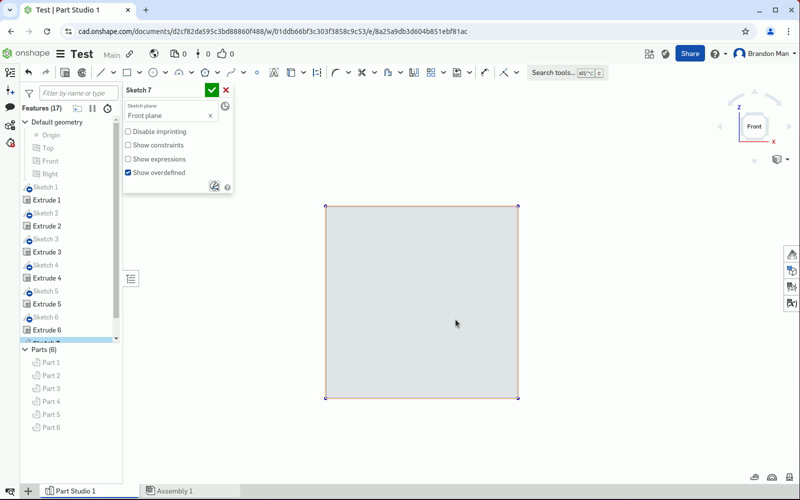
scroll(-6)
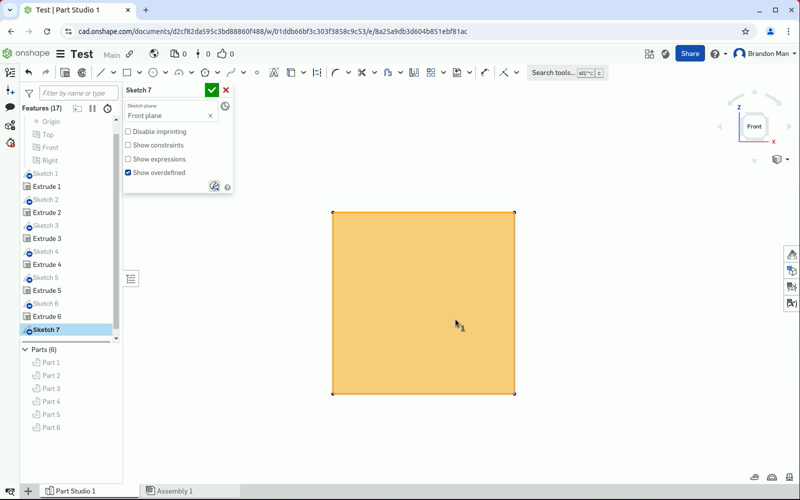
scroll(-6)
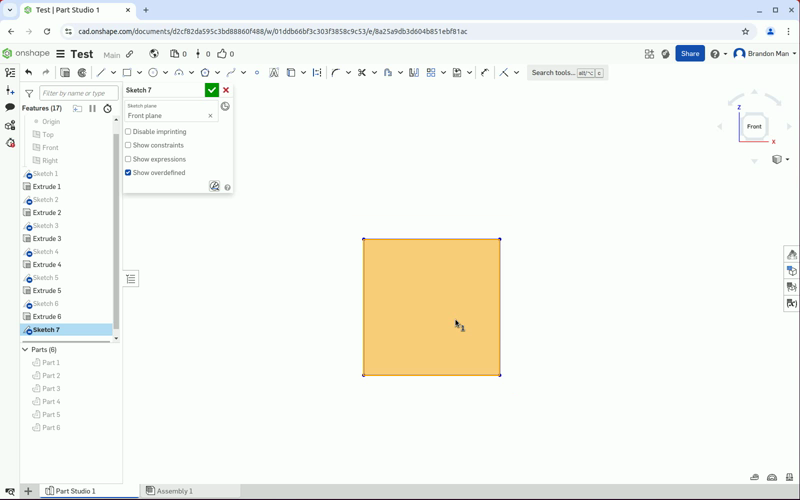
scroll(-6)
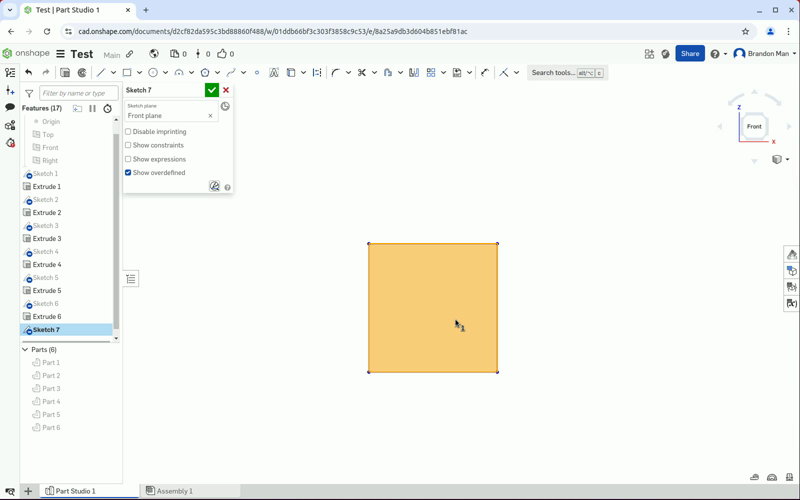
scroll(-6)
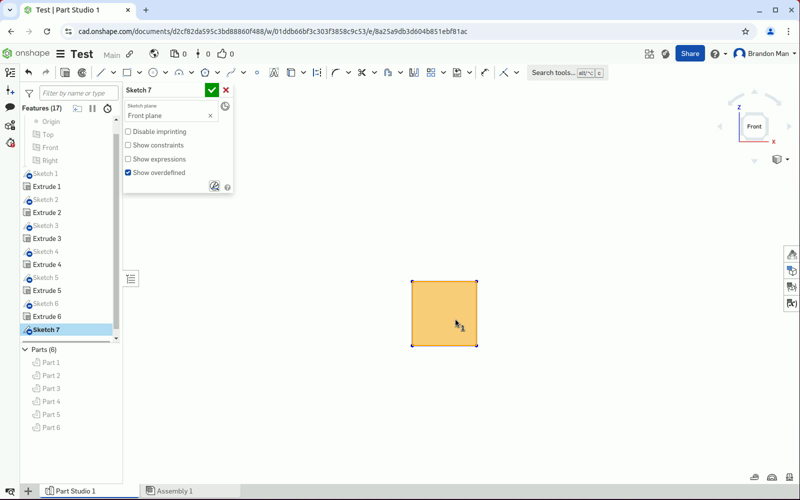
scroll(-6)
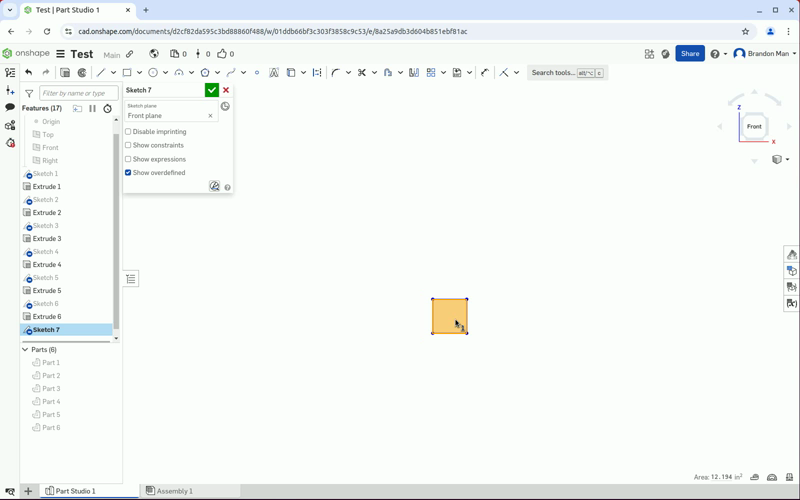
scroll(-6)
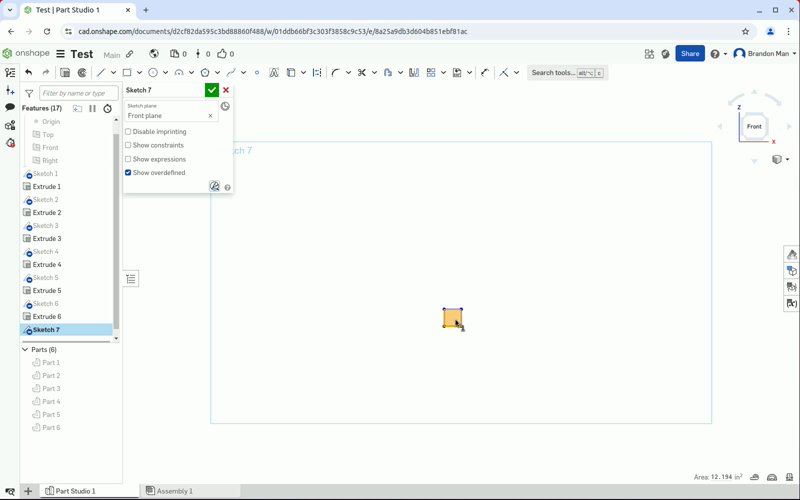
mouse_move(73, 352)
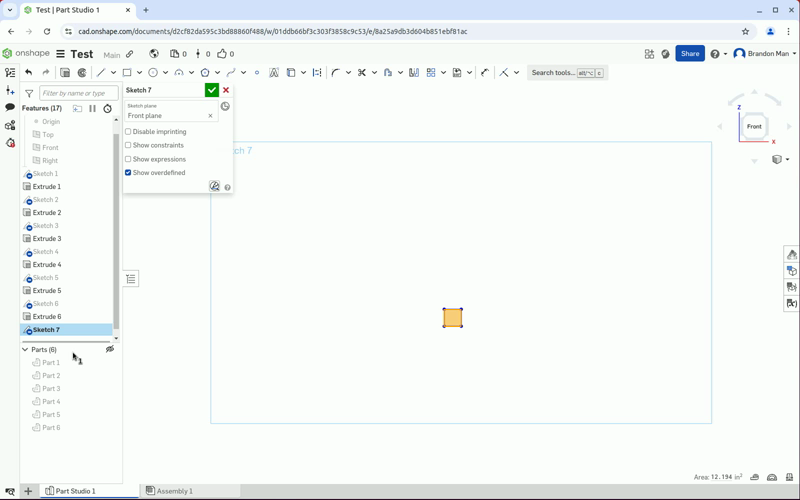
key(shift+y)
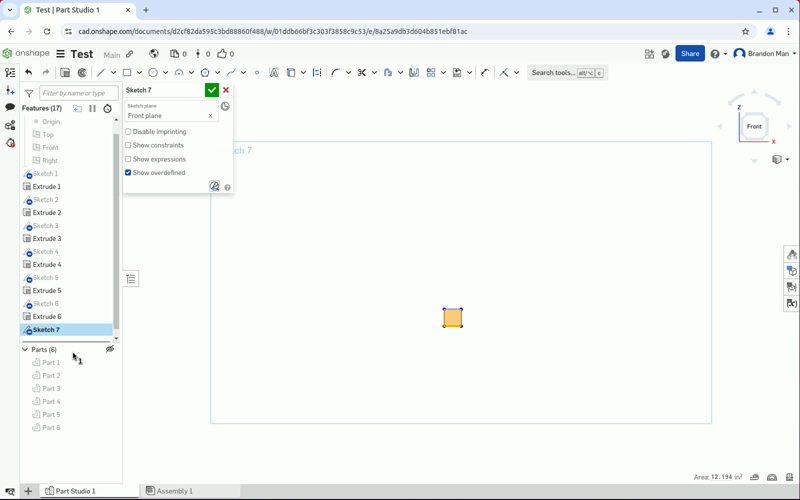
key(shift+e)
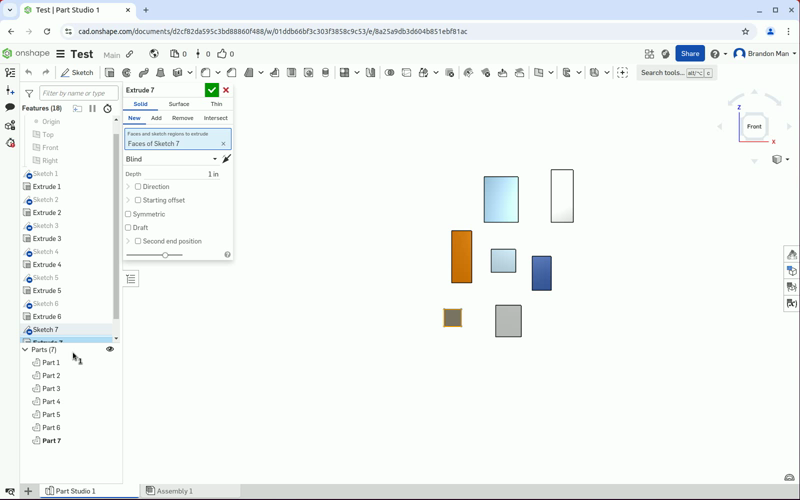
mouse_move(143, 106)
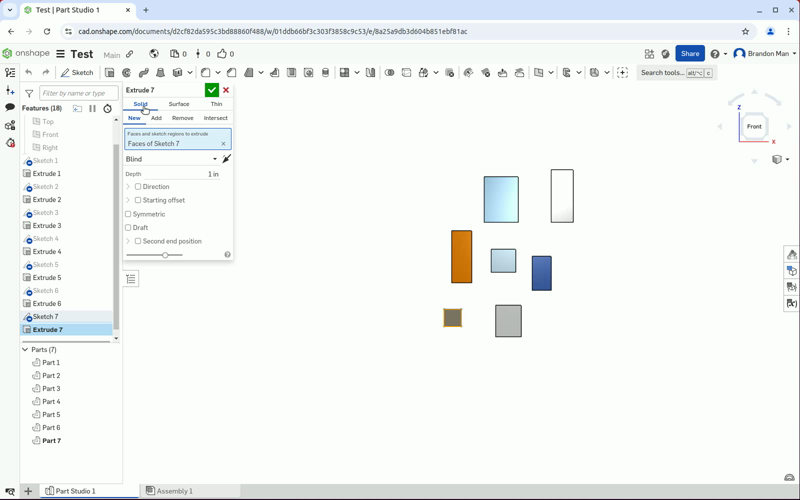
click(143, 106)
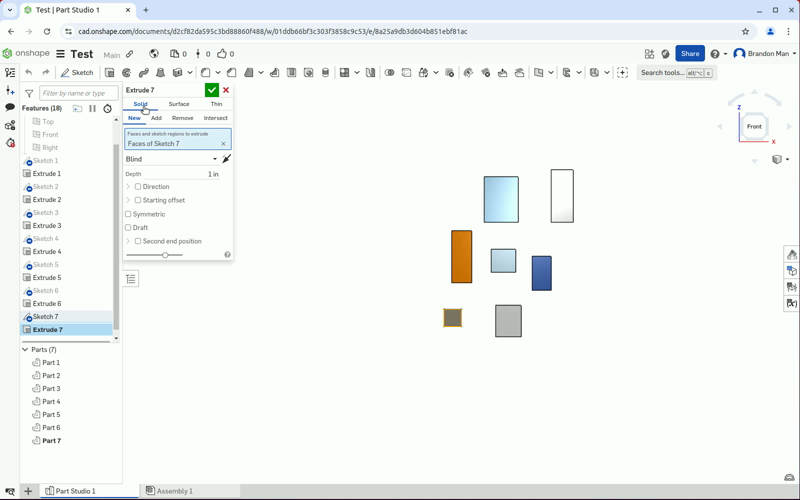
mouse_move(137, 120)
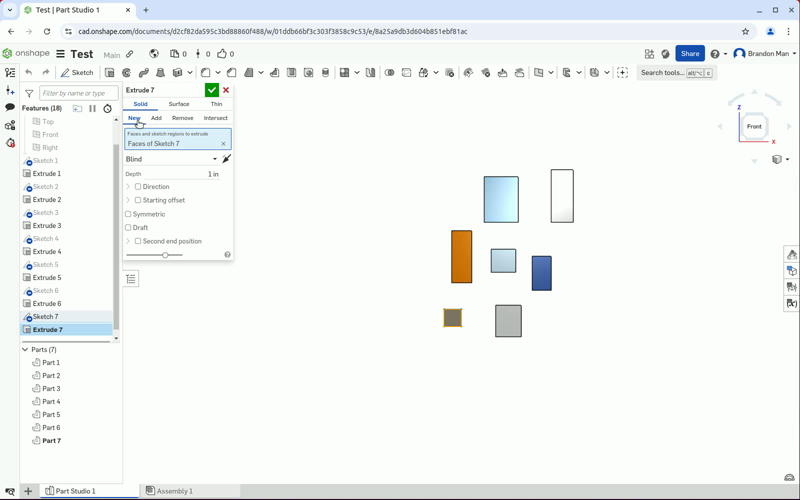
click(137, 120)
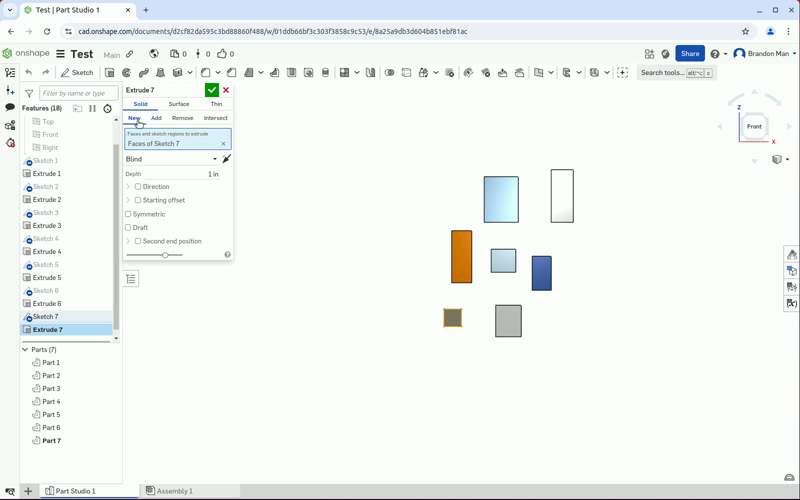
key(tab, 4)
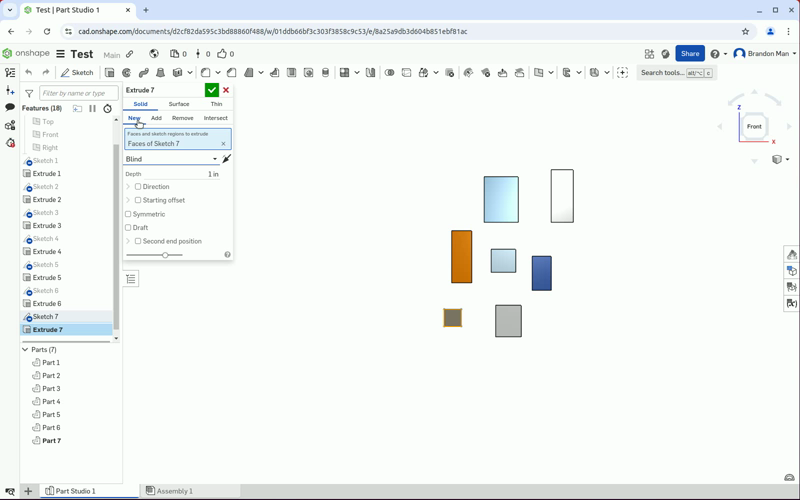
text(4.092)
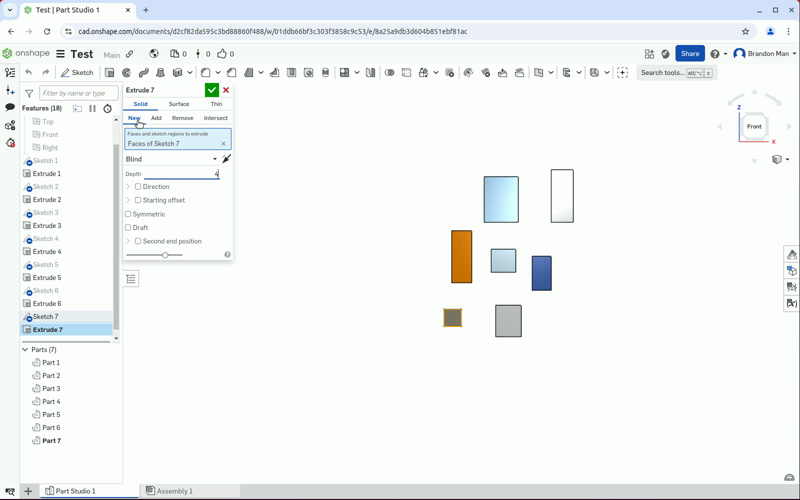
key(enter)
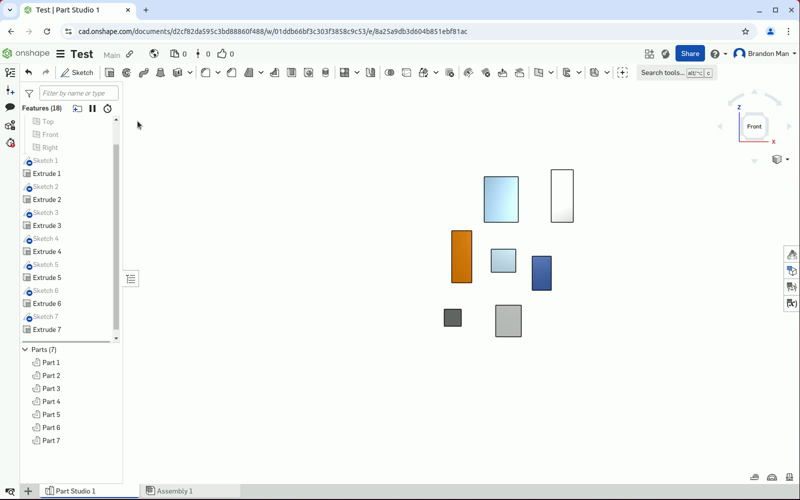
key(shift+h)
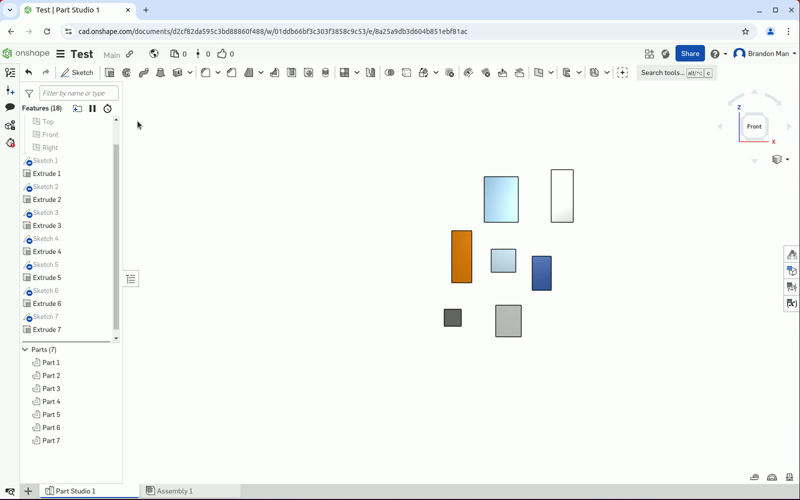
key(shift+h)
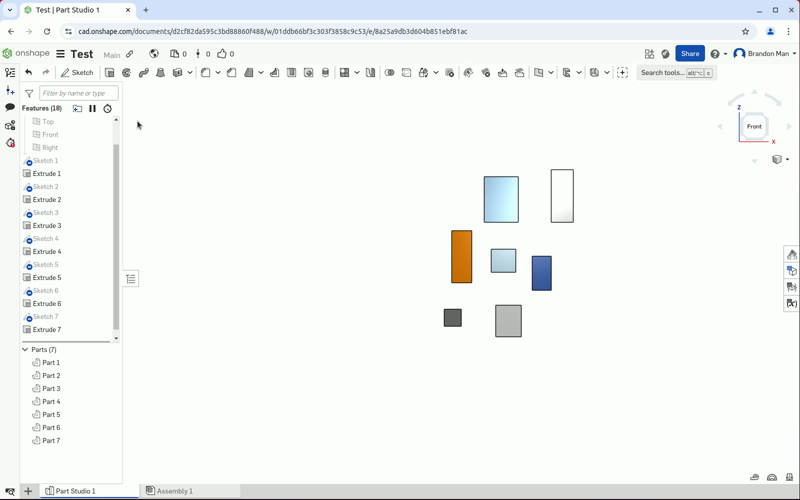
key(shift+7)
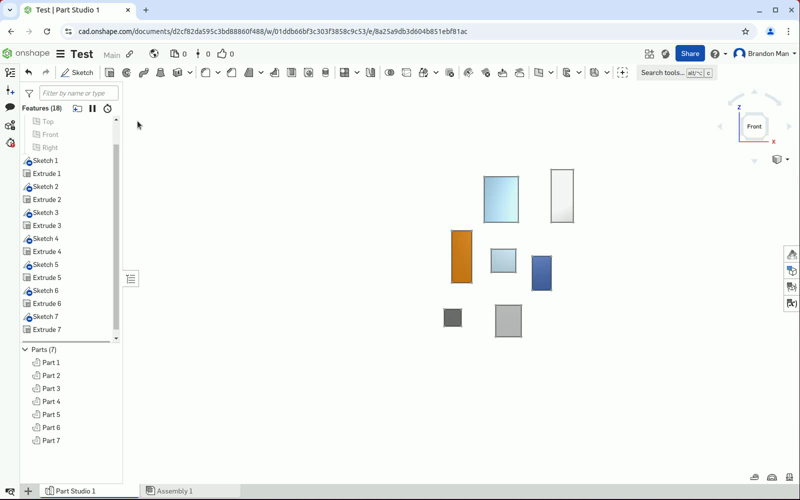
key(left, 2)
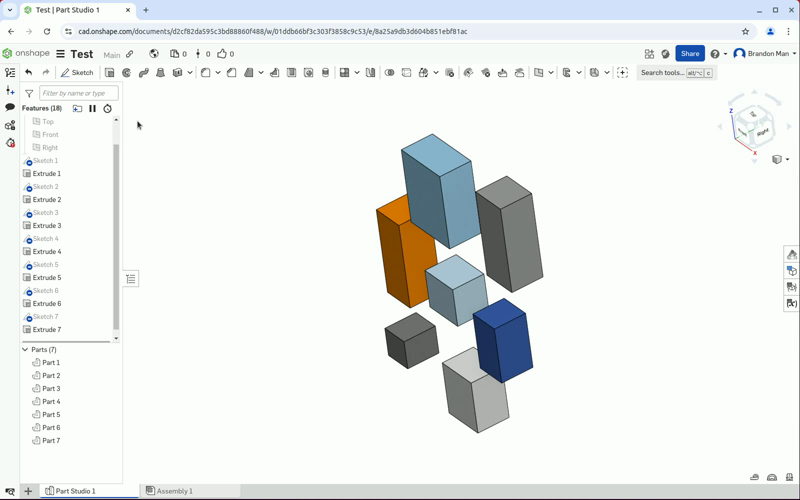
key(down, 2)
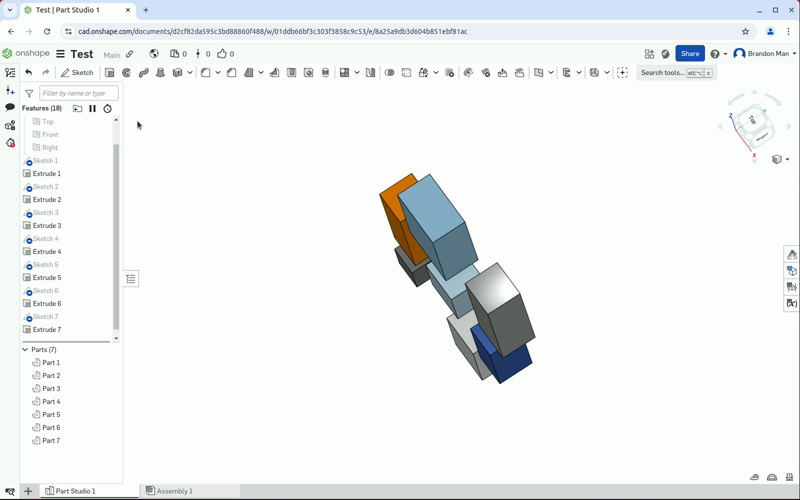
key(up, 2)
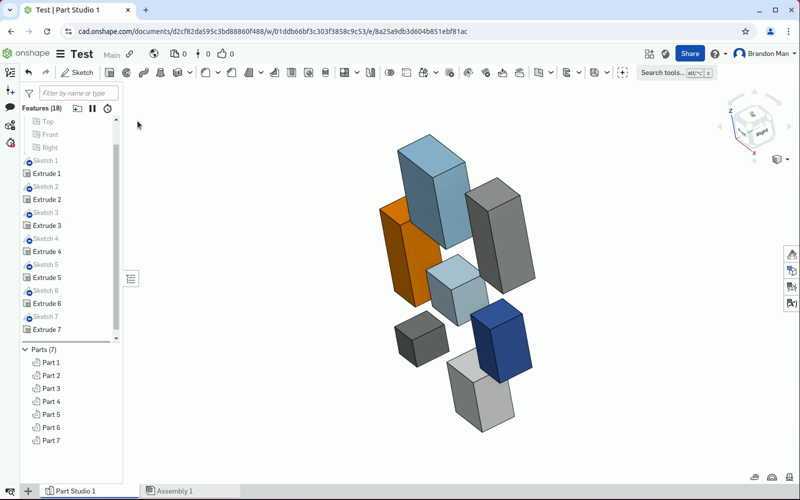
key(right, 2)
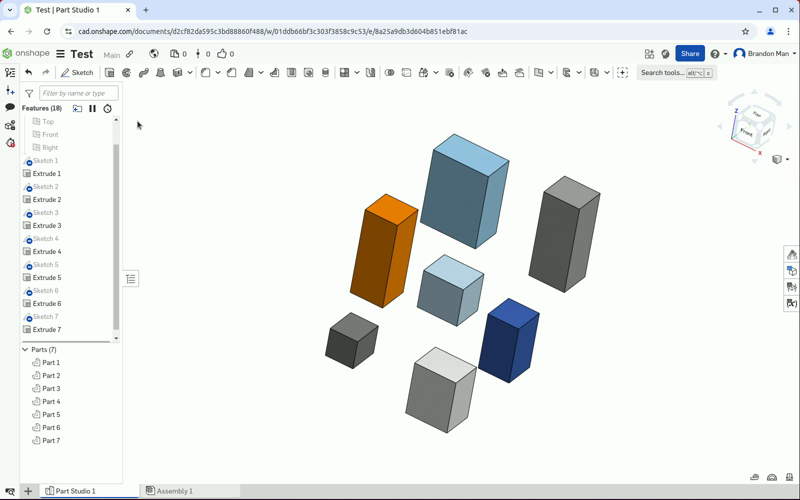
mouse_move(69, 163)
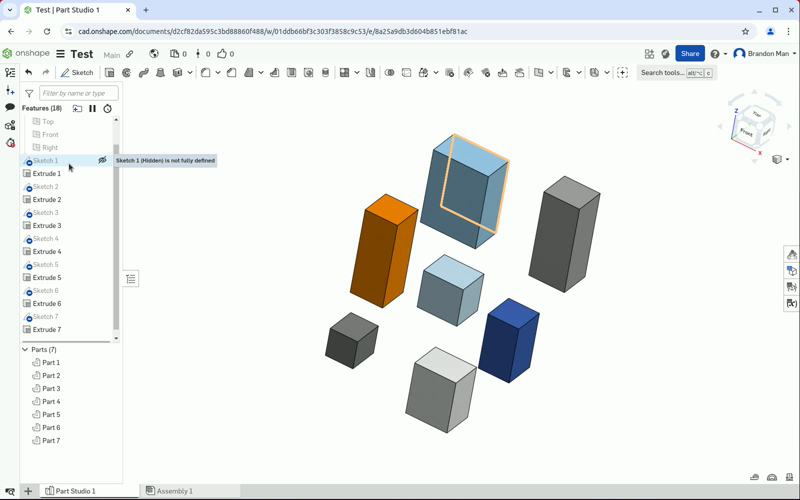
click(69, 163)